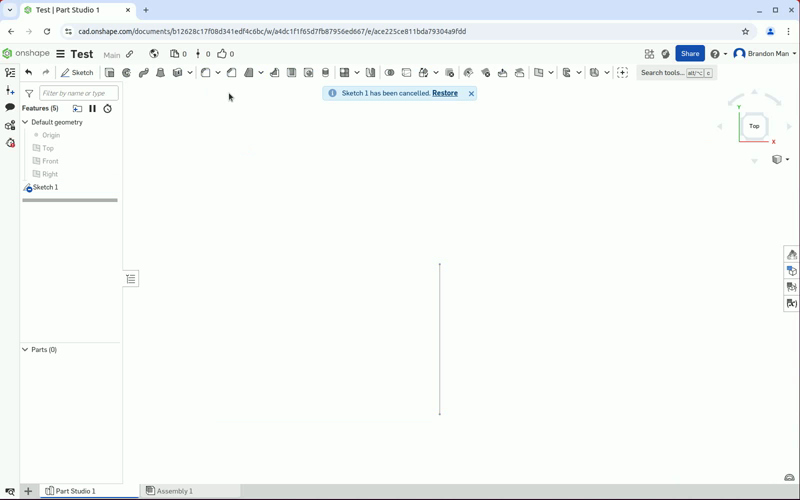
key(shift+h)
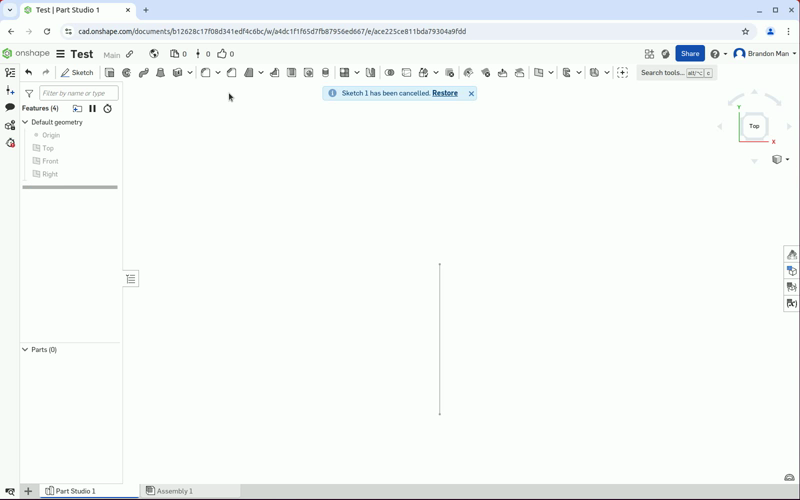
mouse_move(73, 352)
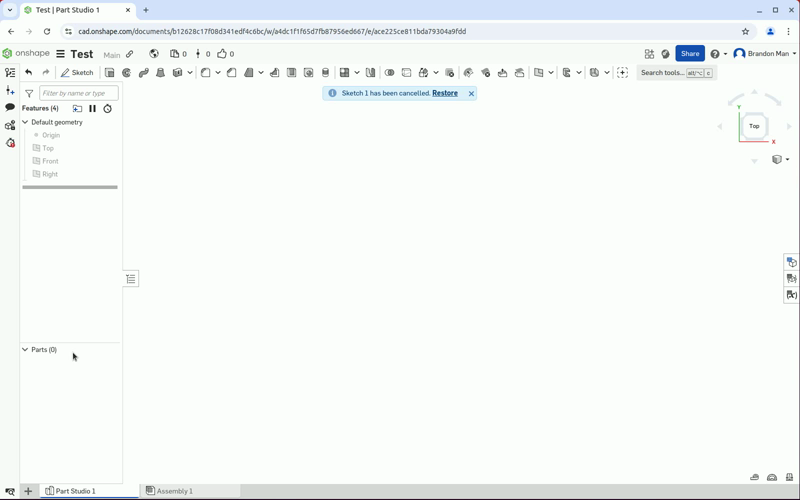
key(y)
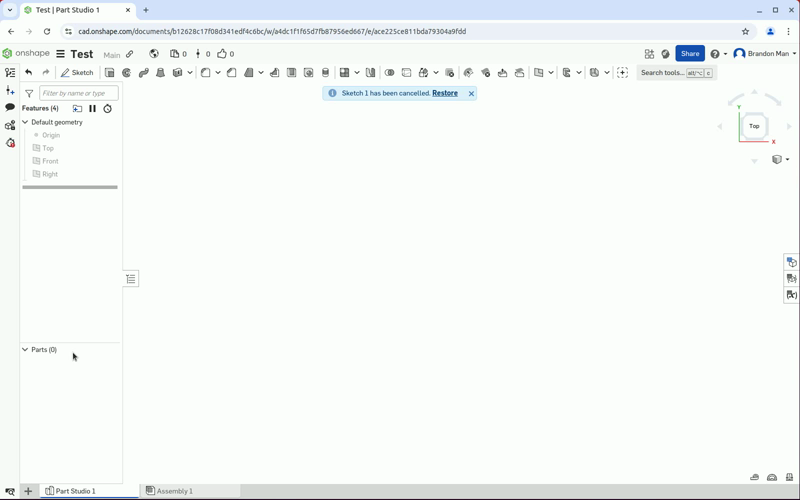
key(shift+p)
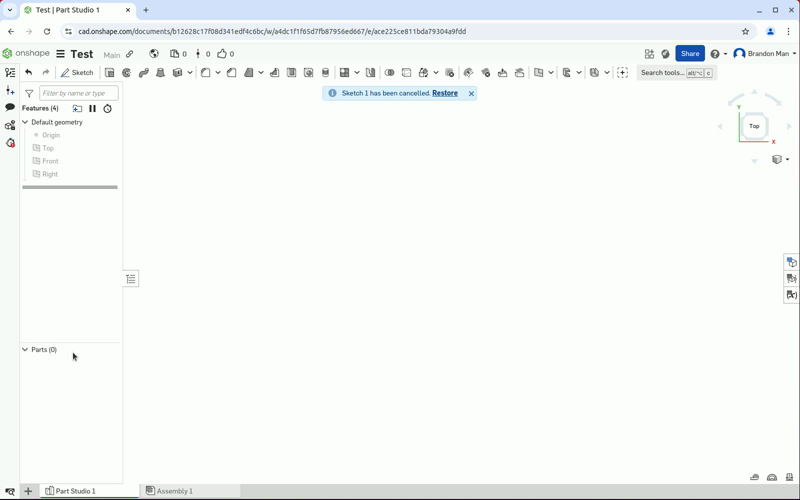
key(space)
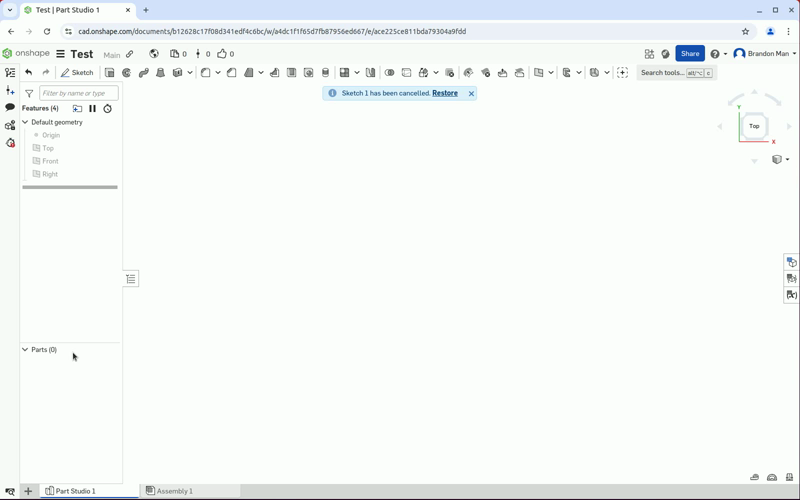
key_down(shift)
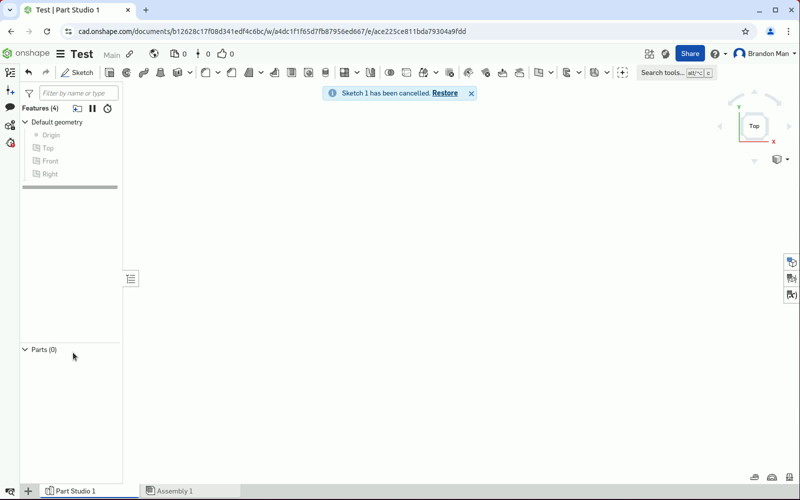
key(up)
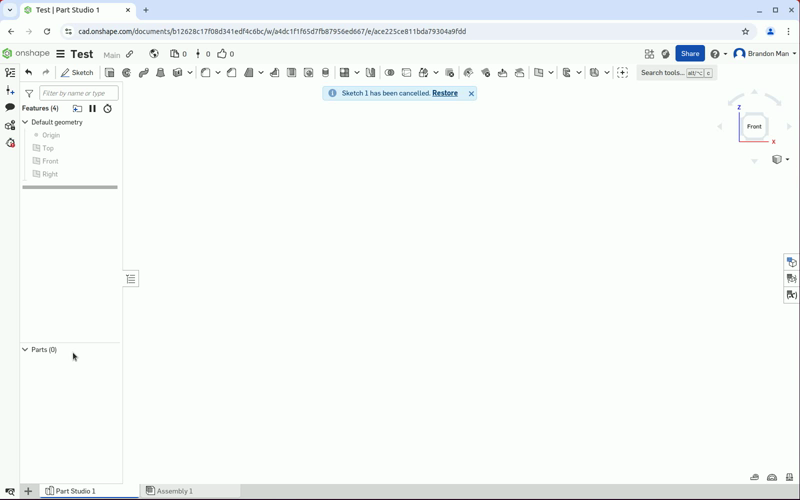
key_up(shift)
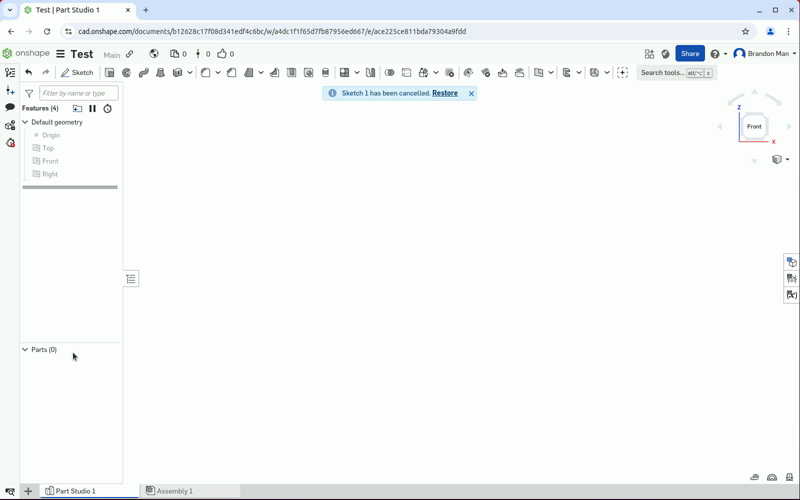
key(space)
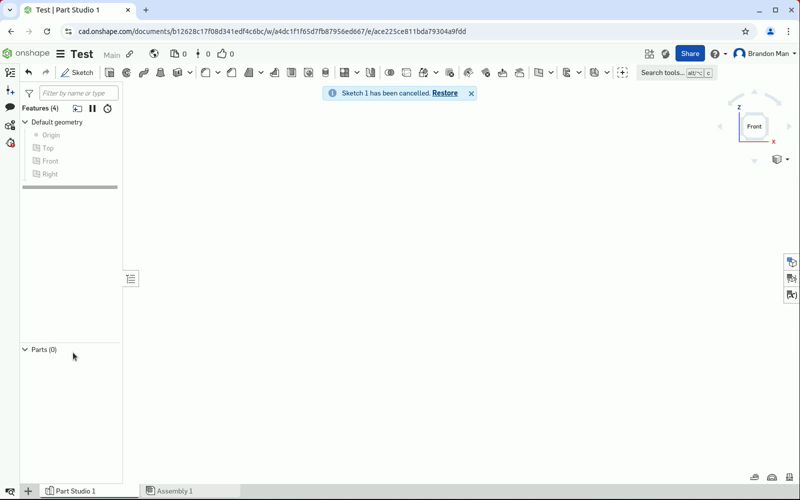
key_down(shift)
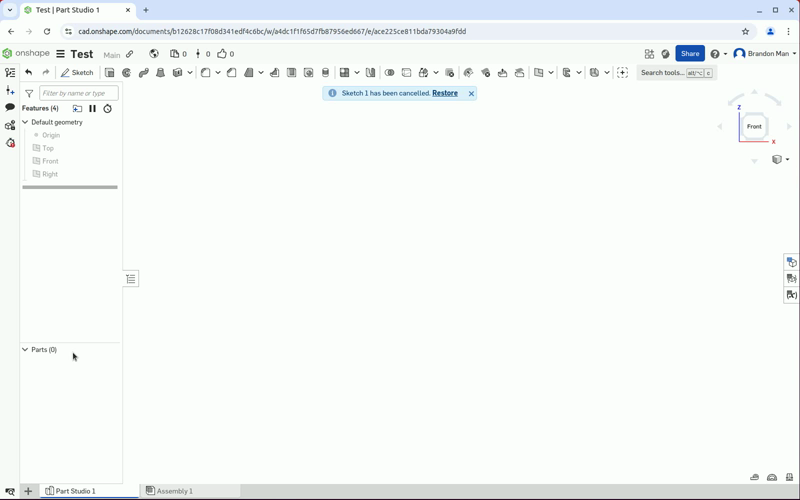
key(left)
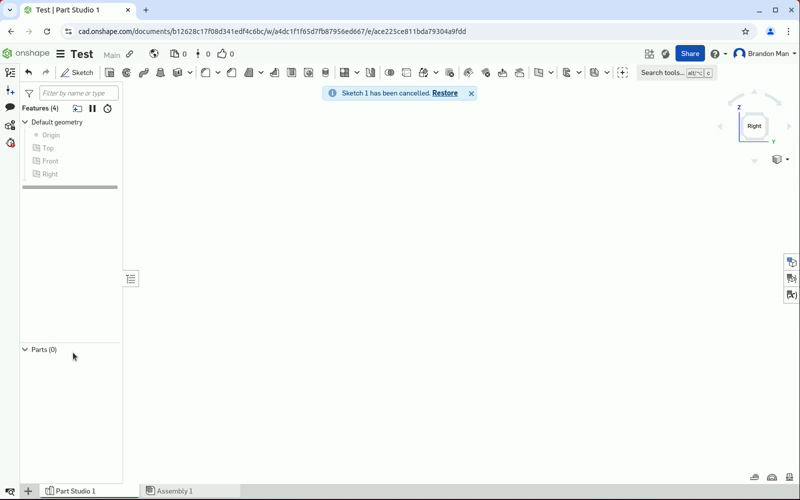
key_up(shift)
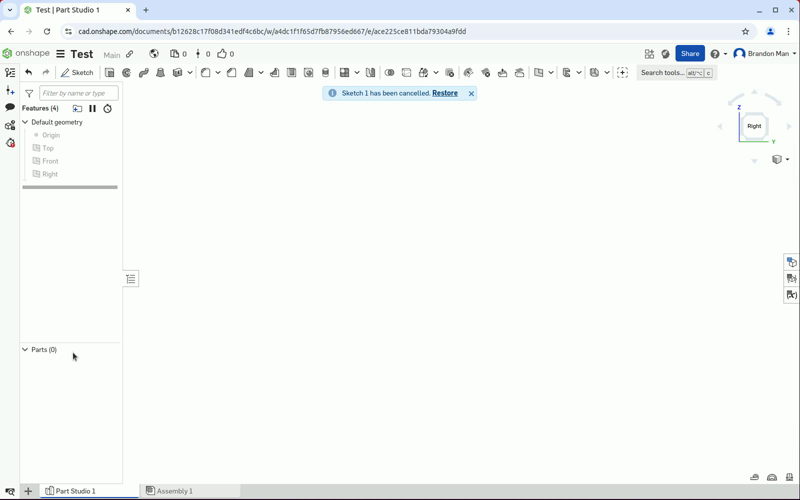
mouse_move(73, 352)
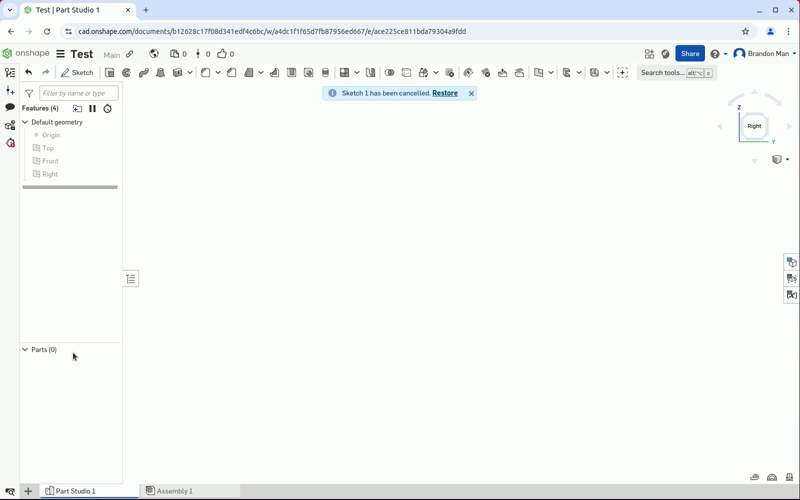
key(shift+y)
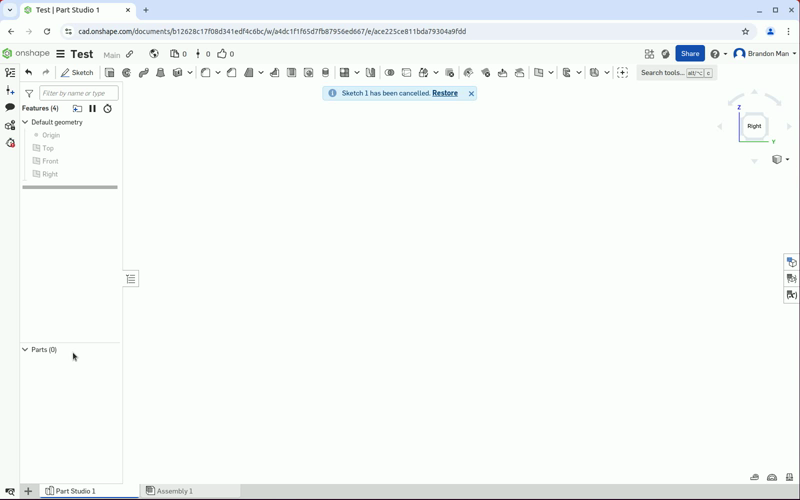
key(shift+s)
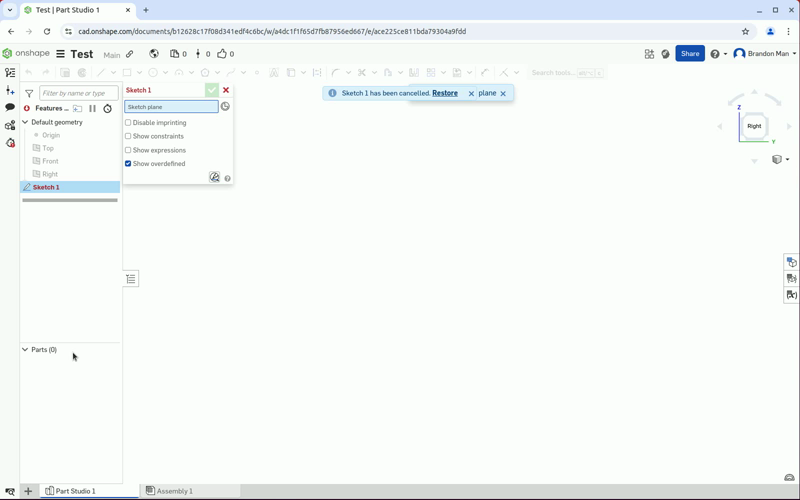
mouse_move(73, 176)
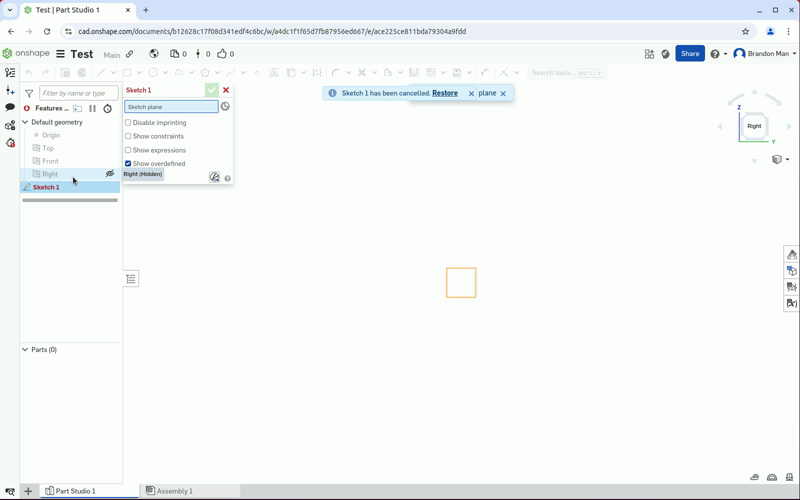
click(73, 176)
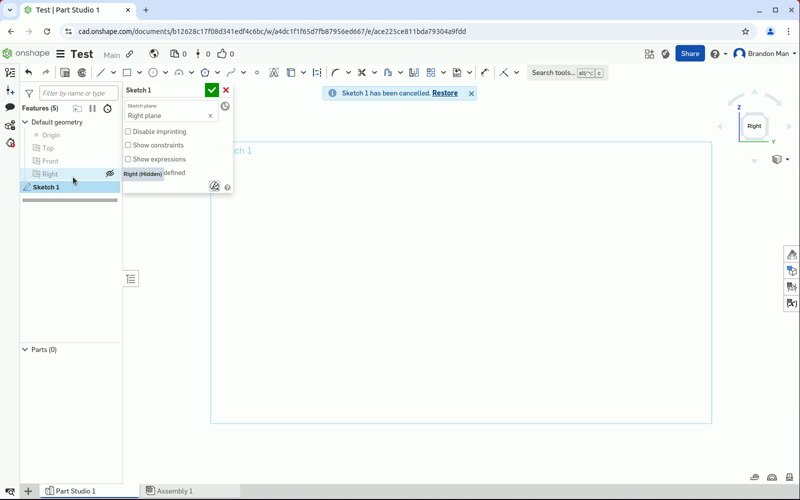
mouse_move(73, 352)
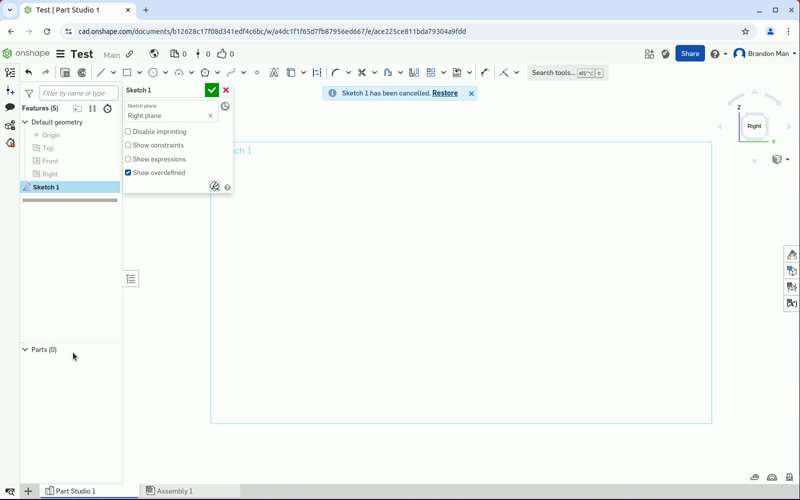
key(y)
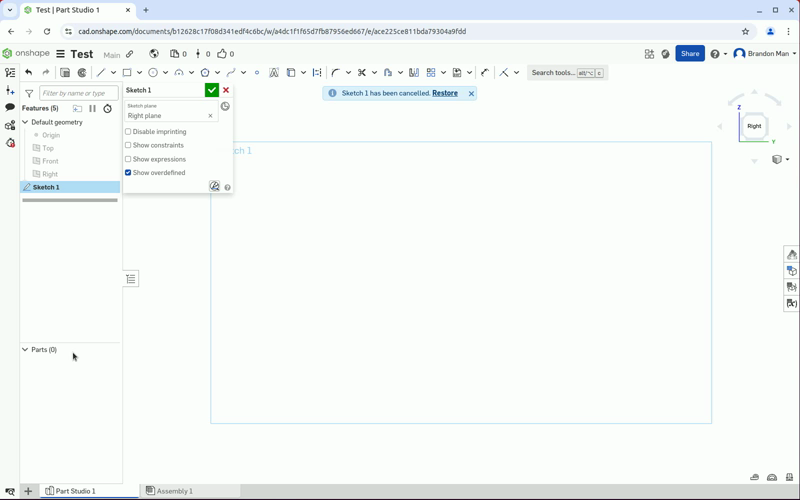
key(l)
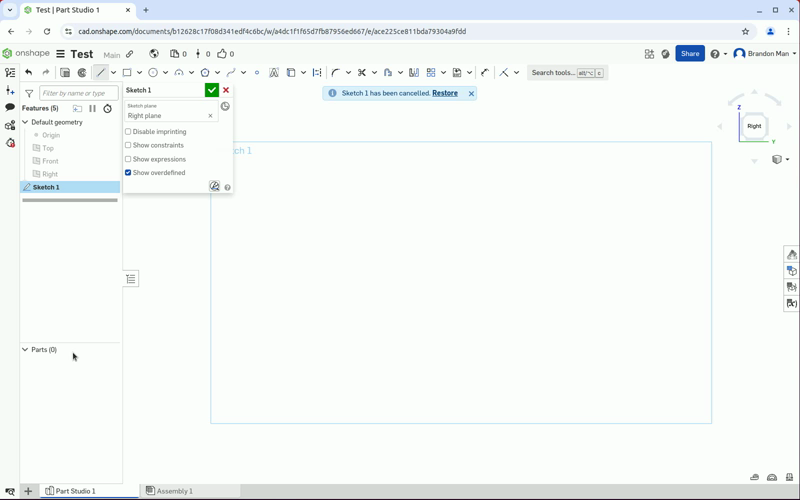
key_down(shift)
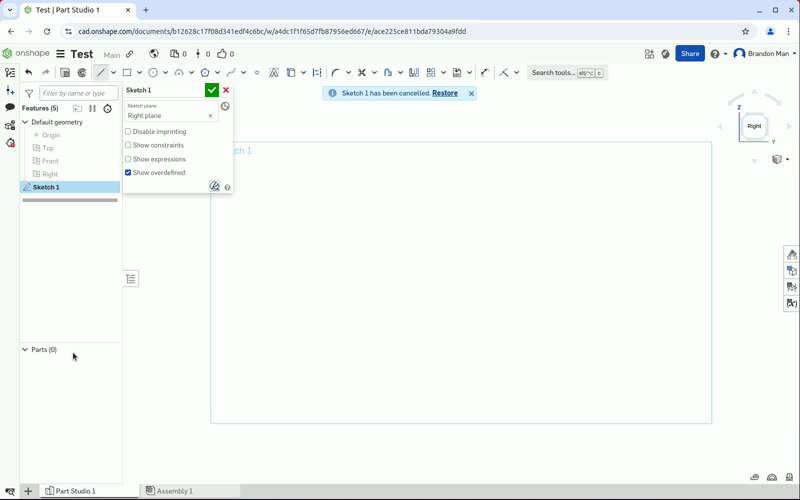
mouse_move(446, 282)
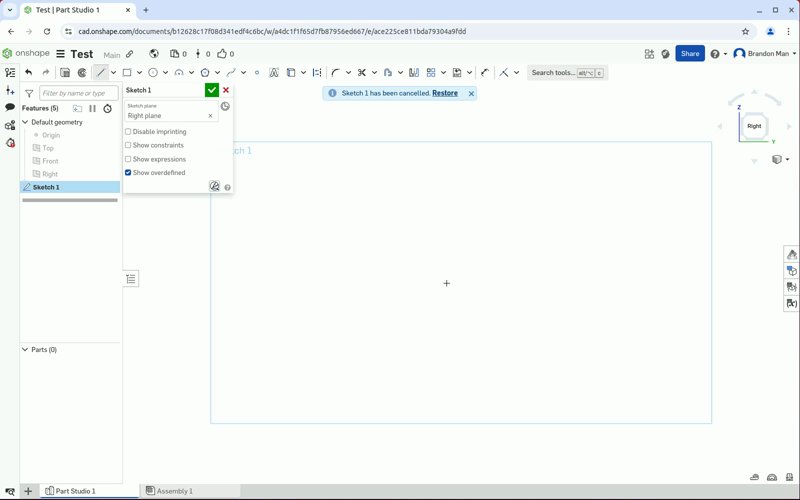
click(446, 282)
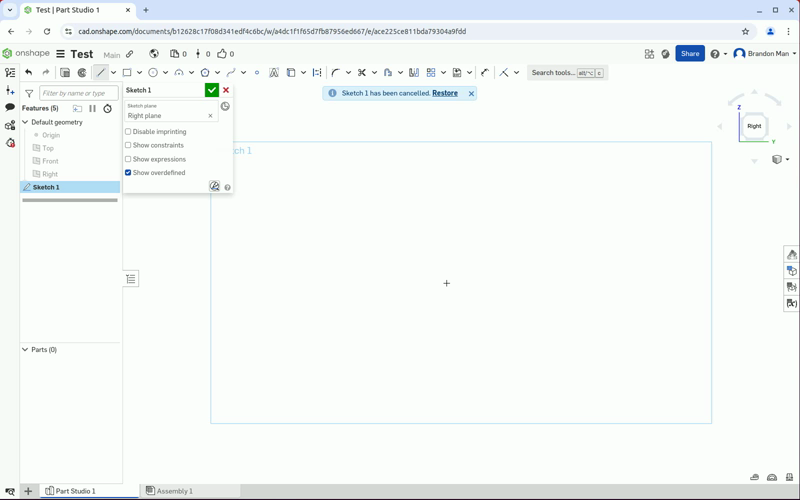
key_up(shift)
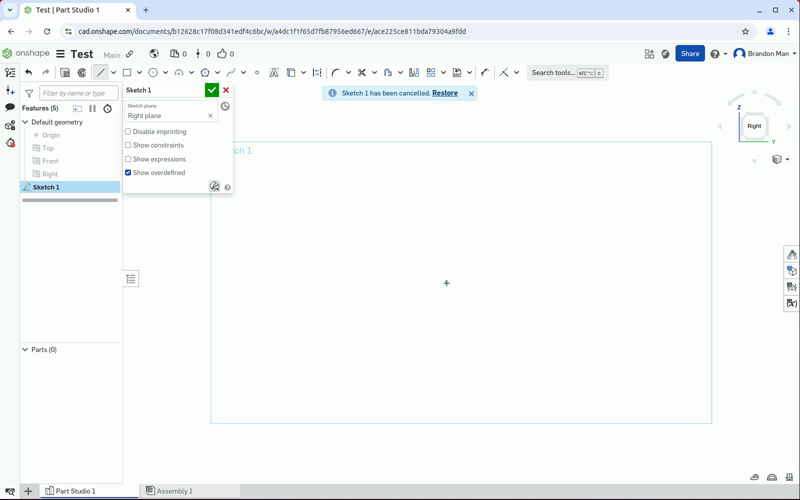
key_down(shift)
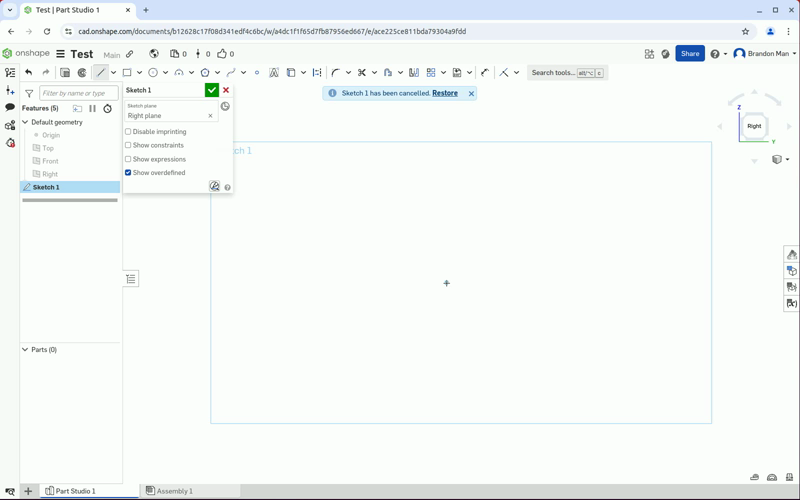
mouse_move(476, 282)
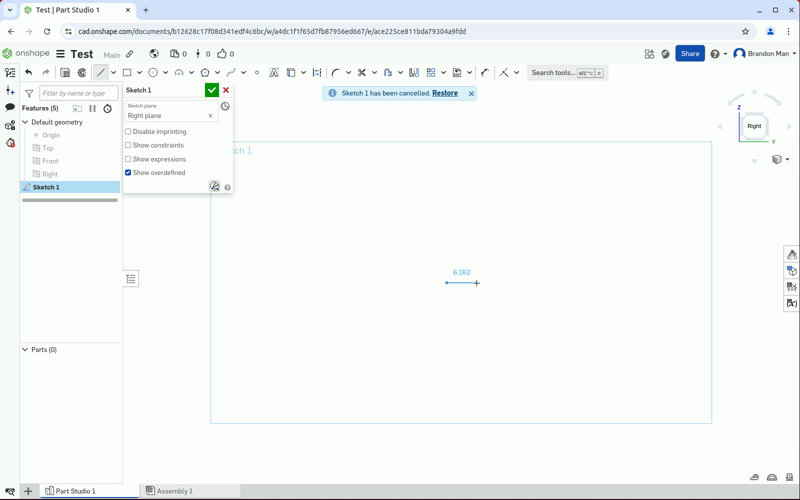
mouse_move(459, 282)
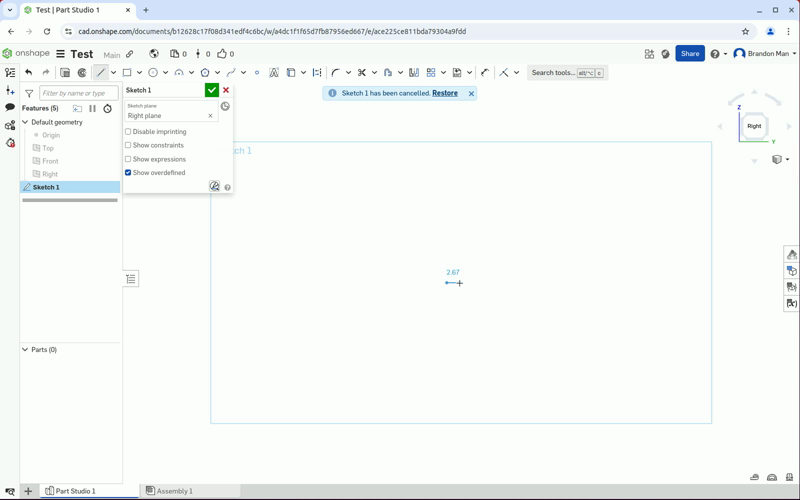
click(459, 282)
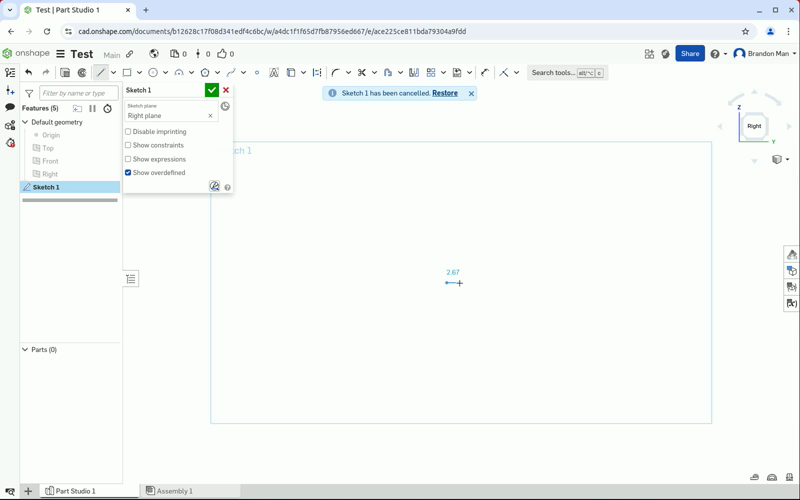
key_up(shift)
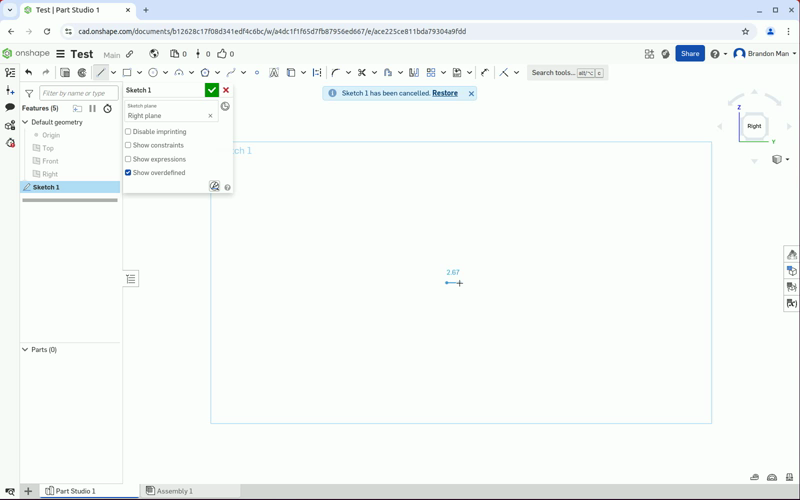
key_down(shift)
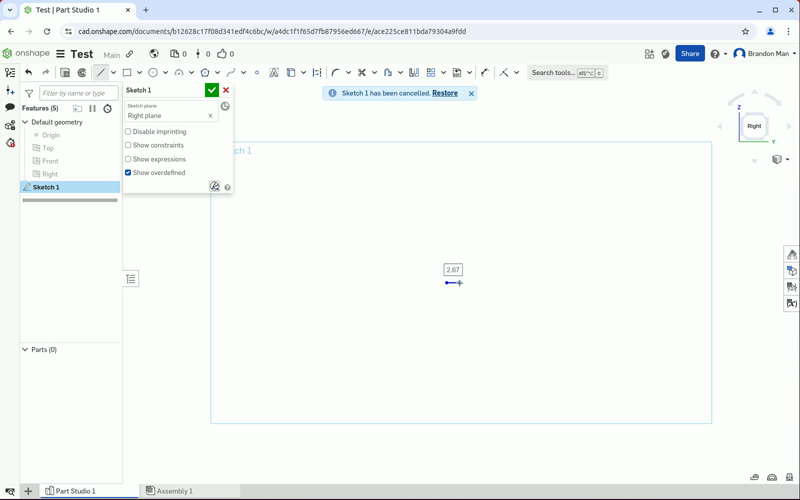
mouse_move(459, 204)
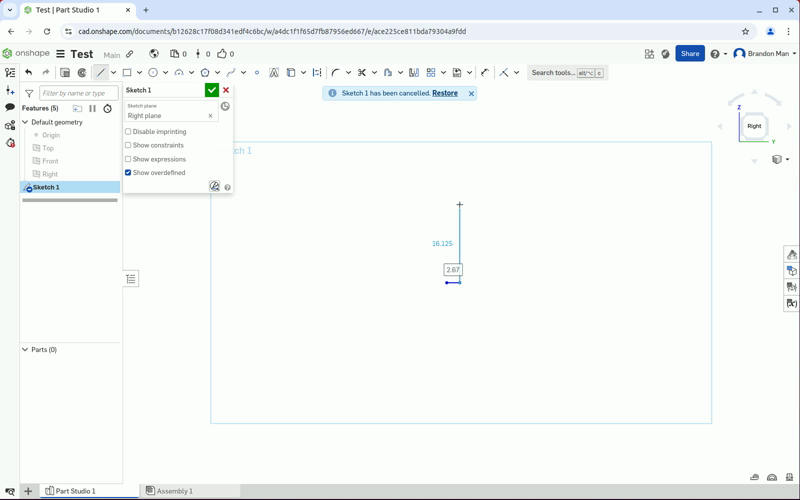
click(459, 204)
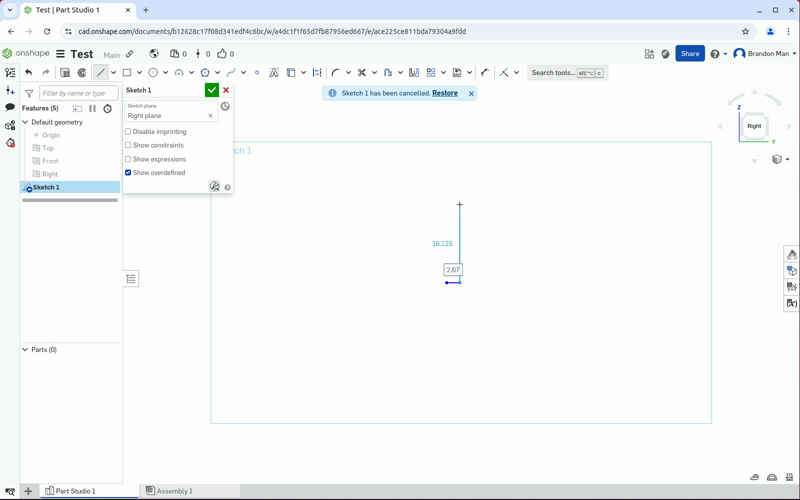
key_up(shift)
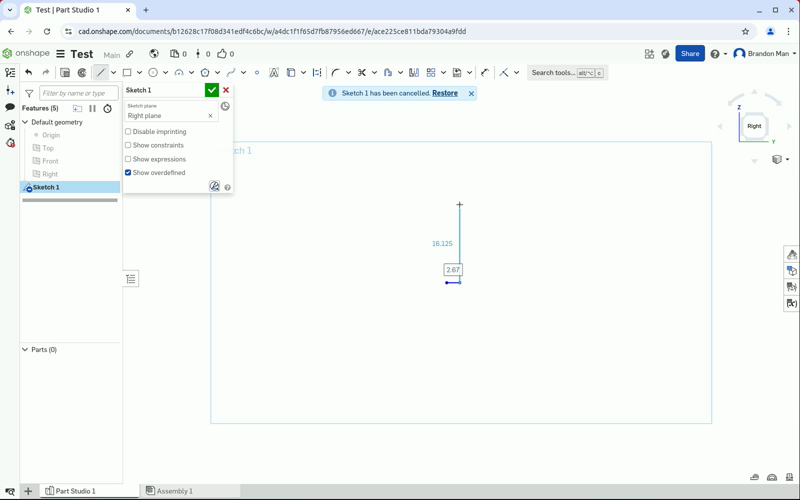
key_down(shift)
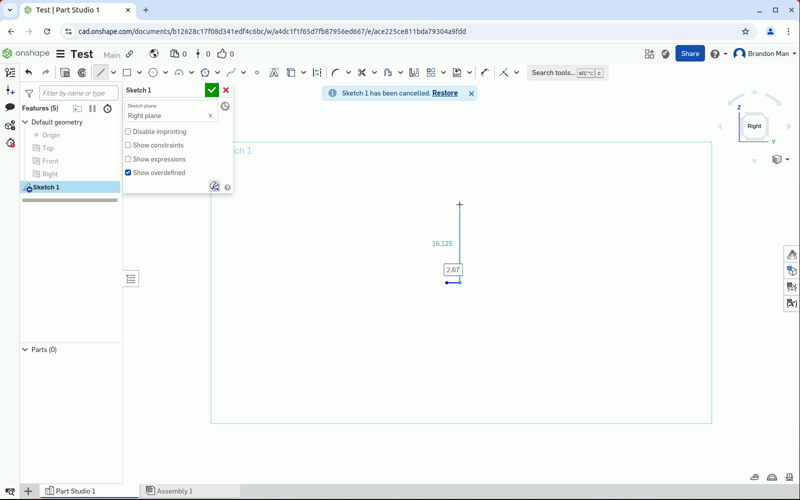
mouse_move(489, 204)
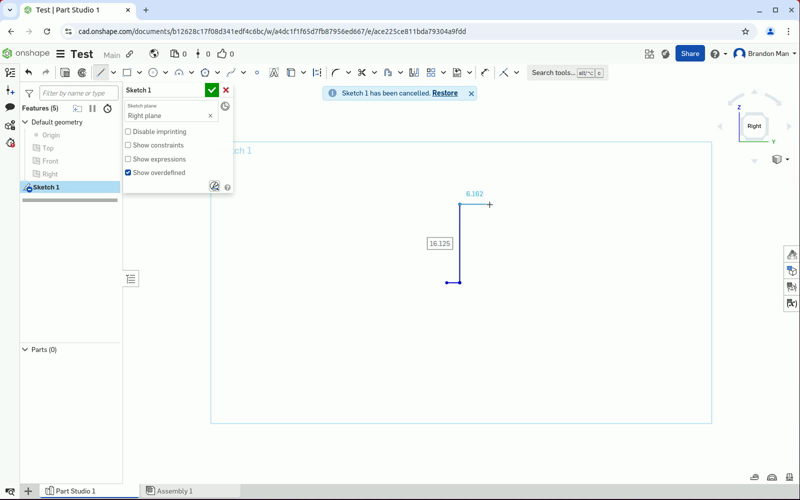
mouse_move(446, 204)
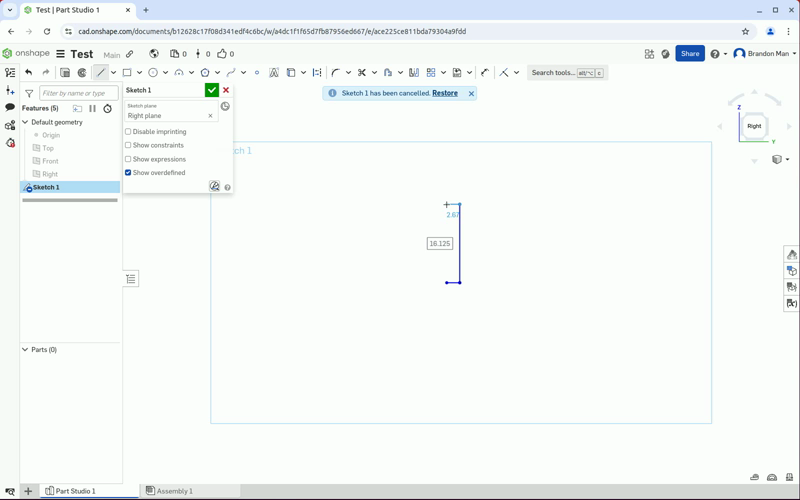
click(446, 204)
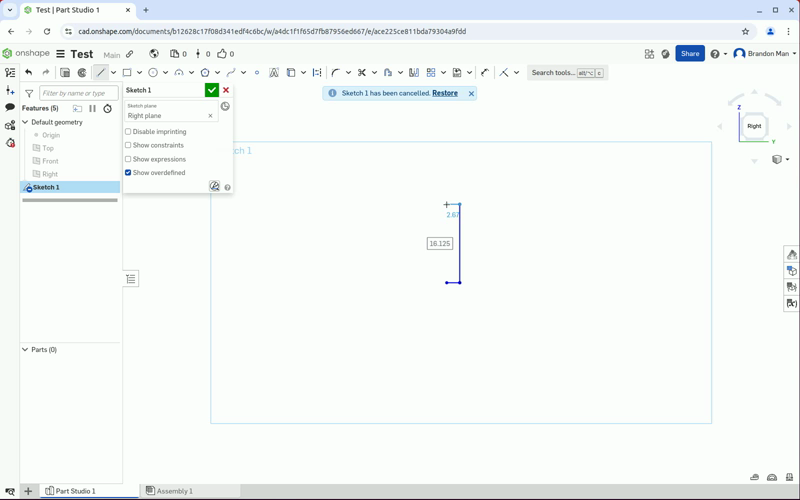
key_up(shift)
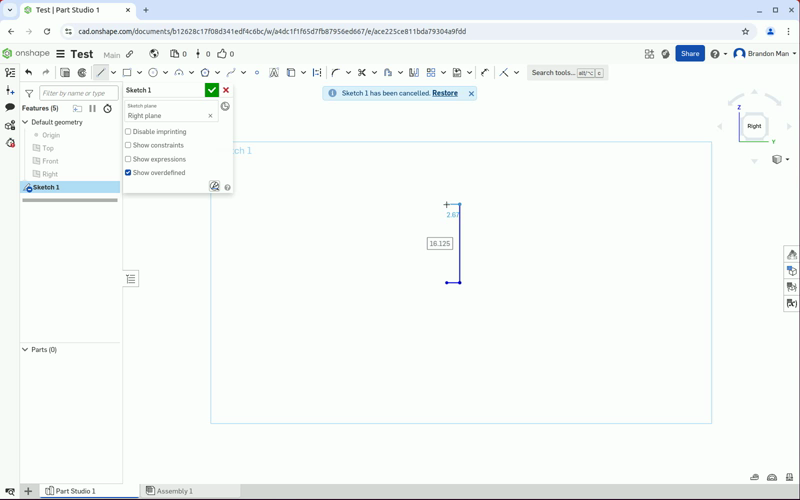
key_down(shift)
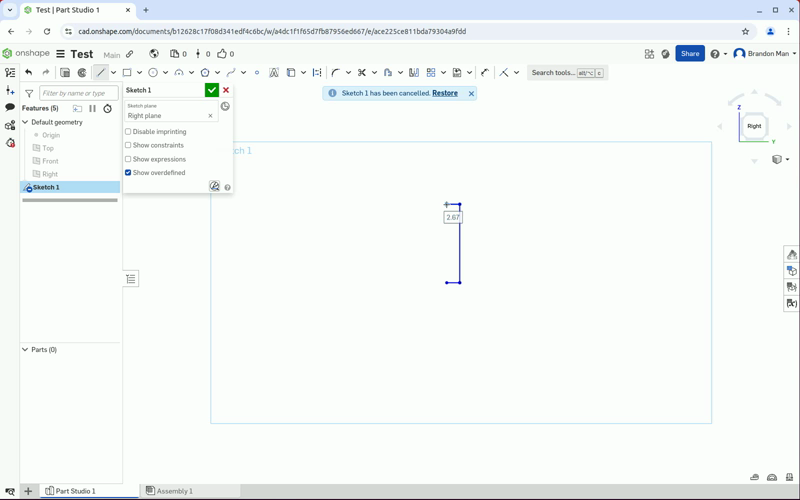
mouse_move(476, 204)
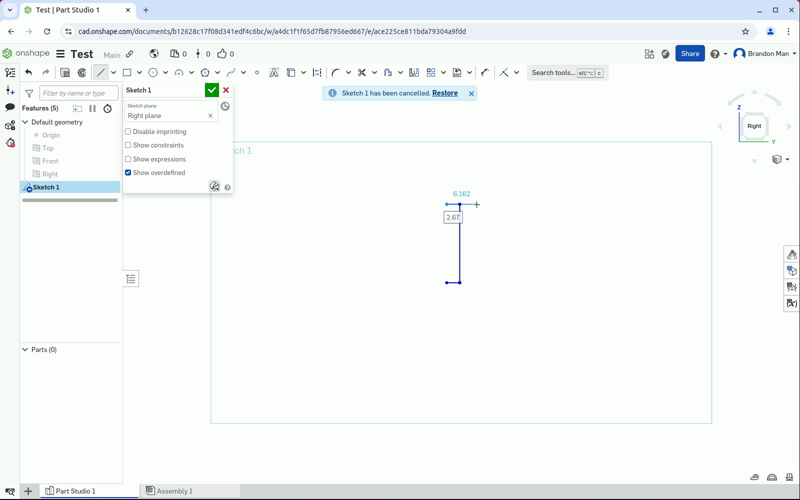
mouse_move(446, 215)
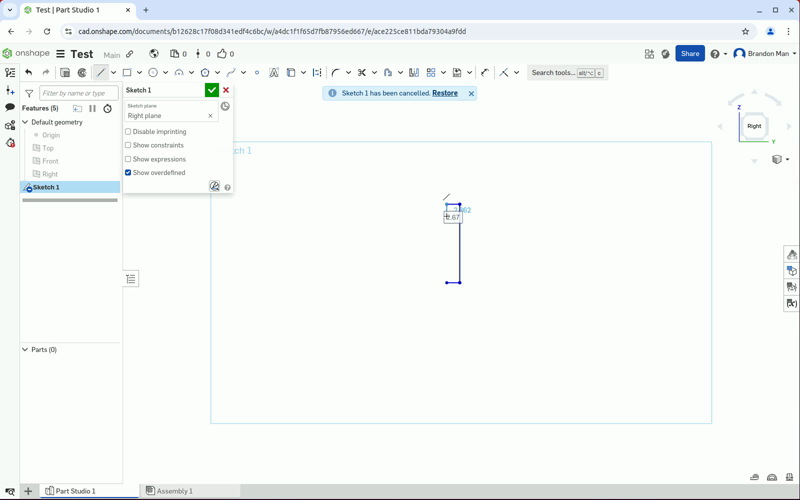
click(446, 215)
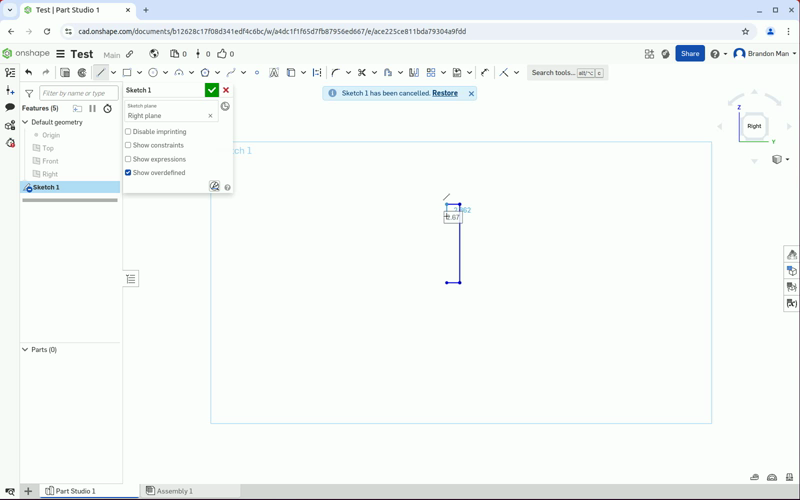
key_up(shift)
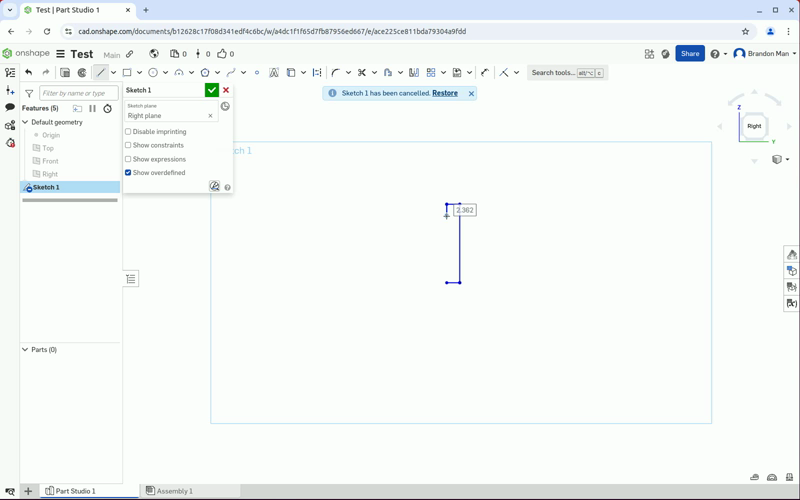
key_down(shift)
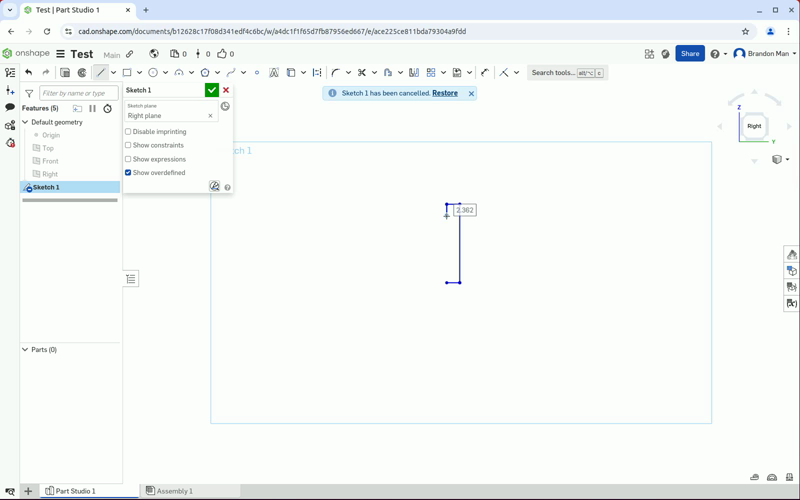
mouse_move(476, 215)
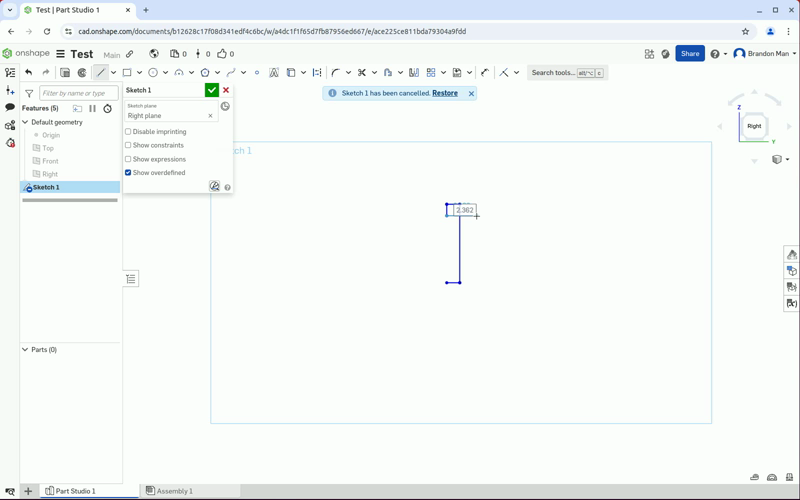
mouse_move(450, 215)
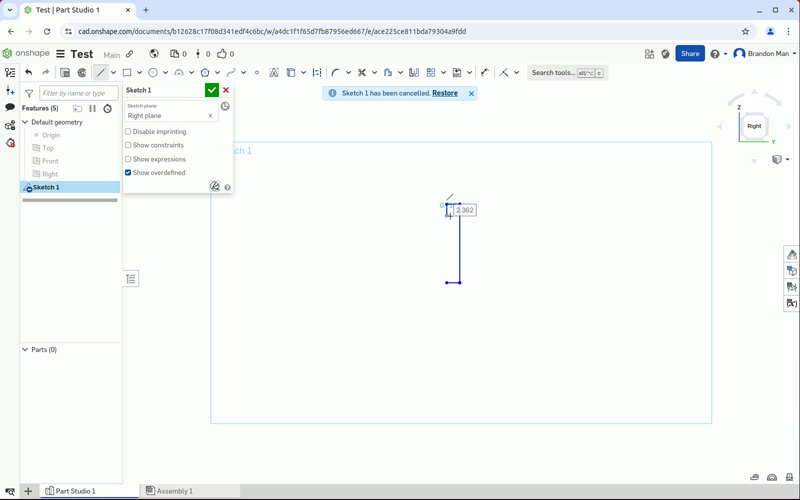
scroll(6)
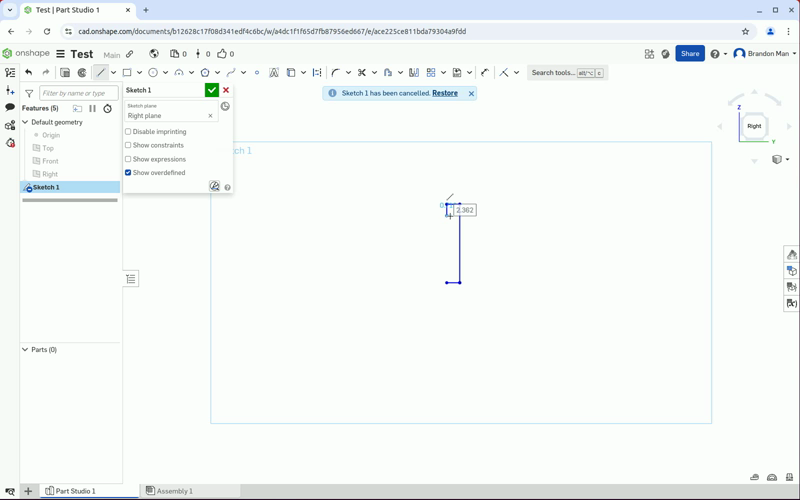
scroll(6)
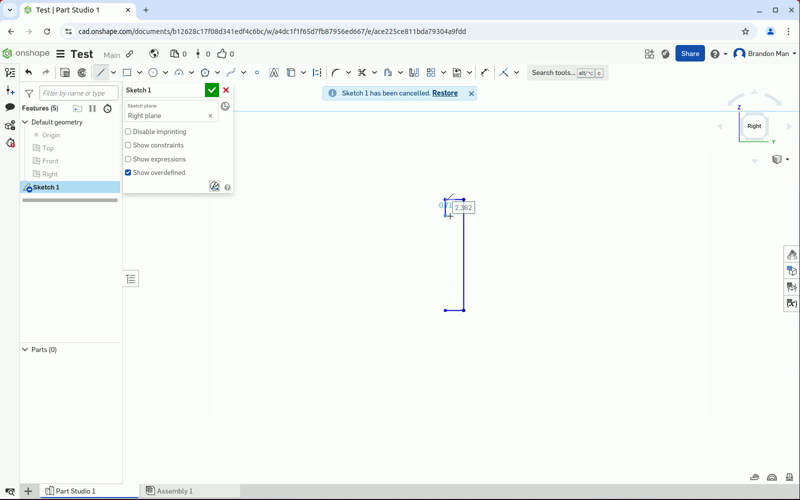
scroll(6)
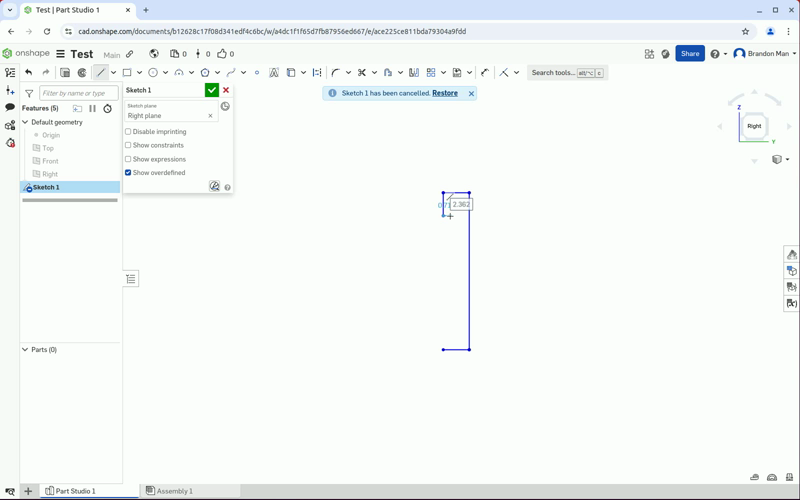
scroll(6)
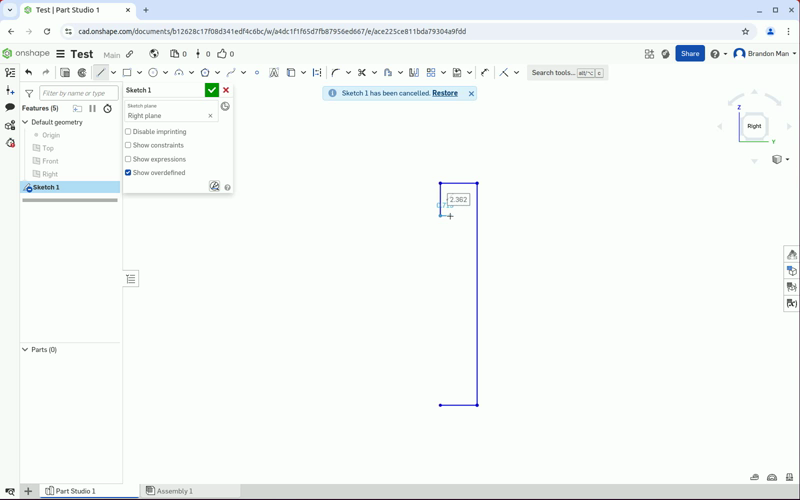
scroll(6)
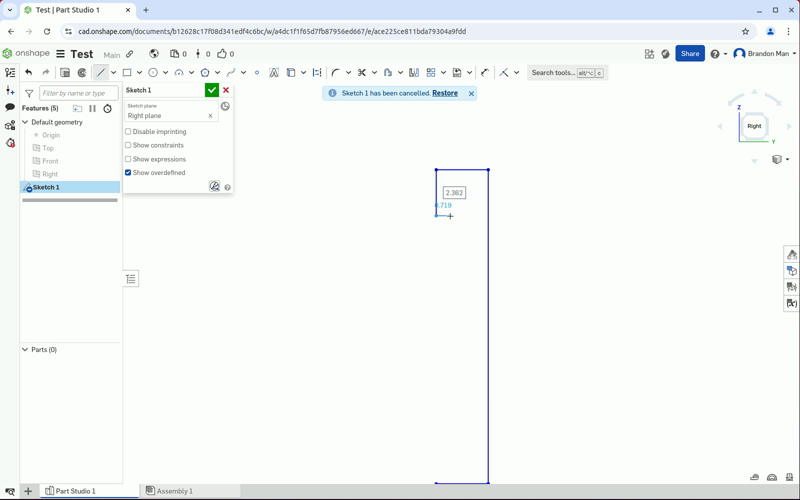
scroll(6)
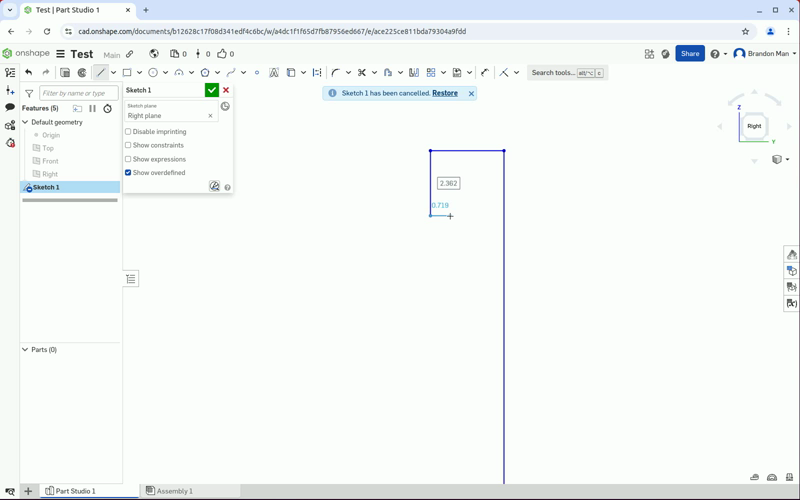
scroll(6)
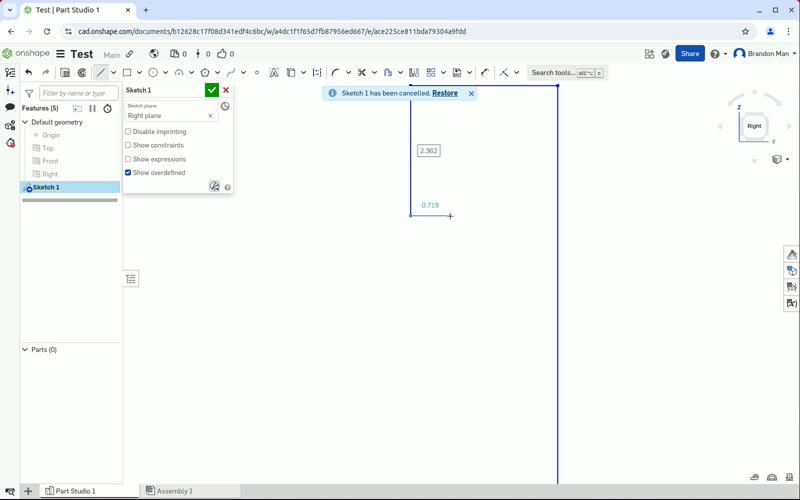
click(450, 215)
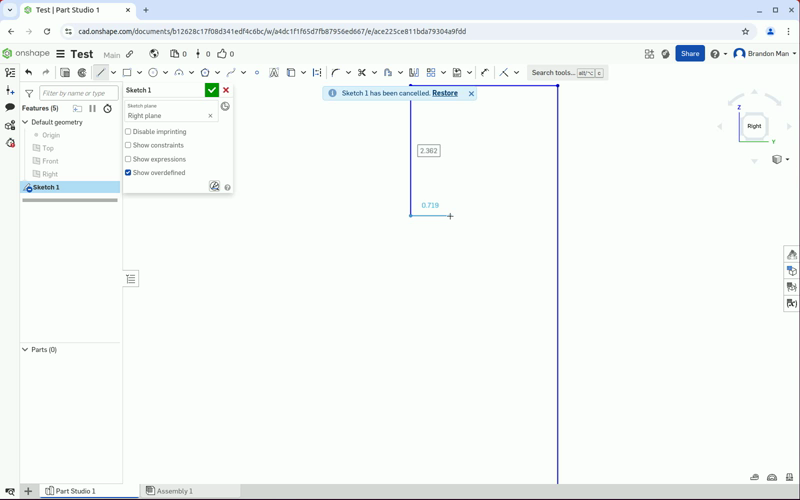
scroll(-6)
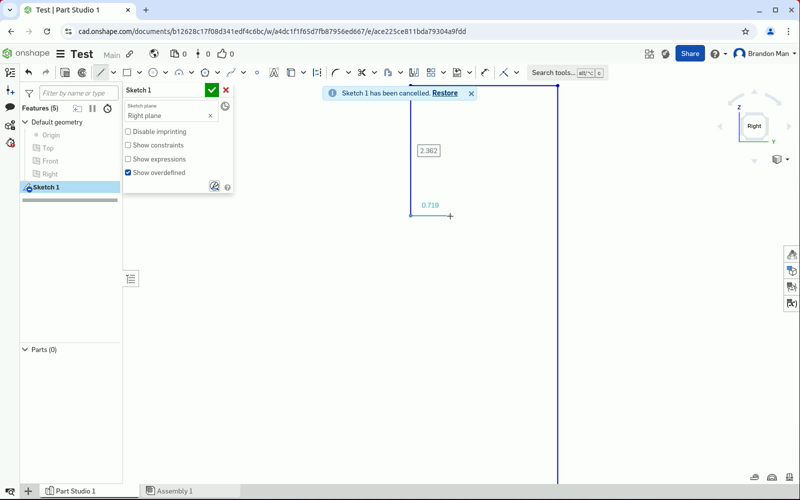
scroll(-6)
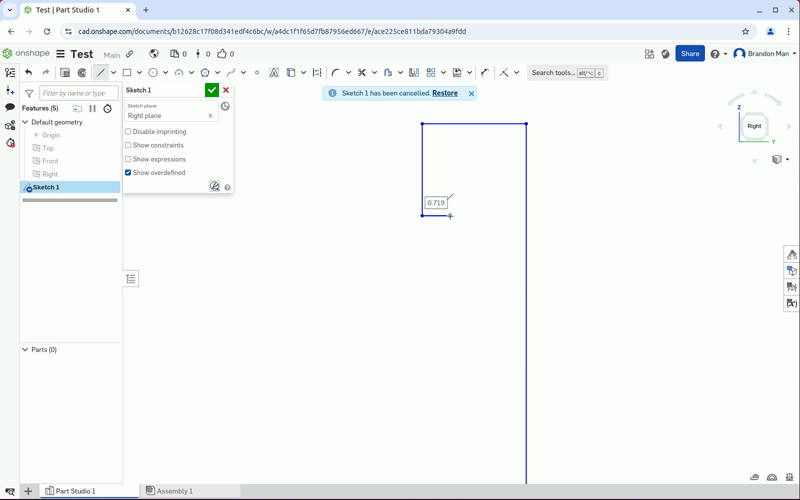
scroll(-6)
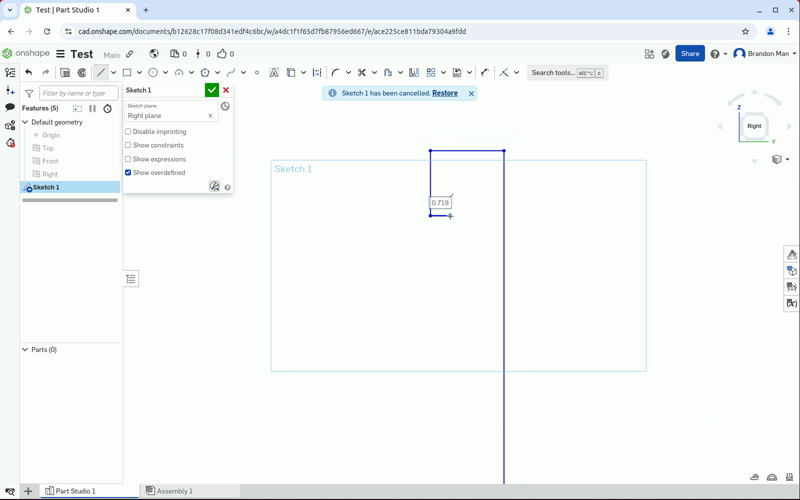
scroll(-6)
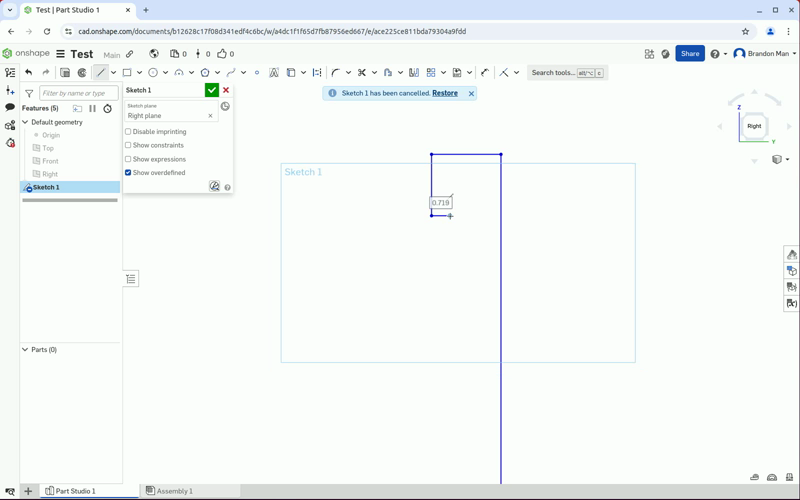
scroll(-6)
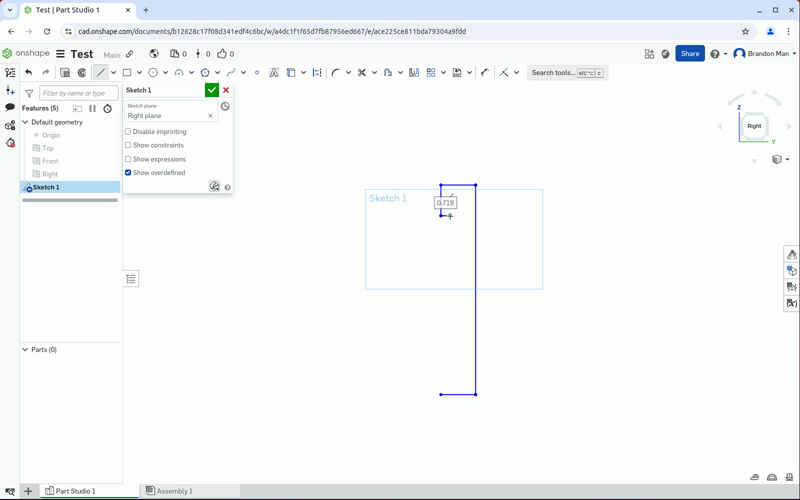
scroll(-6)
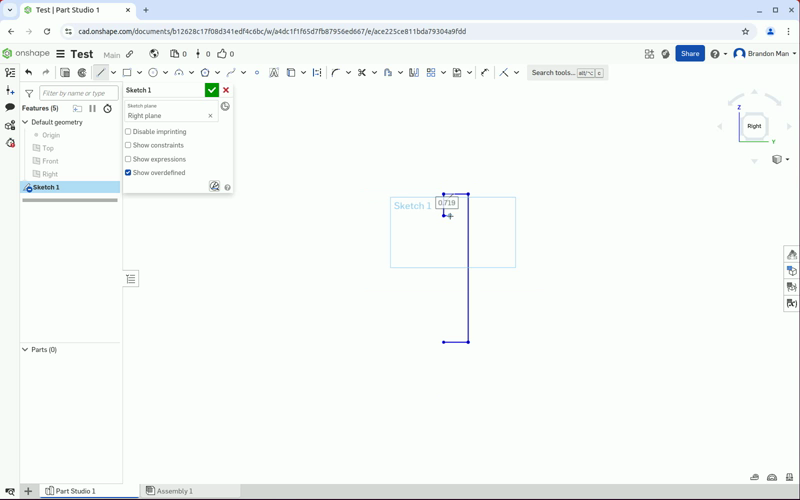
scroll(-6)
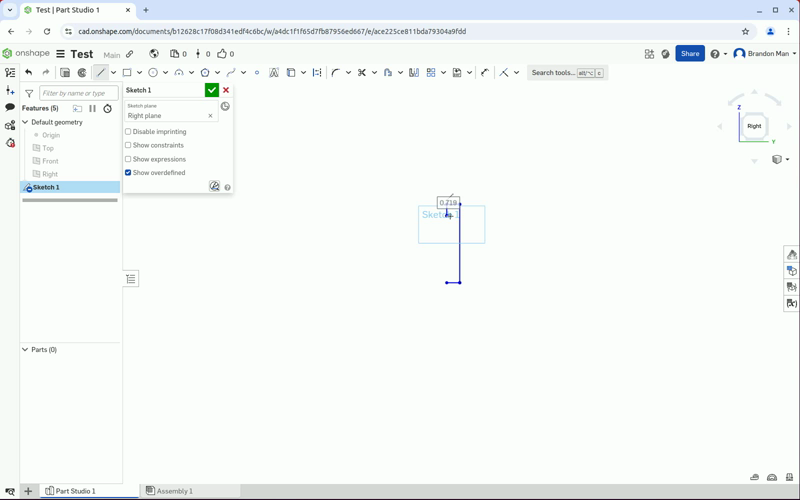
key_up(shift)
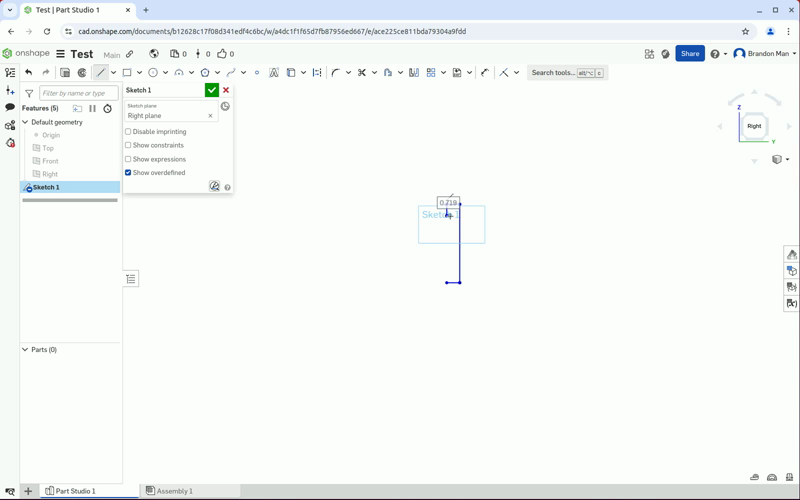
key_down(shift)
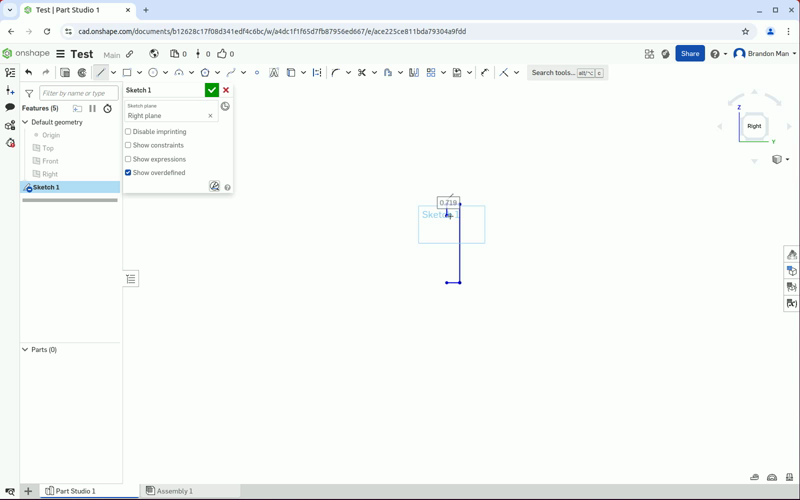
mouse_move(480, 215)
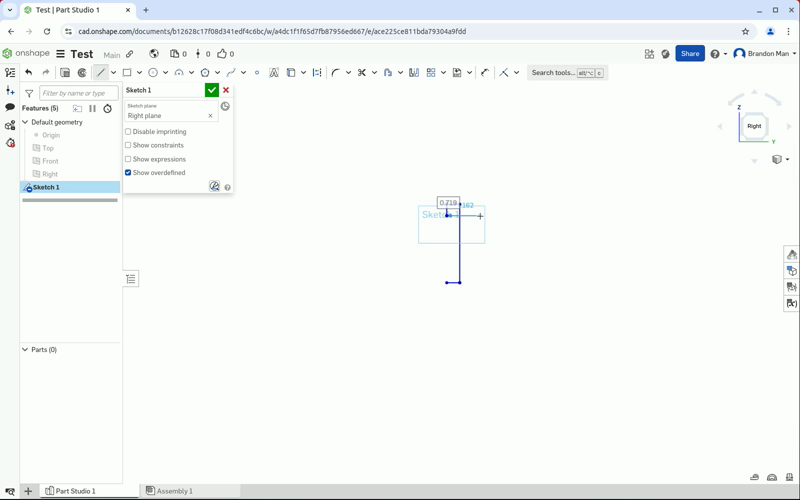
mouse_move(450, 220)
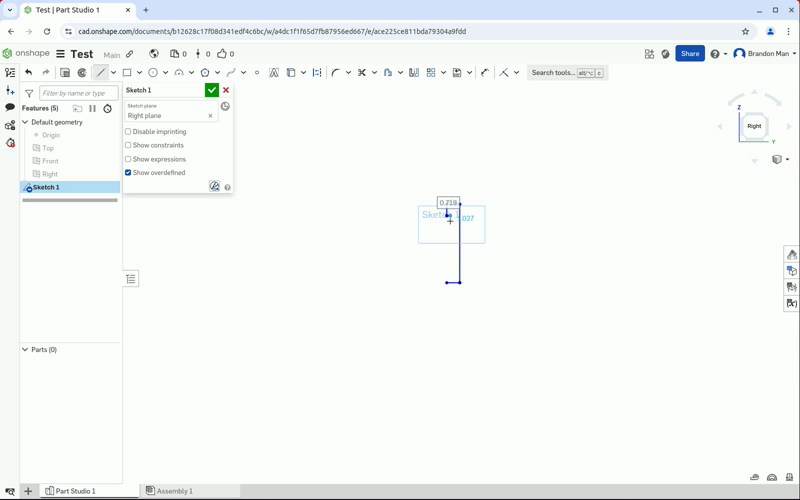
scroll(6)
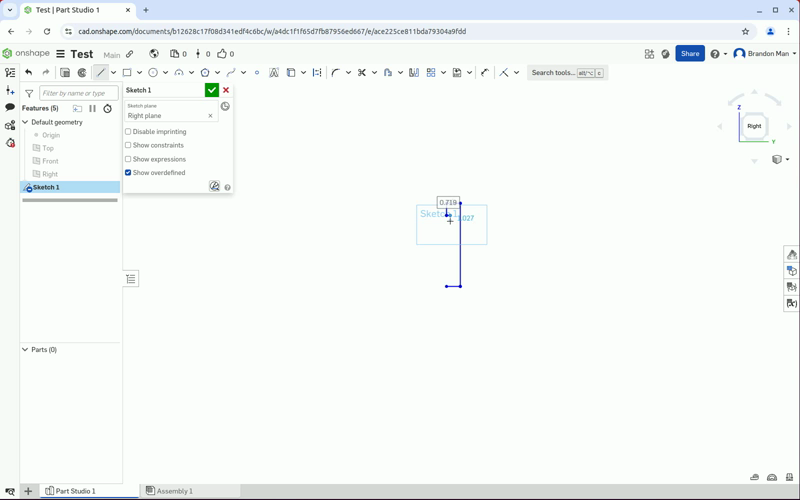
scroll(6)
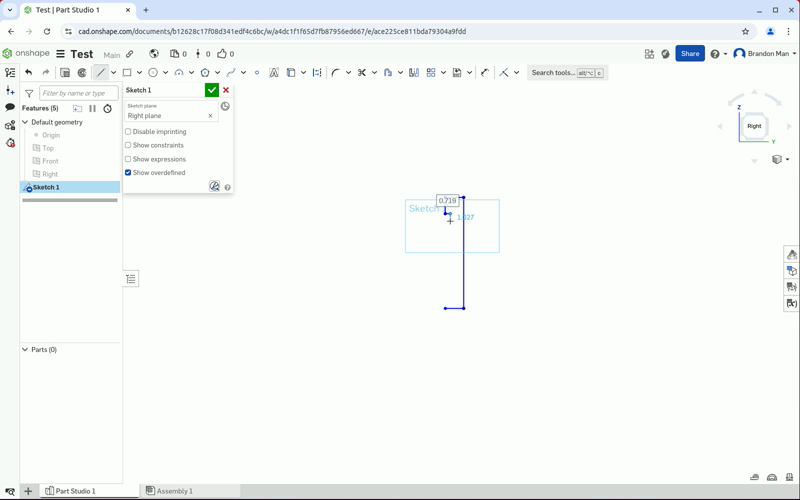
scroll(6)
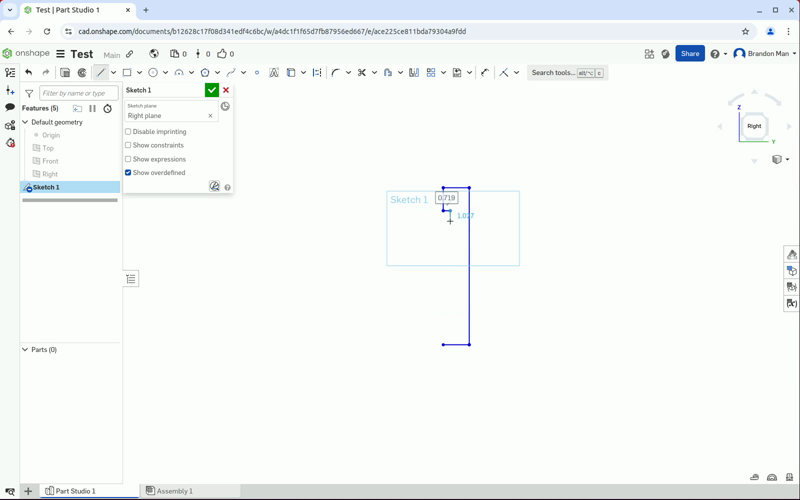
scroll(6)
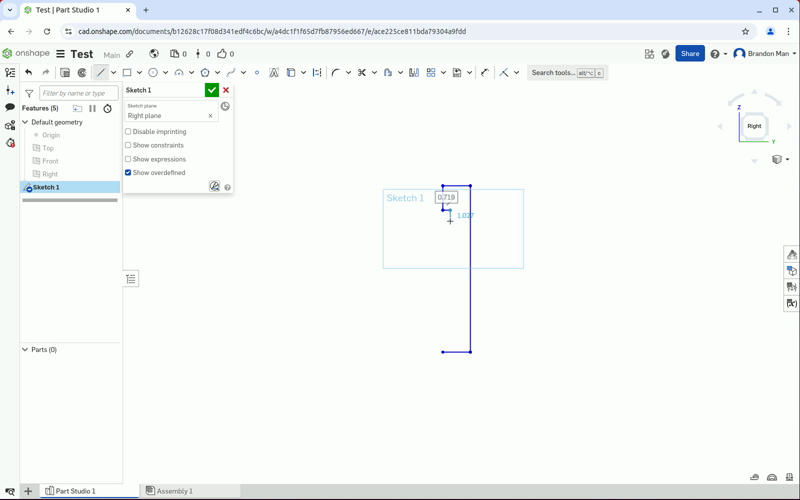
scroll(6)
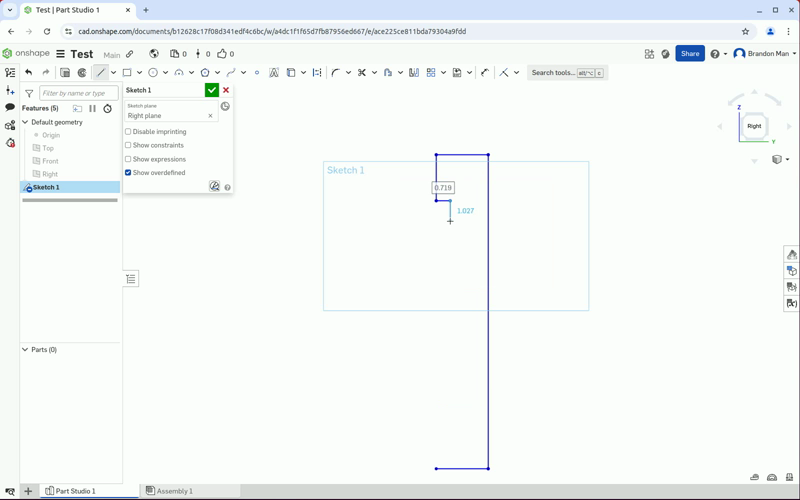
scroll(6)
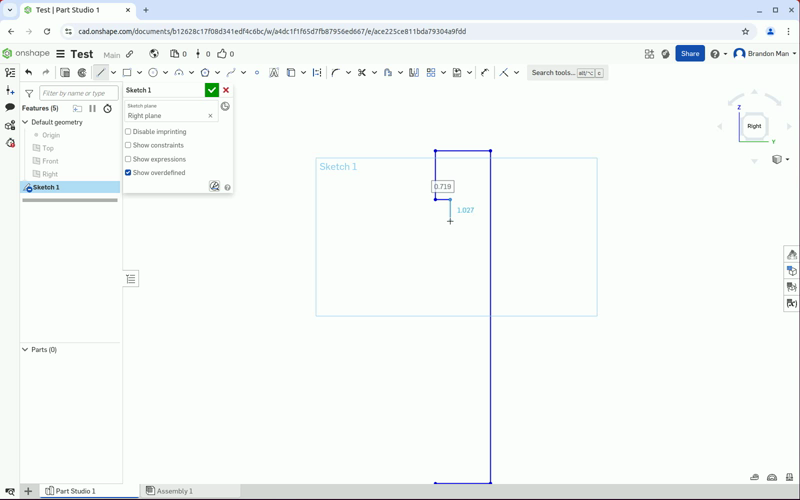
scroll(6)
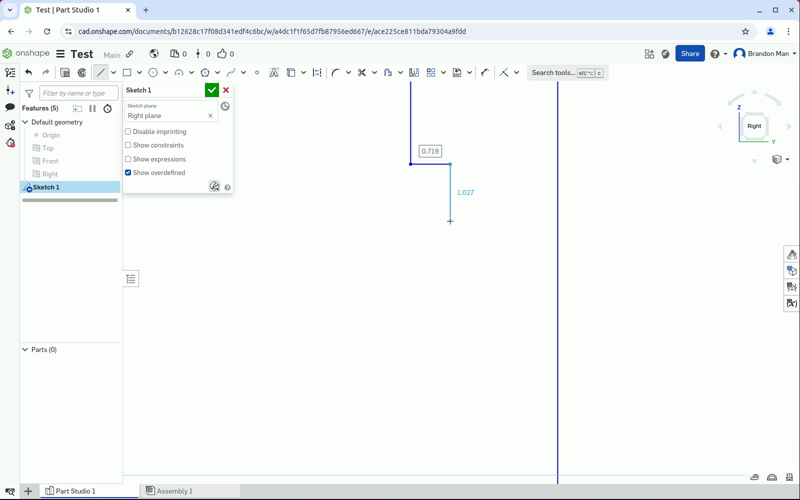
click(450, 220)
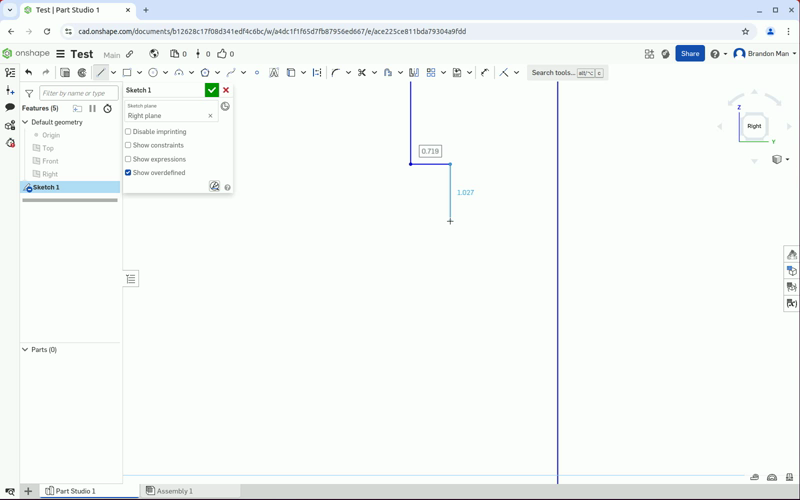
scroll(-6)
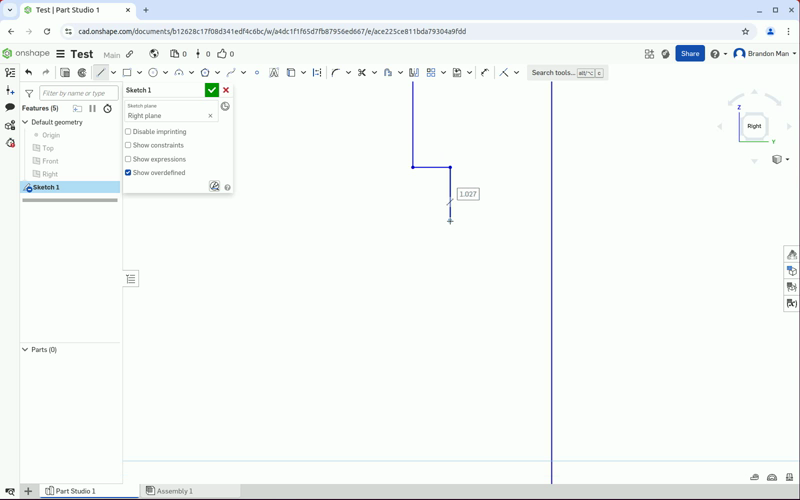
scroll(-6)
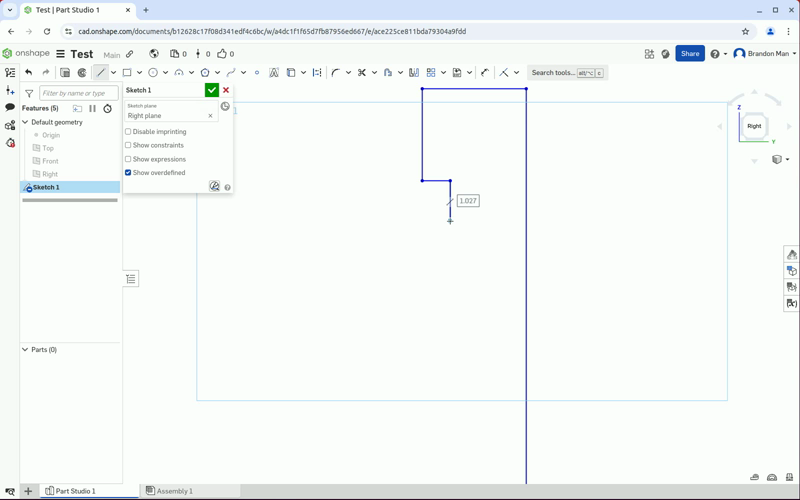
scroll(-6)
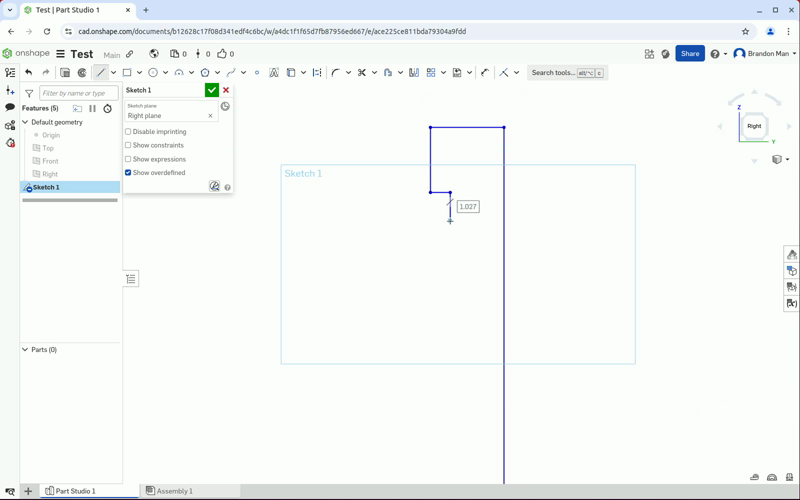
scroll(-6)
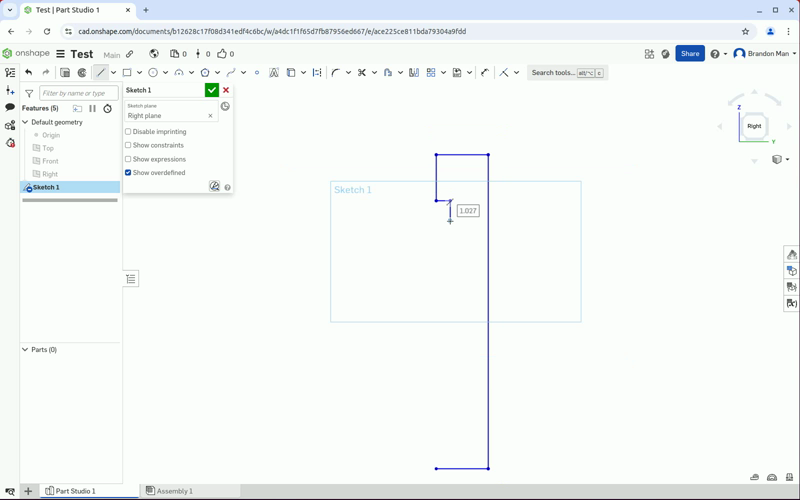
scroll(-6)
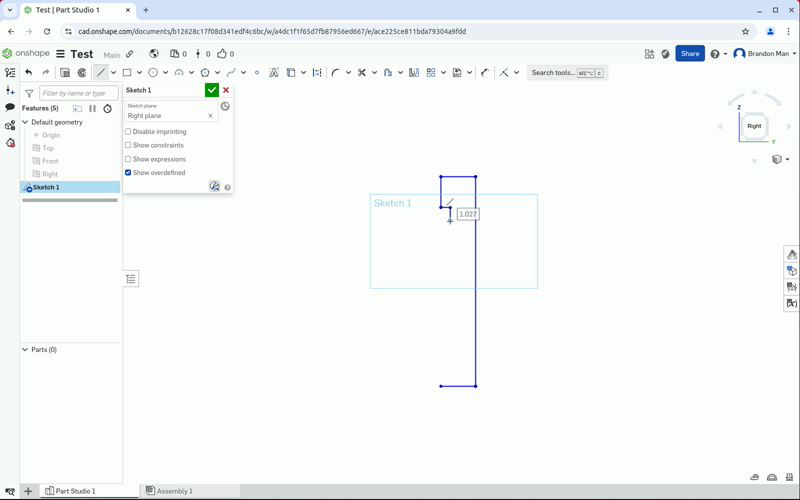
scroll(-6)
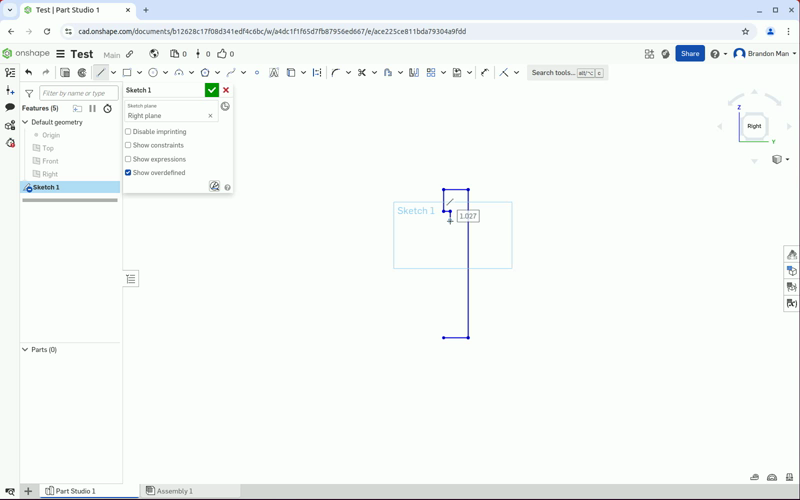
scroll(-6)
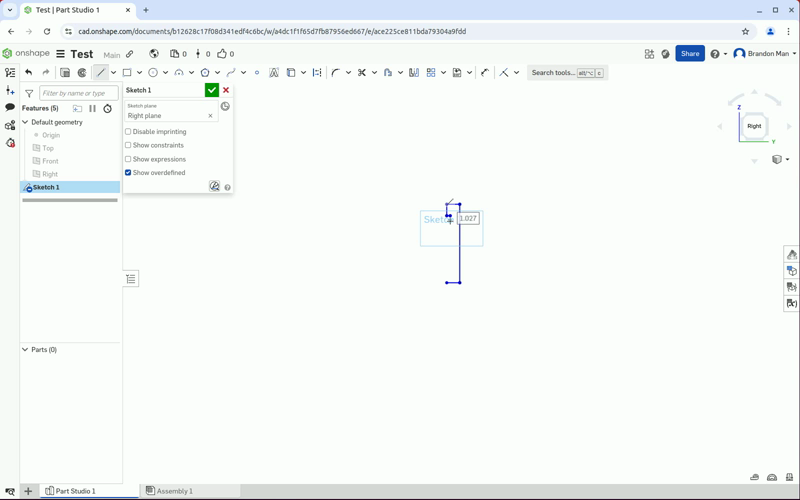
key_up(shift)
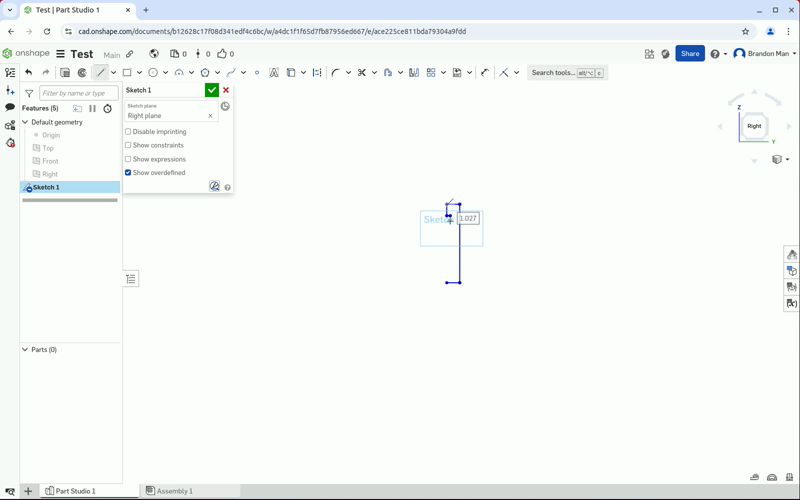
key_down(shift)
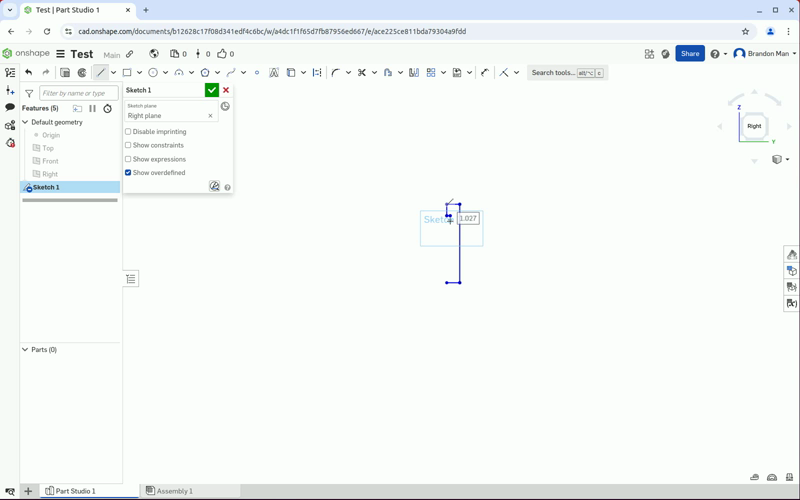
mouse_move(480, 220)
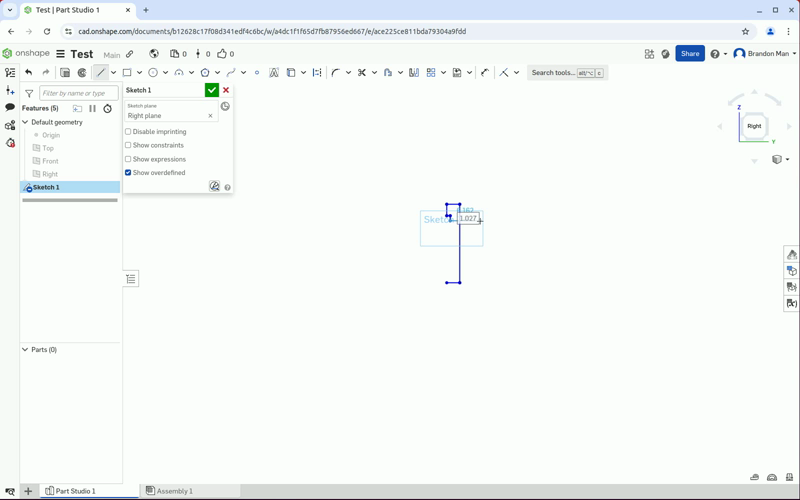
mouse_move(446, 220)
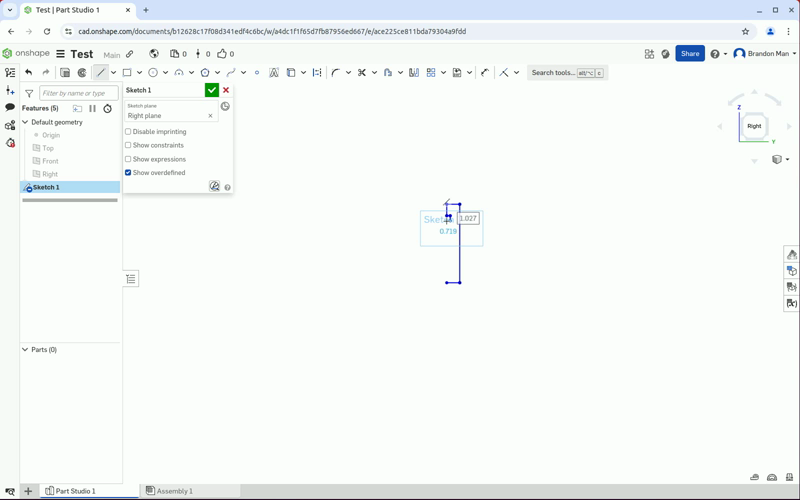
scroll(6)
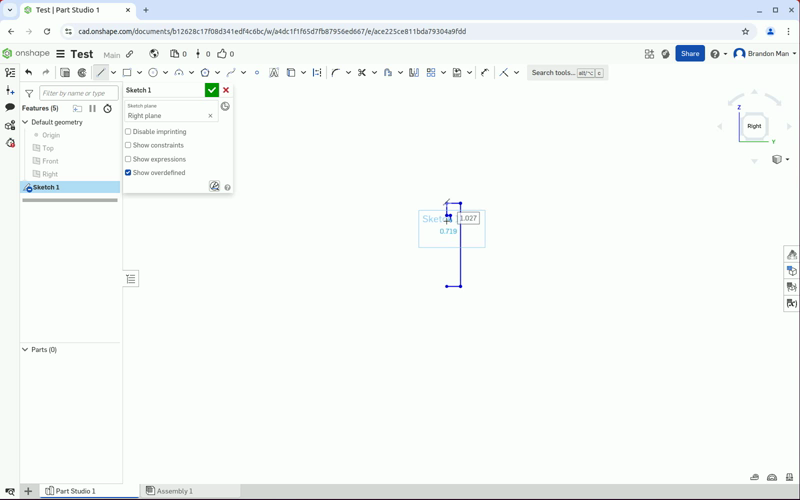
scroll(6)
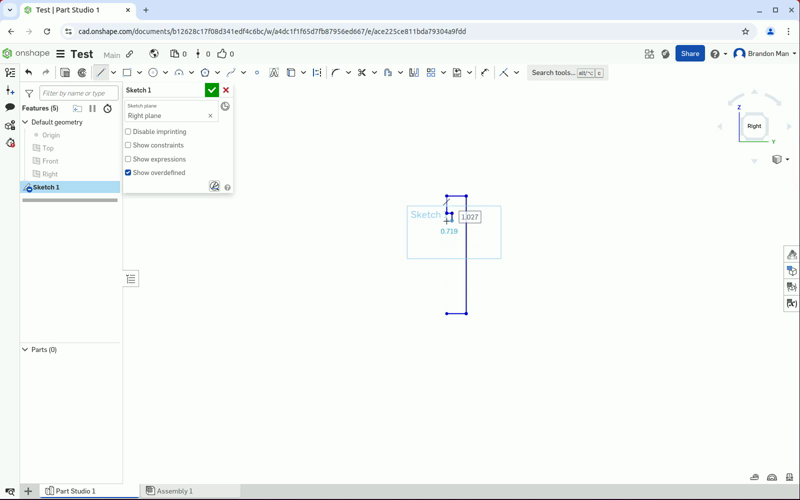
scroll(6)
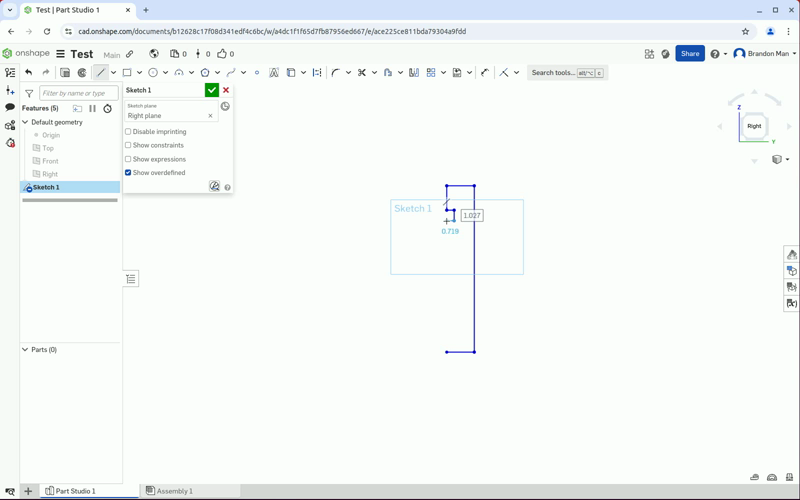
scroll(6)
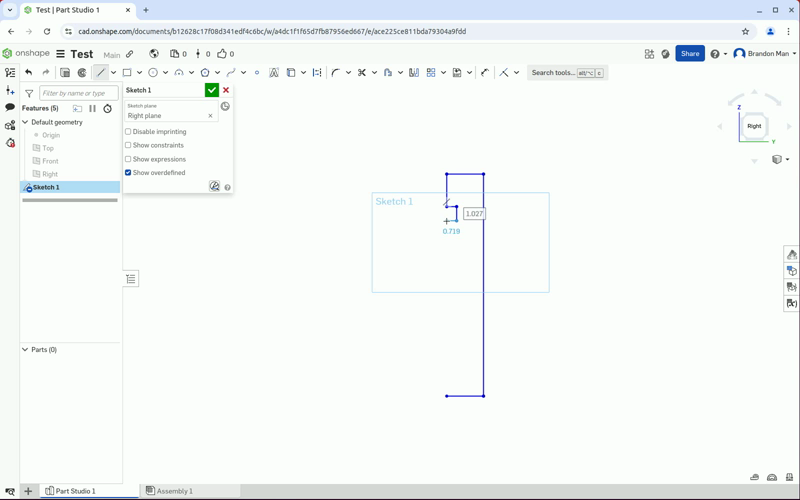
scroll(6)
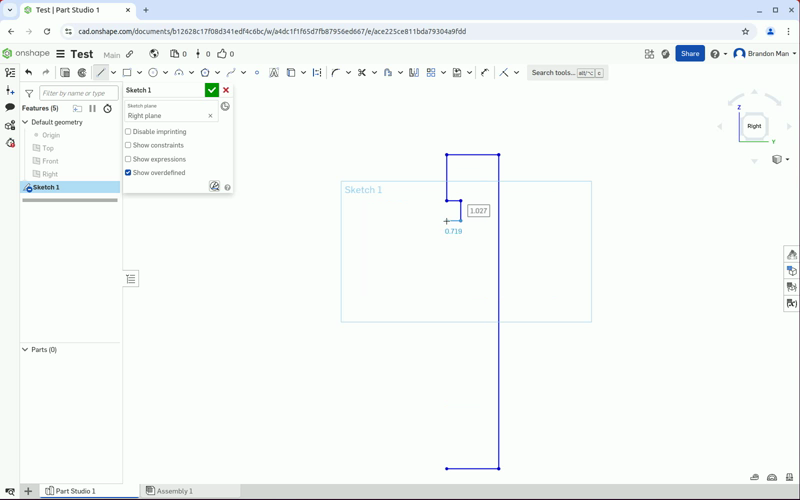
scroll(6)
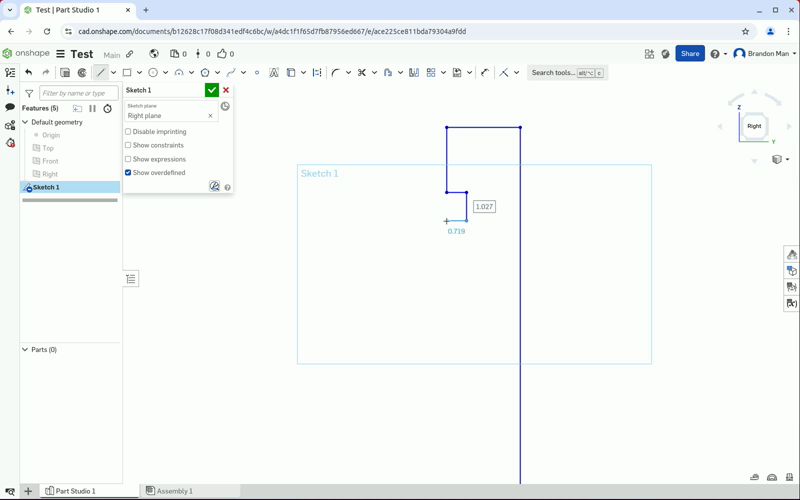
scroll(6)
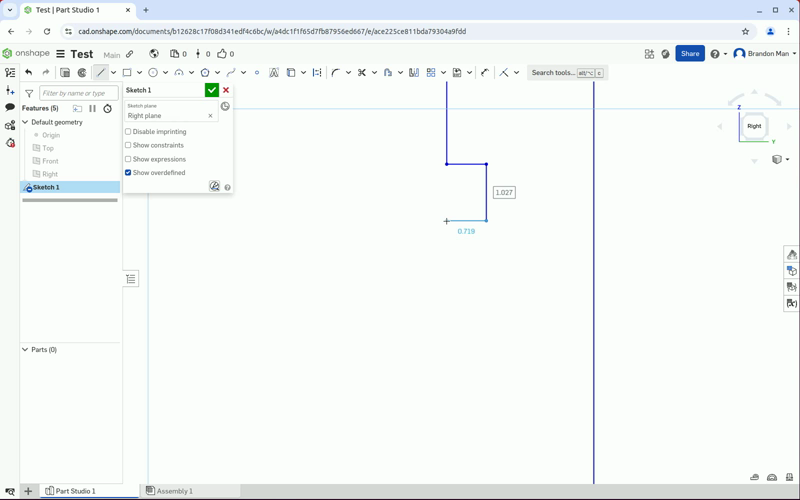
click(446, 220)
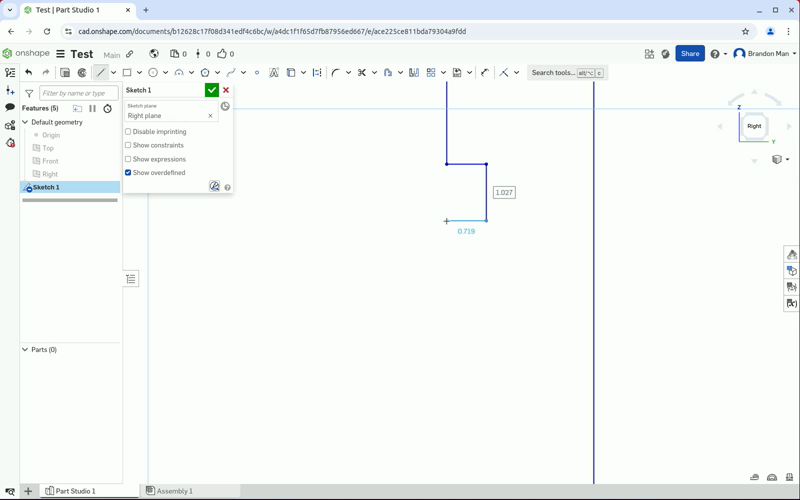
scroll(-6)
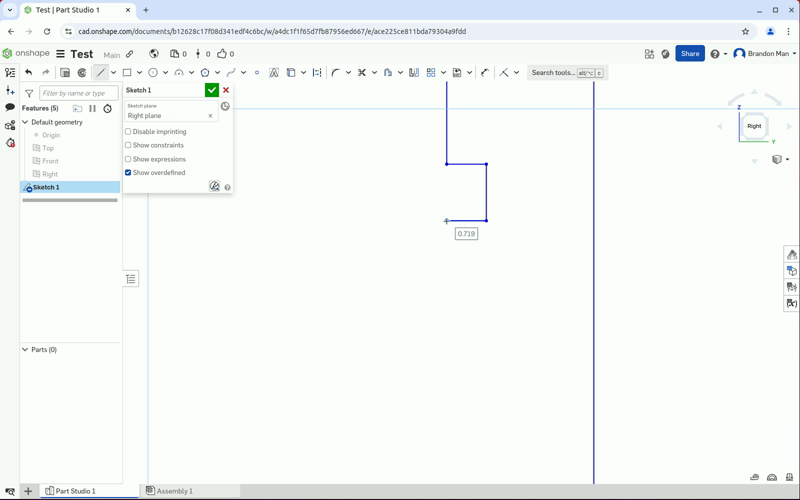
scroll(-6)
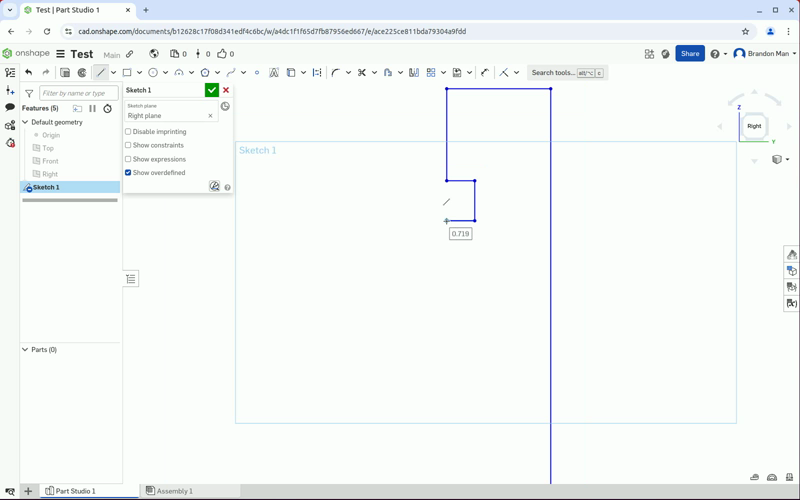
scroll(-6)
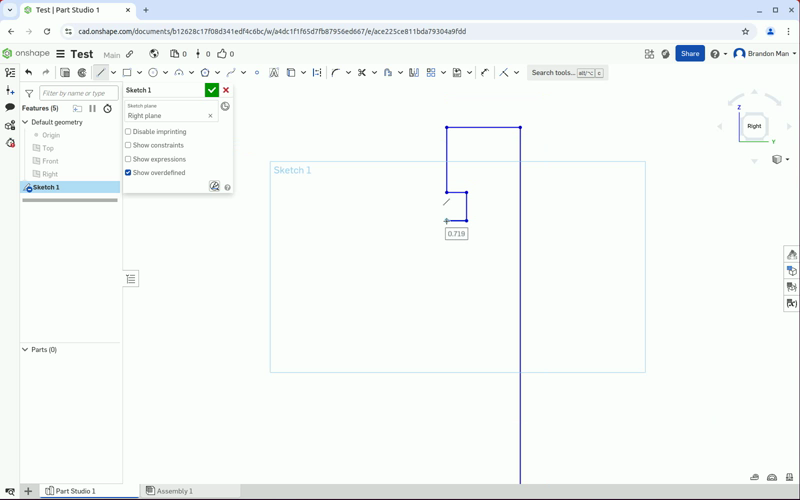
scroll(-6)
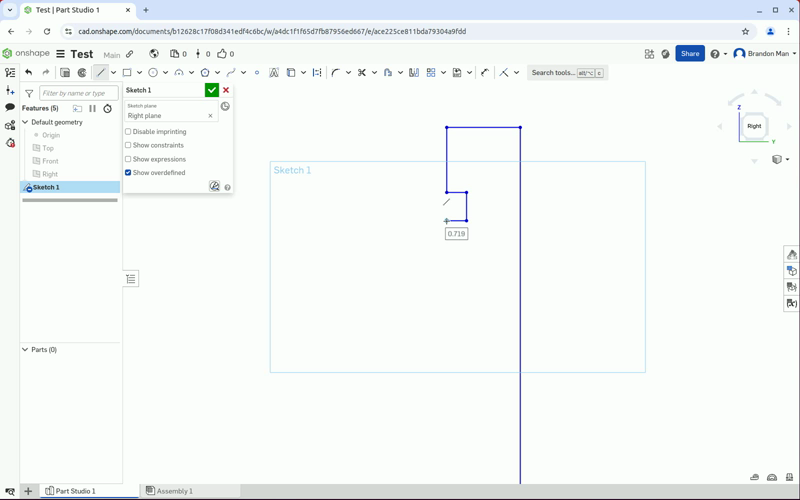
scroll(-6)
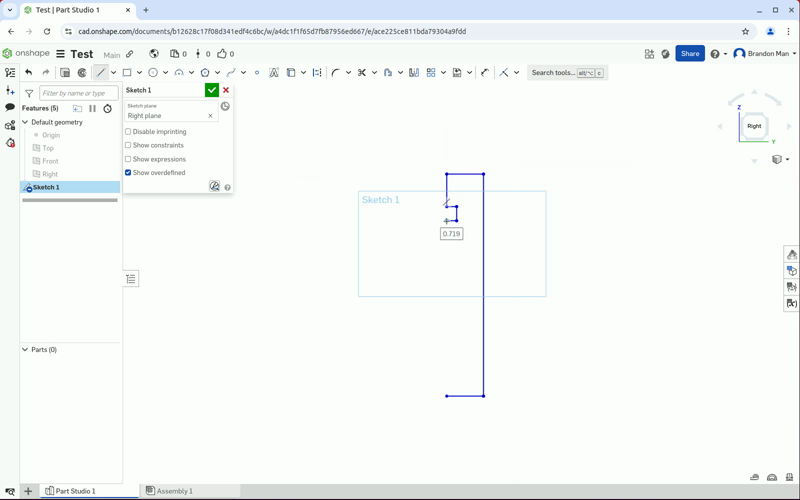
scroll(-6)
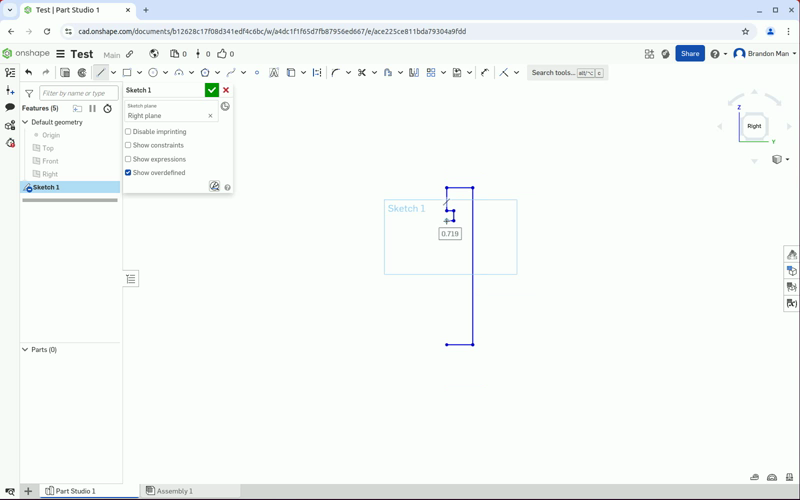
scroll(-6)
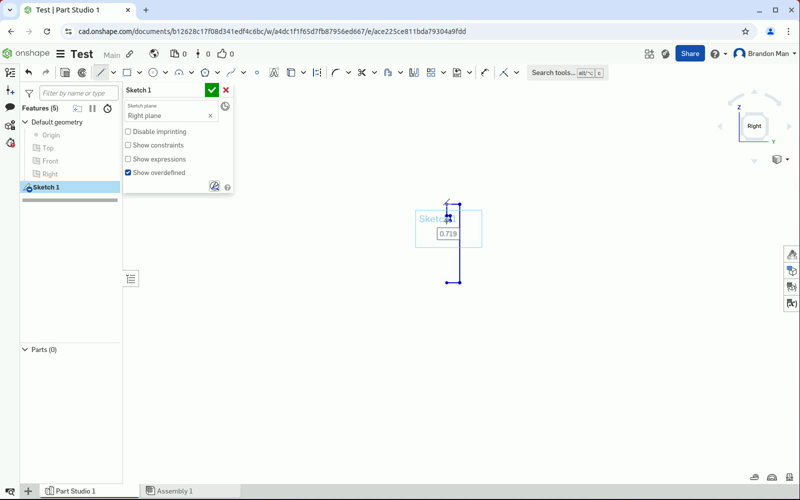
key_up(shift)
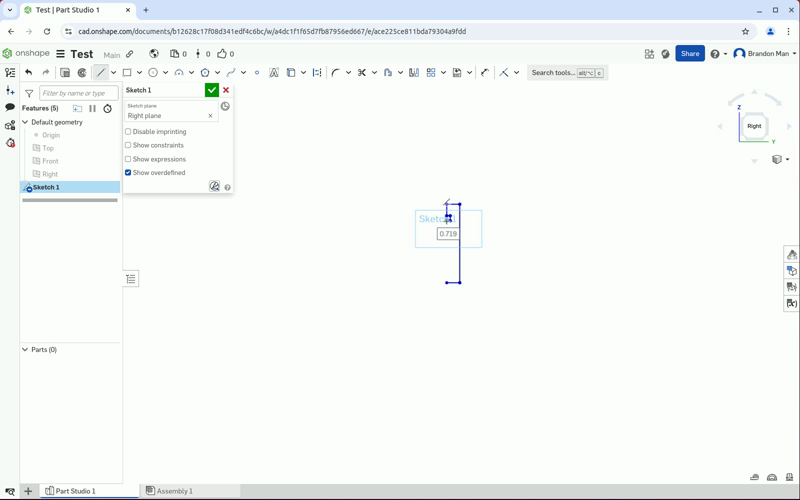
key_down(shift)
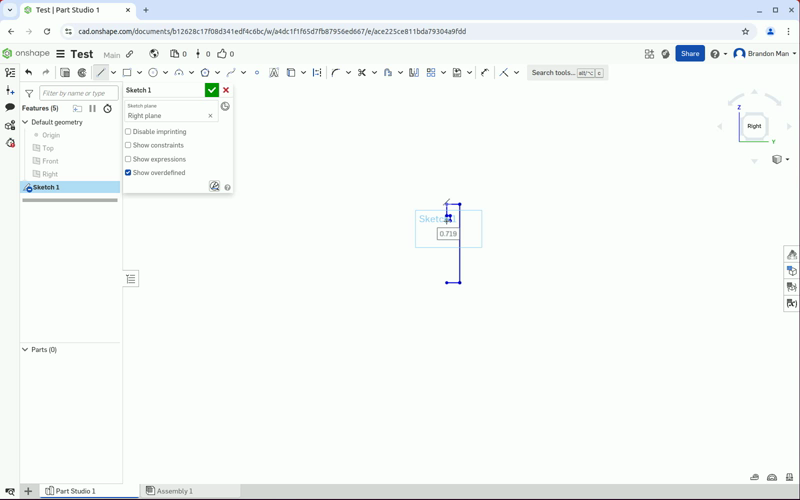
mouse_move(446, 282)
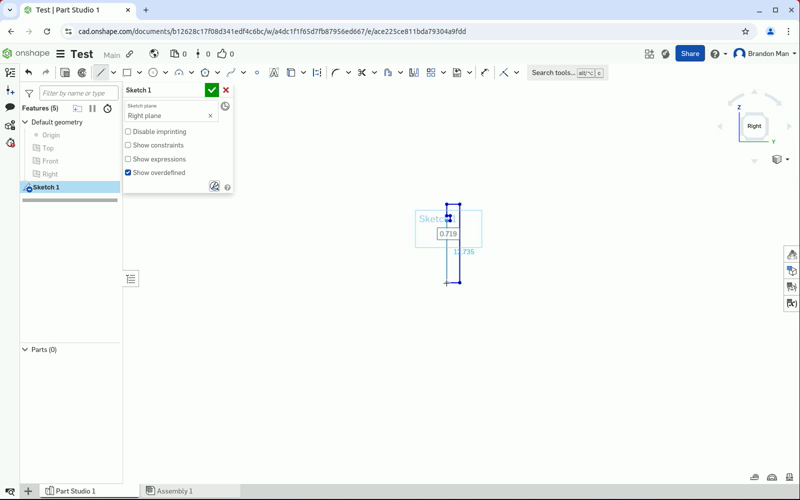
key_up(shift)
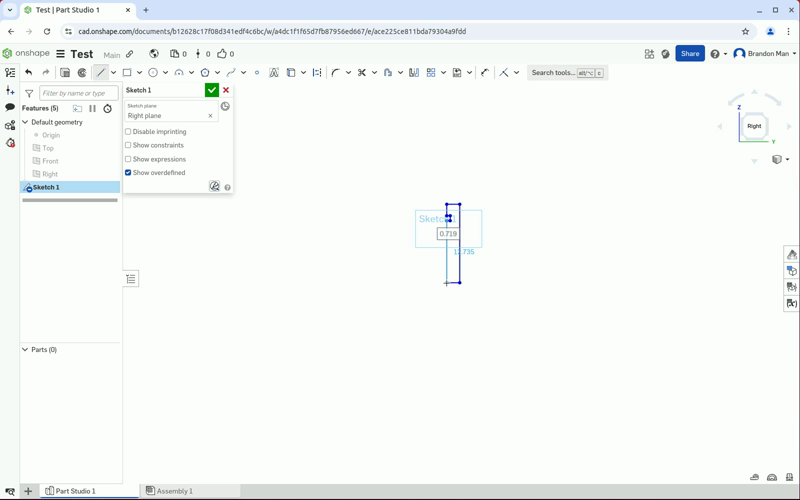
click(446, 282)
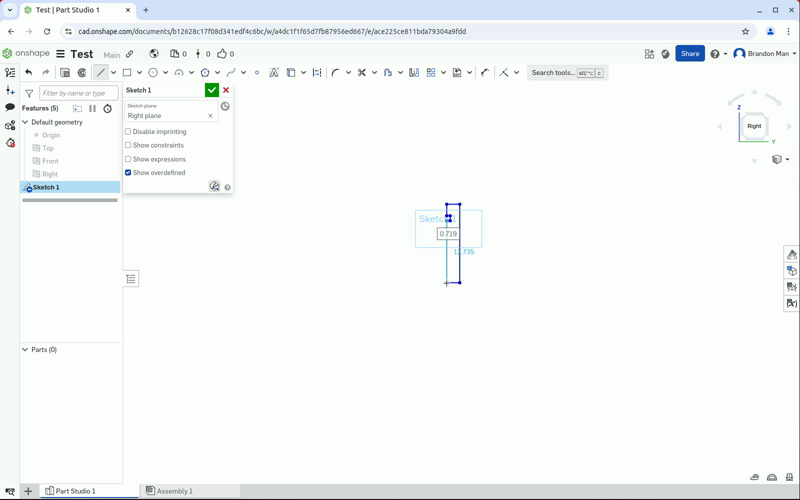
key(esc)
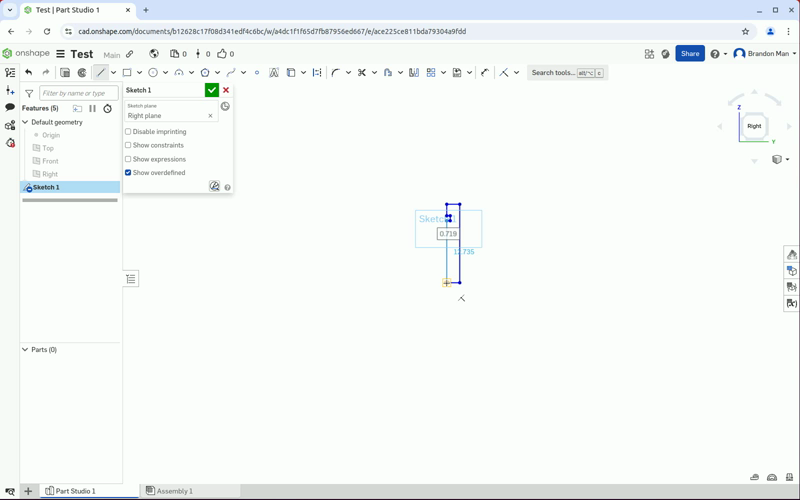
mouse_move(447, 262)
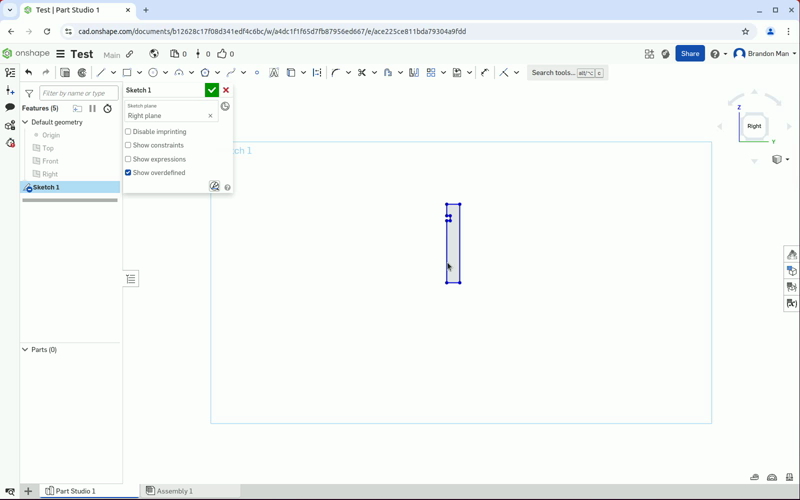
scroll(6)
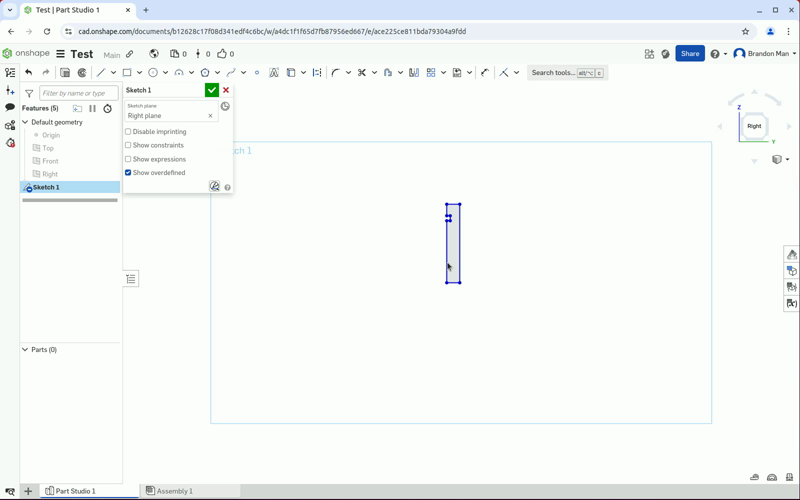
scroll(6)
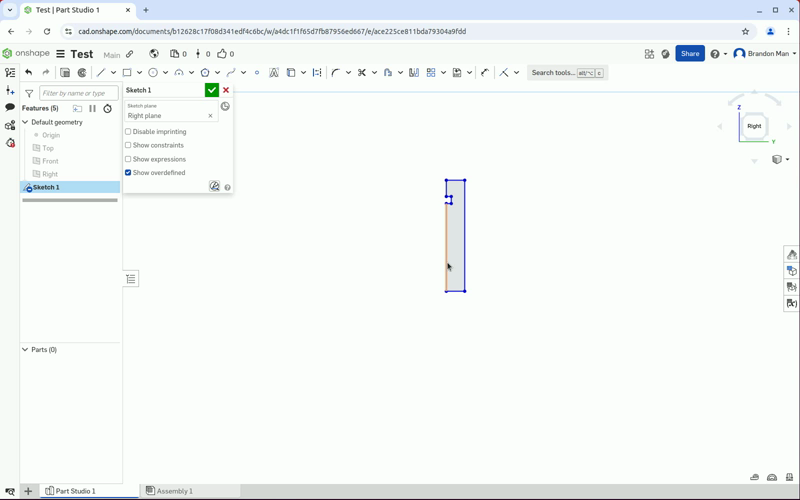
scroll(6)
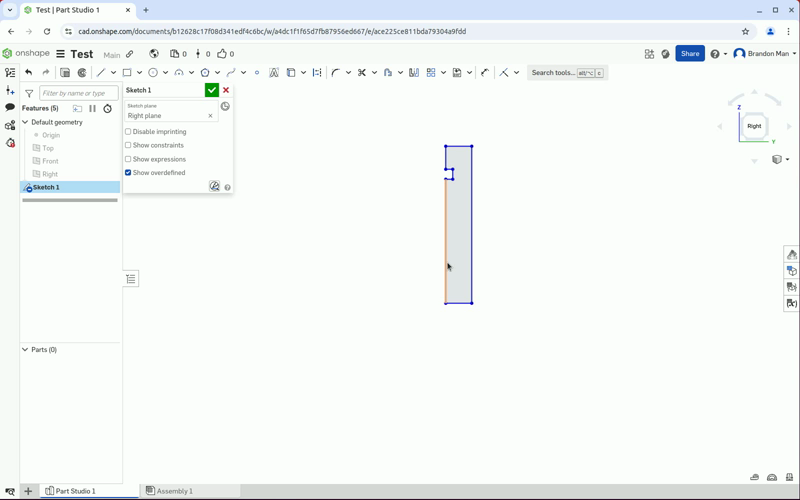
scroll(6)
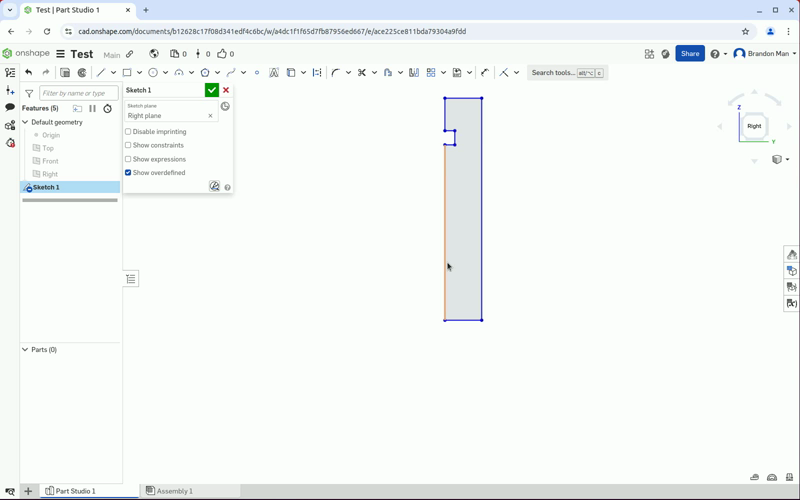
scroll(6)
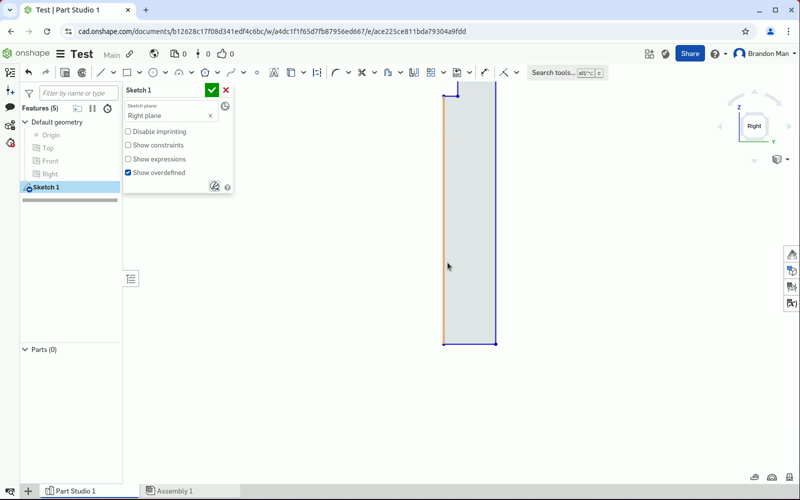
scroll(6)
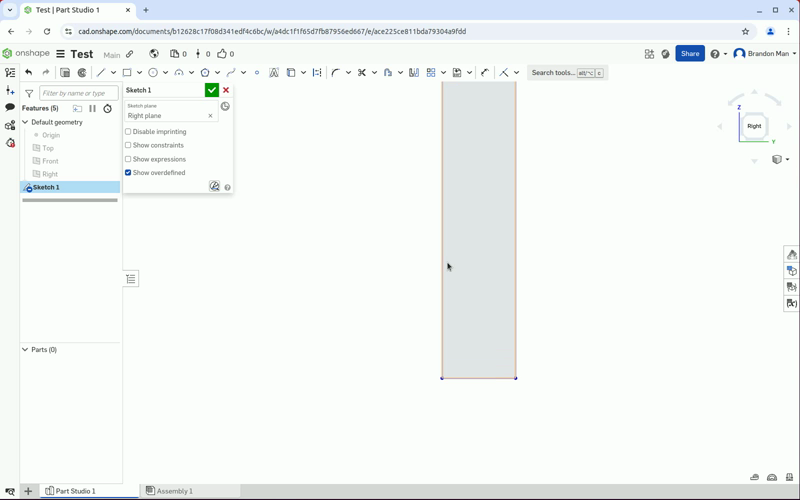
scroll(6)
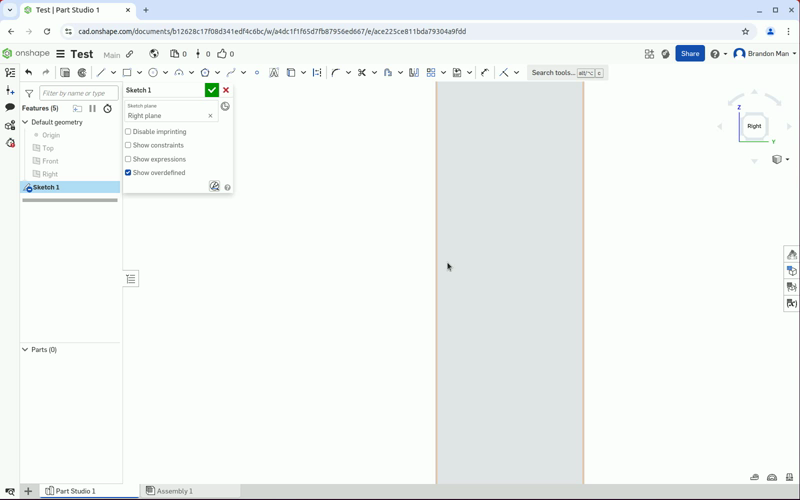
click(447, 262)
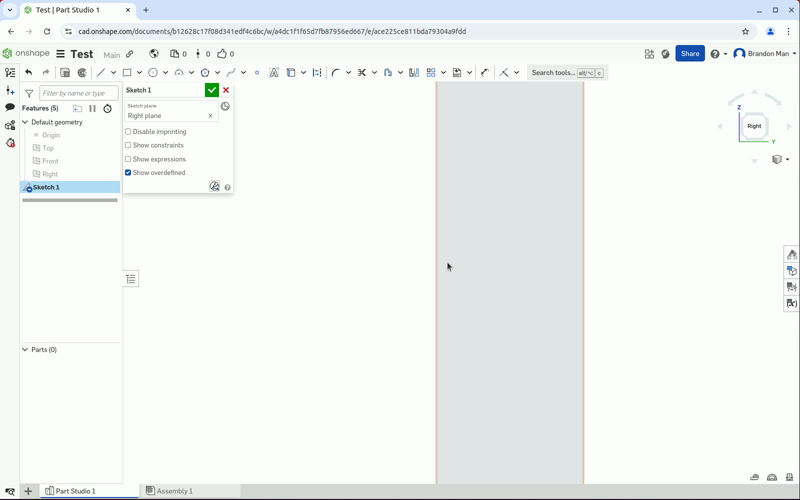
scroll(-6)
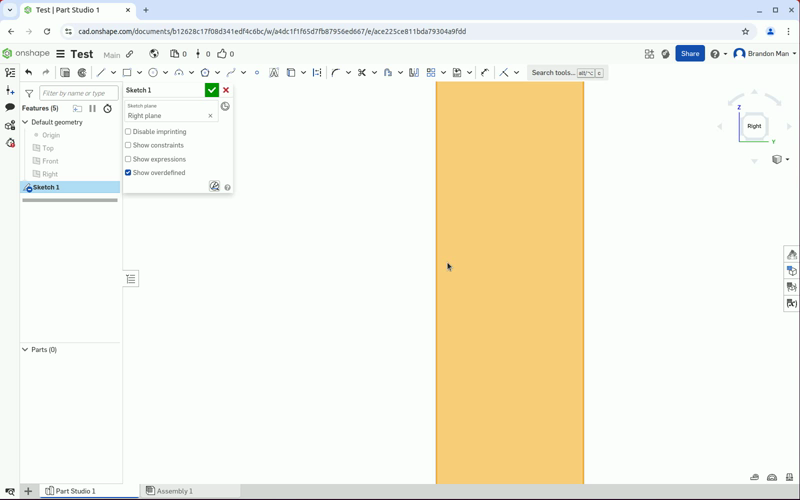
scroll(-6)
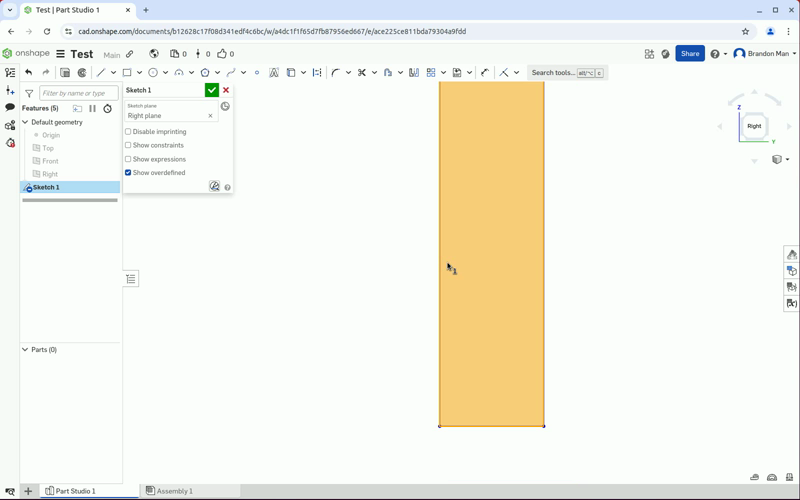
scroll(-6)
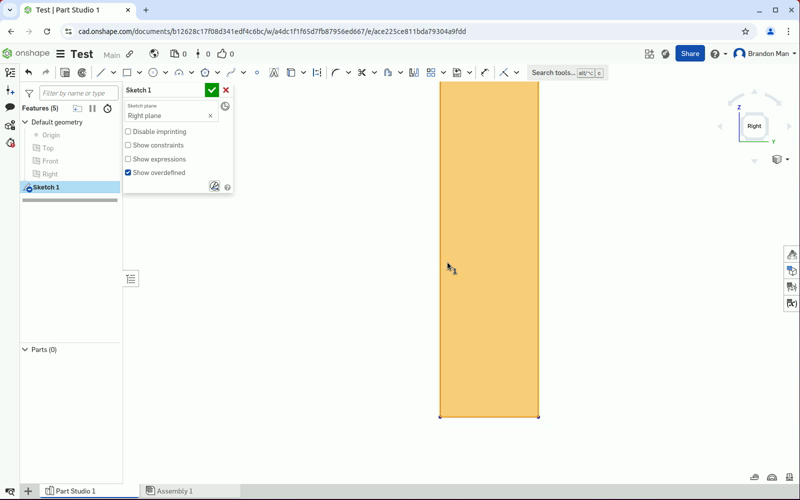
scroll(-6)
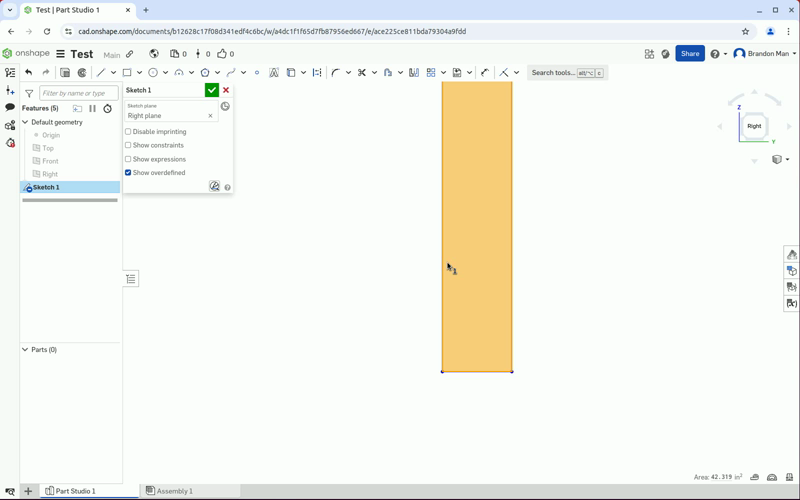
scroll(-6)
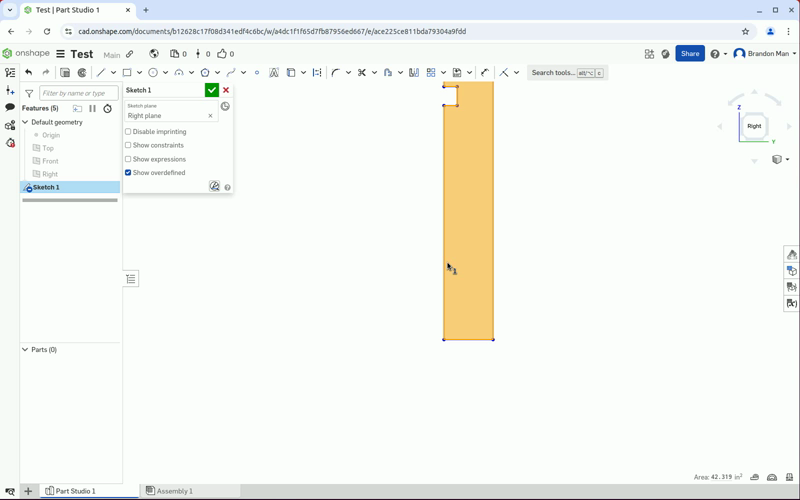
scroll(-6)
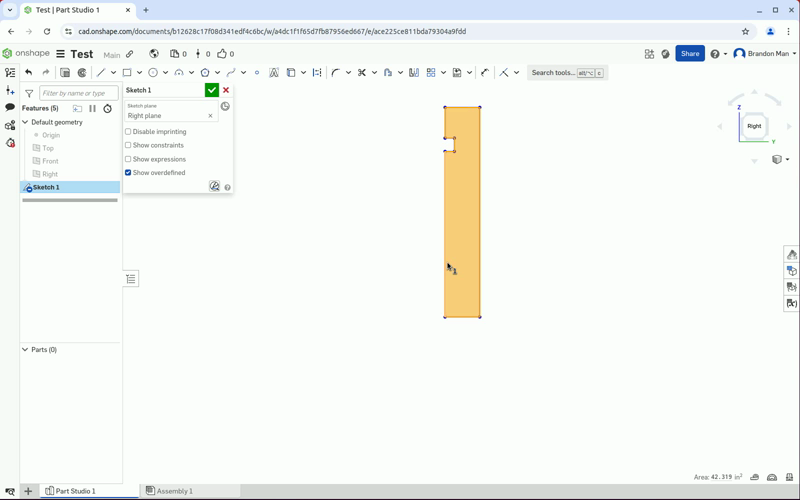
scroll(-6)
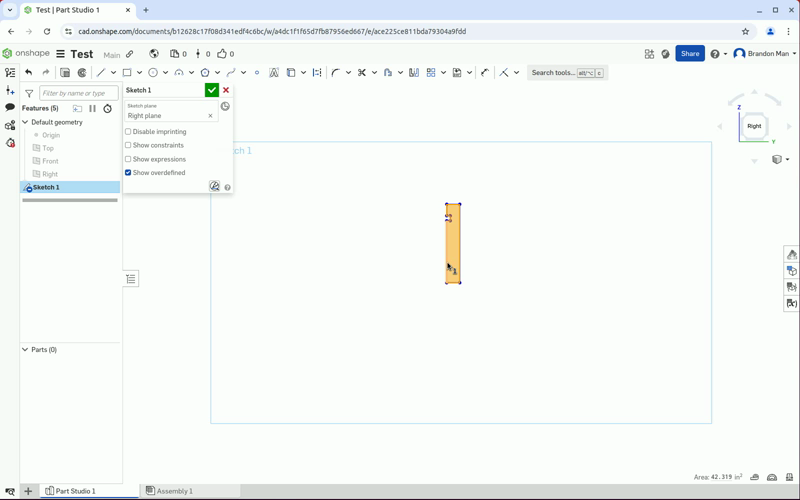
mouse_move(73, 352)
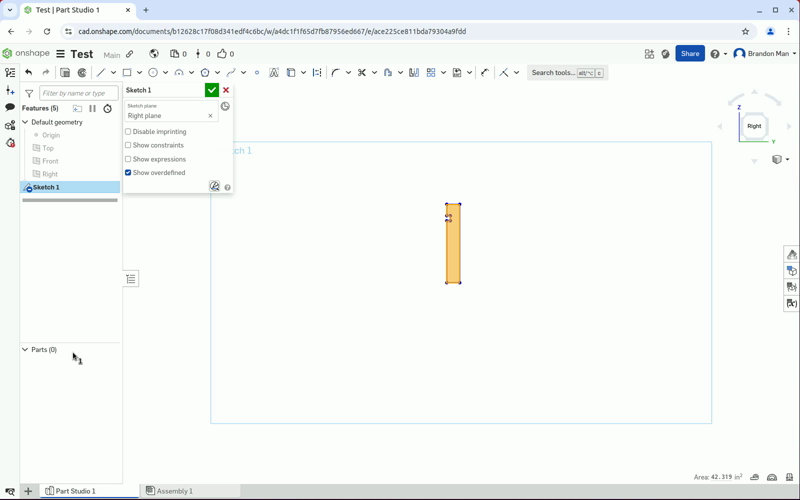
key(shift+y)
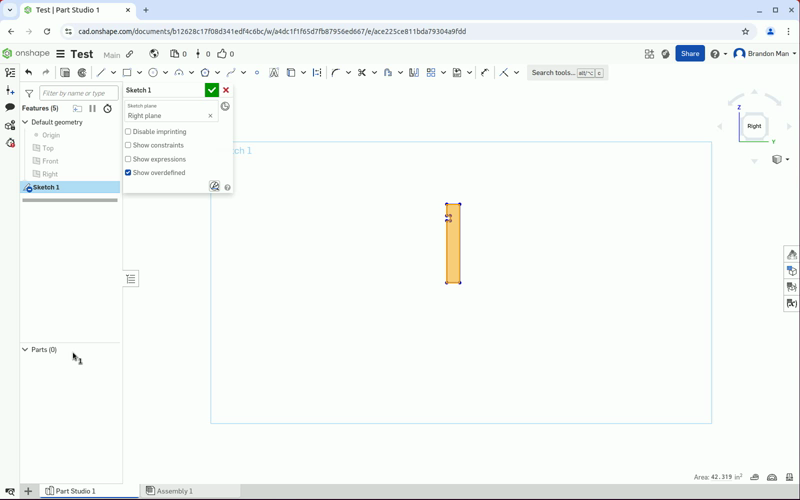
key(shift+e)
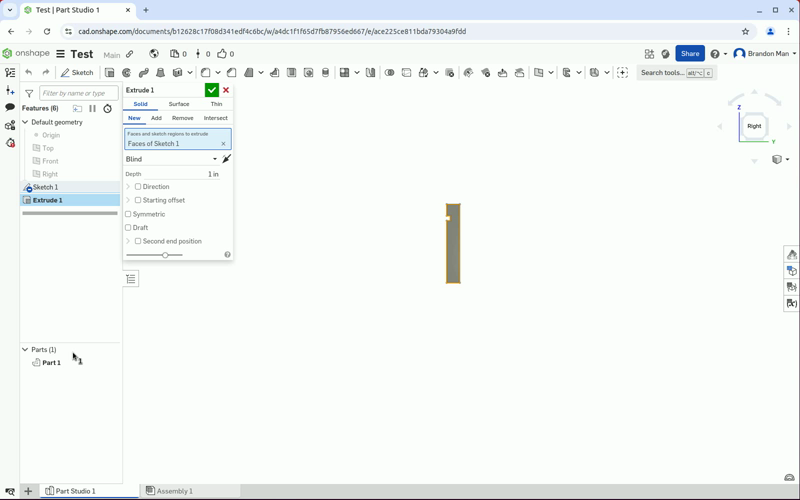
mouse_move(143, 106)
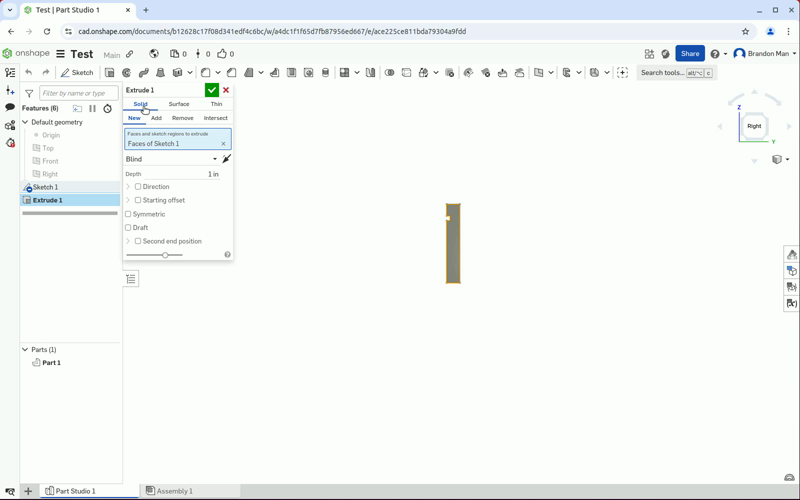
click(143, 106)
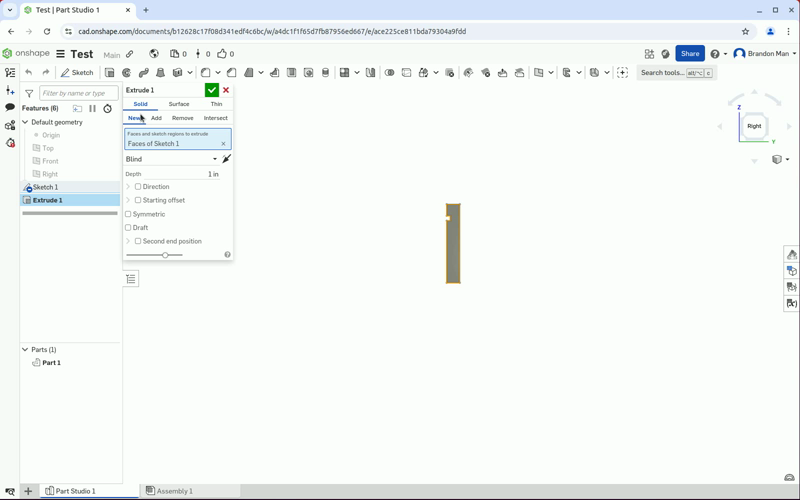
mouse_move(137, 120)
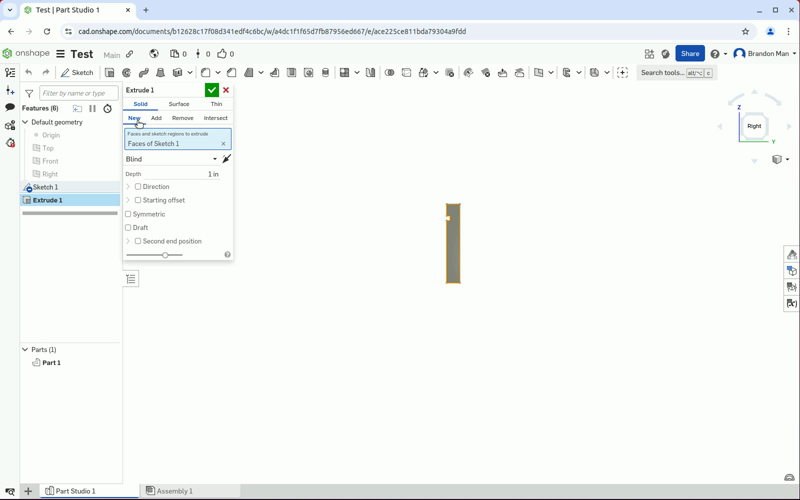
click(137, 120)
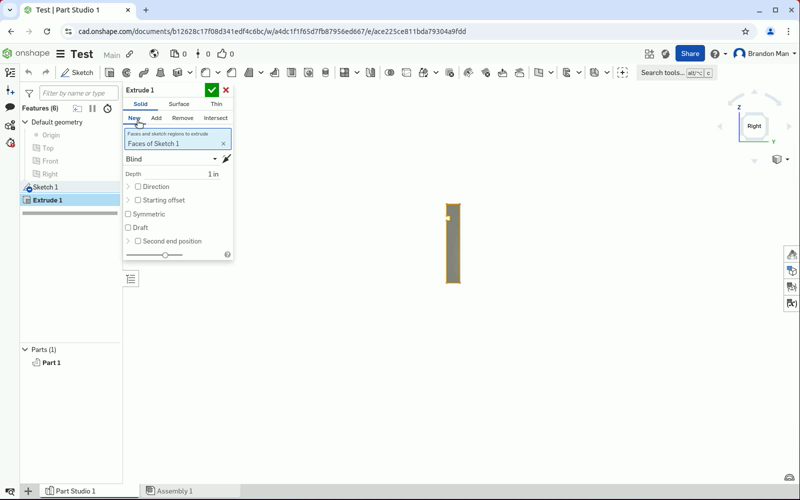
key(tab, 4)
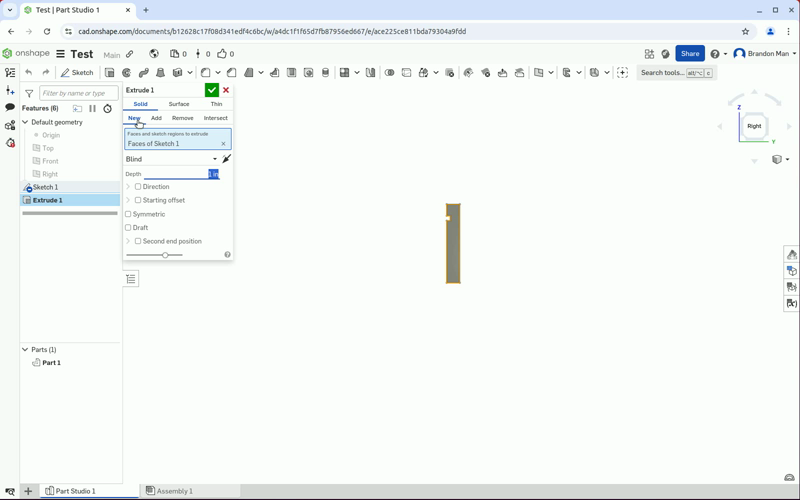
text(23.108)
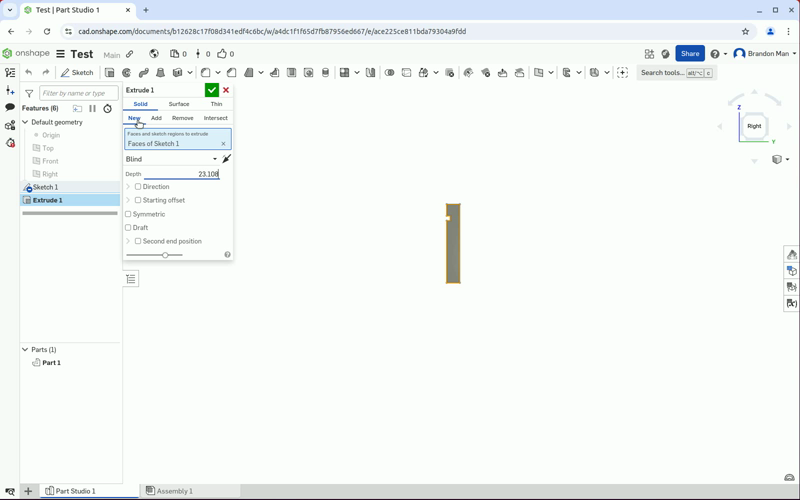
key(enter)
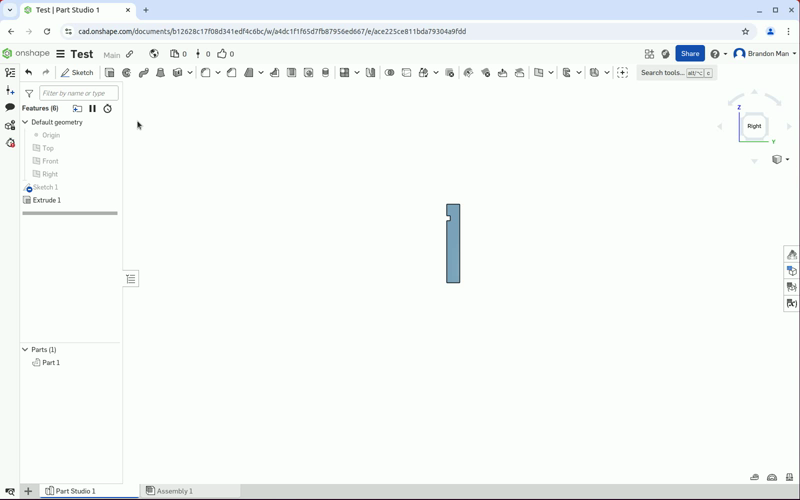
key(shift+h)
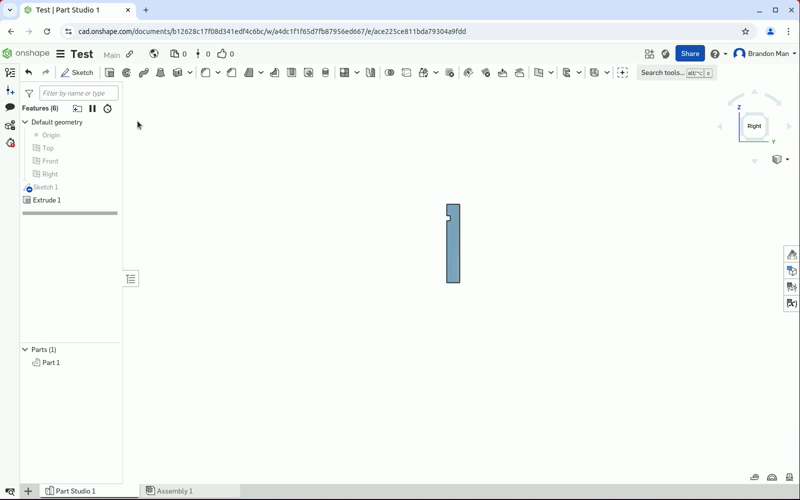
key(shift+h)
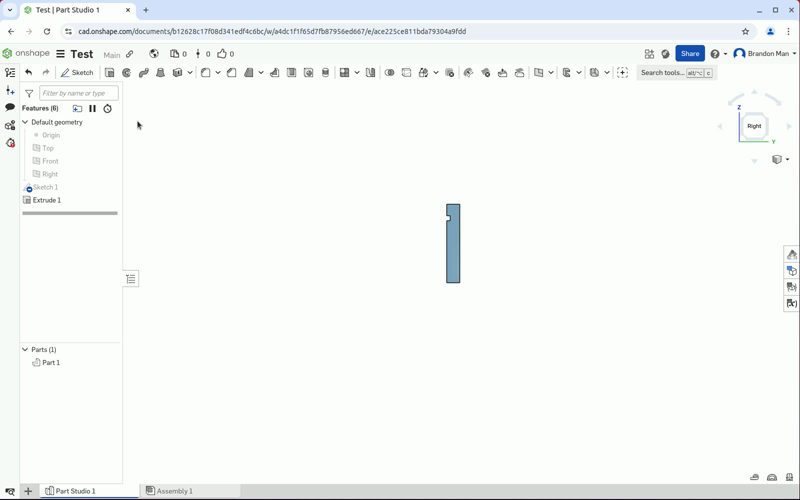
mouse_move(73, 189)
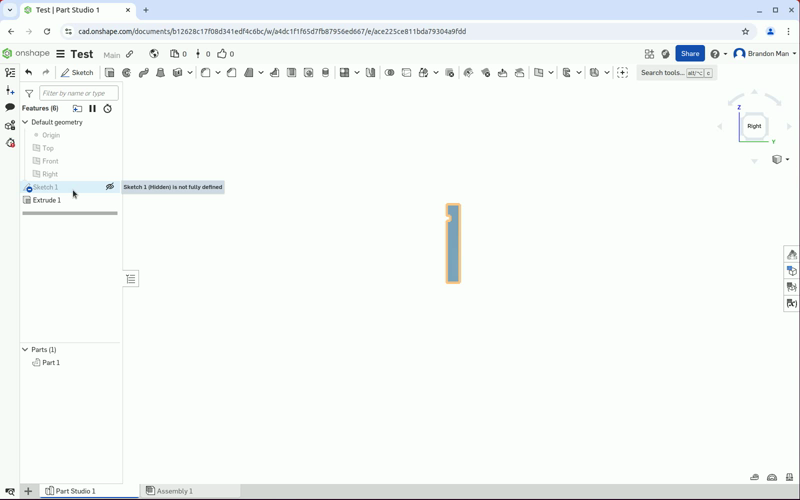
click(73, 189)
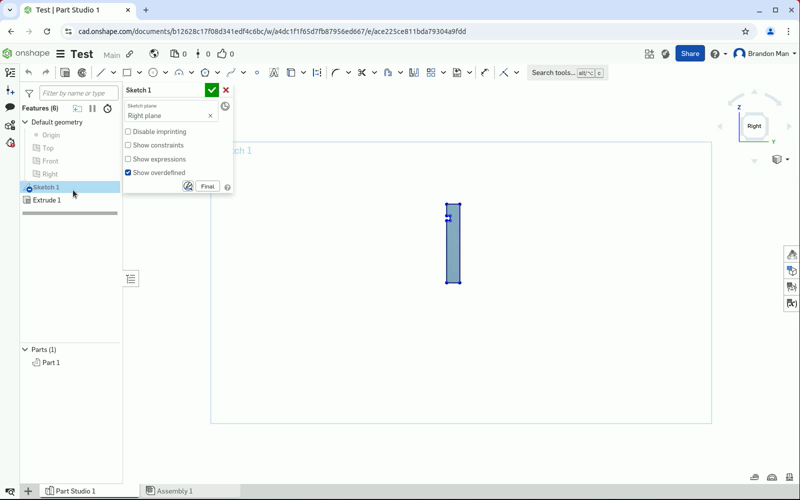
mouse_move(229, 92)
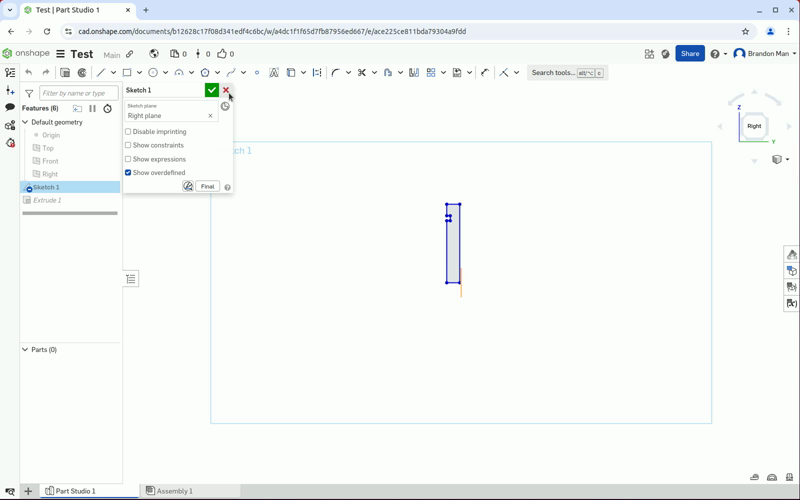
click(229, 92)
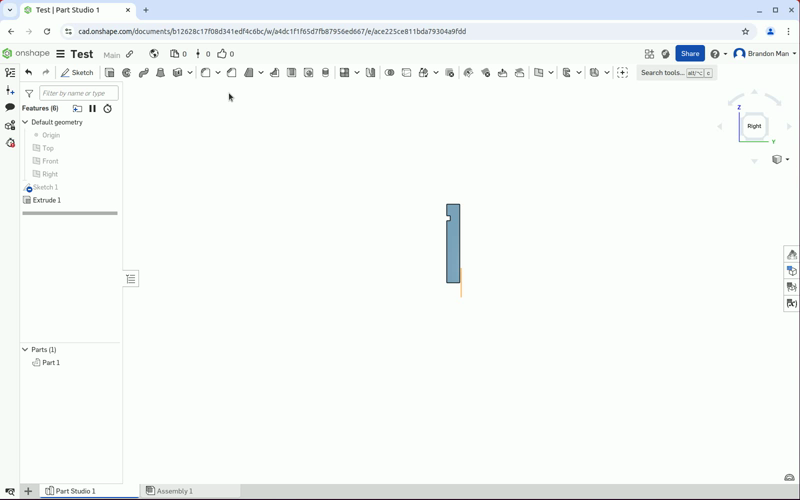
mouse_move(73, 352)
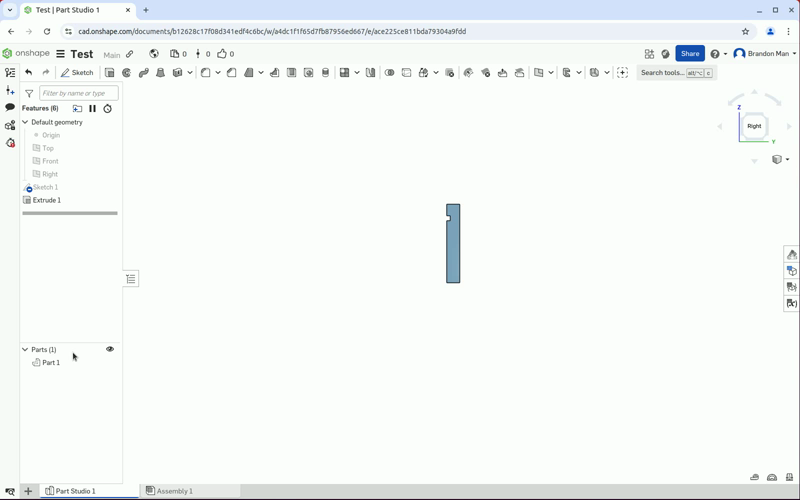
key(y)
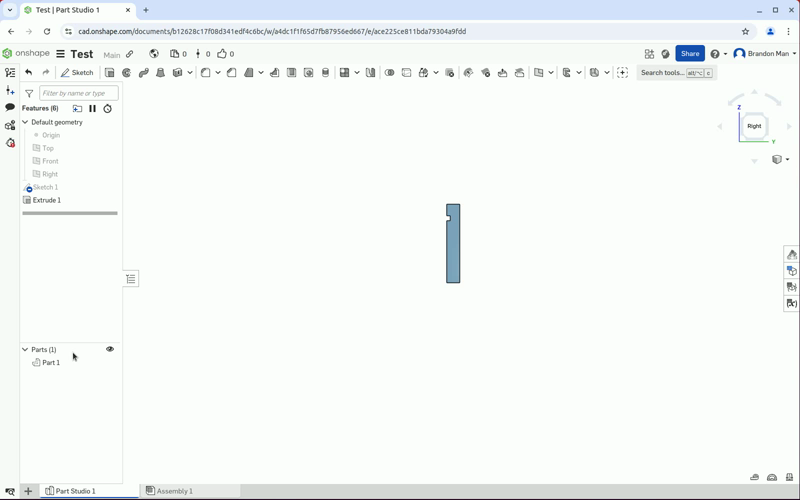
key(shift+p)
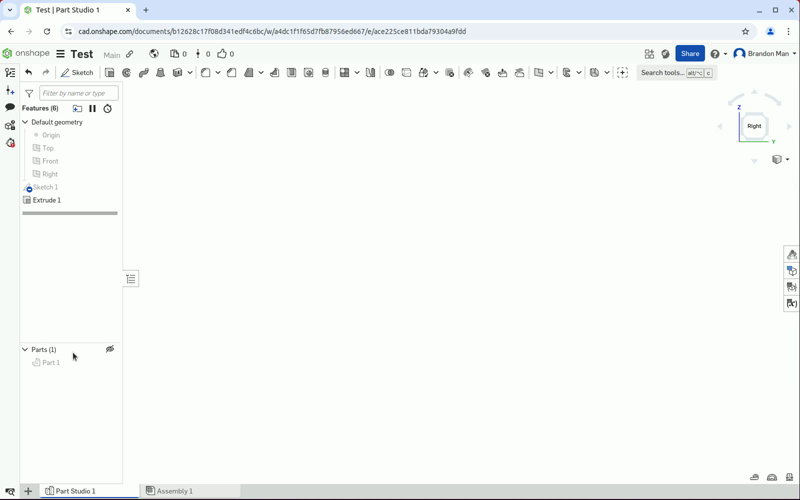
key(space)
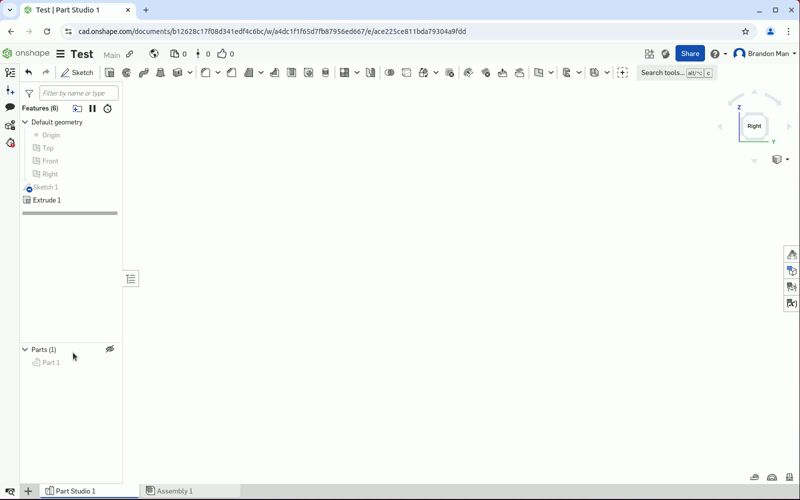
key_down(shift)
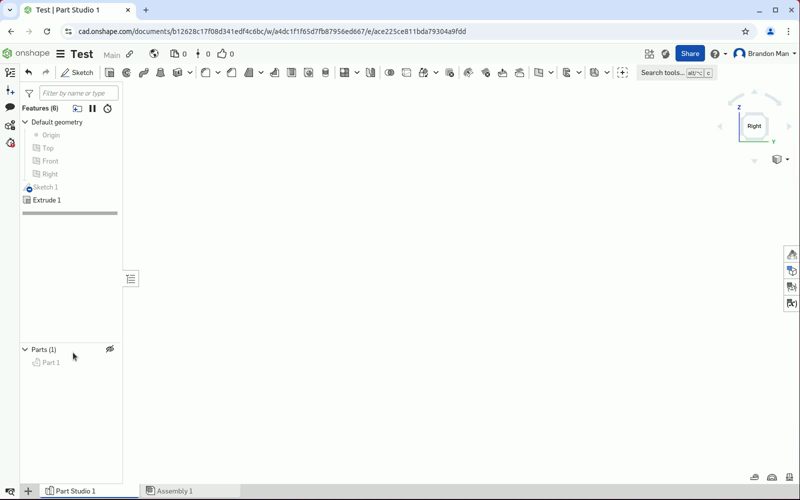
key(right)
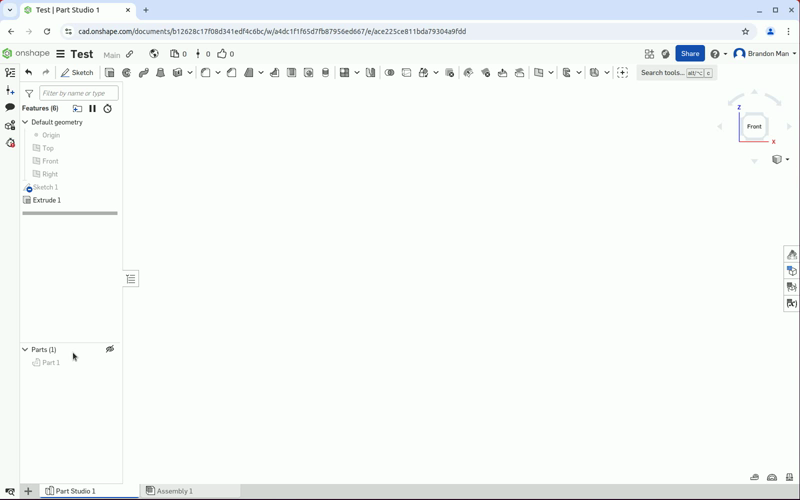
key_up(shift)
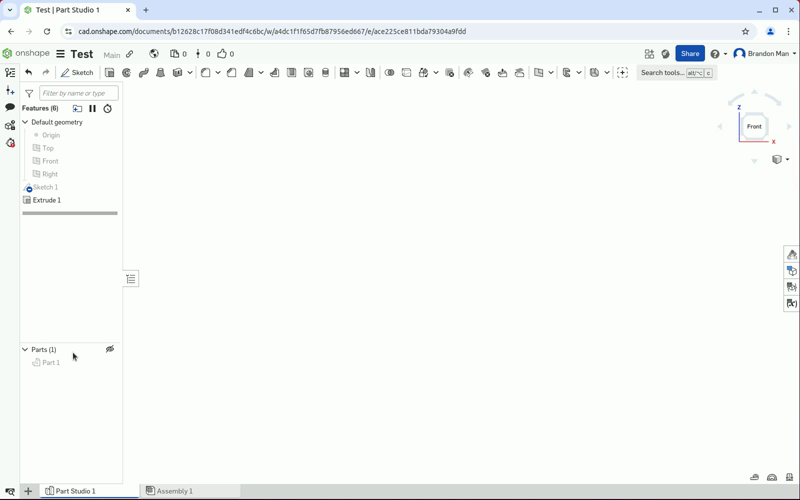
mouse_move(73, 352)
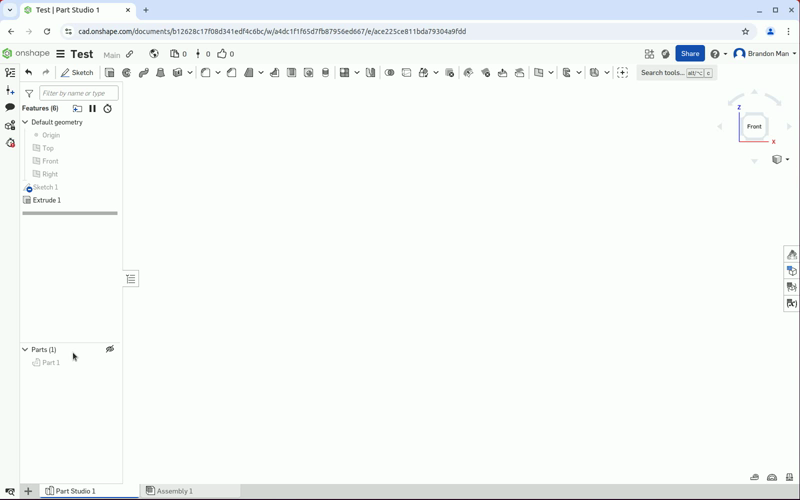
key(shift+y)
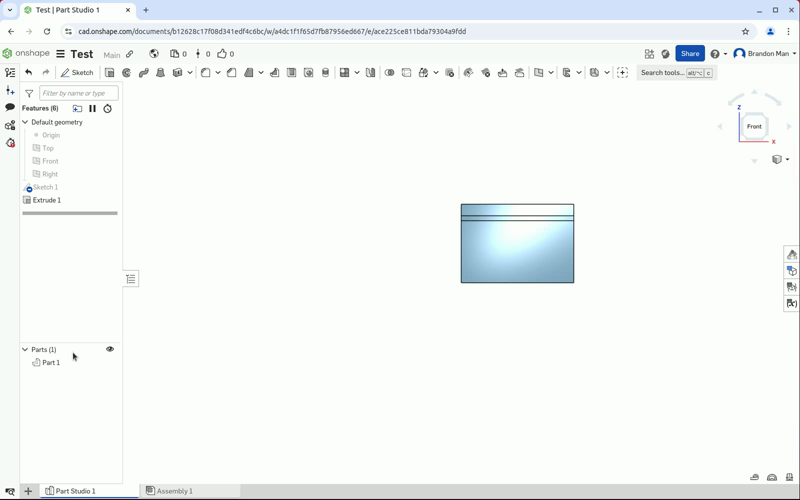
mouse_move(541, 75)
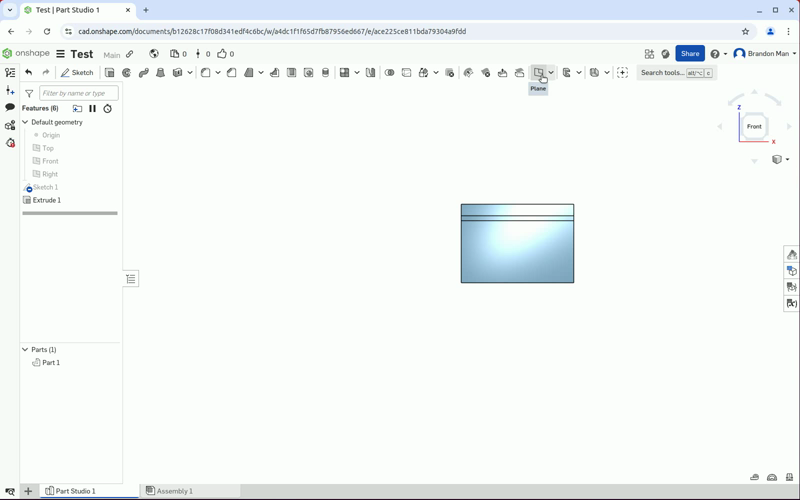
click(541, 75)
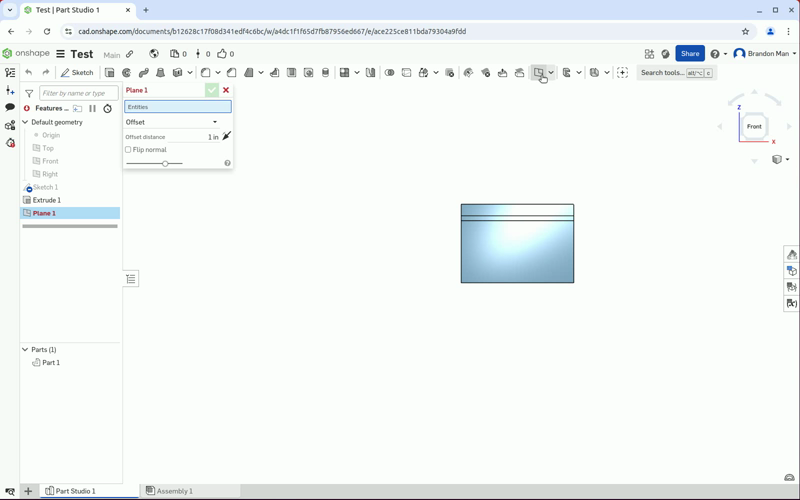
mouse_move(73, 163)
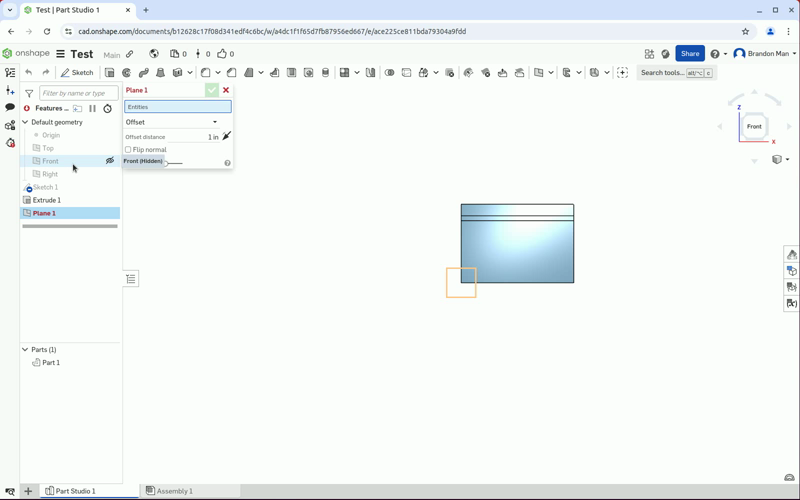
click(73, 163)
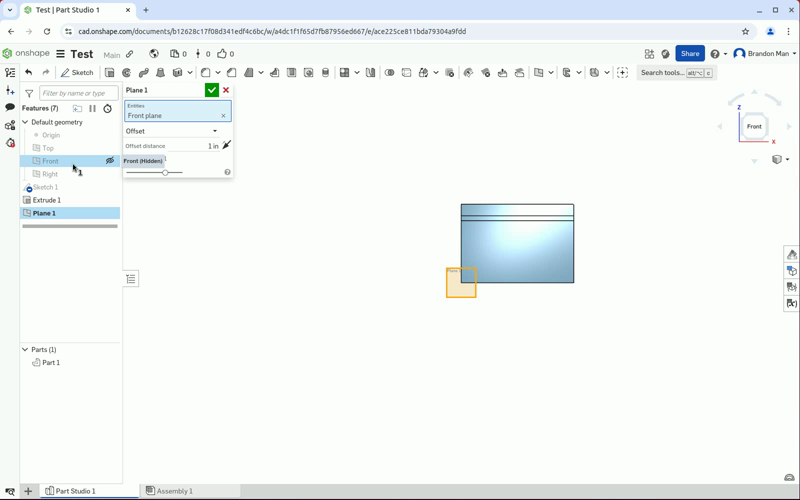
key(tab, 2)
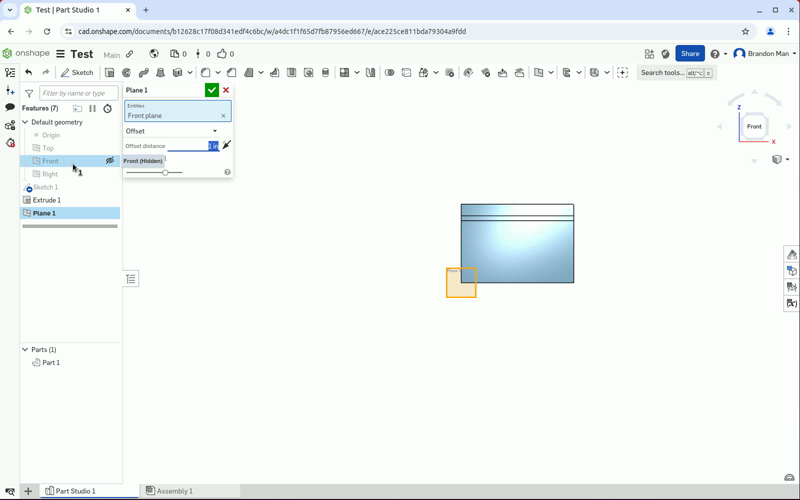
text(2.896)
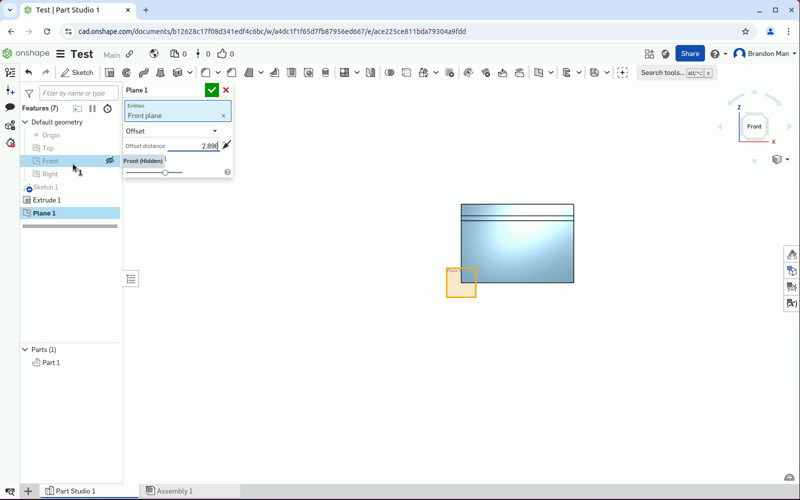
key(enter, 2)
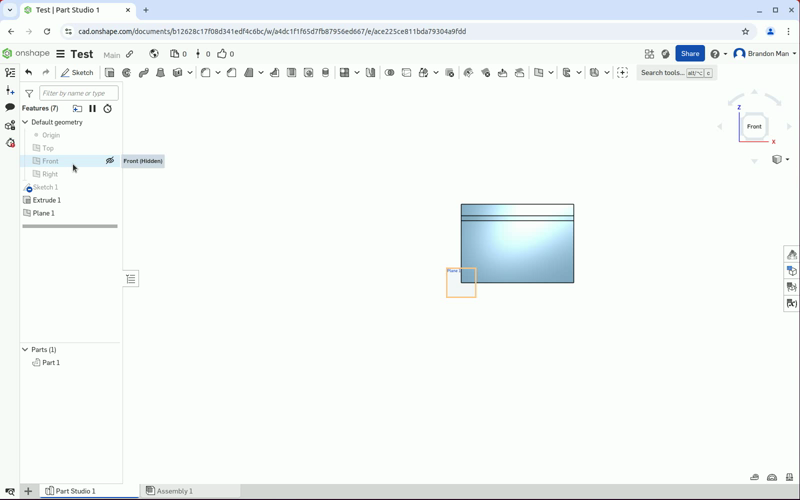
key(shift+s)
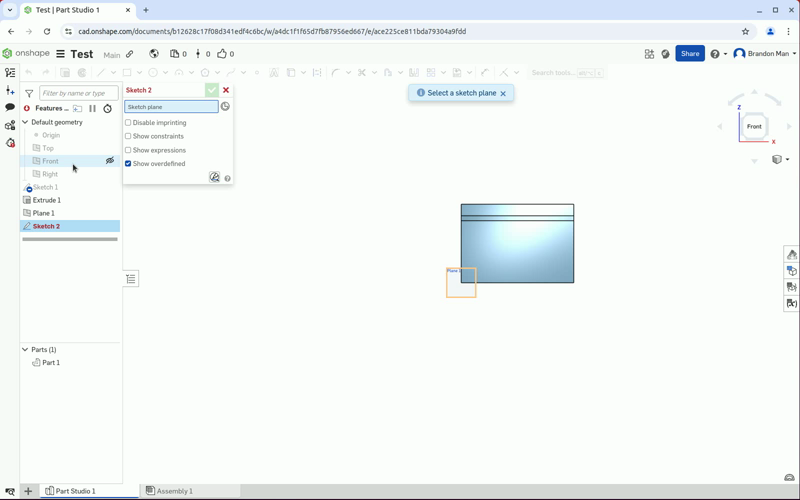
mouse_move(73, 215)
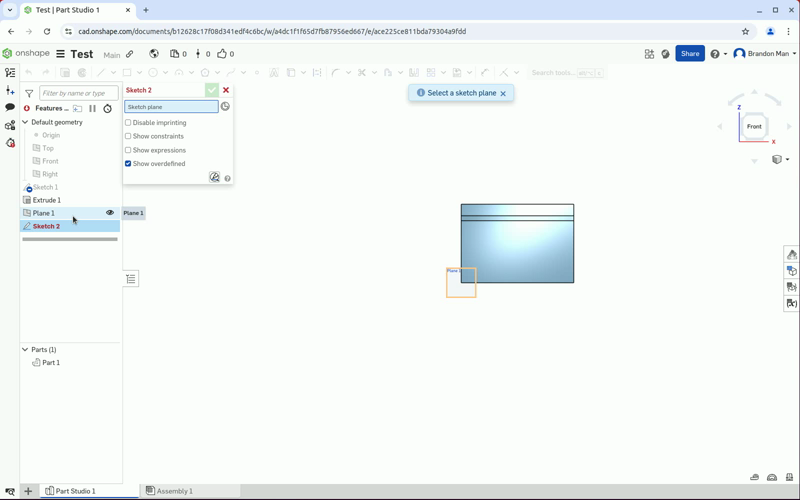
click(73, 215)
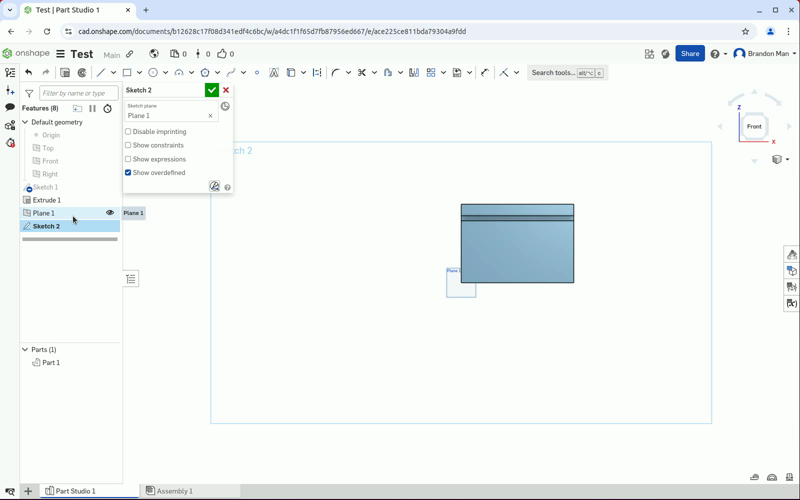
mouse_move(73, 352)
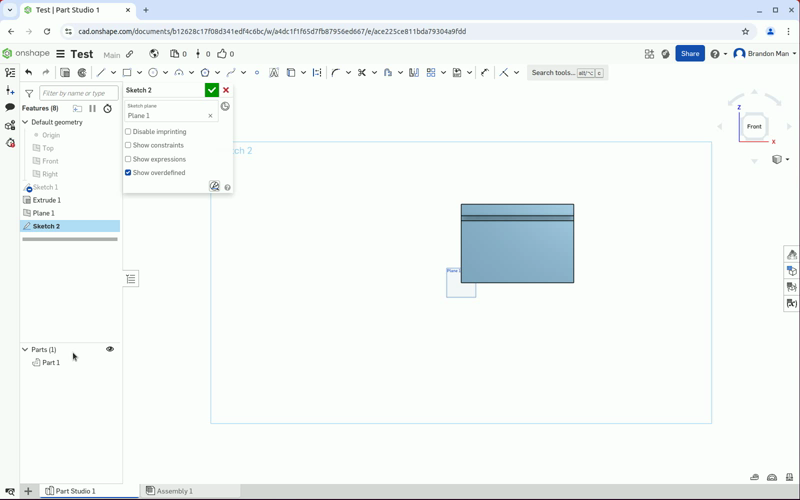
key(y)
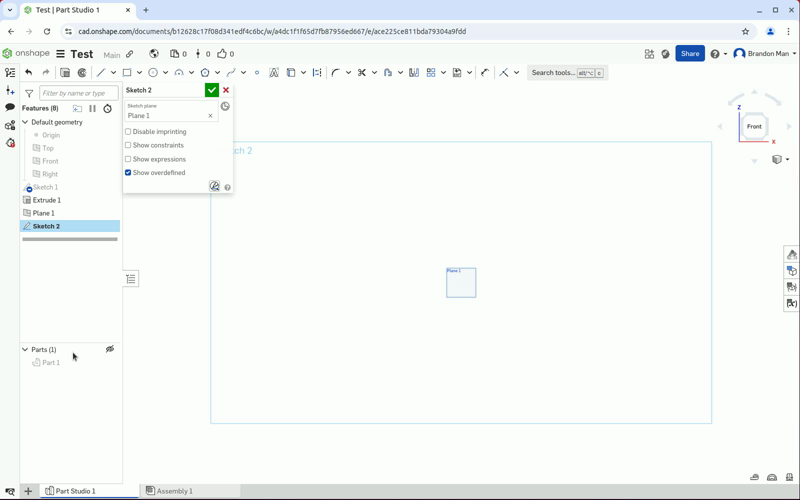
key(l)
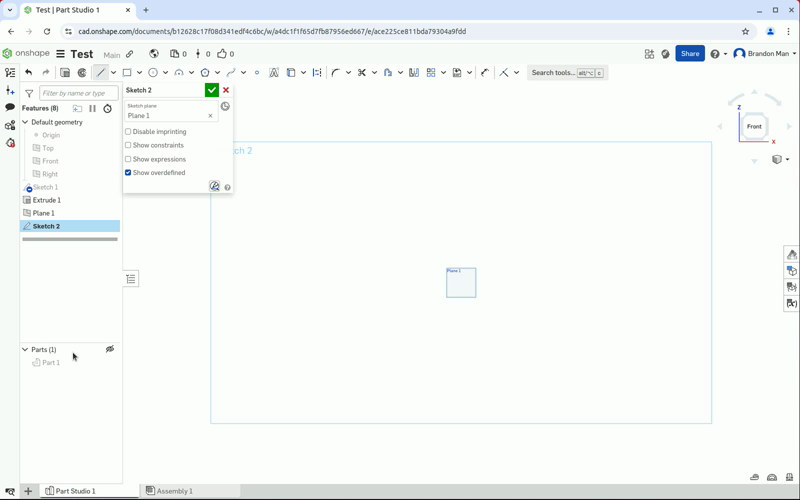
key_down(shift)
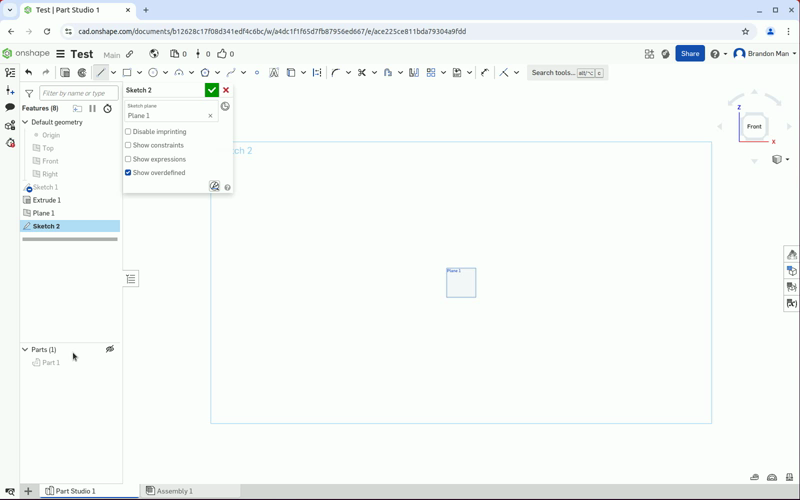
mouse_move(559, 220)
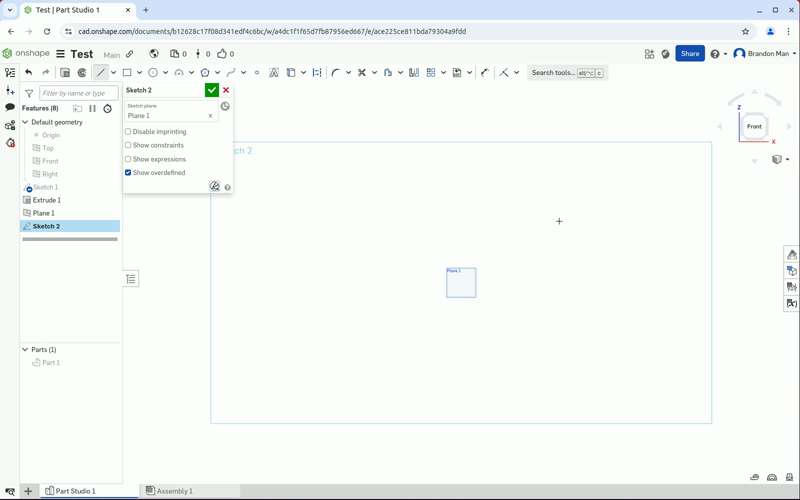
click(559, 220)
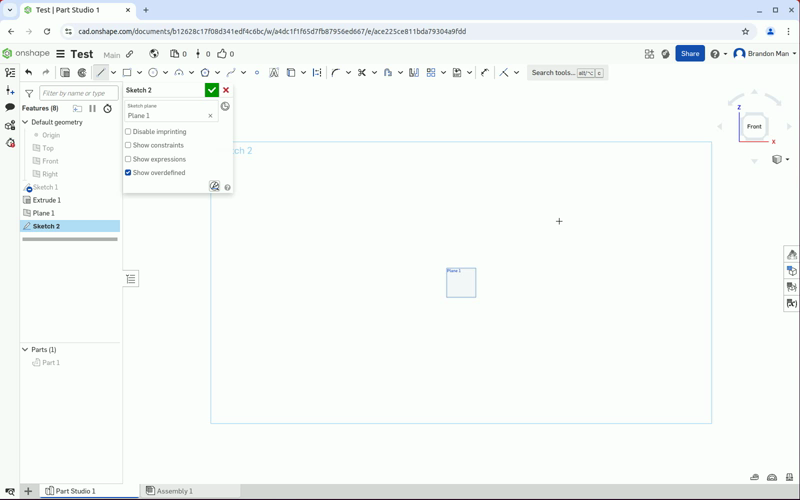
key_up(shift)
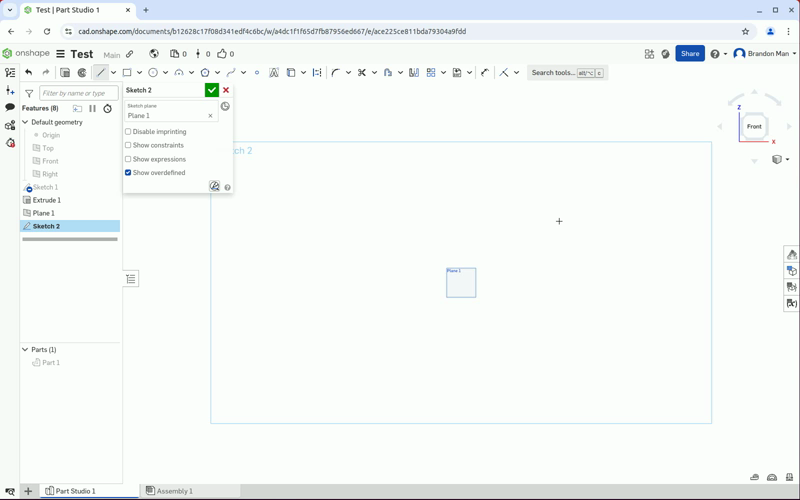
key_down(shift)
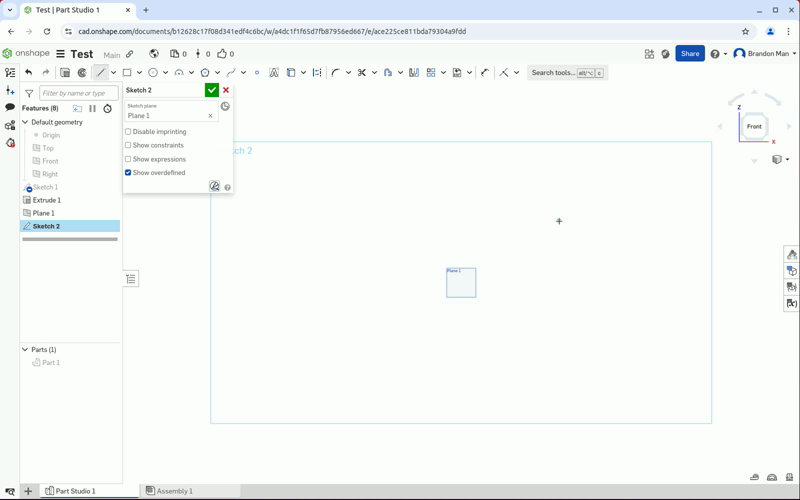
mouse_move(589, 220)
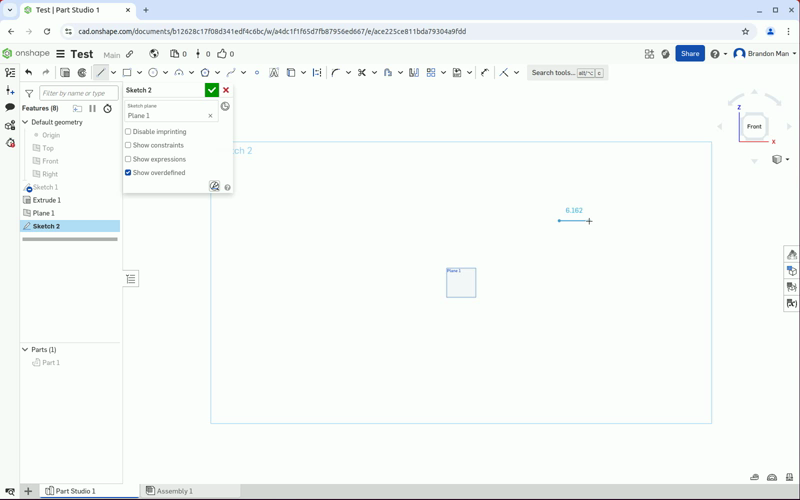
mouse_move(573, 220)
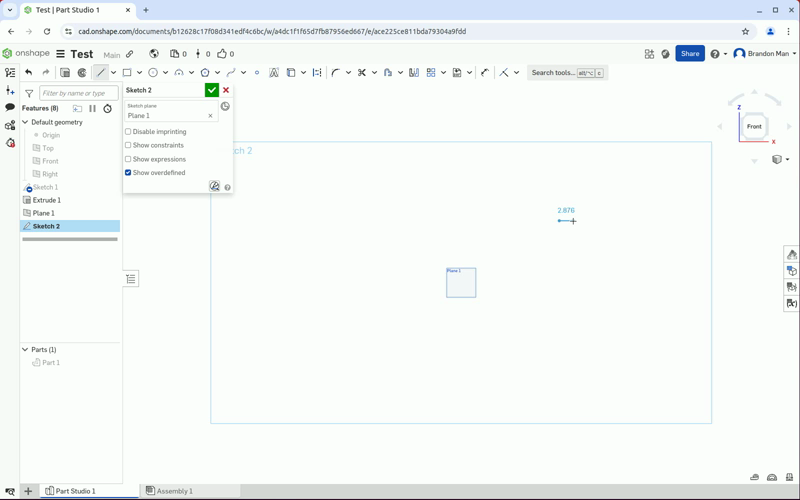
click(573, 220)
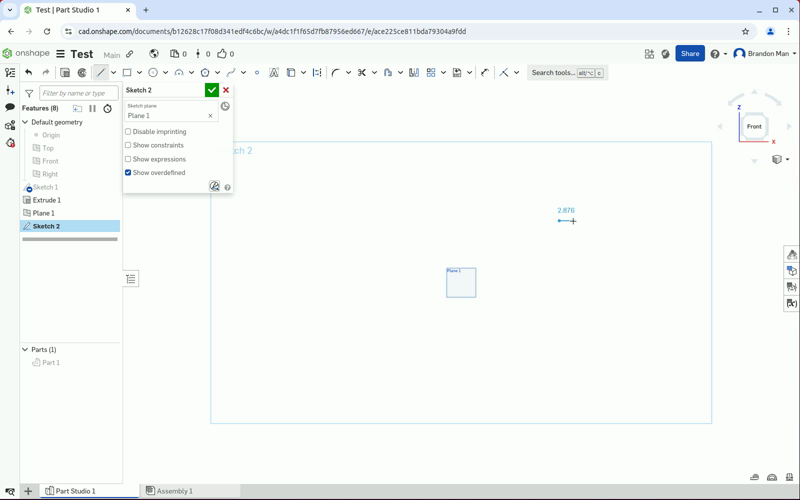
key_up(shift)
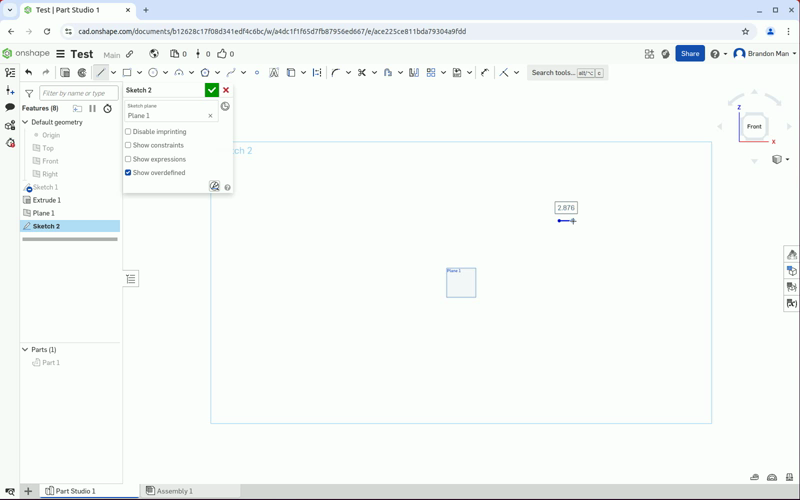
key_down(shift)
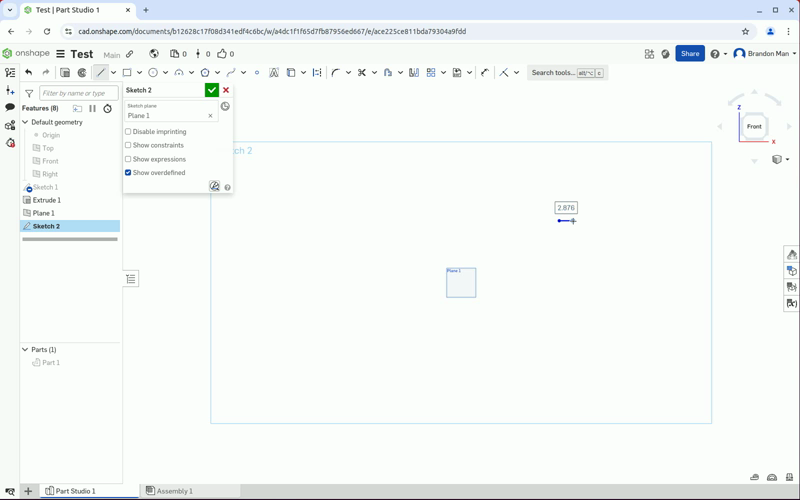
mouse_move(589, 220)
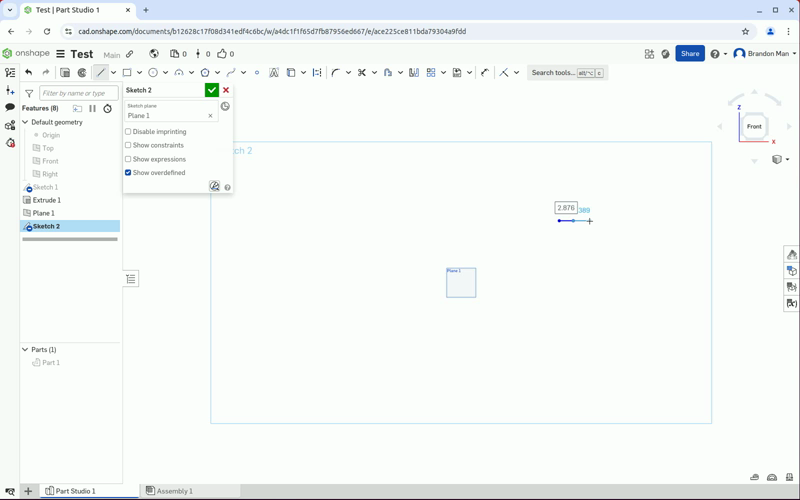
mouse_move(573, 203)
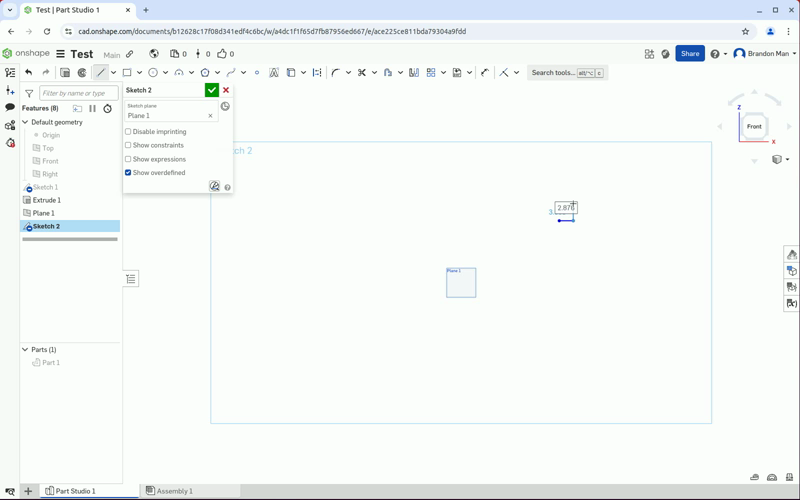
click(573, 203)
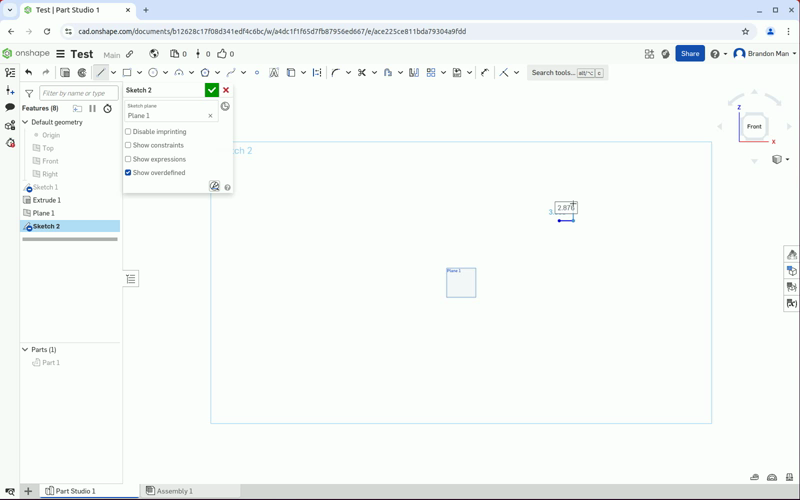
key_up(shift)
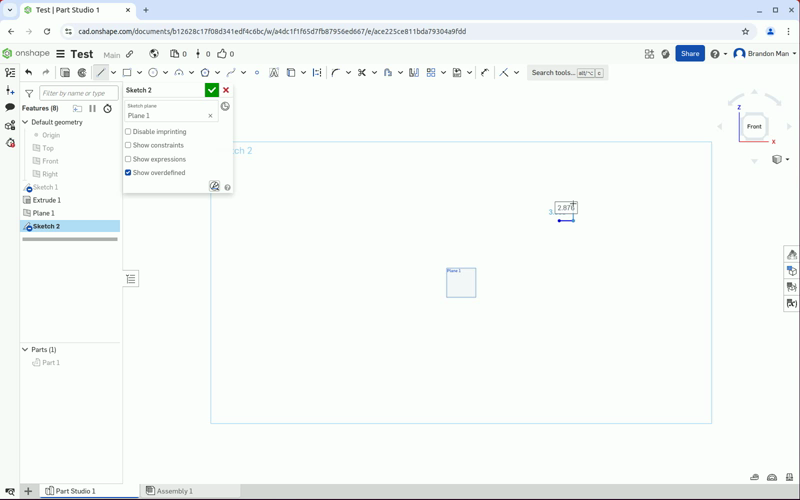
key_down(shift)
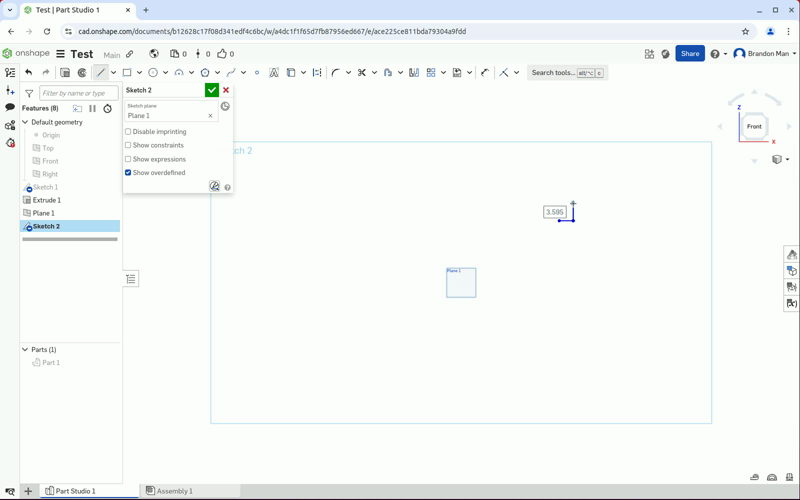
mouse_move(589, 203)
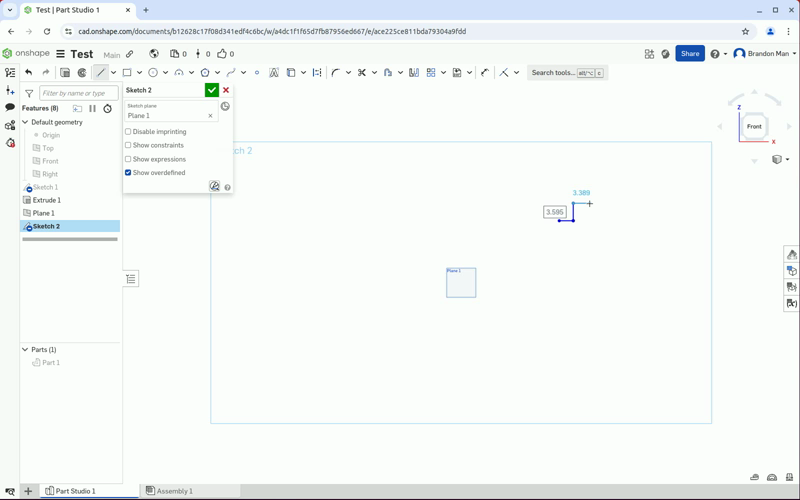
mouse_move(559, 203)
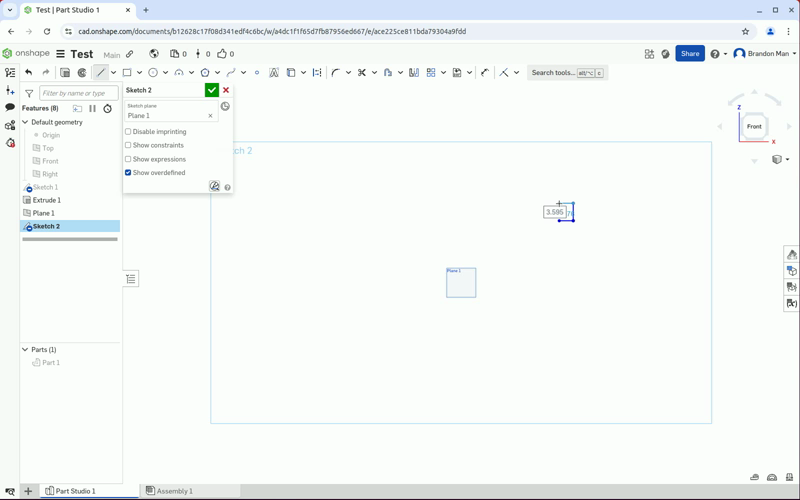
click(559, 203)
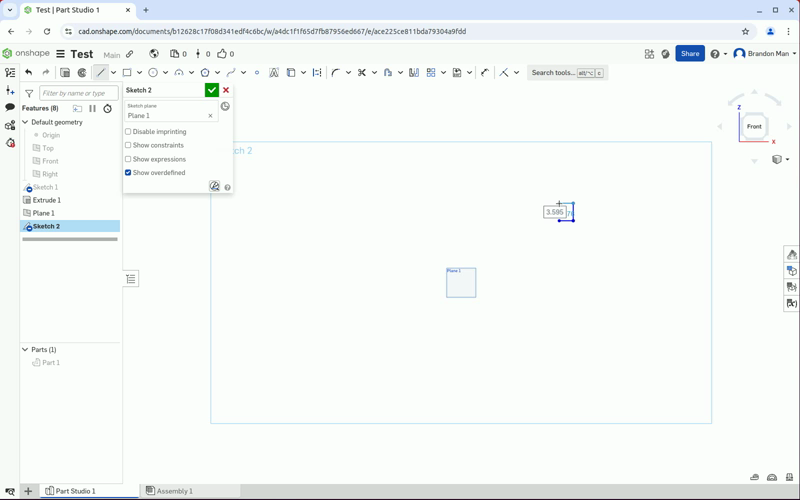
key_up(shift)
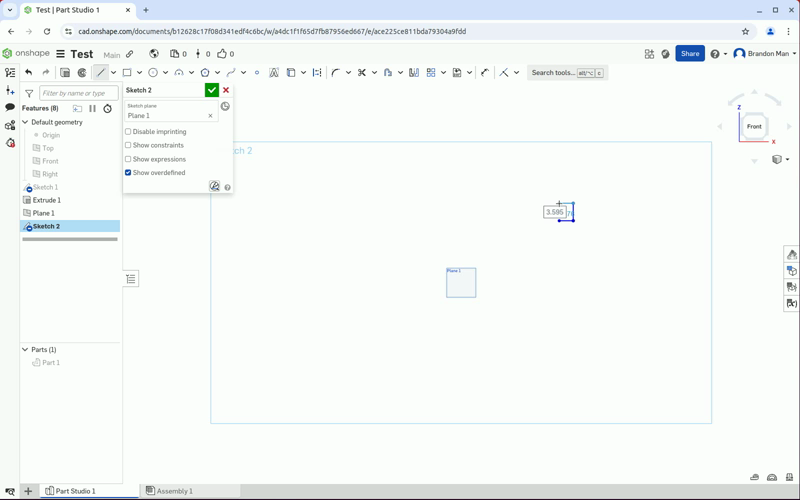
mouse_move(589, 203)
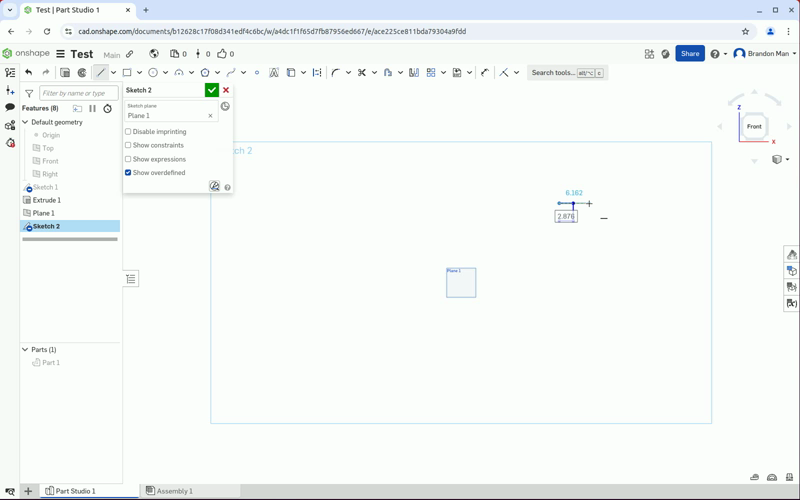
key_down(shift)
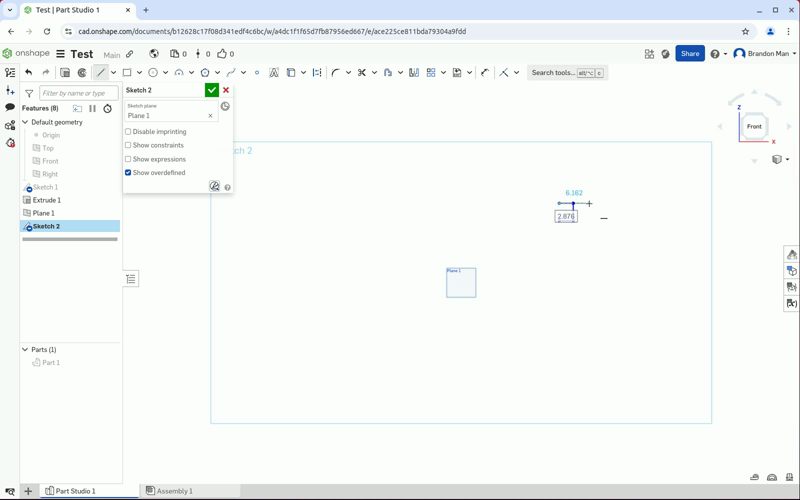
mouse_move(559, 220)
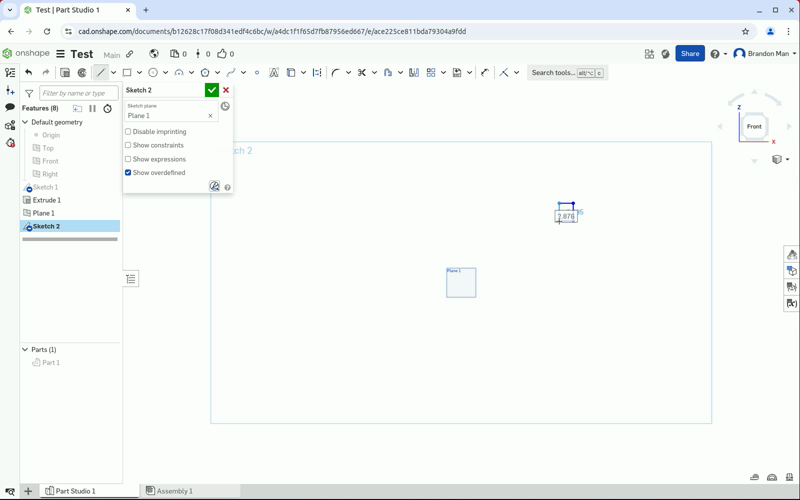
key_up(shift)
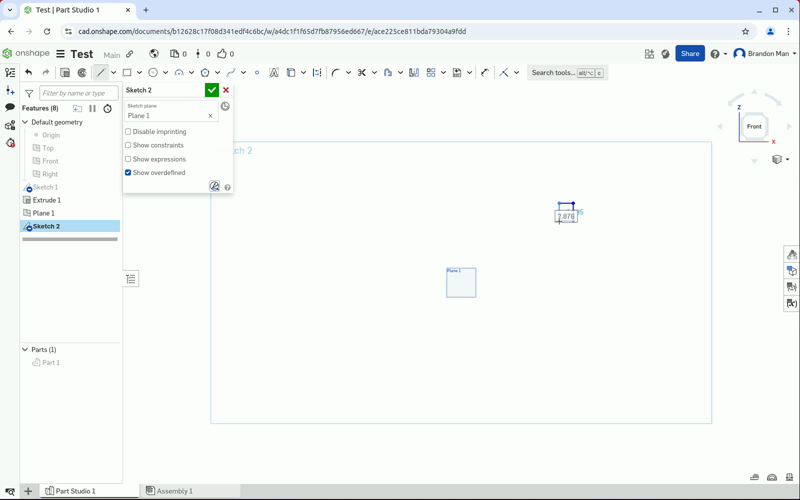
click(559, 220)
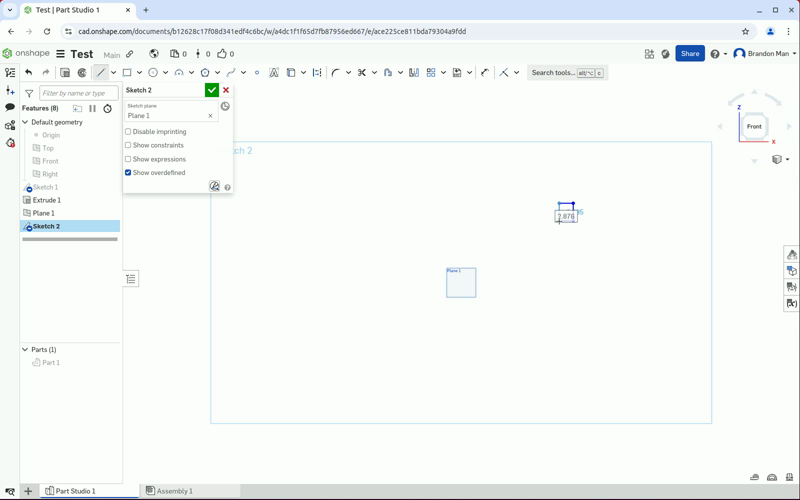
key(esc)
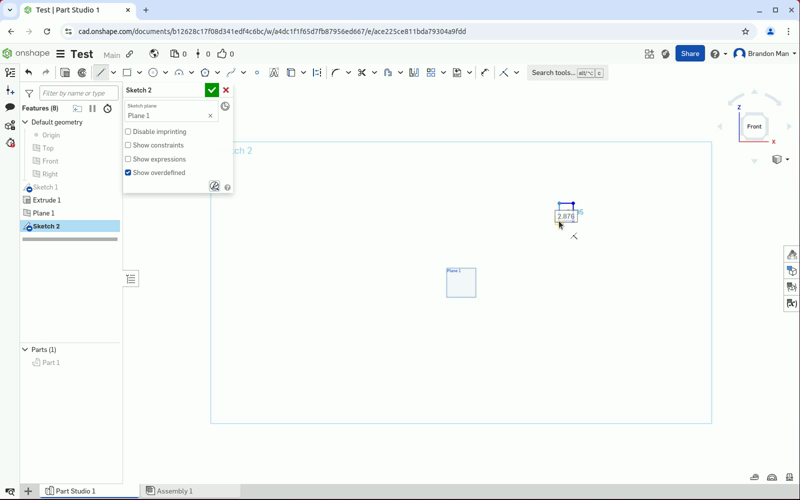
mouse_move(564, 215)
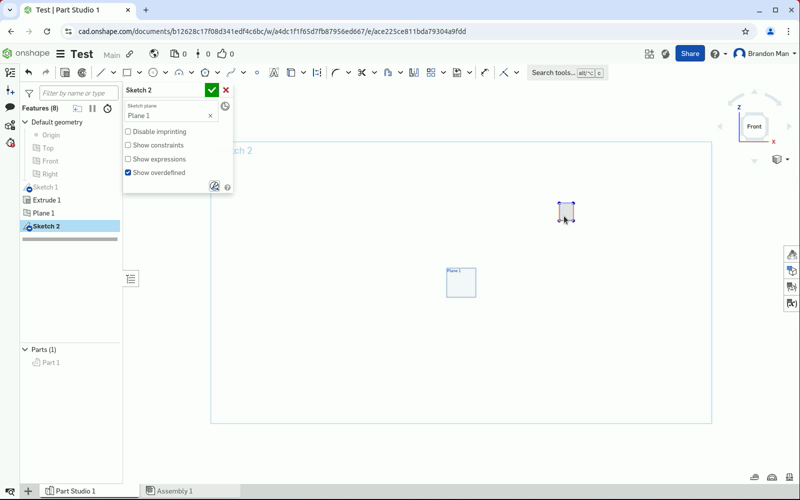
scroll(6)
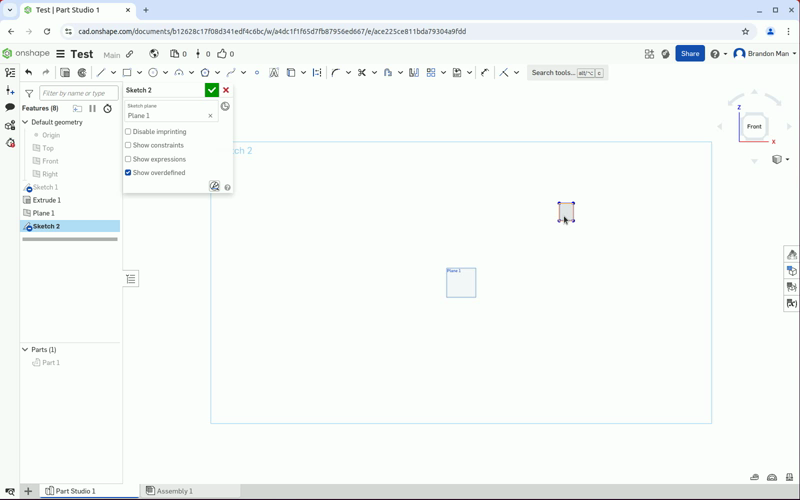
scroll(6)
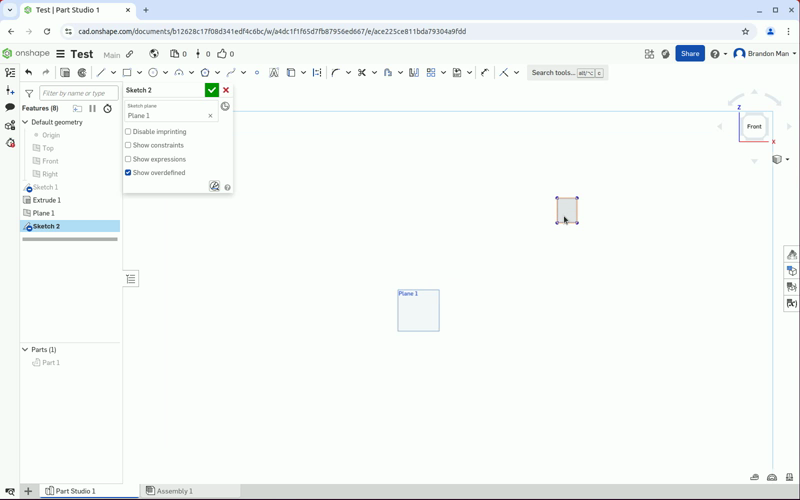
scroll(6)
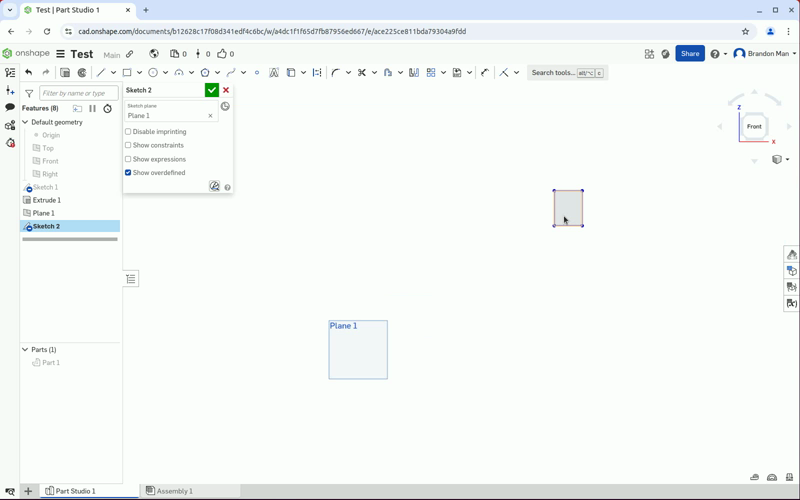
scroll(6)
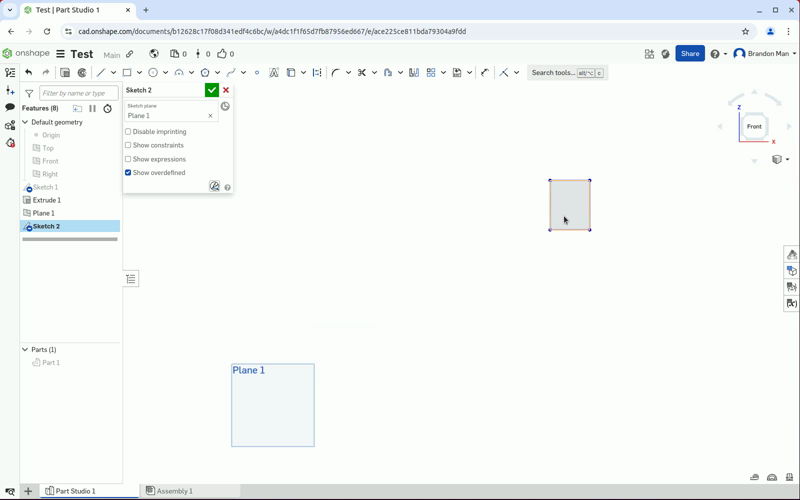
scroll(6)
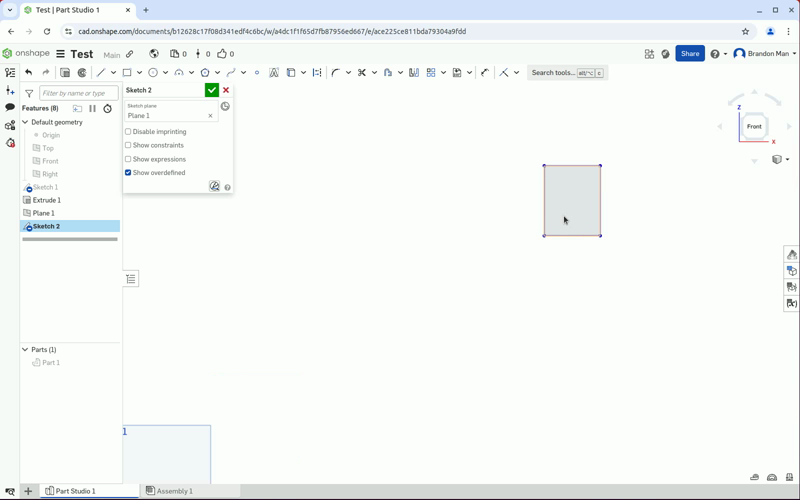
scroll(6)
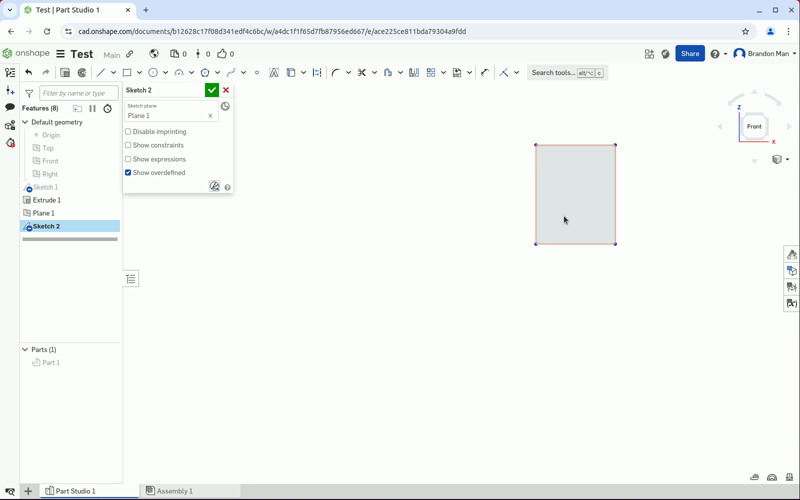
scroll(6)
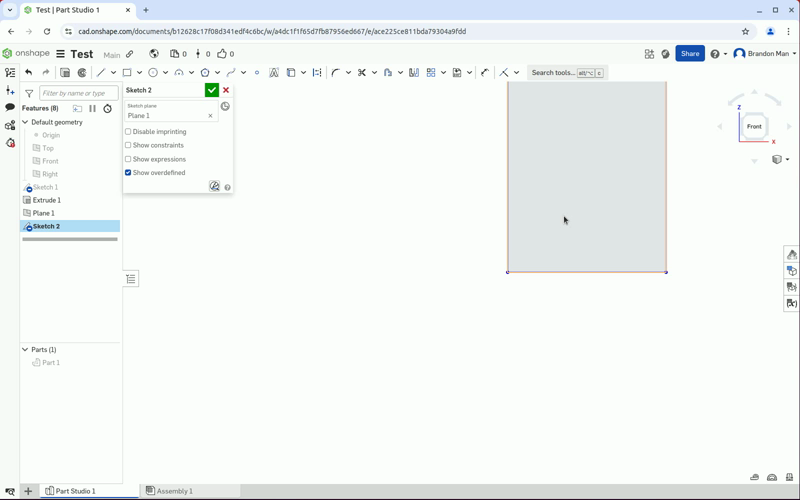
click(564, 215)
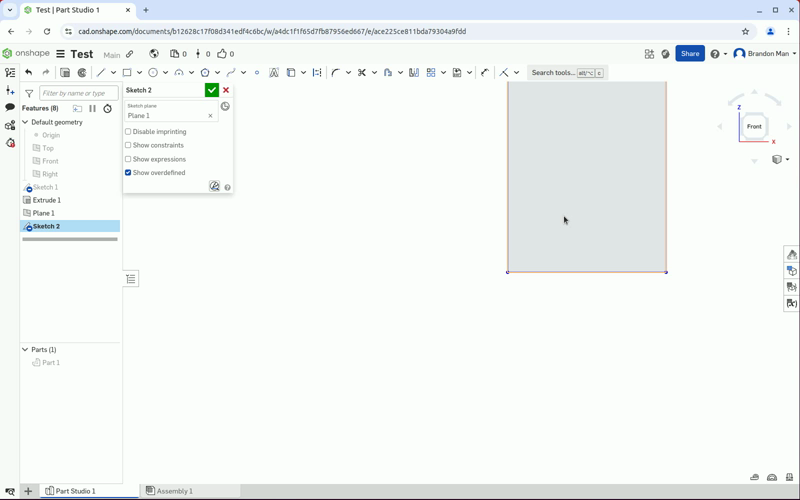
scroll(-6)
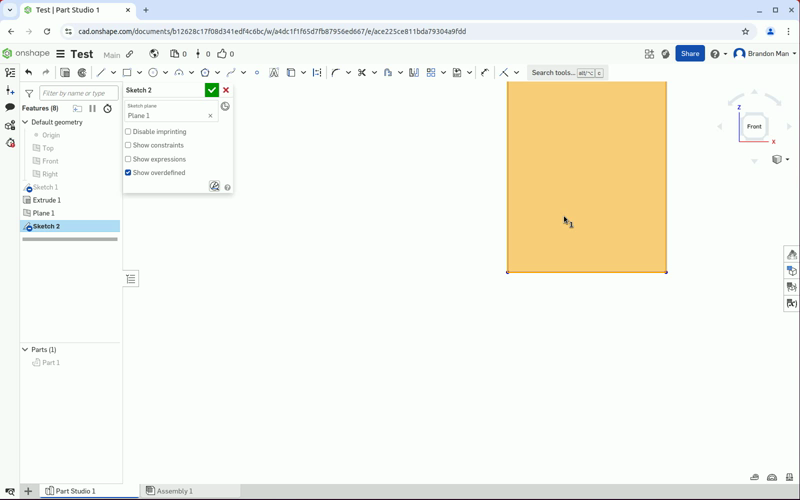
scroll(-6)
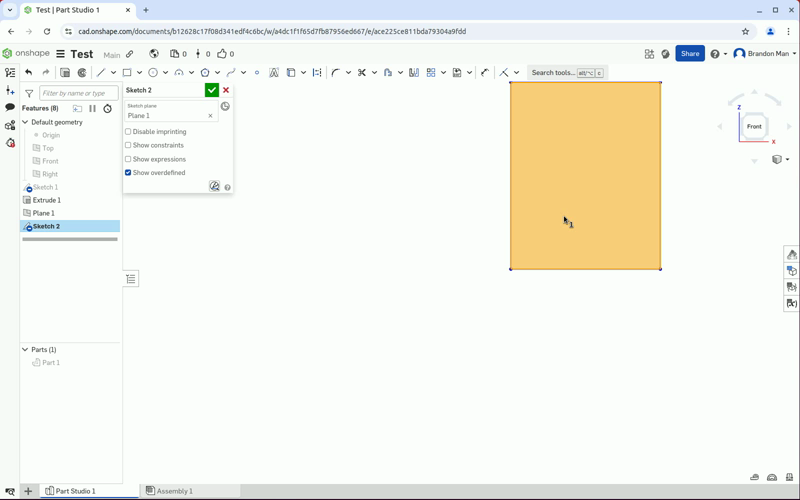
scroll(-6)
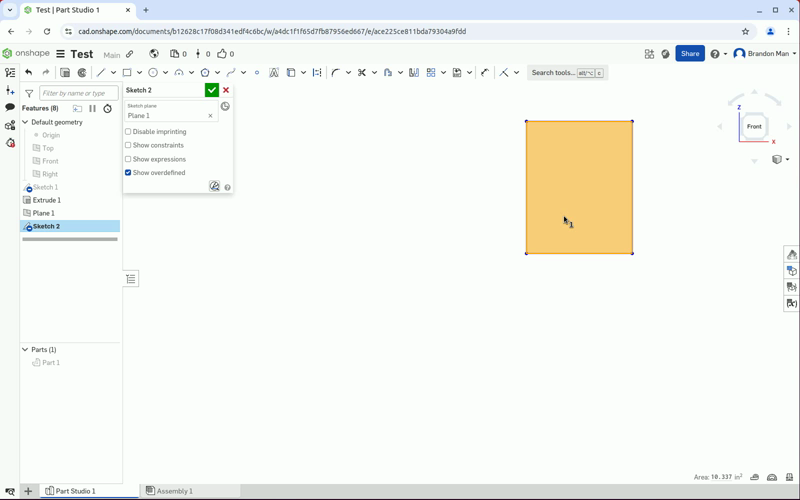
scroll(-6)
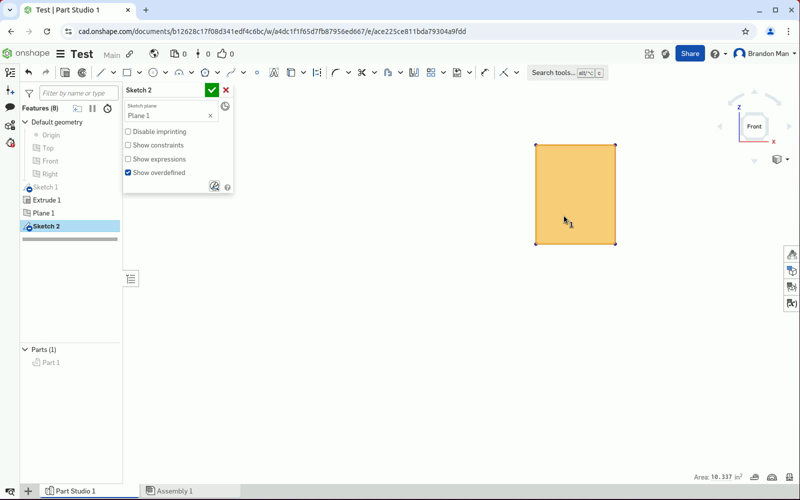
scroll(-6)
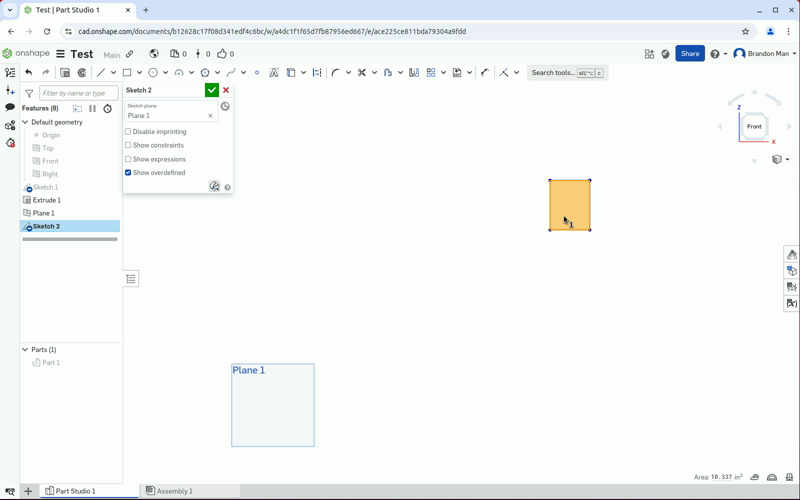
scroll(-6)
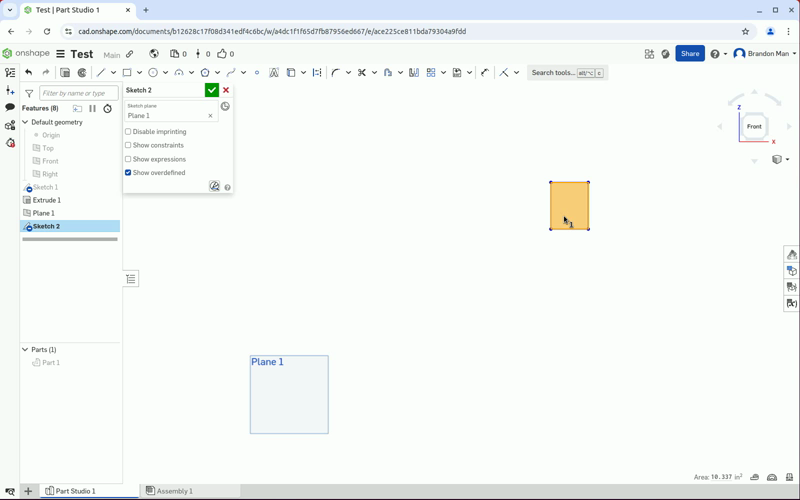
scroll(-6)
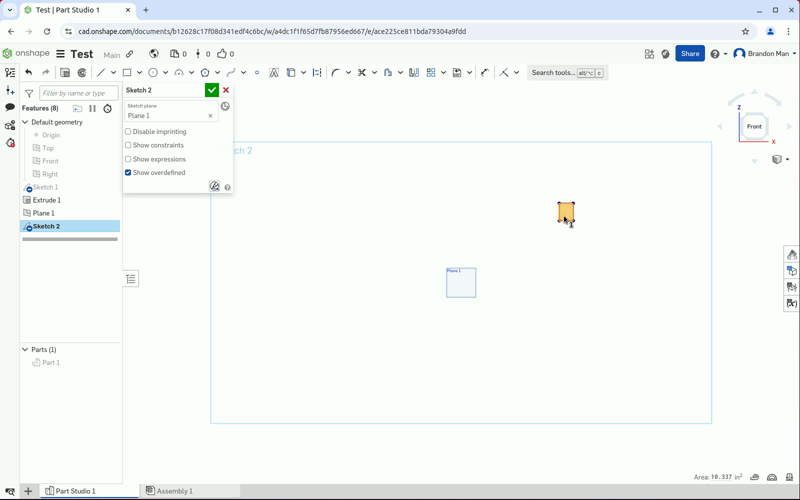
mouse_move(73, 352)
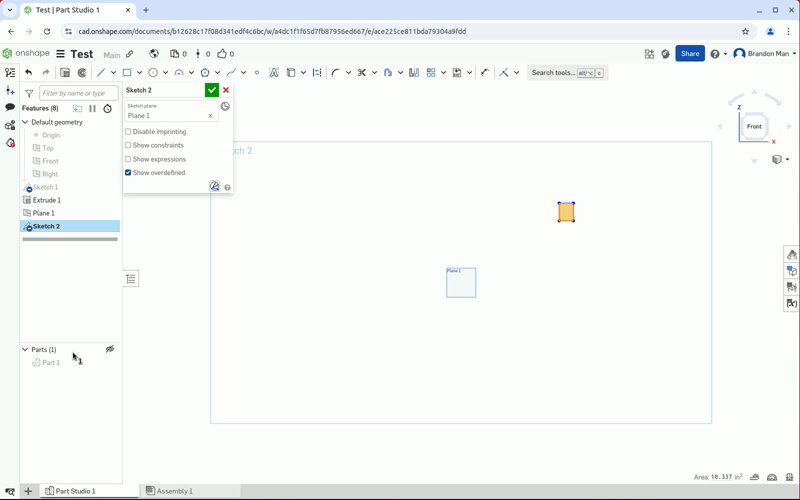
key(shift+y)
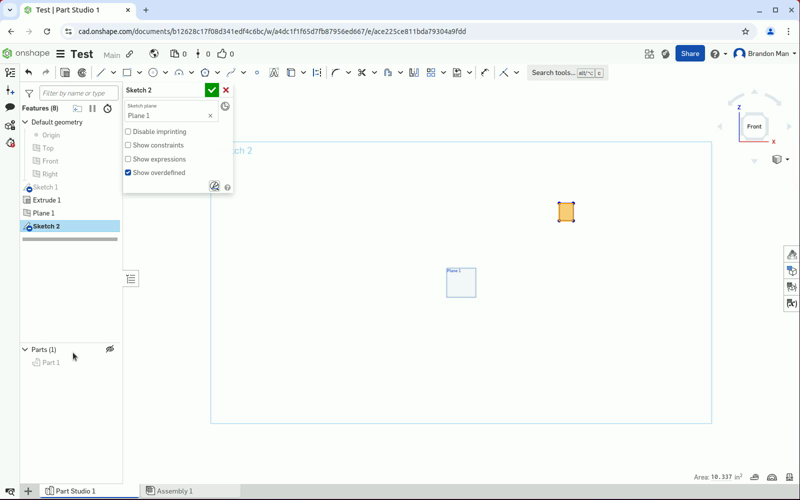
key(shift+e)
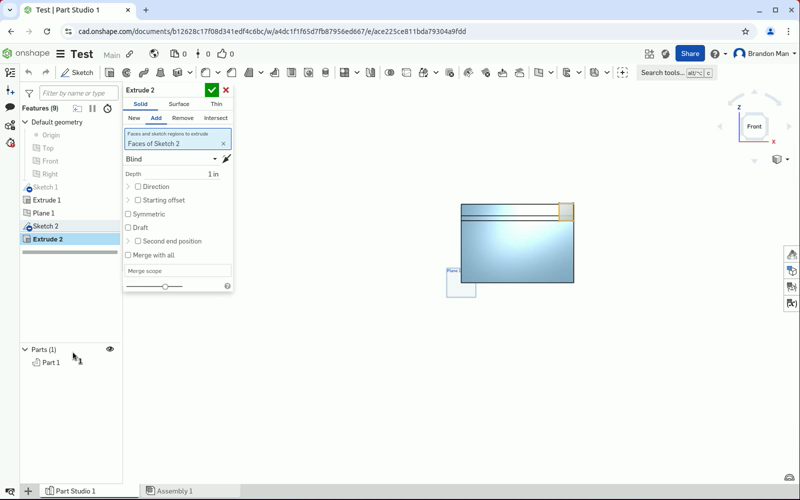
mouse_move(143, 106)
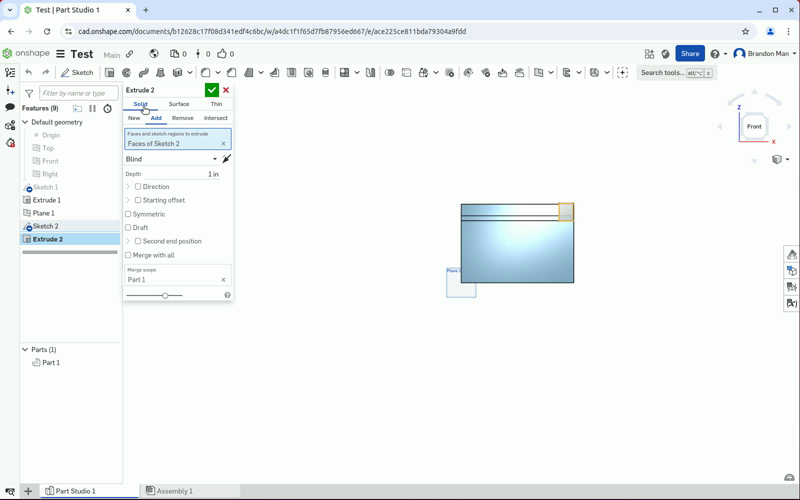
click(143, 106)
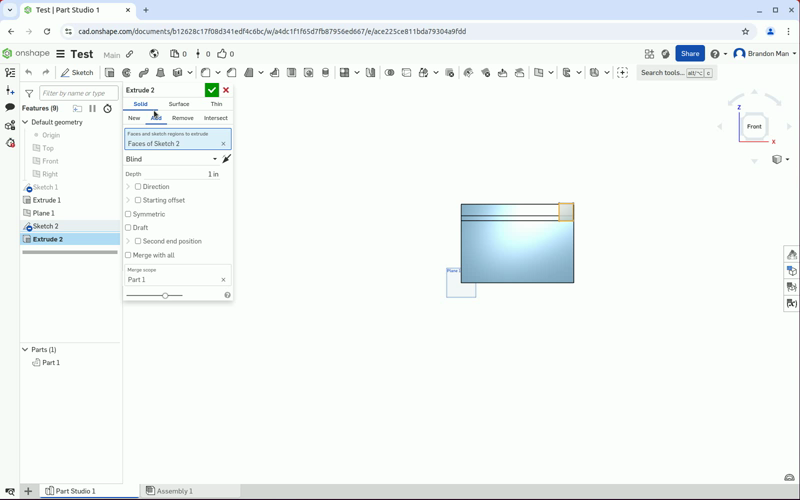
mouse_move(186, 120)
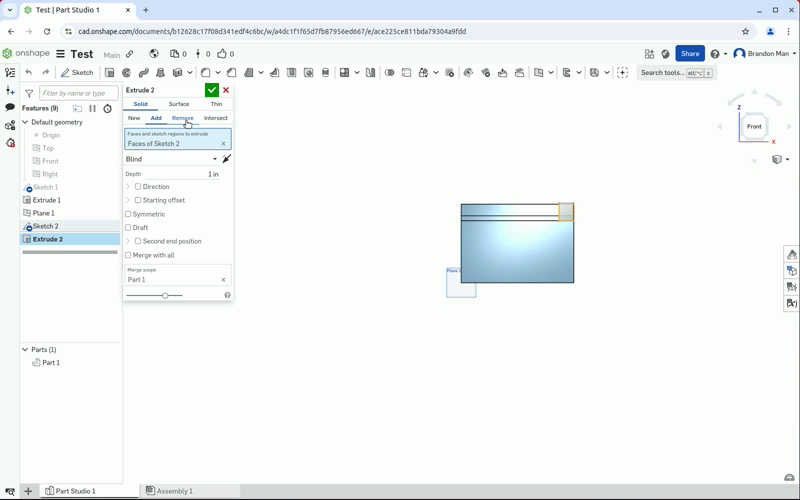
click(186, 120)
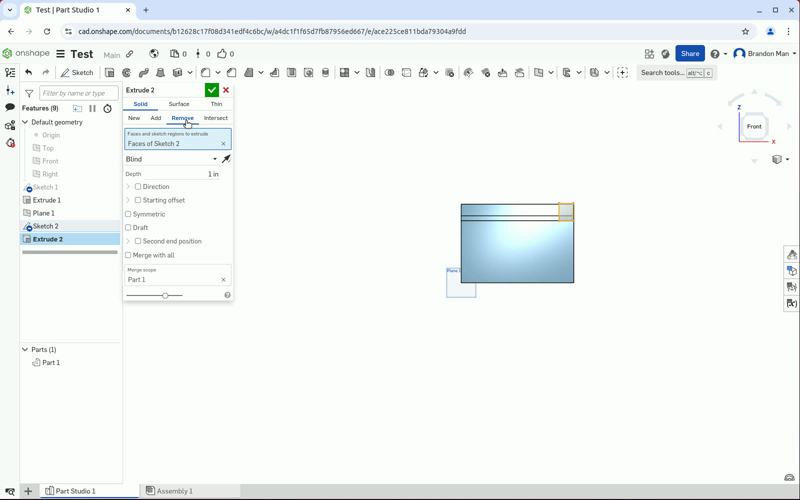
key(tab, 4)
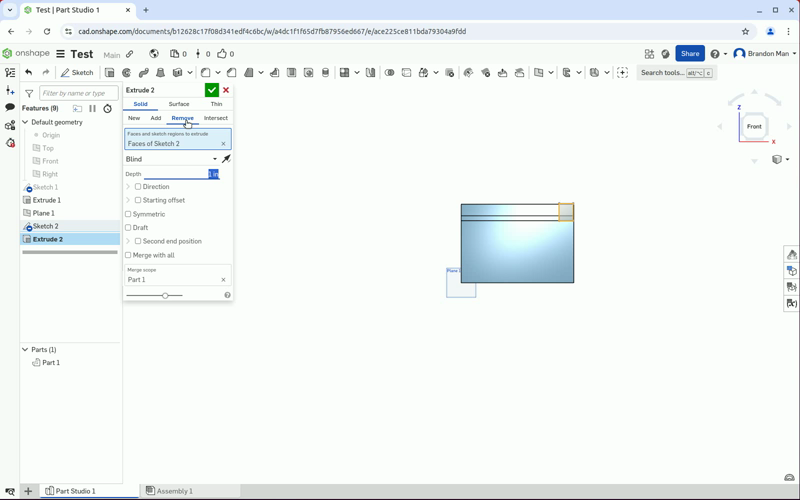
text(1.444)
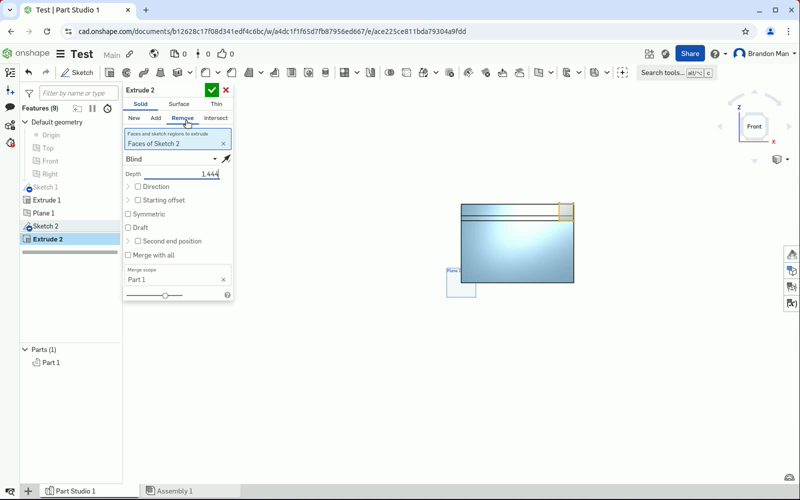
key(tab, 6)
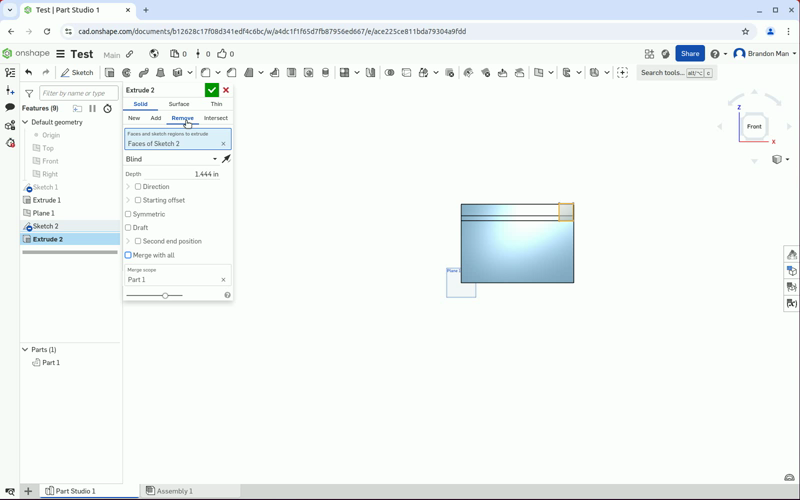
key(space)
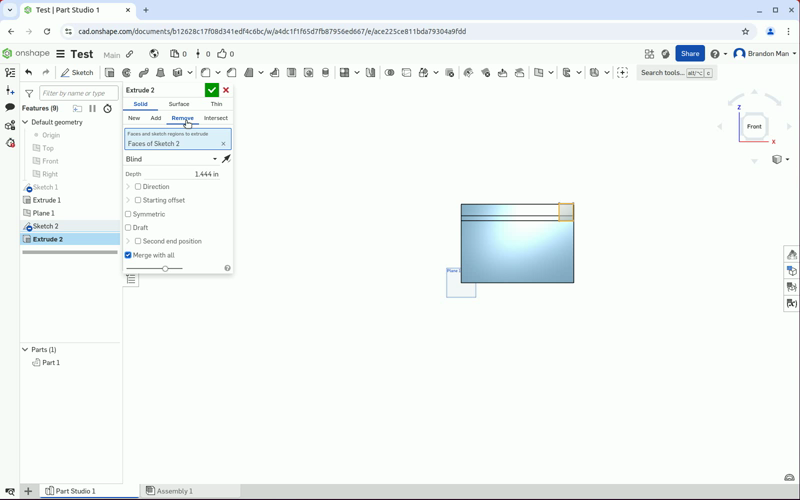
key(enter)
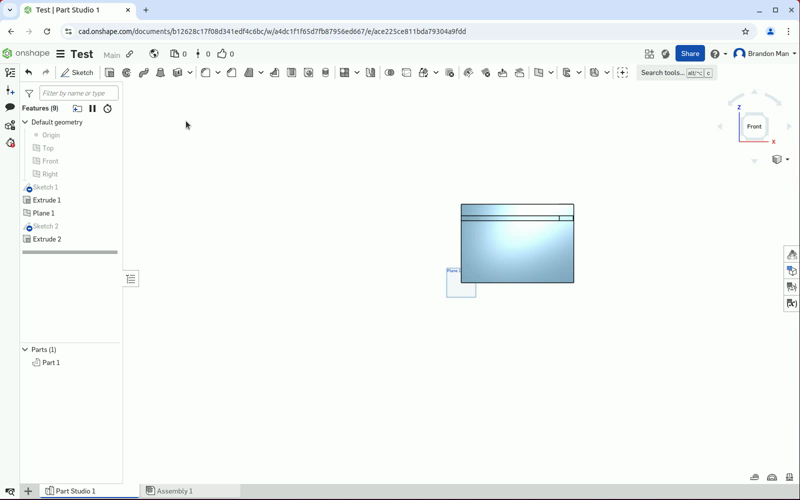
key(shift+h)
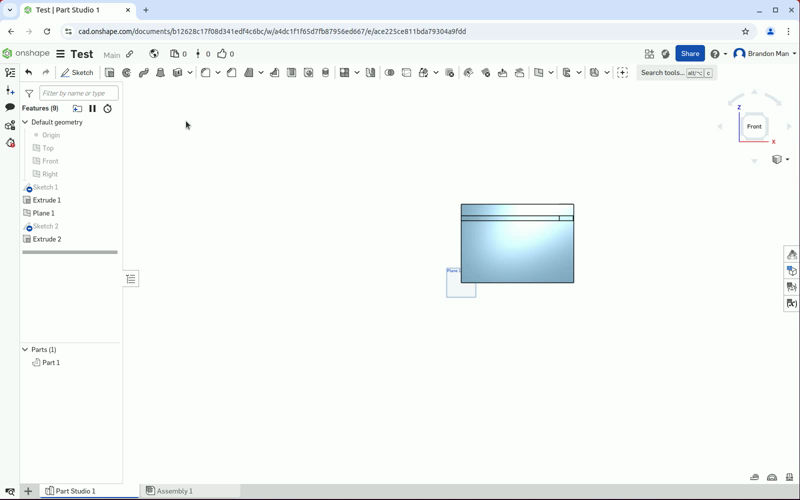
key(shift+h)
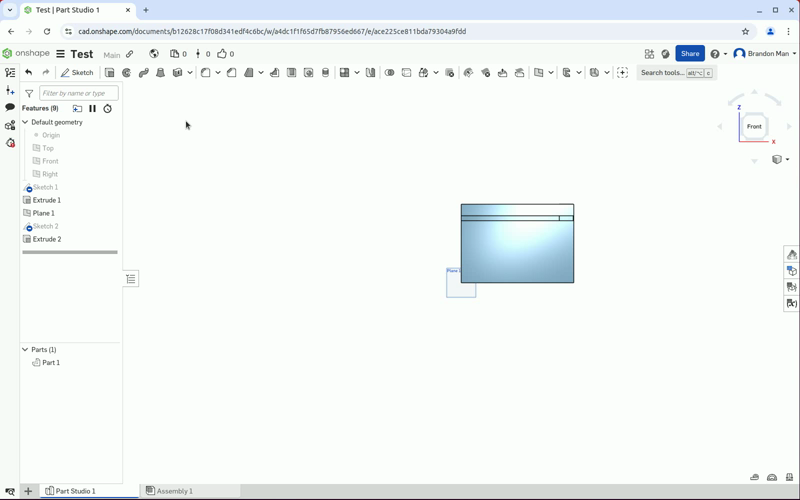
mouse_move(73, 189)
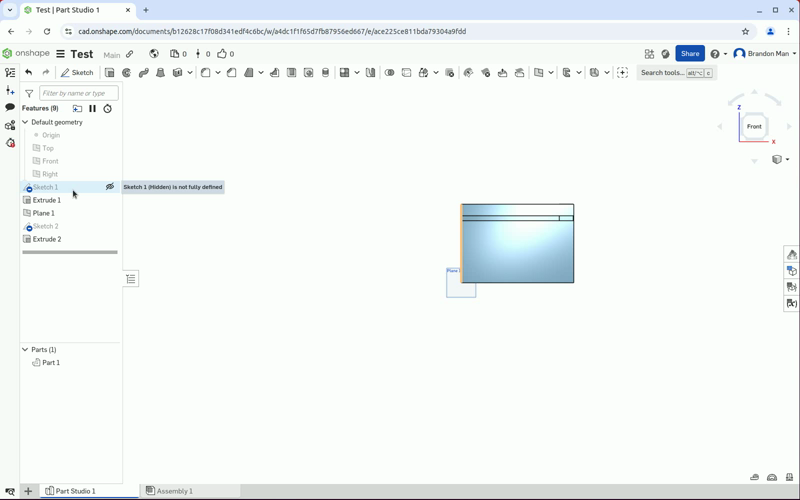
click(73, 189)
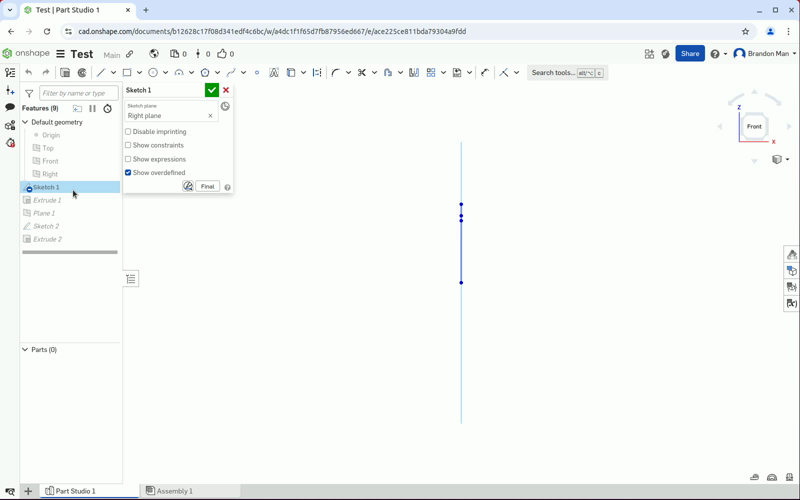
mouse_move(229, 92)
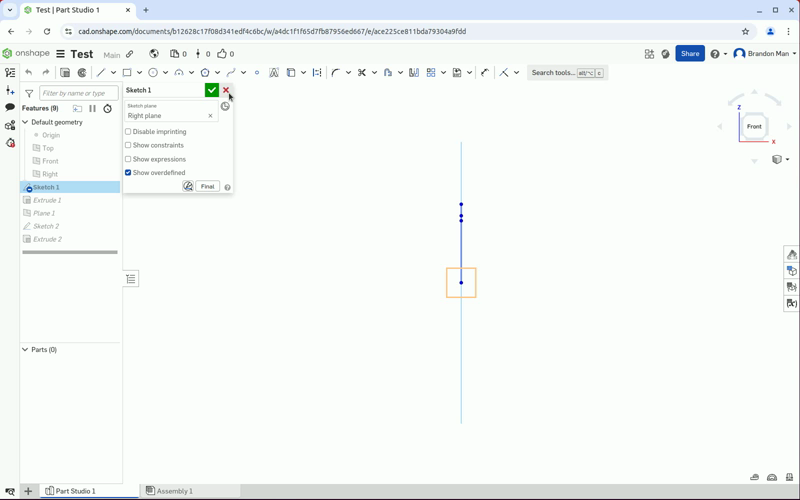
click(229, 92)
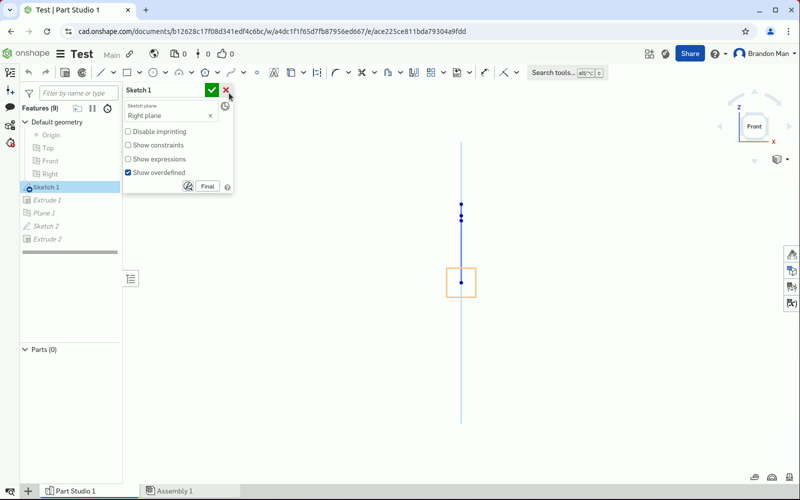
key(shift+s)
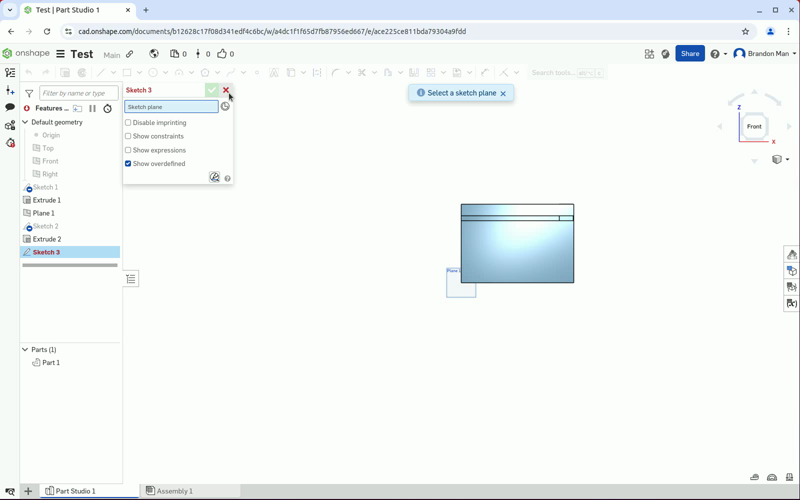
mouse_move(73, 215)
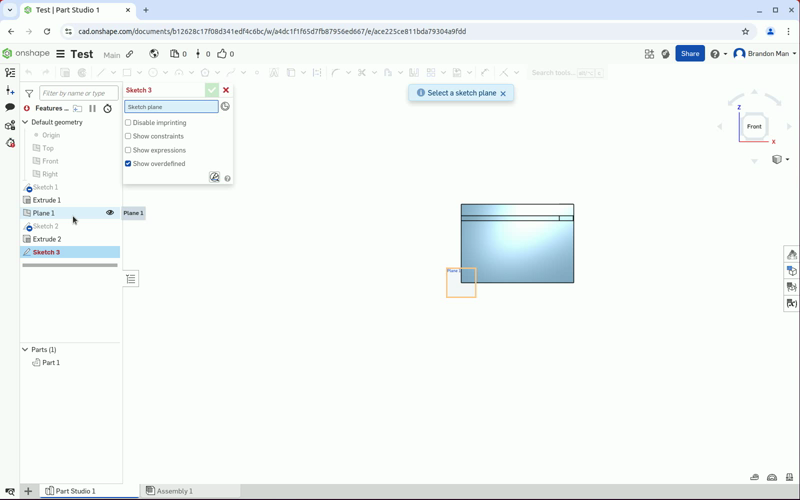
click(73, 215)
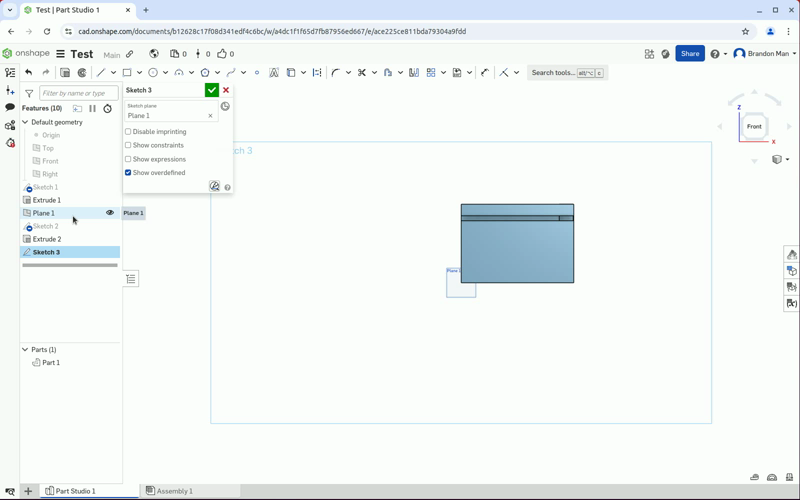
mouse_move(73, 352)
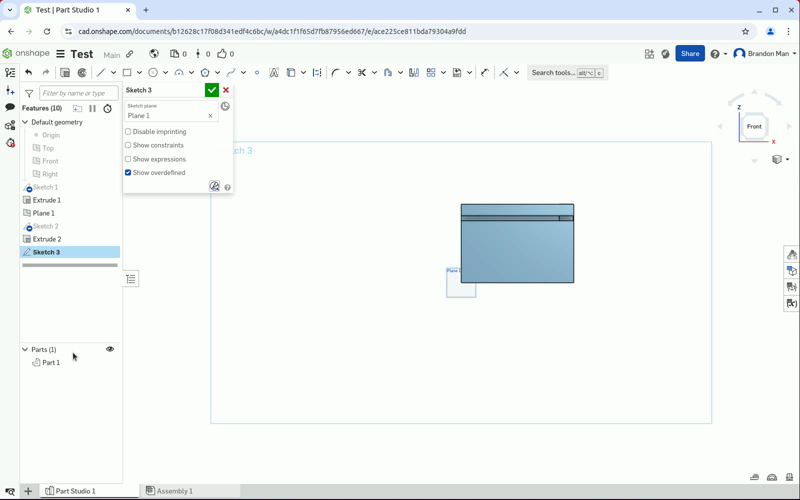
key(y)
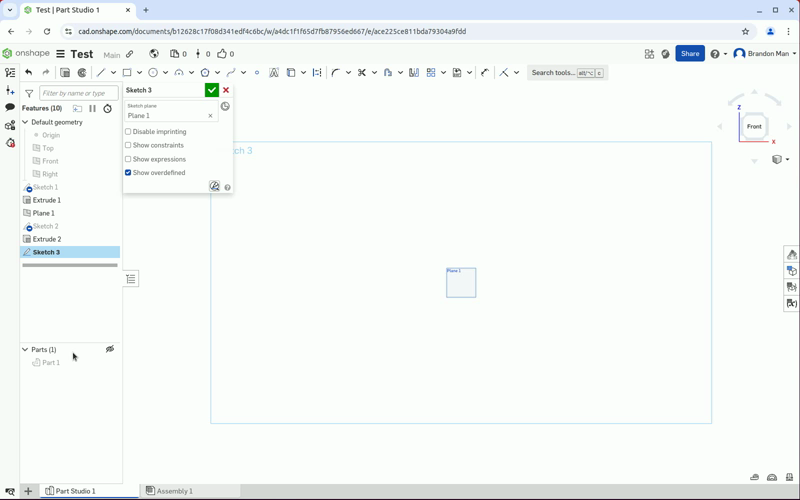
key(l)
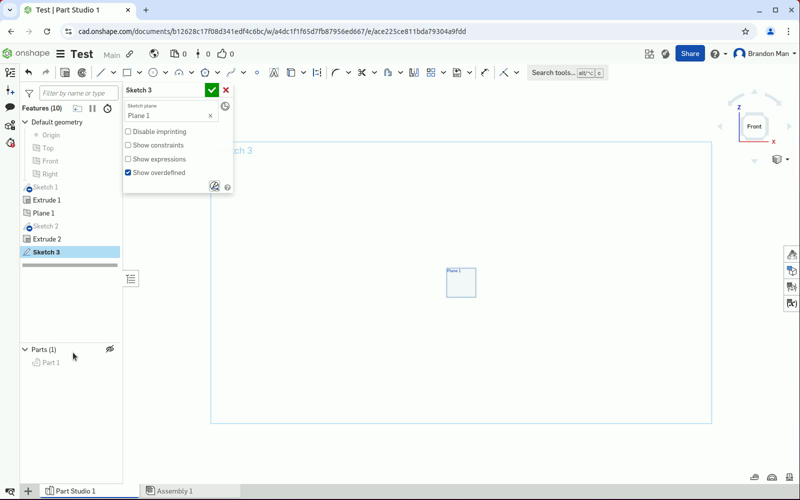
key_down(shift)
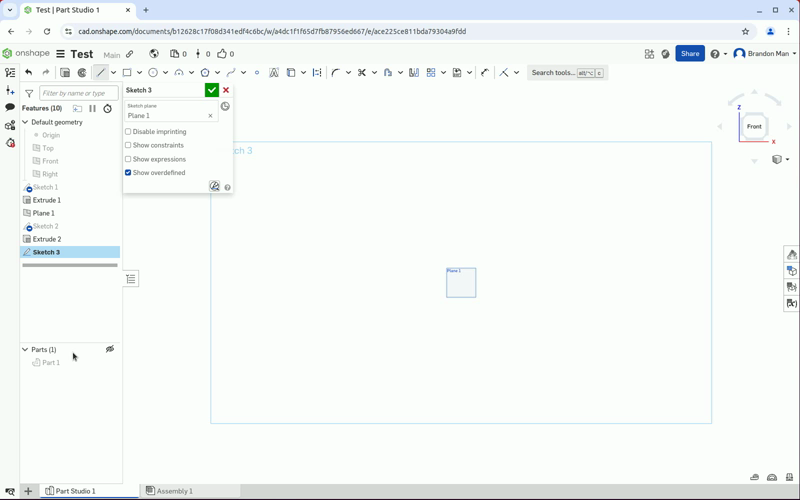
mouse_move(460, 220)
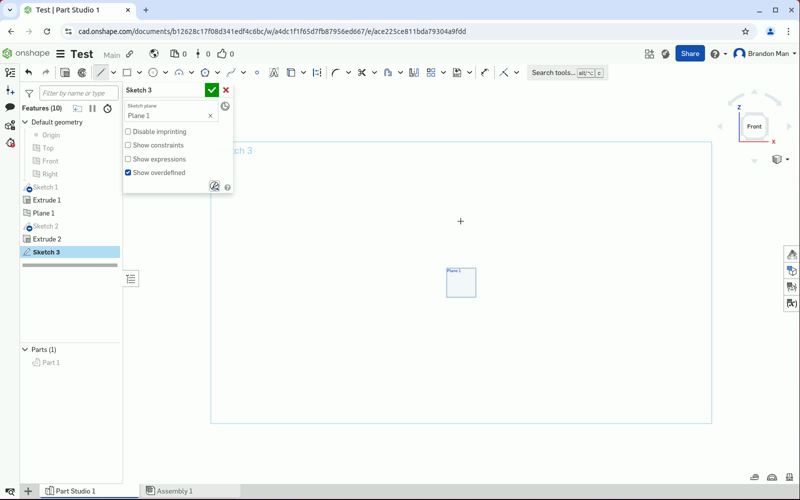
click(460, 220)
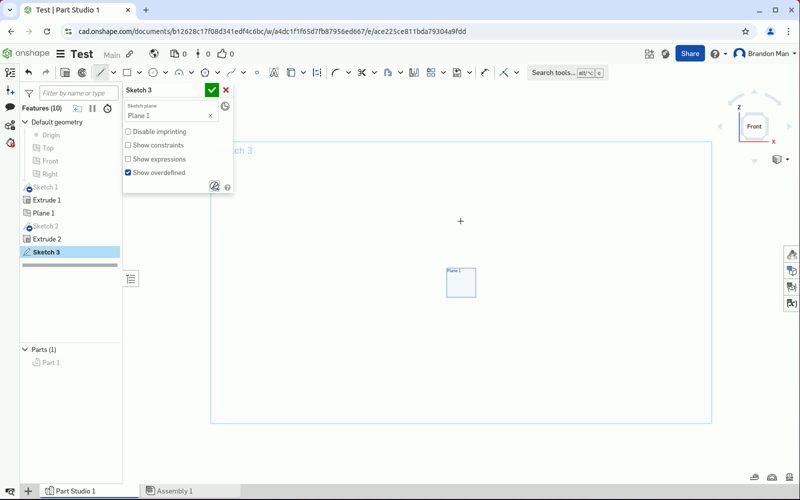
key_up(shift)
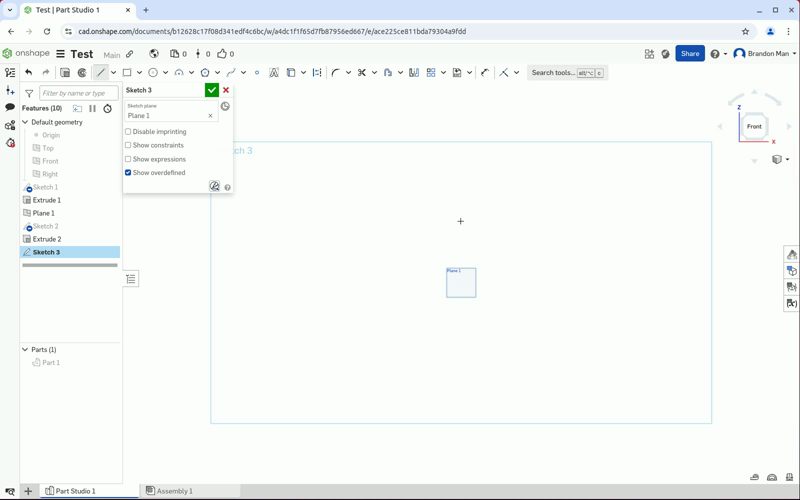
key_down(shift)
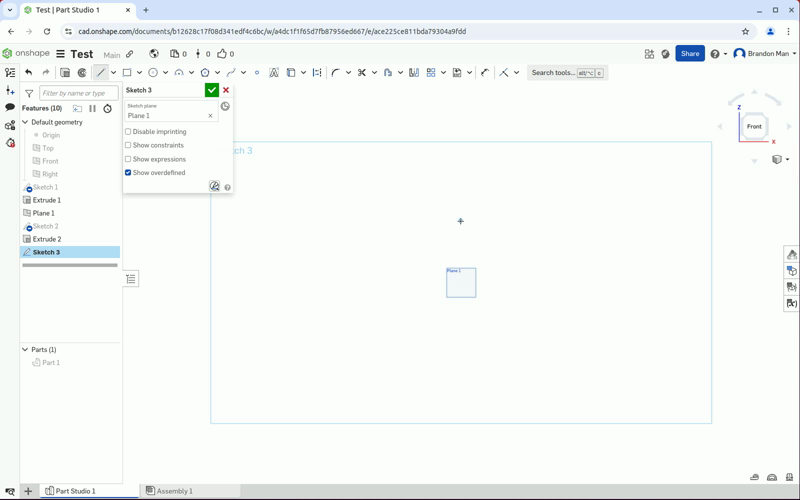
mouse_move(490, 220)
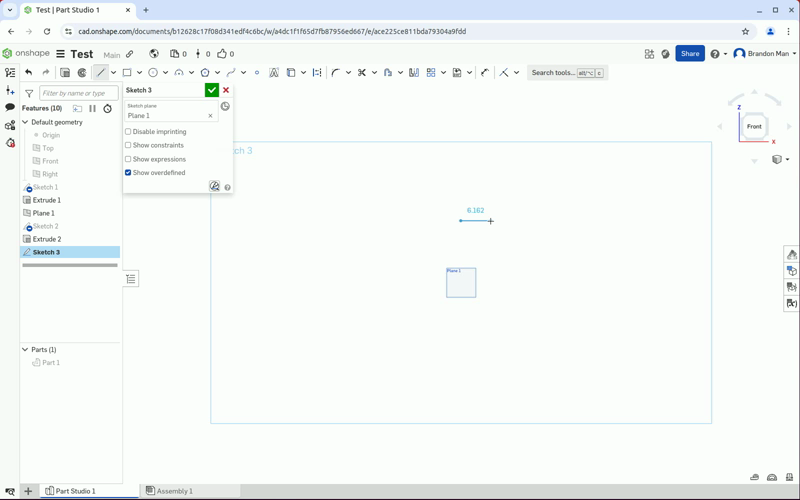
mouse_move(474, 220)
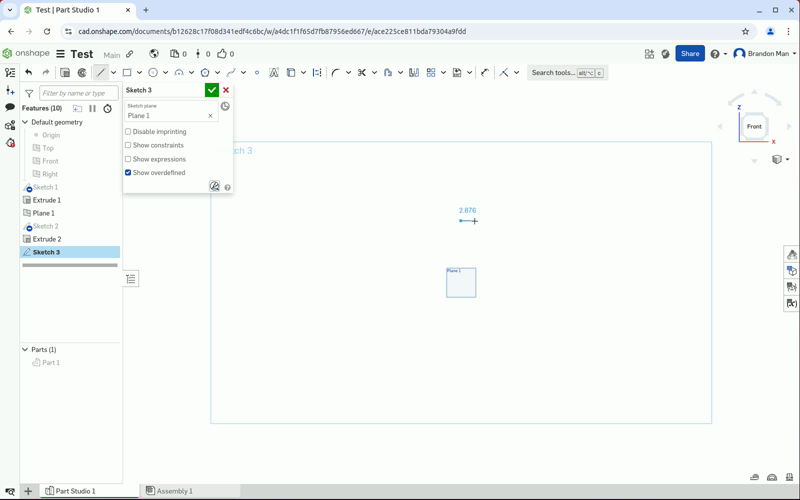
click(474, 220)
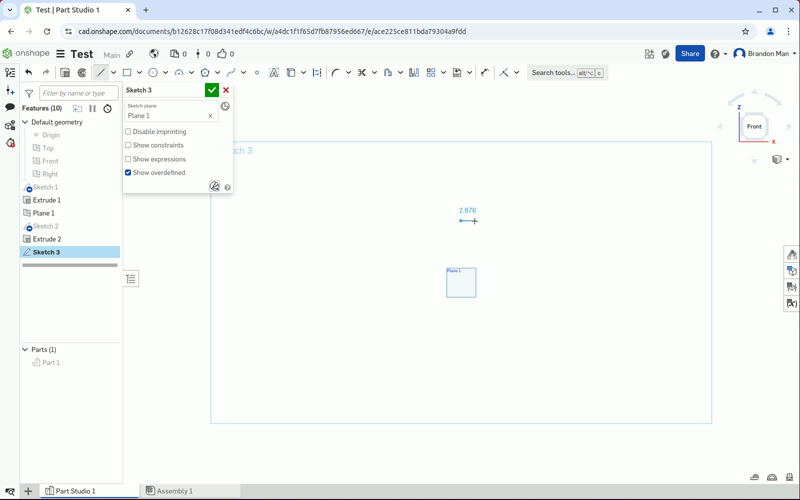
key_up(shift)
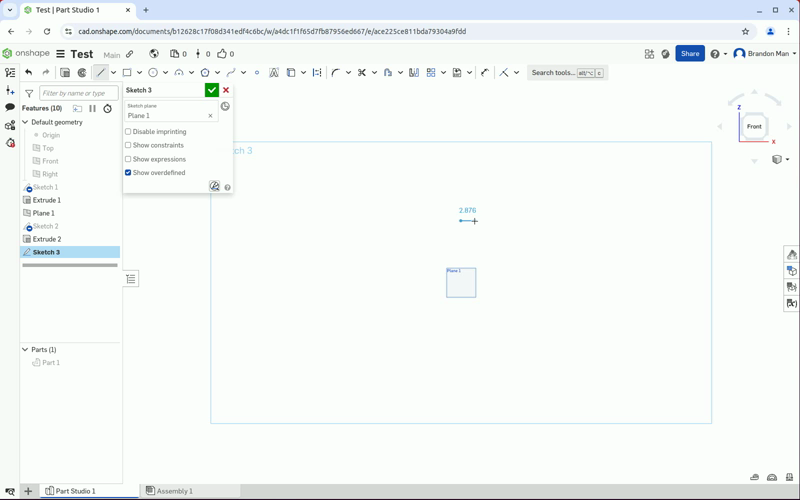
key_down(shift)
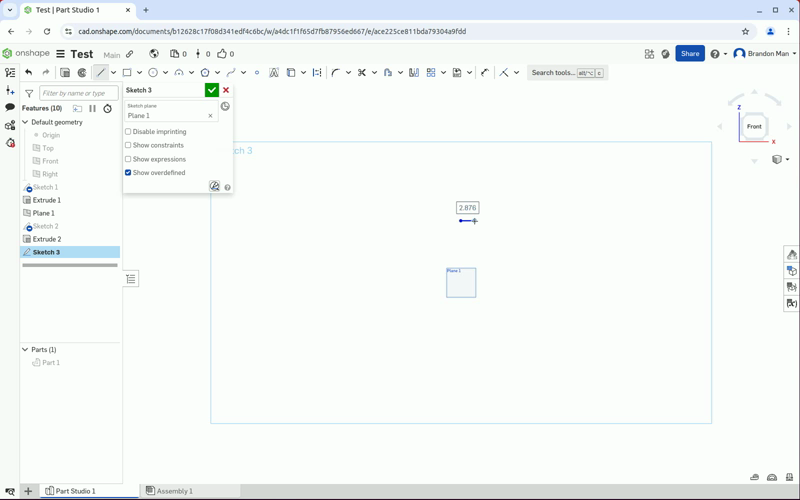
mouse_move(504, 220)
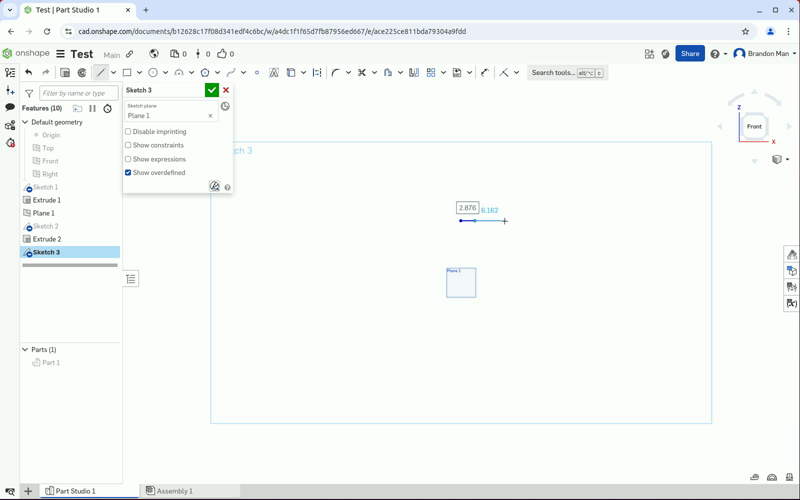
mouse_move(474, 203)
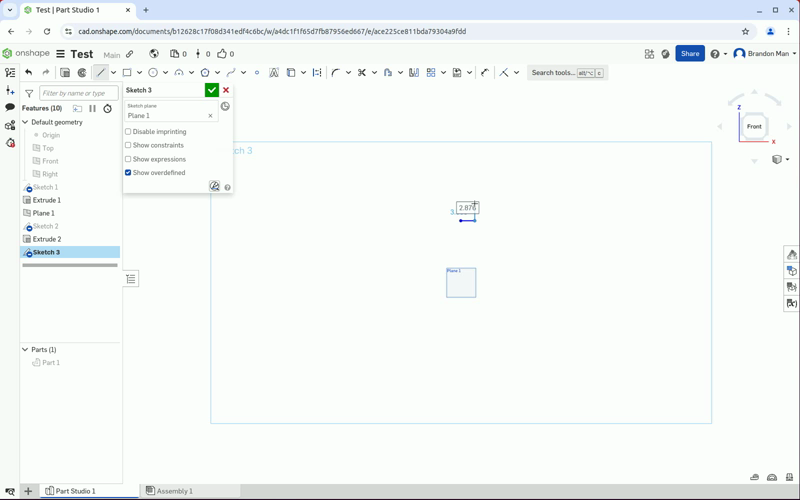
click(474, 203)
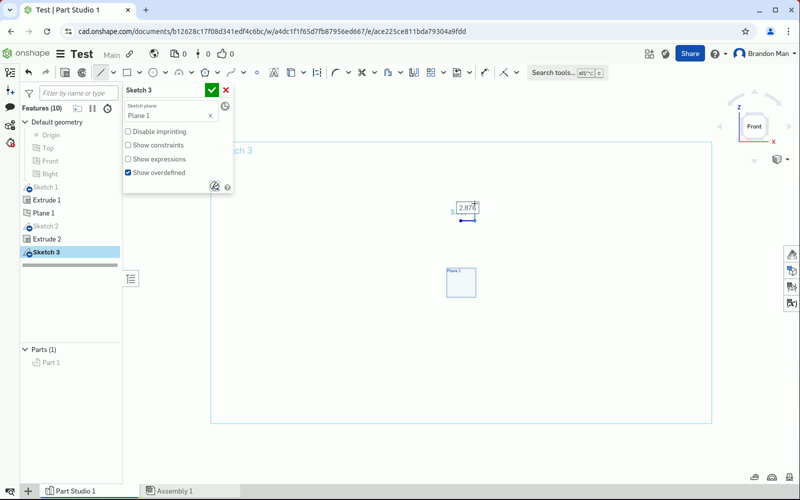
key_up(shift)
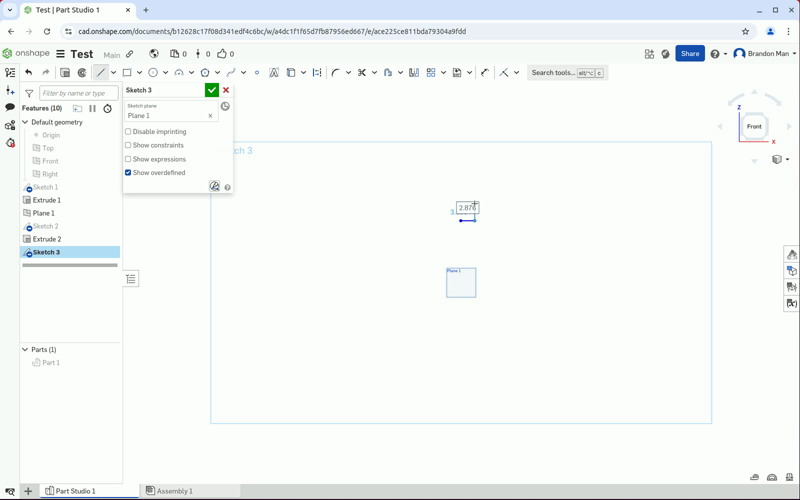
key_down(shift)
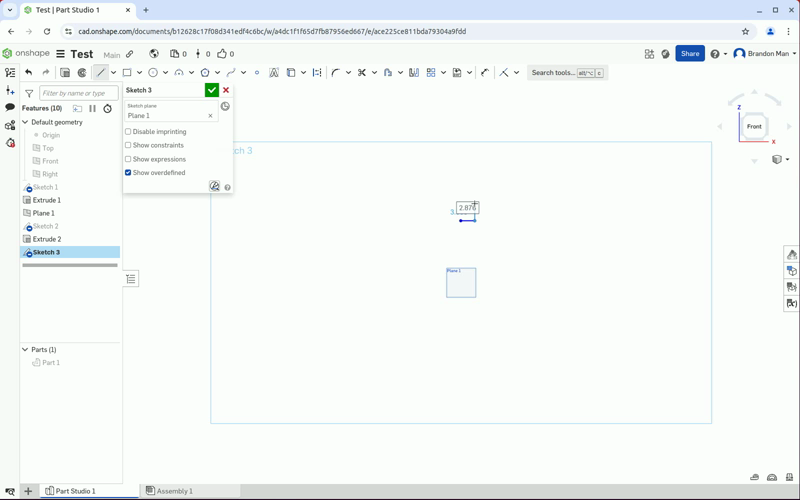
mouse_move(504, 203)
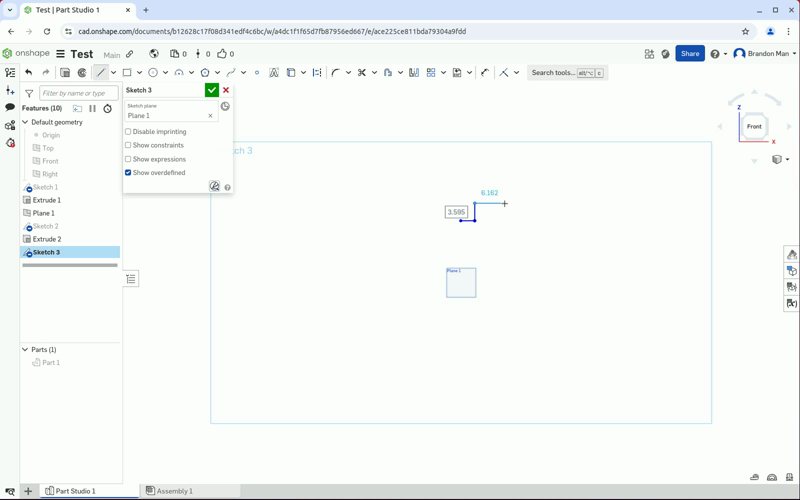
mouse_move(460, 203)
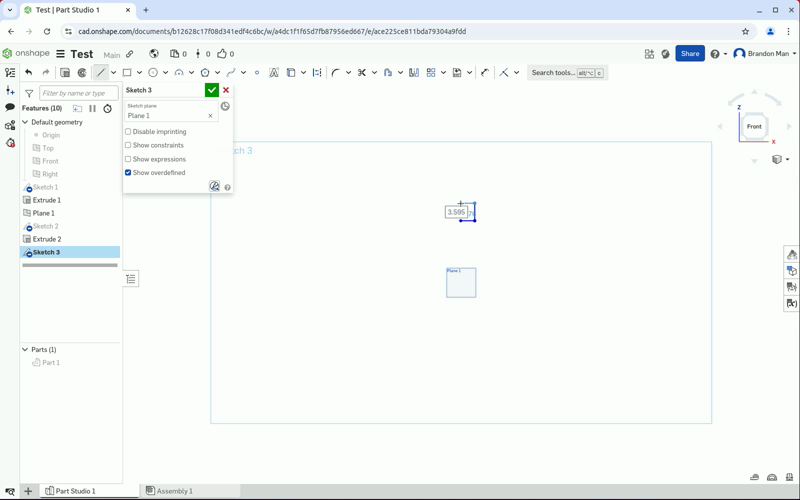
click(460, 203)
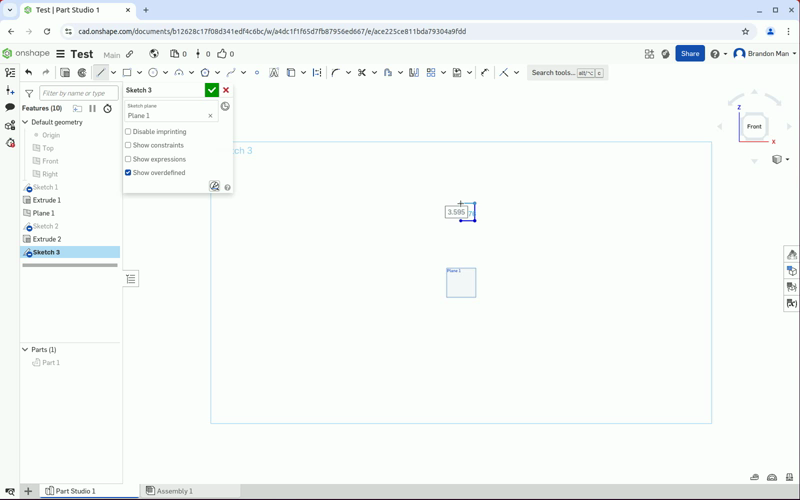
key_up(shift)
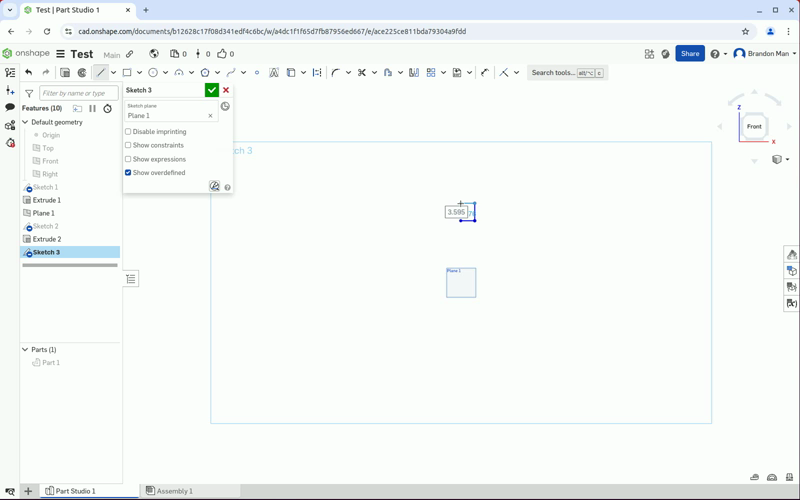
mouse_move(490, 203)
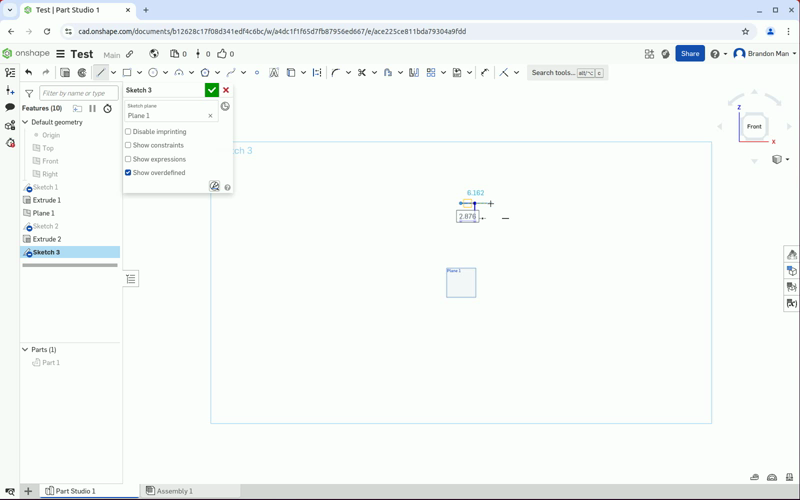
key_down(shift)
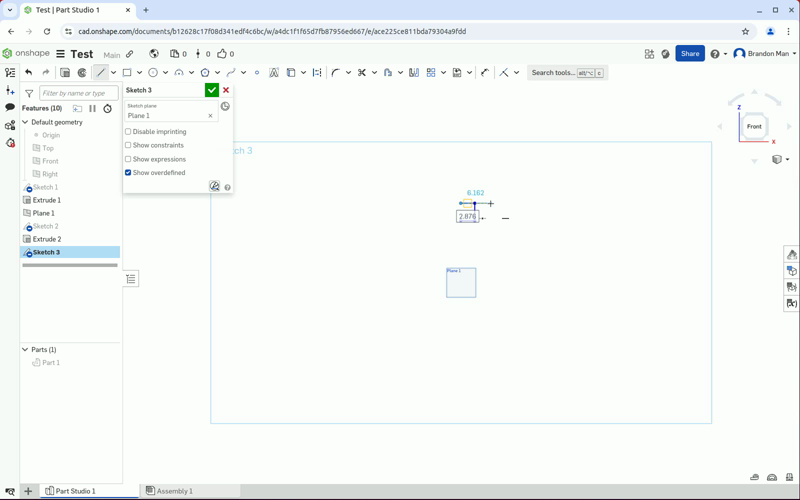
mouse_move(460, 220)
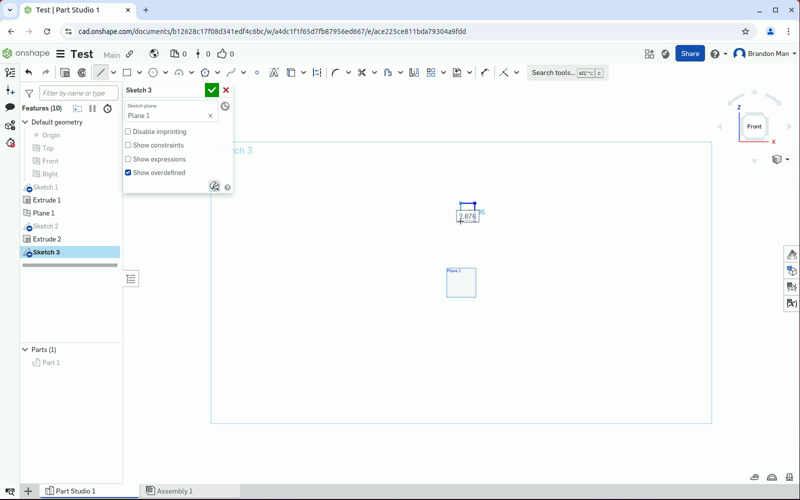
key_up(shift)
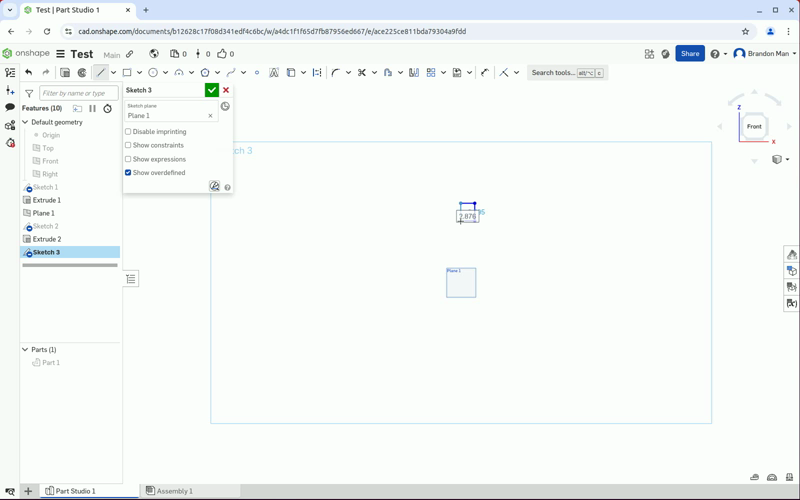
click(460, 220)
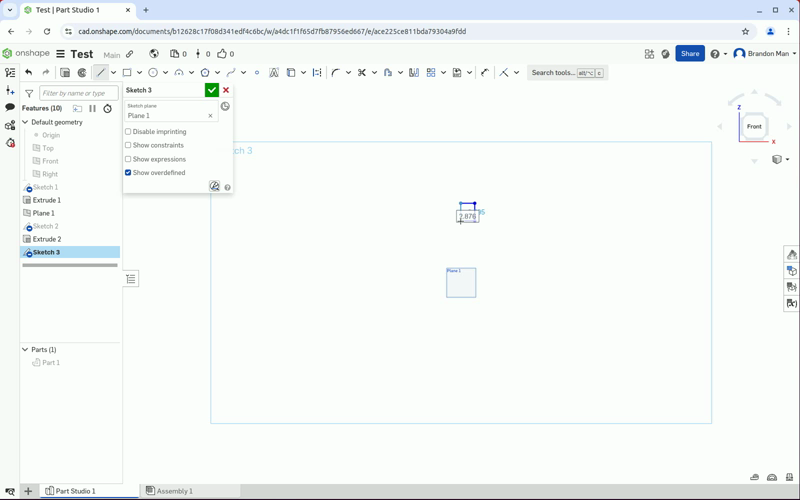
key(esc)
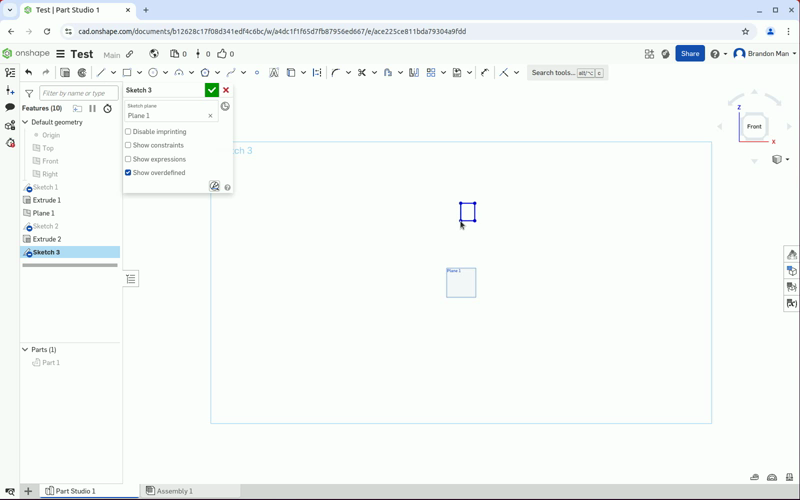
mouse_move(472, 218)
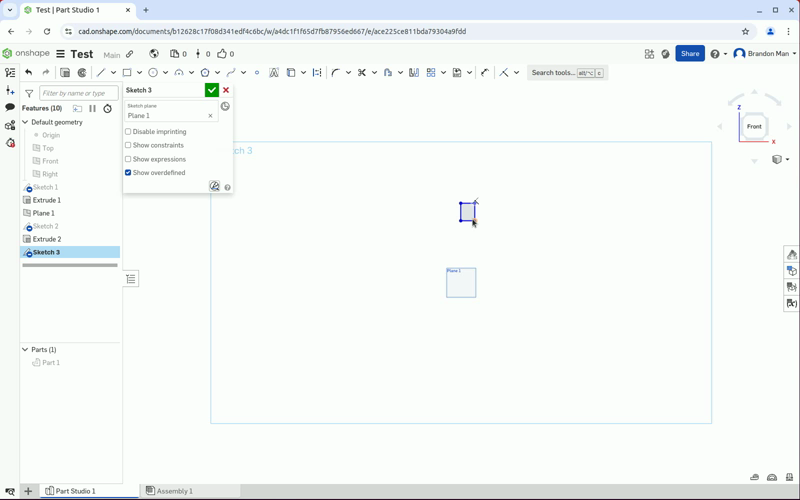
scroll(6)
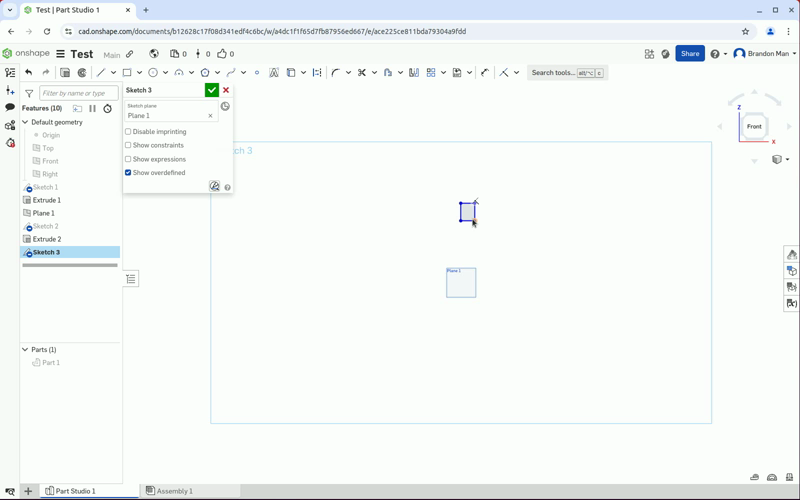
scroll(6)
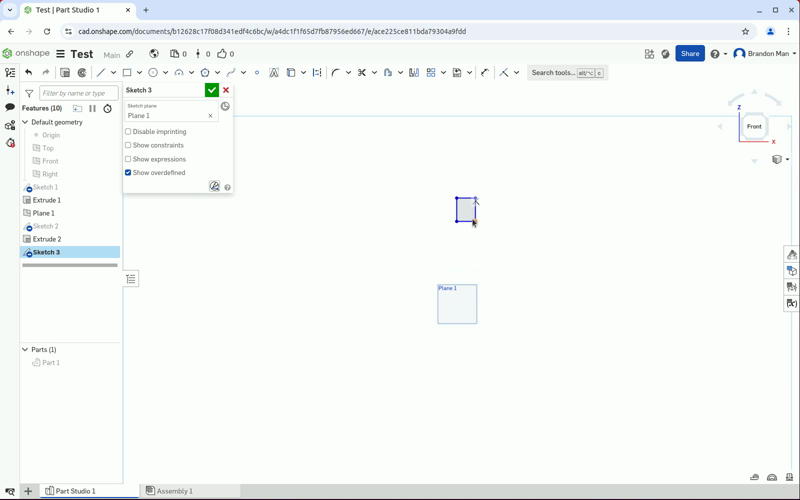
scroll(6)
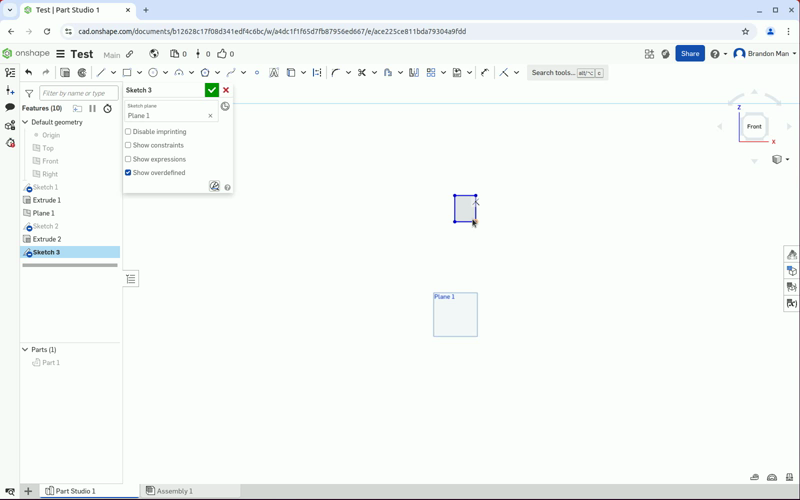
scroll(6)
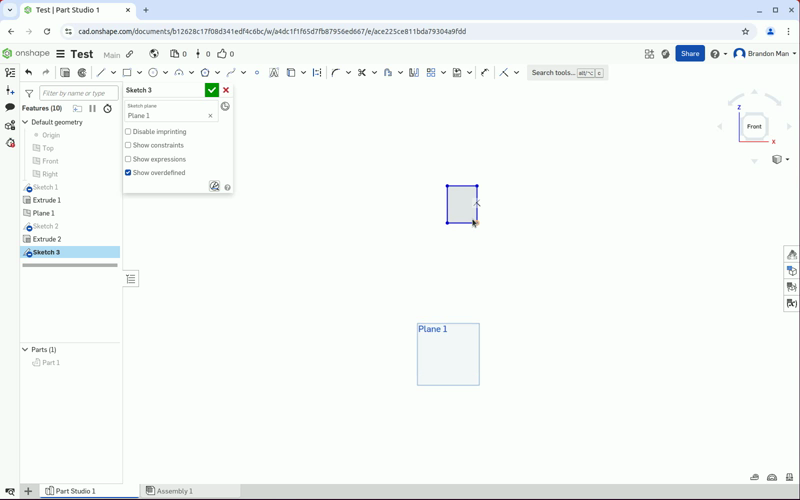
scroll(6)
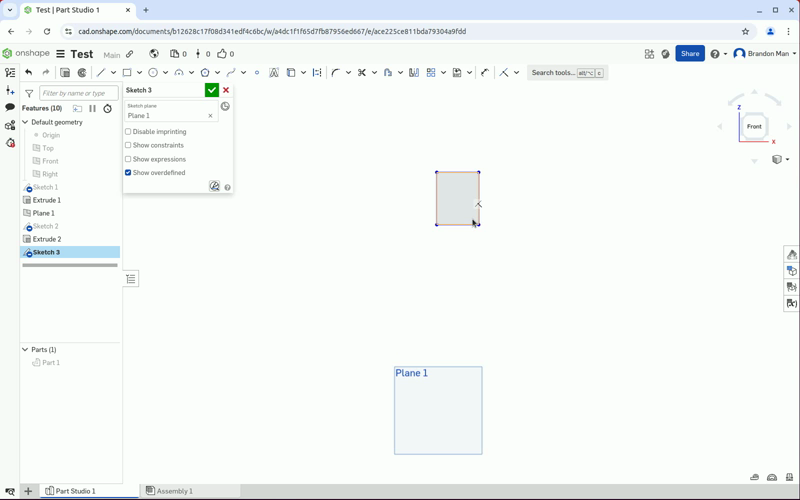
scroll(6)
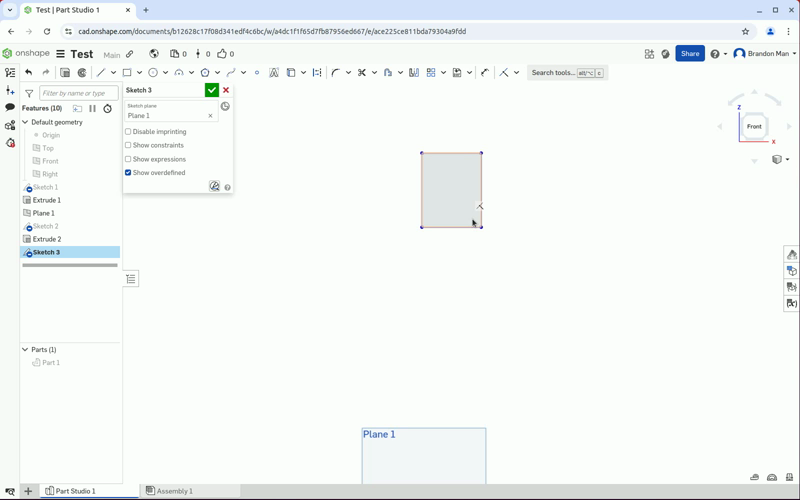
scroll(6)
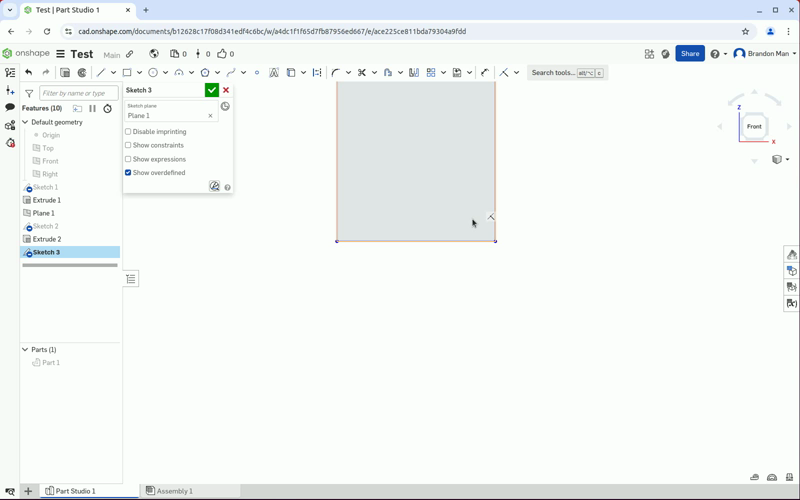
click(472, 218)
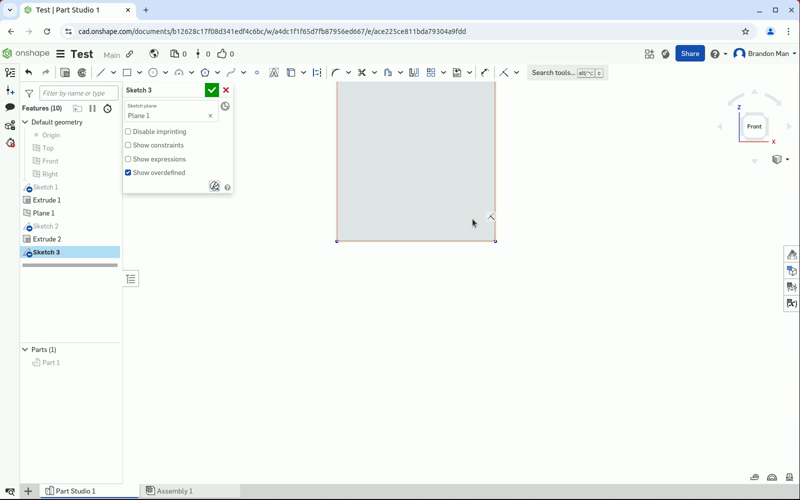
scroll(-6)
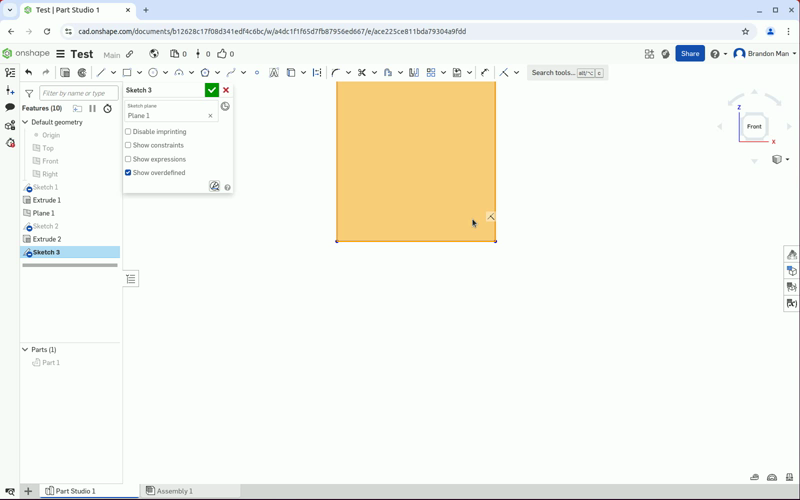
scroll(-6)
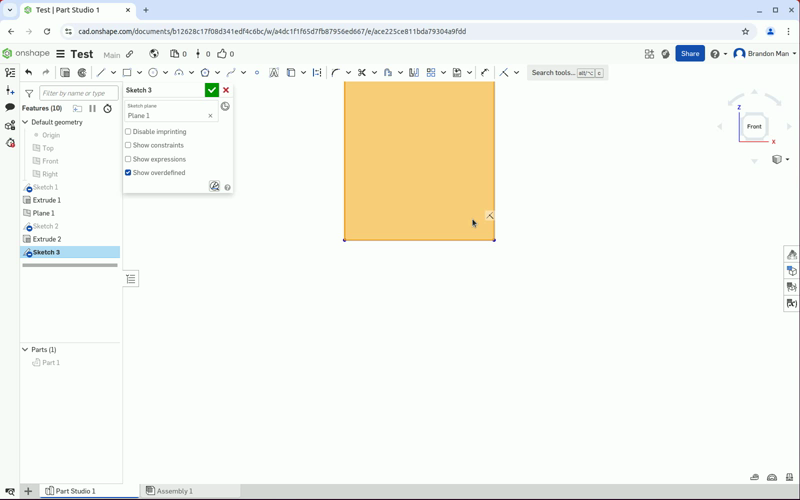
scroll(-6)
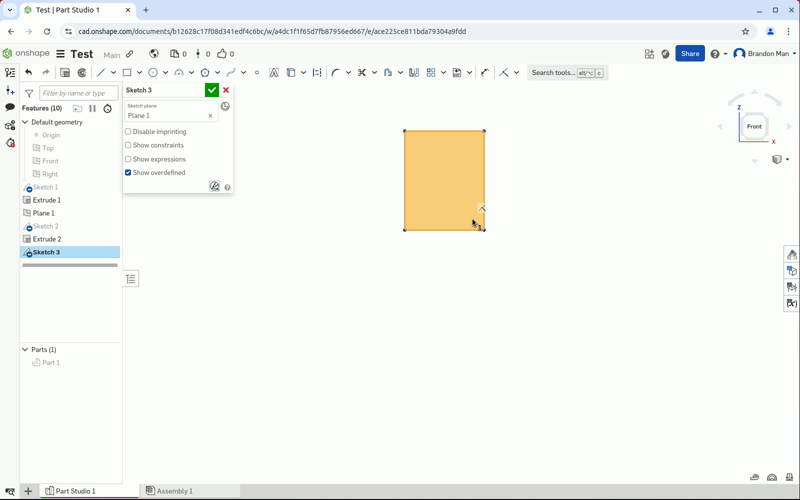
scroll(-6)
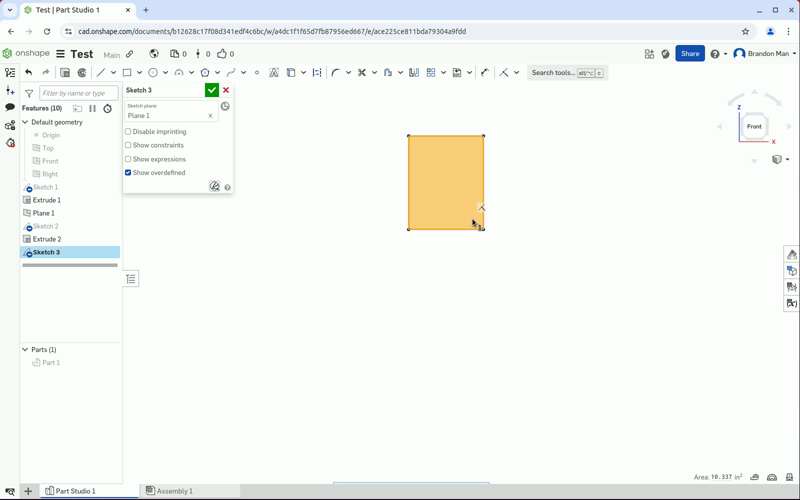
scroll(-6)
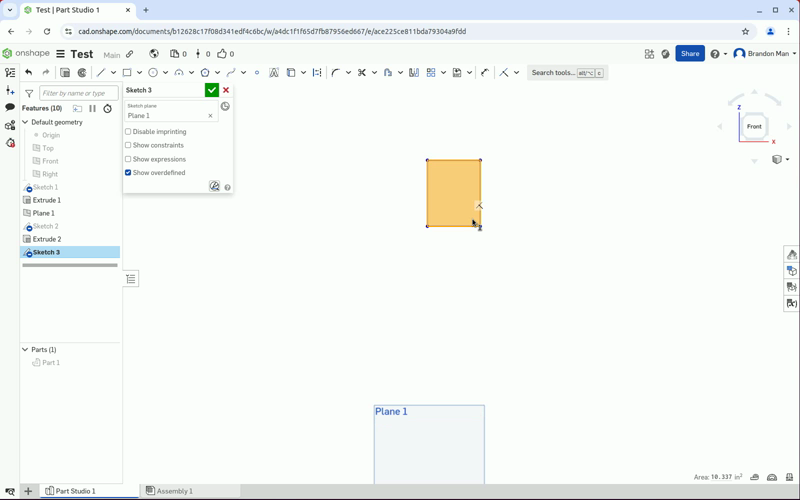
scroll(-6)
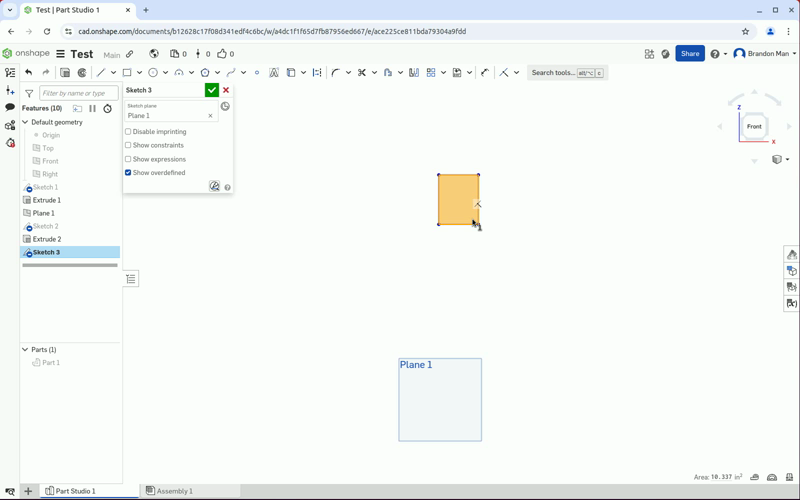
scroll(-6)
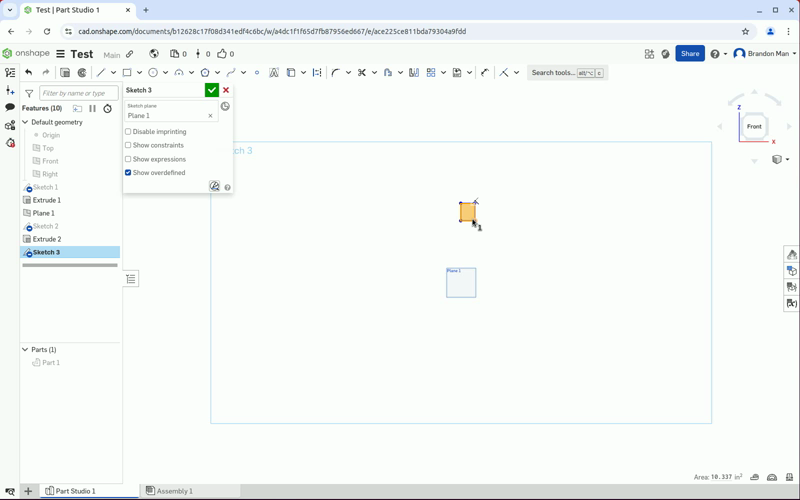
mouse_move(73, 352)
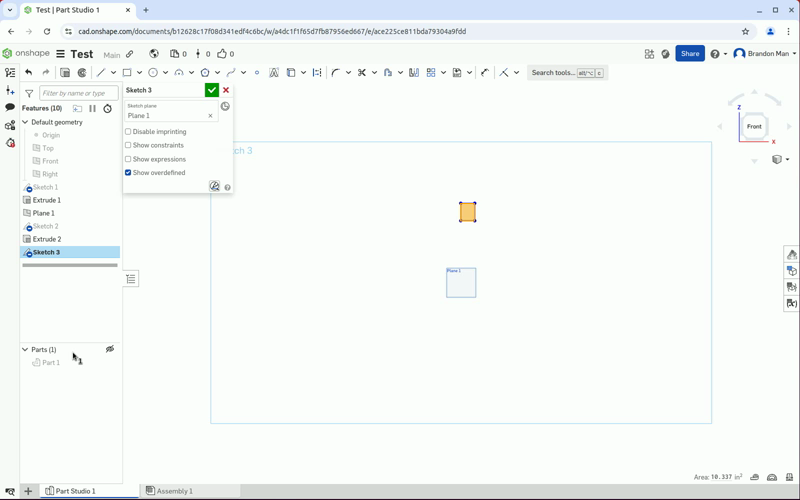
key(shift+y)
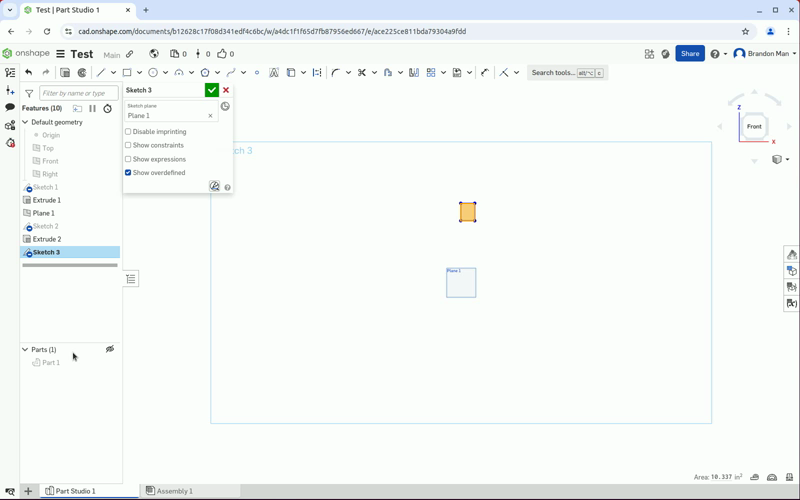
key(shift+e)
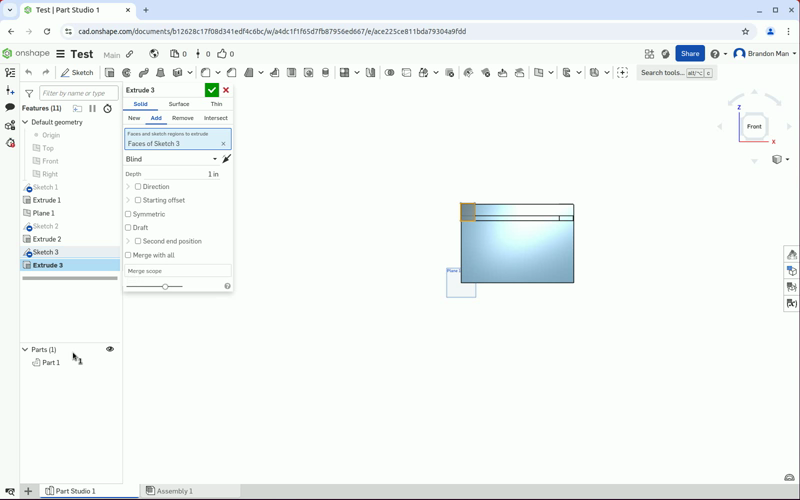
mouse_move(143, 106)
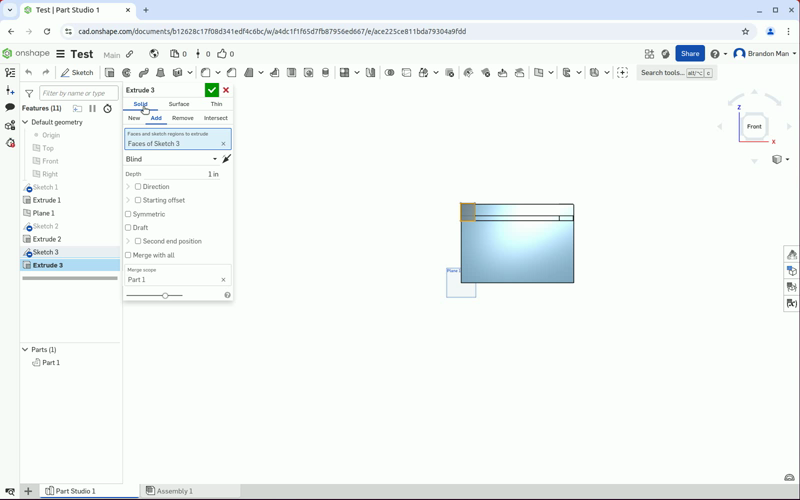
click(143, 106)
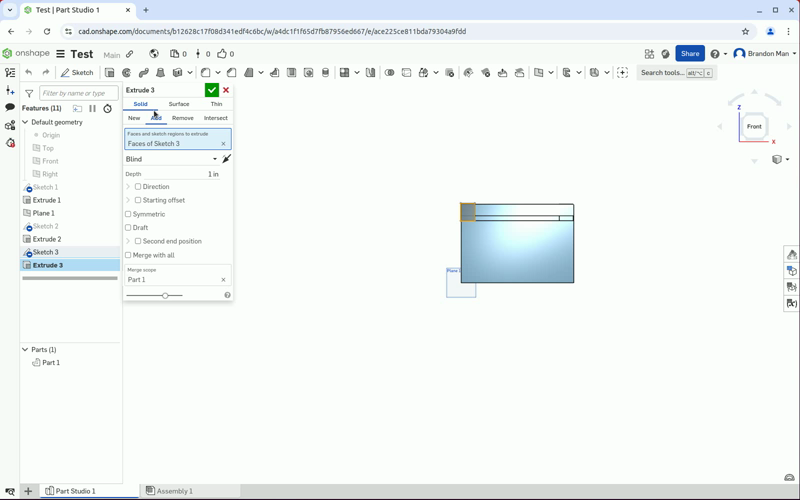
mouse_move(186, 120)
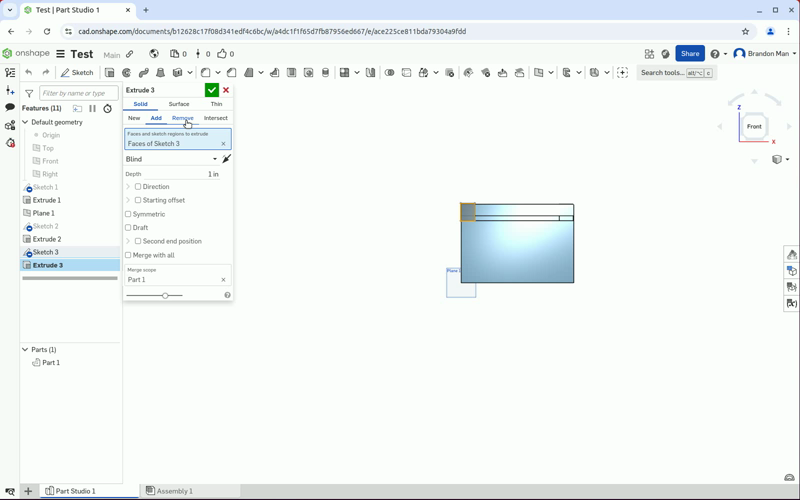
click(186, 120)
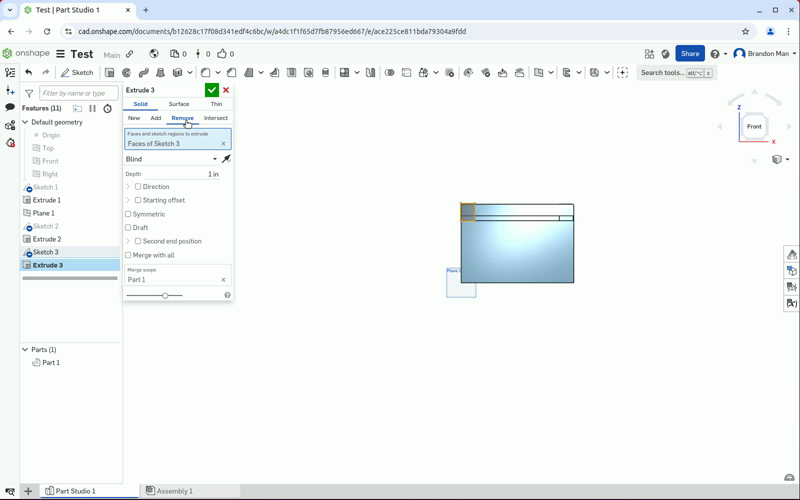
key(tab, 4)
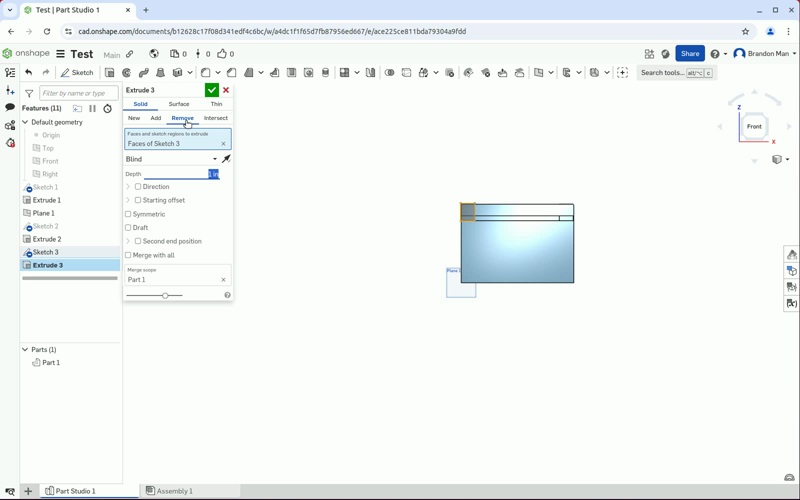
text(1.444)
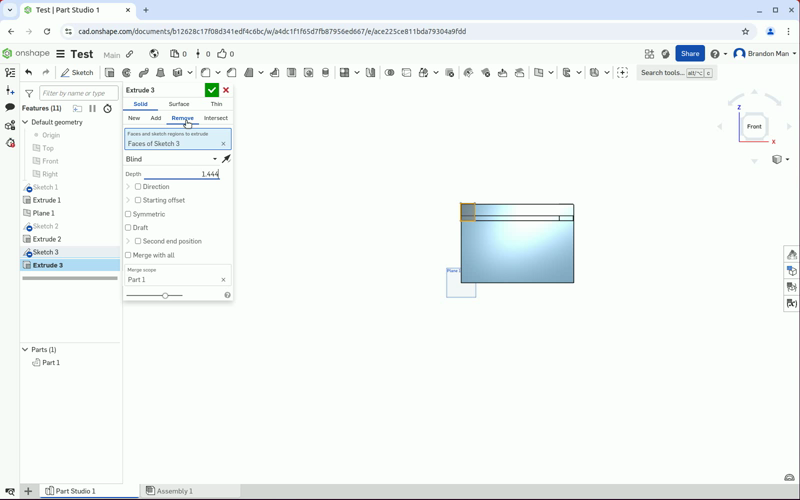
key(tab, 6)
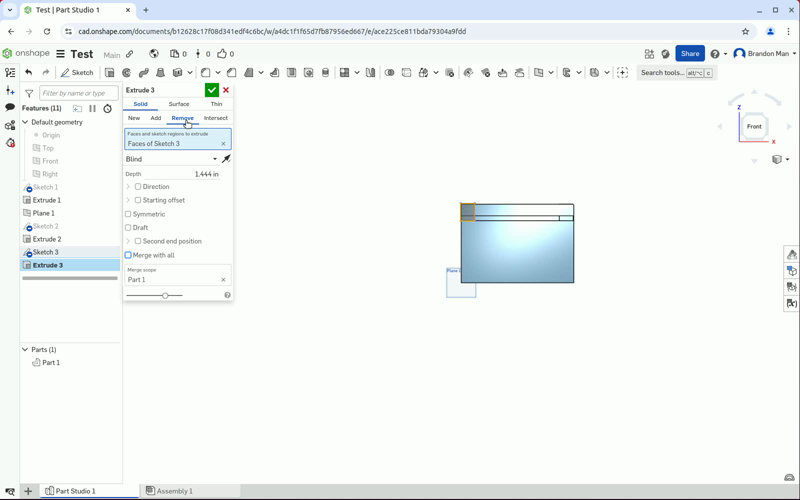
key(space)
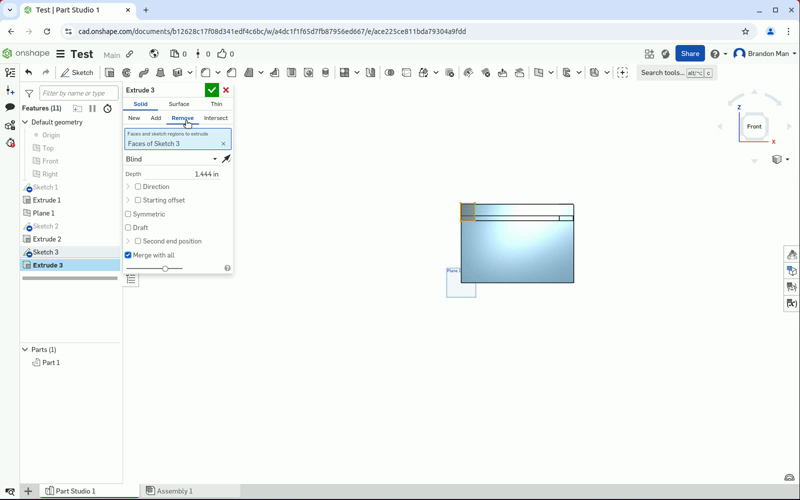
key(enter)
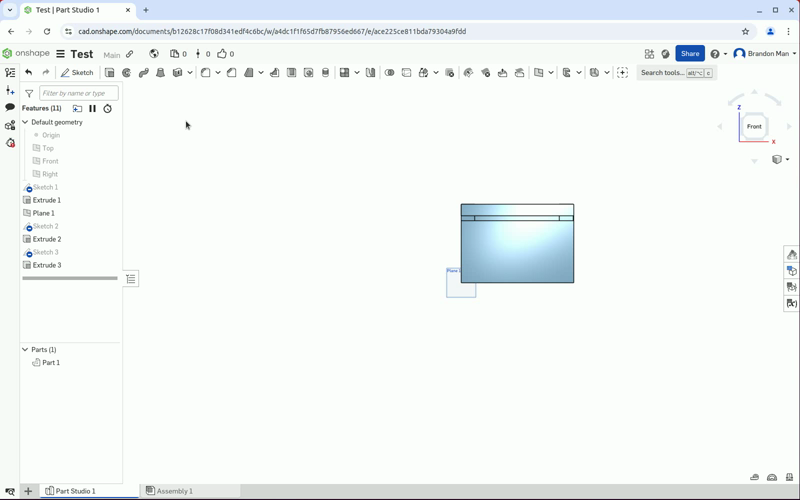
key(shift+h)
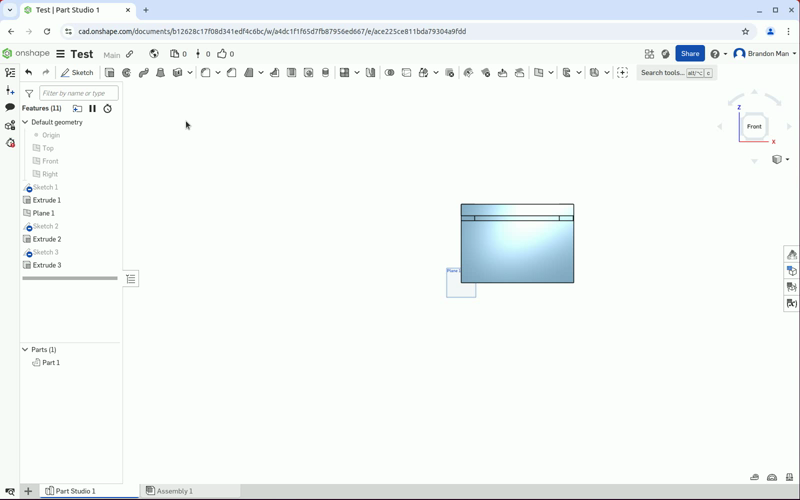
key(shift+h)
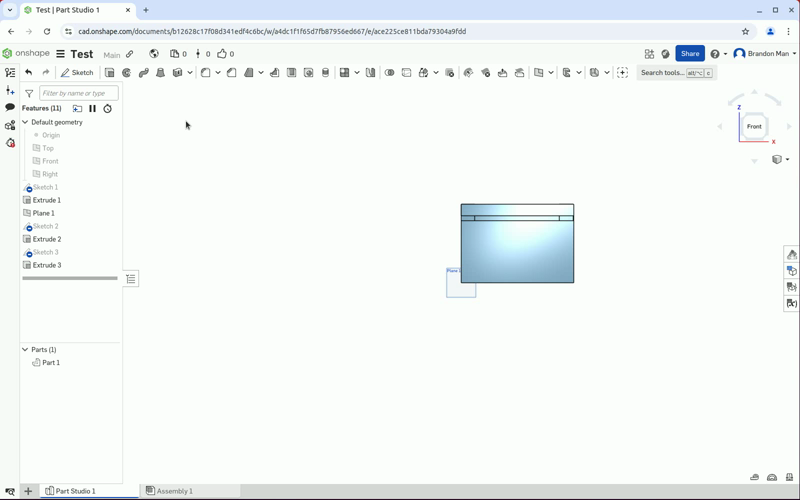
mouse_move(73, 189)
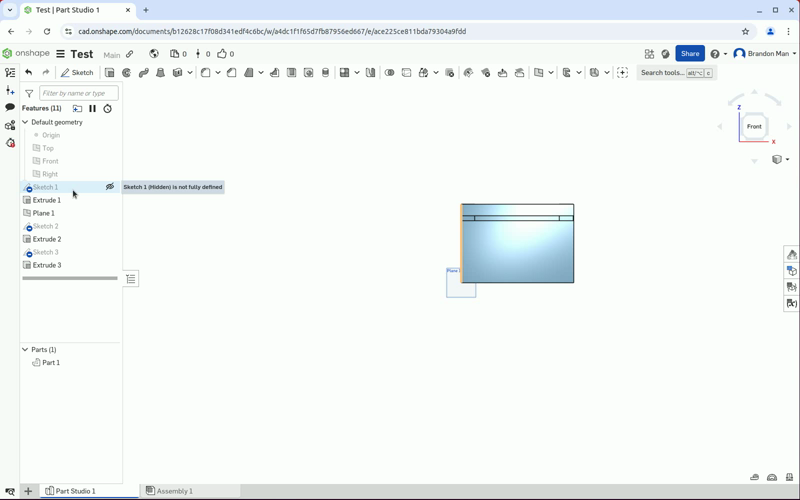
click(73, 189)
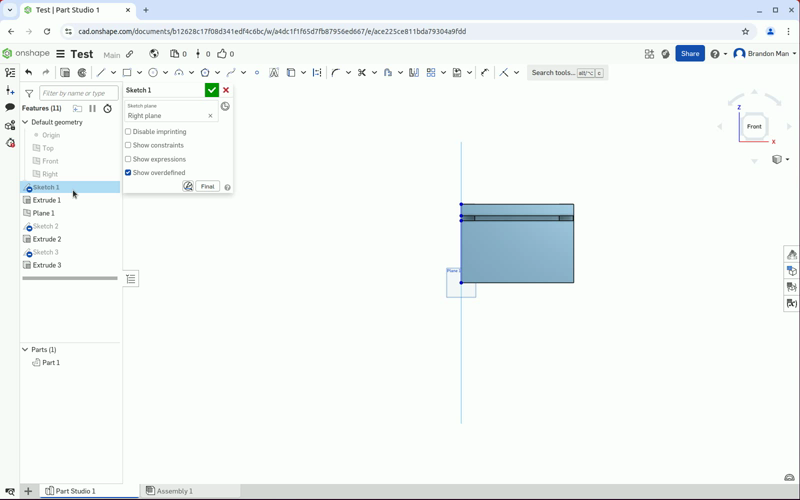
mouse_move(229, 92)
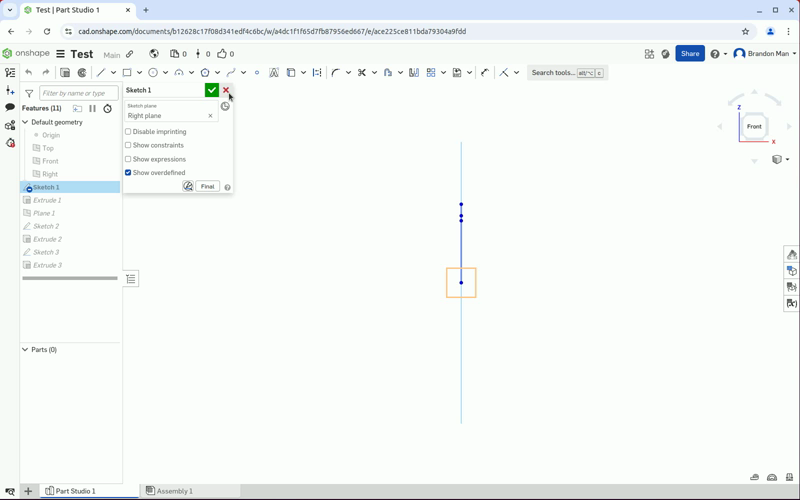
click(229, 92)
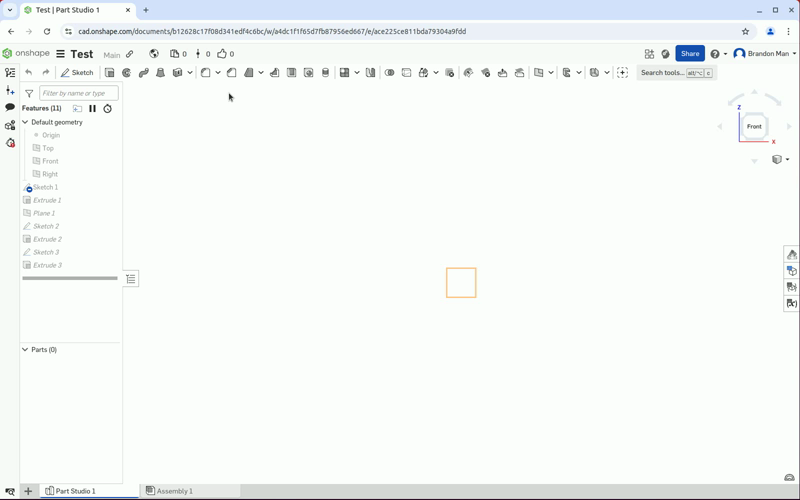
key(shift+s)
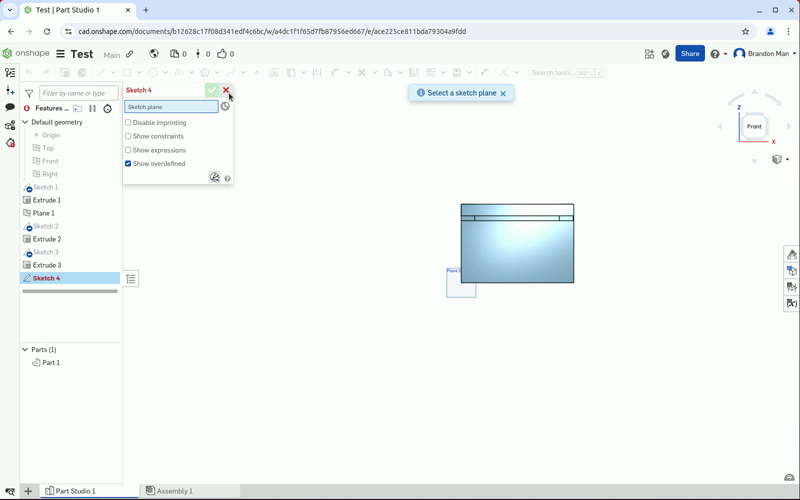
mouse_move(73, 215)
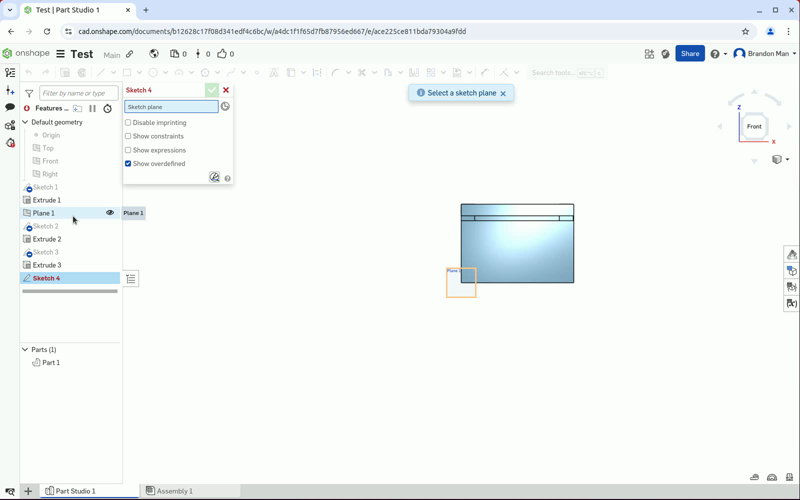
click(73, 215)
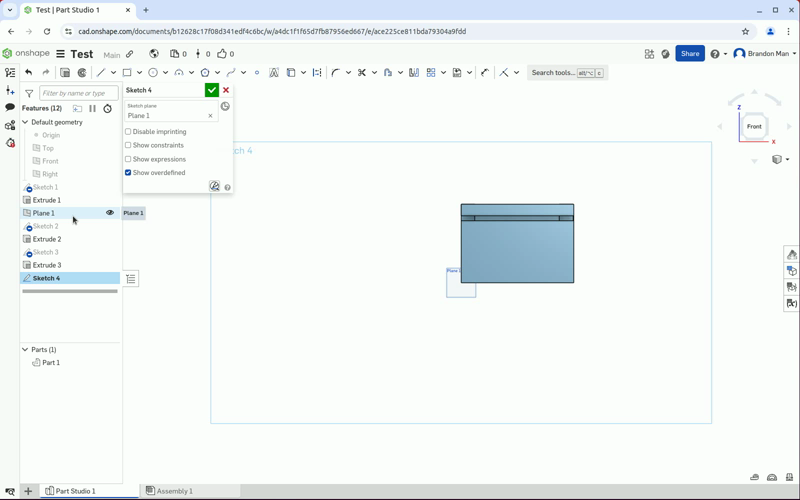
mouse_move(73, 352)
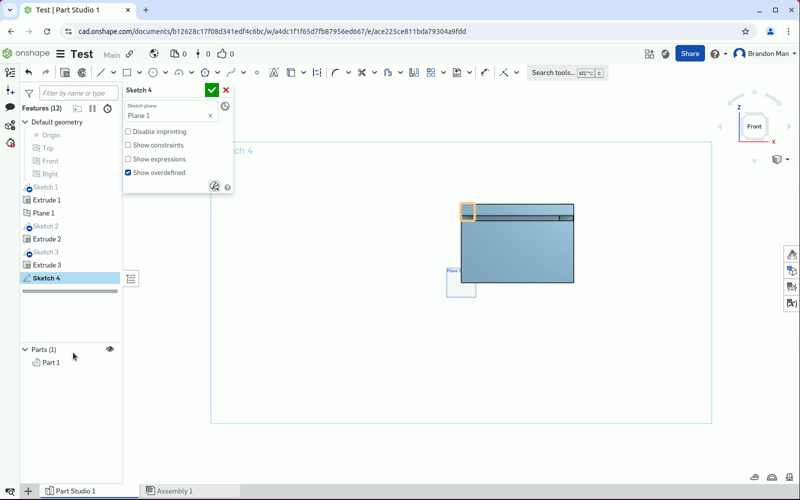
key(y)
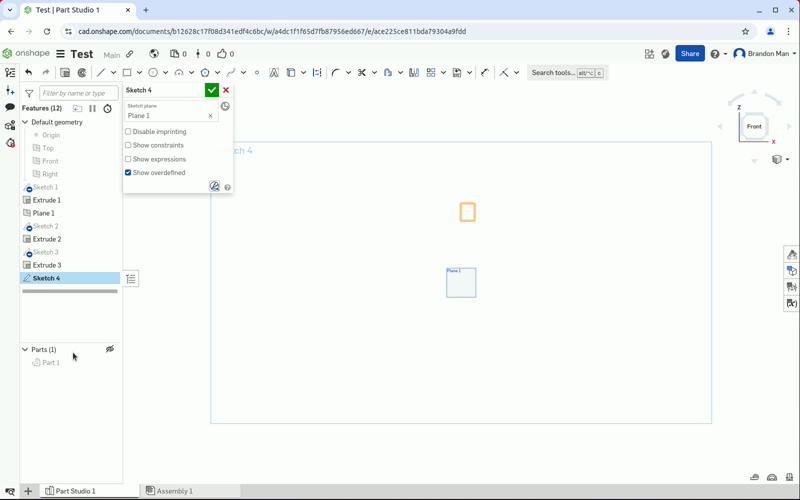
key(l)
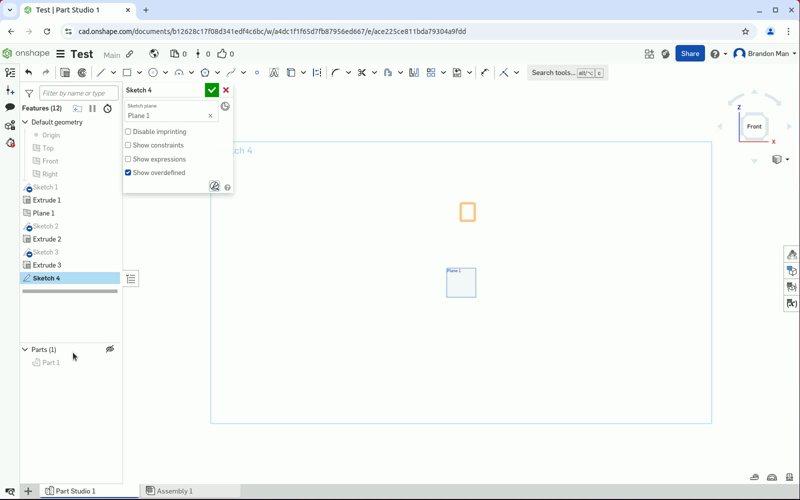
key_down(shift)
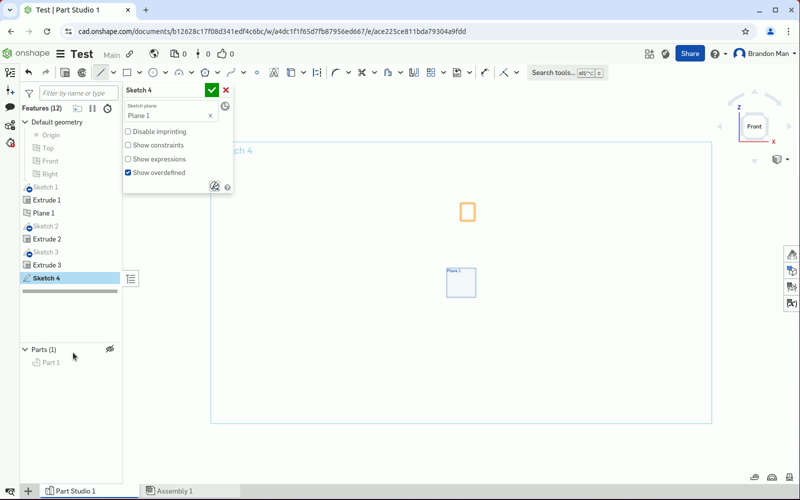
mouse_move(559, 282)
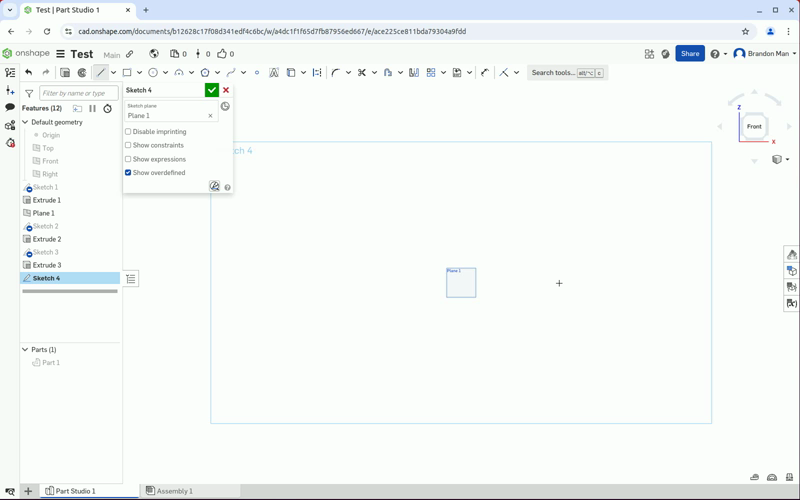
click(559, 282)
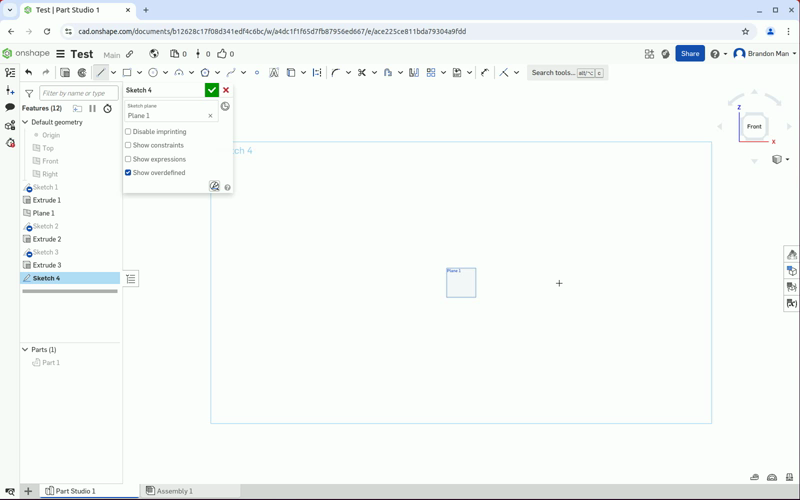
key_up(shift)
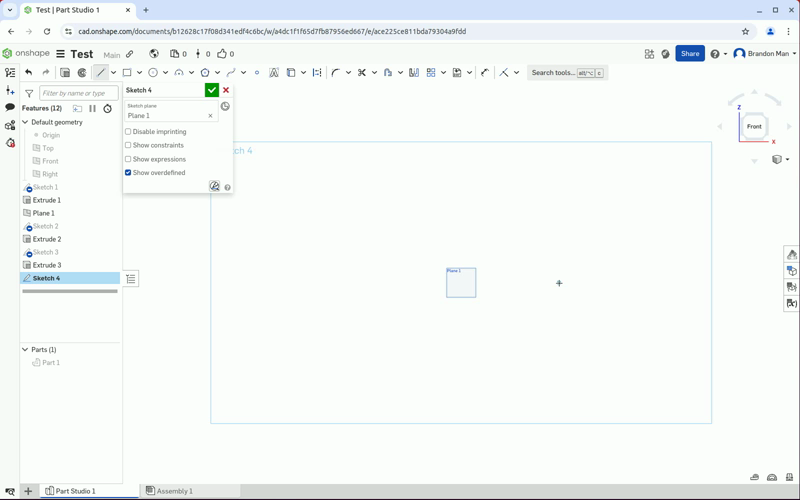
key_down(shift)
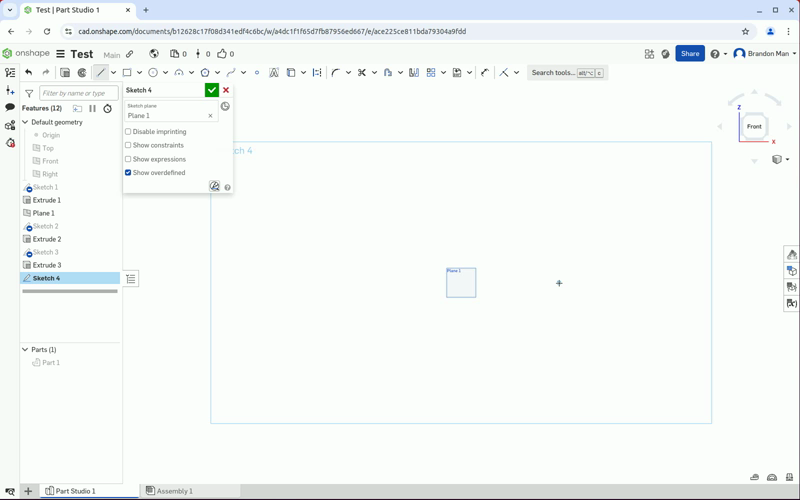
mouse_move(589, 282)
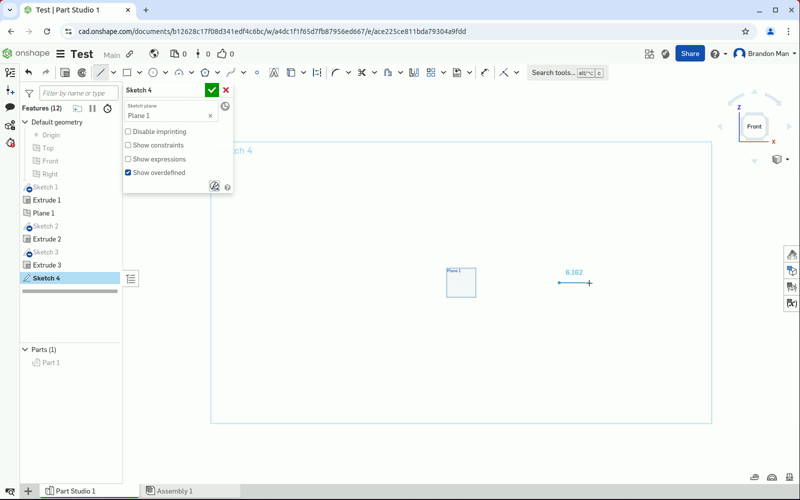
mouse_move(573, 282)
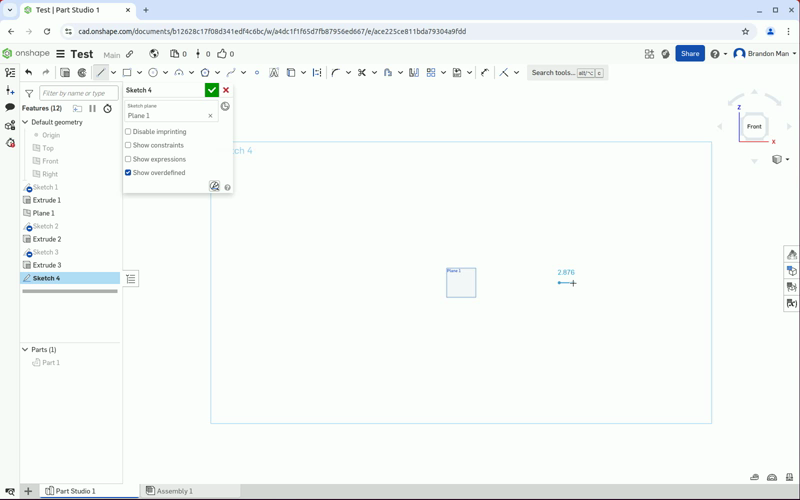
click(573, 282)
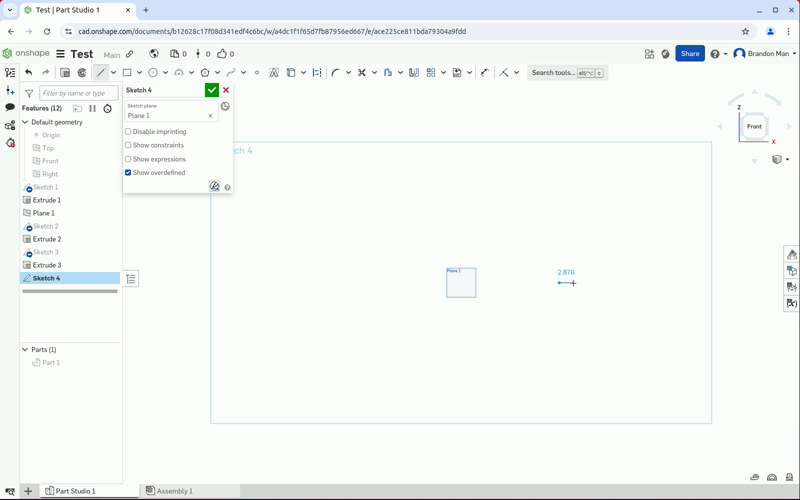
key_up(shift)
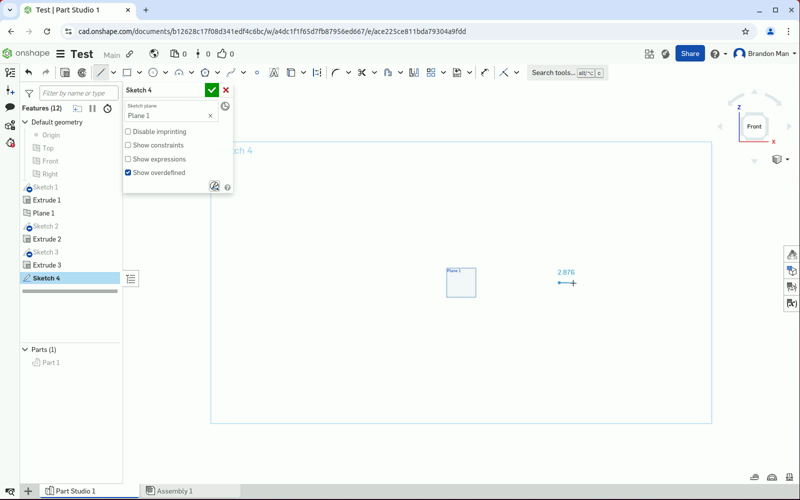
key_down(shift)
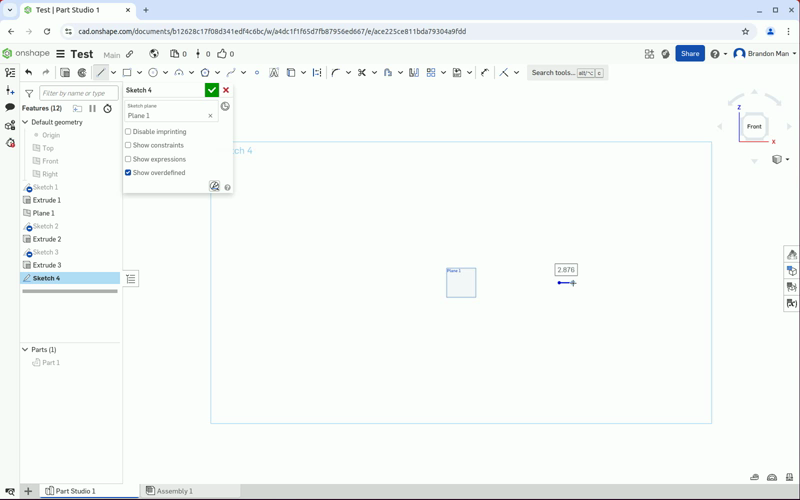
mouse_move(573, 220)
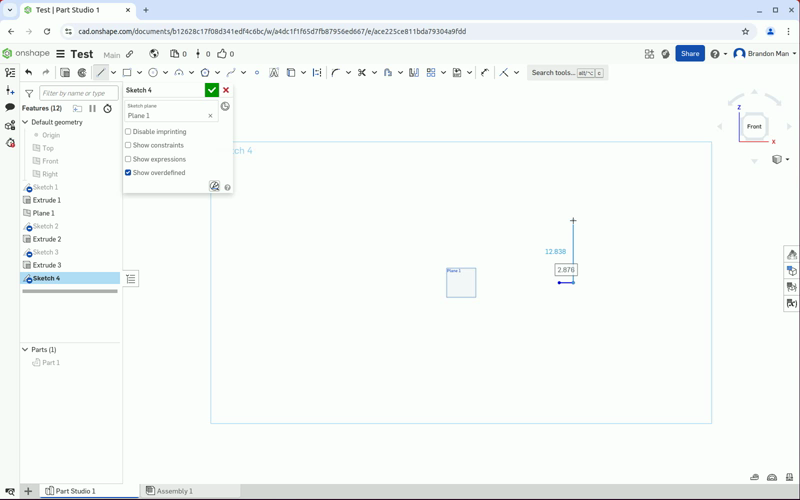
click(573, 220)
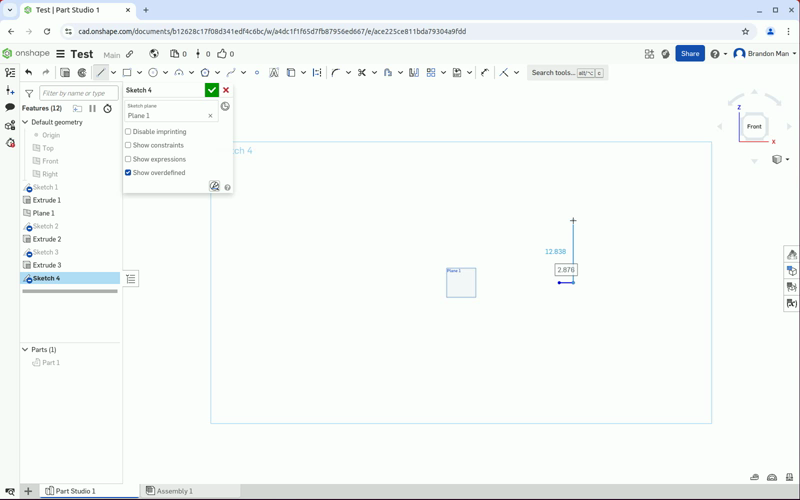
key_up(shift)
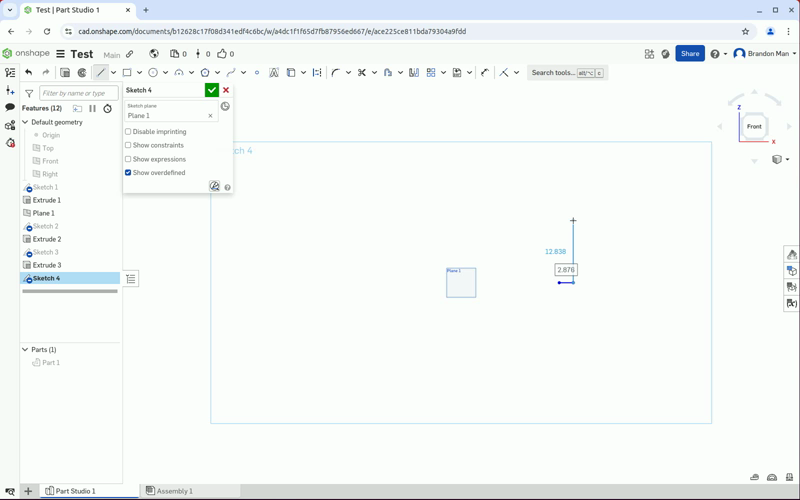
key_down(shift)
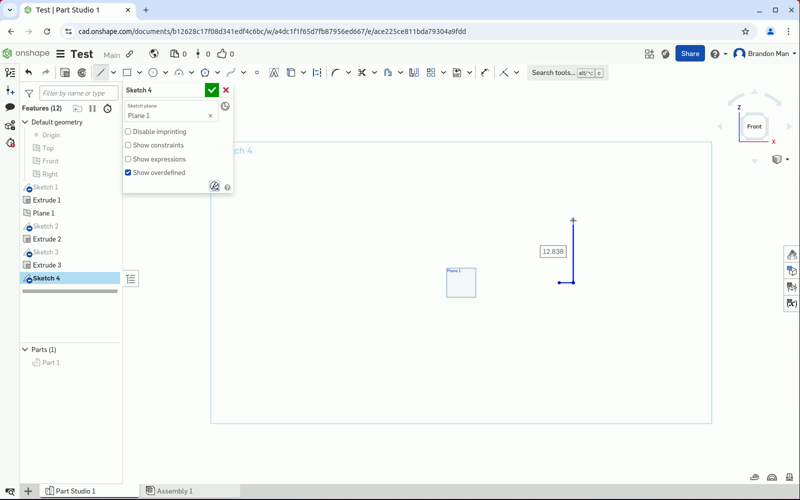
mouse_move(589, 220)
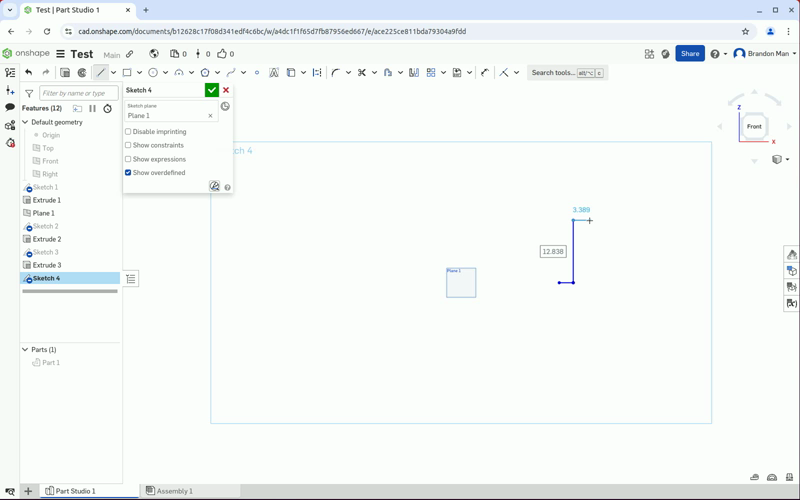
mouse_move(559, 220)
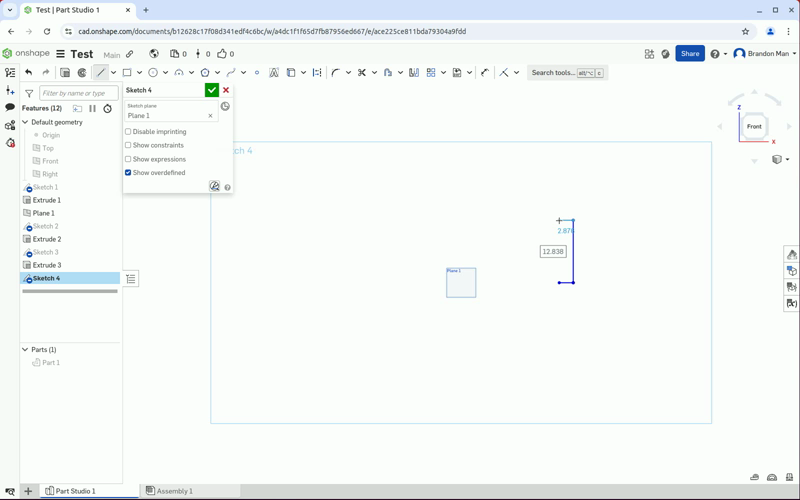
click(559, 220)
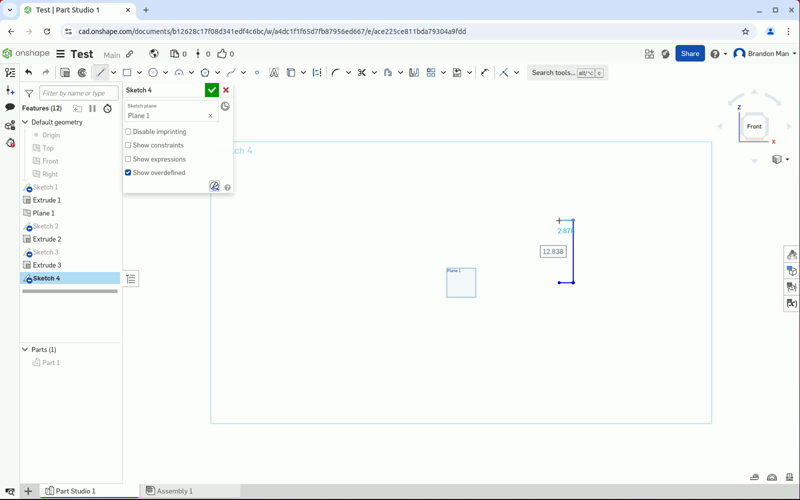
key_up(shift)
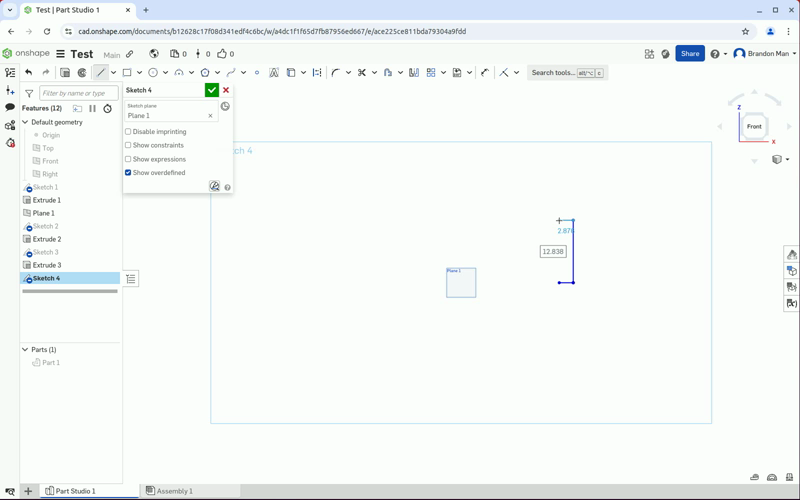
key_down(shift)
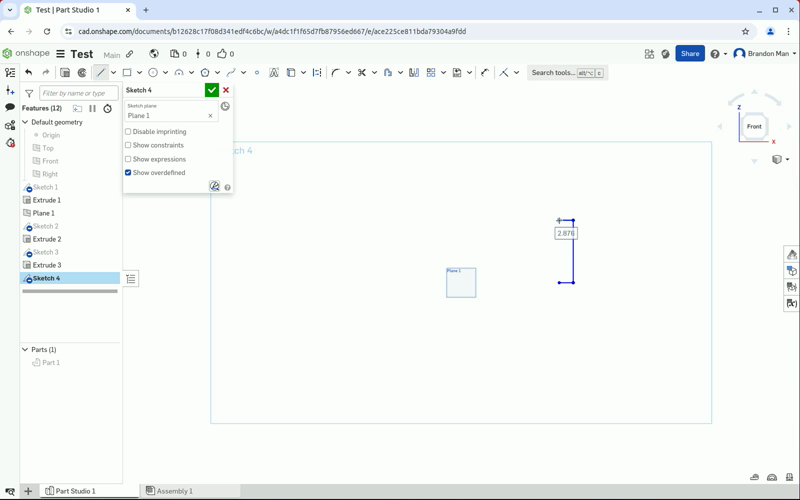
mouse_move(559, 282)
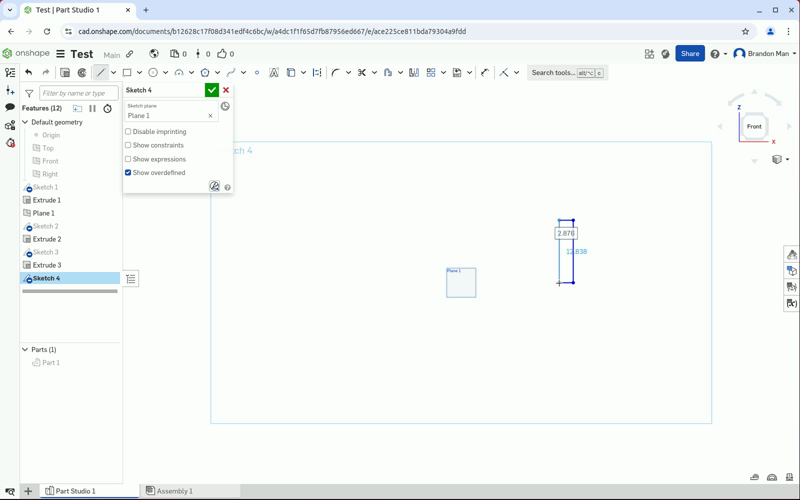
key_up(shift)
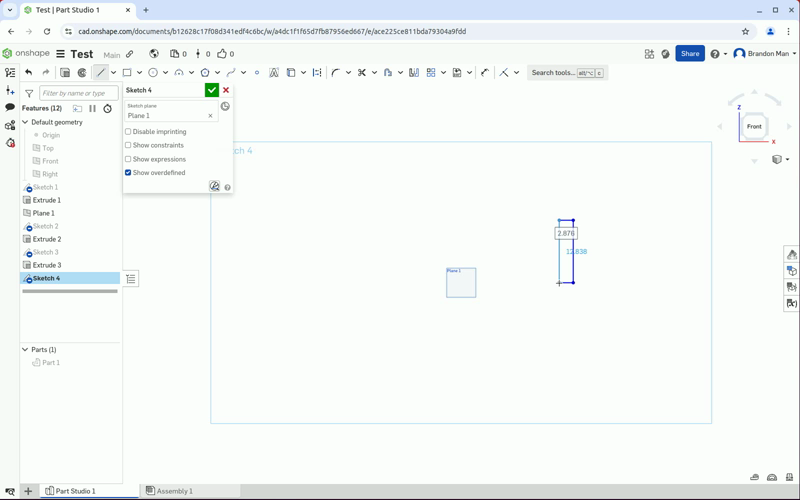
click(559, 282)
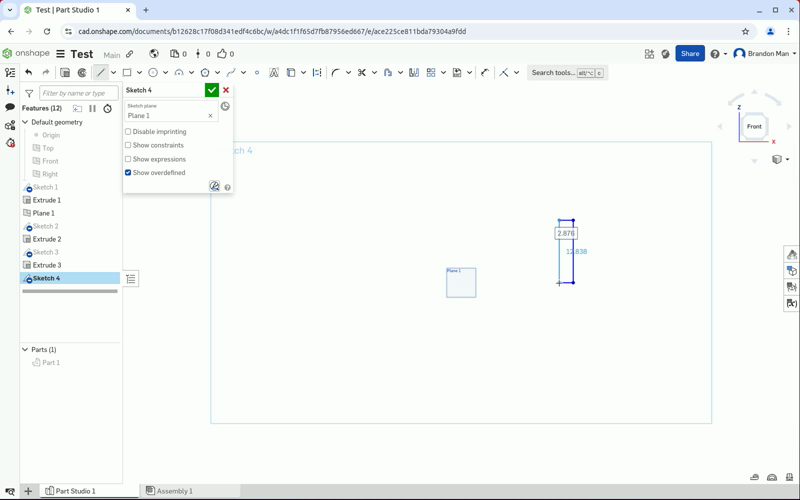
key(esc)
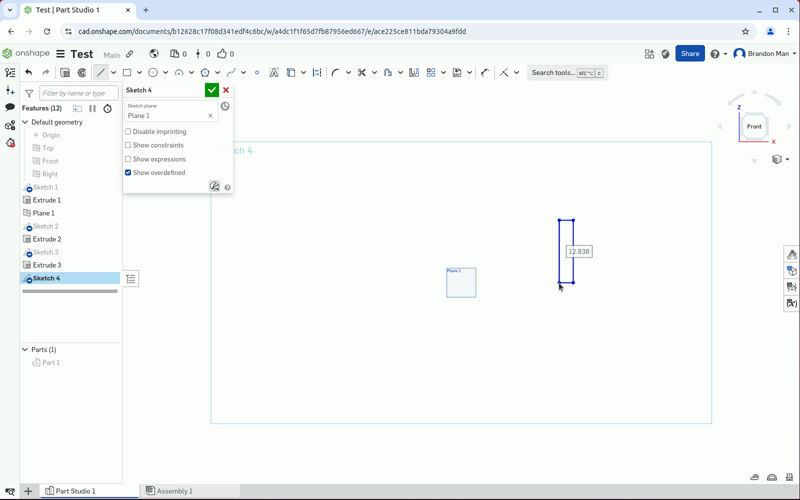
mouse_move(571, 231)
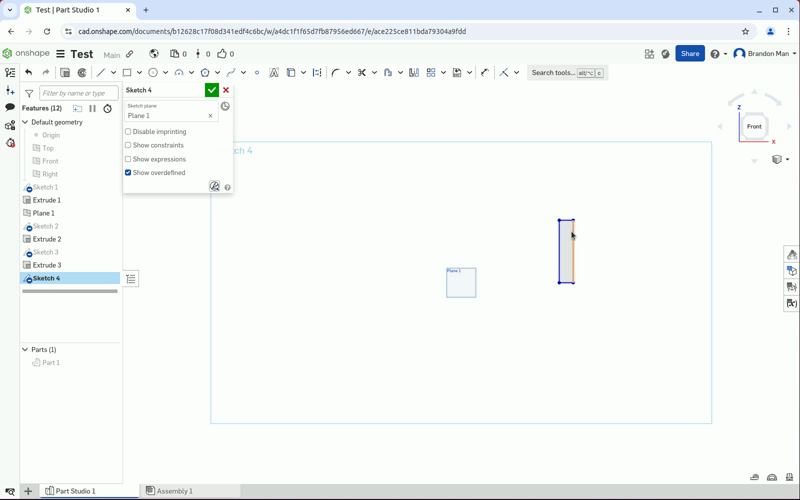
scroll(6)
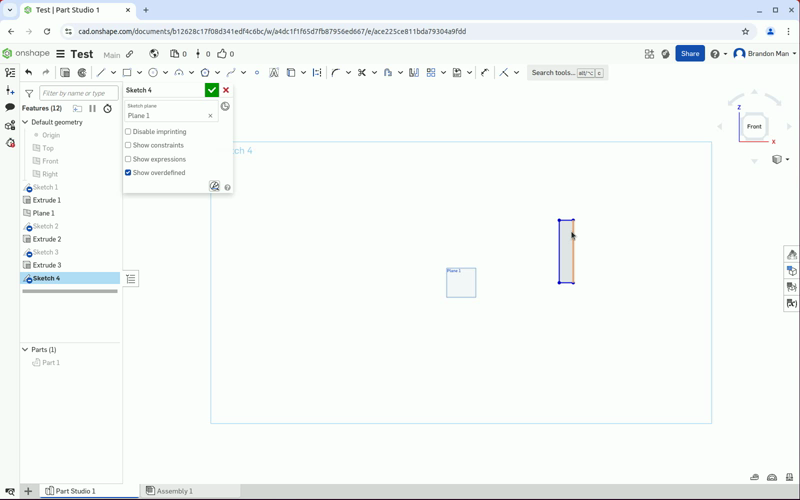
scroll(6)
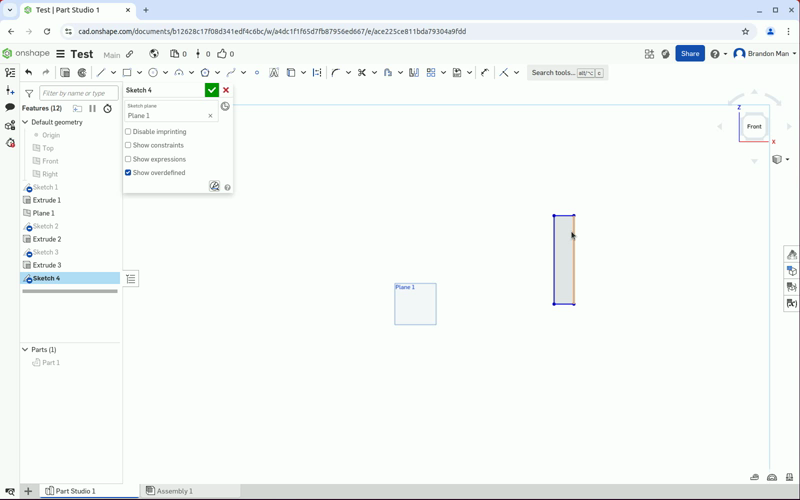
scroll(6)
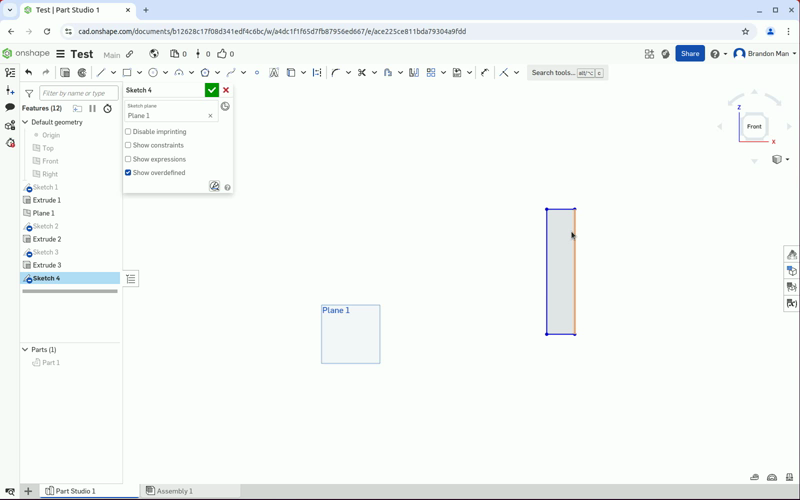
scroll(6)
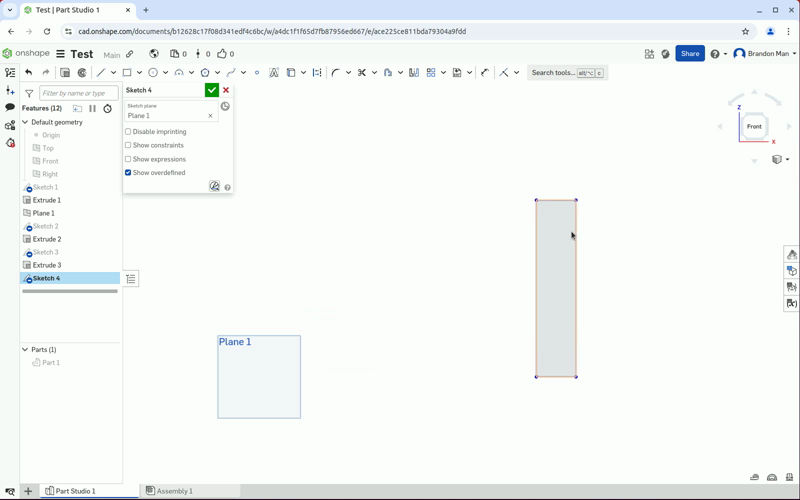
scroll(6)
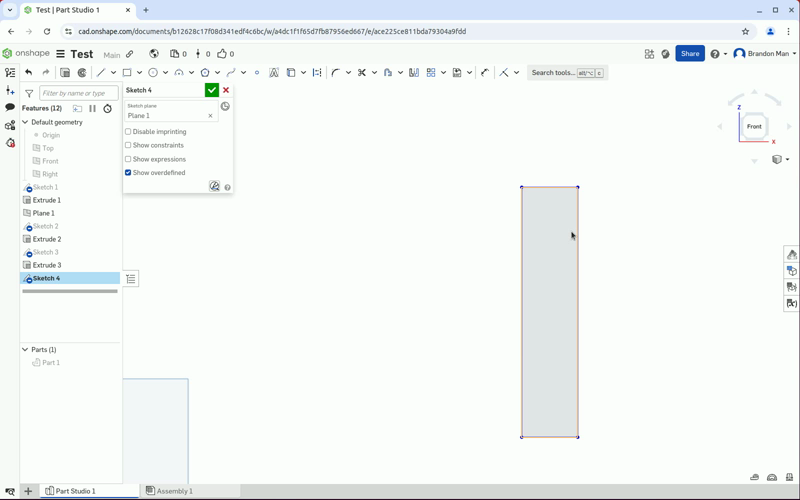
scroll(6)
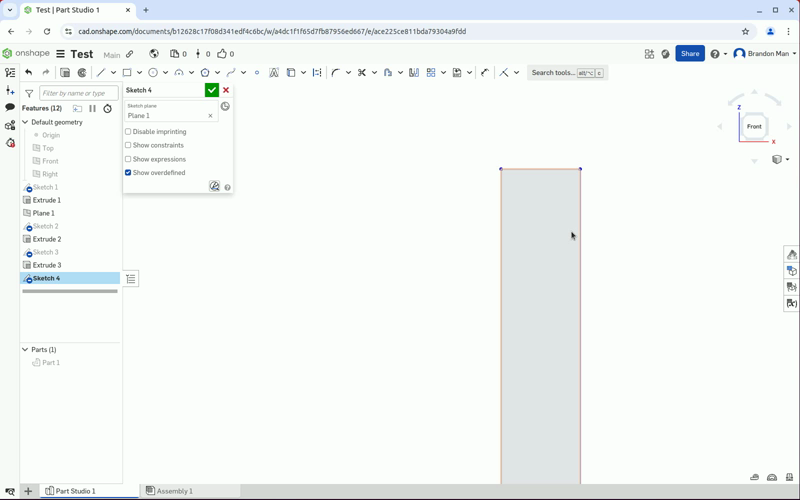
scroll(6)
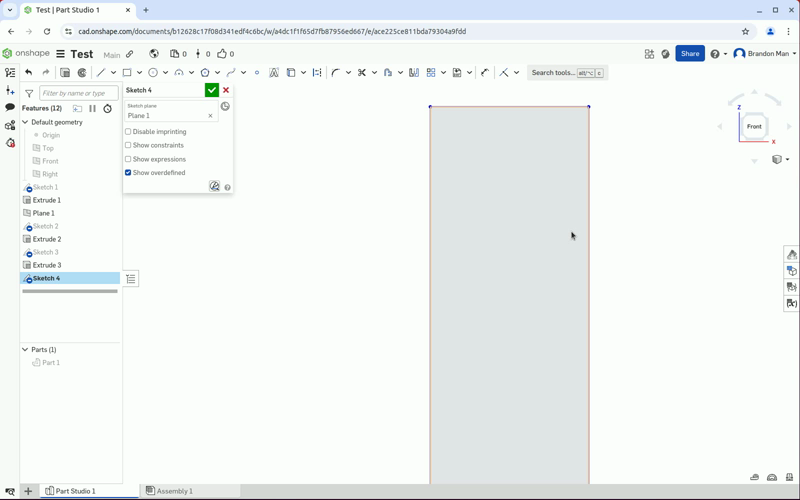
click(571, 231)
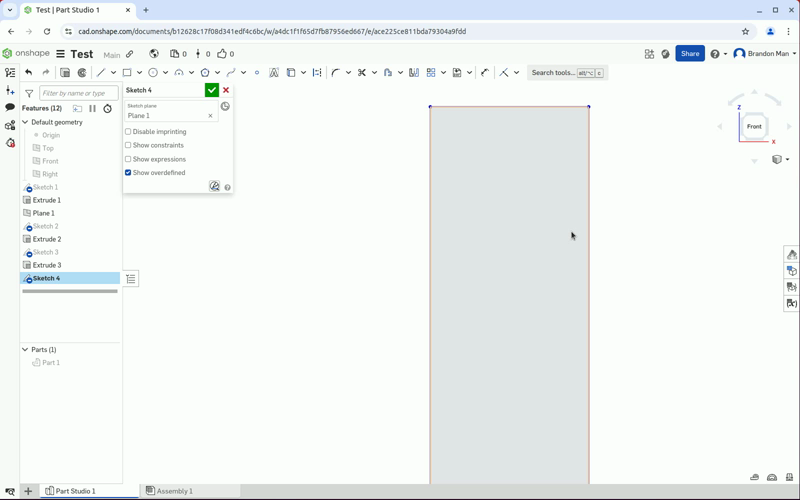
scroll(-6)
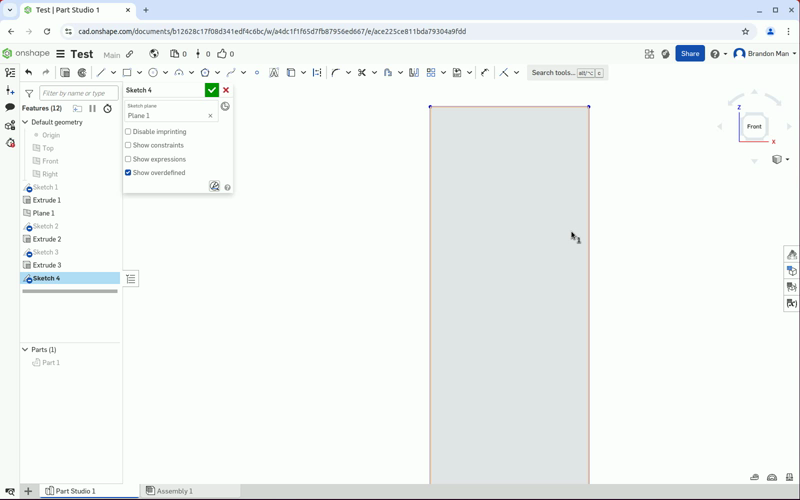
scroll(-6)
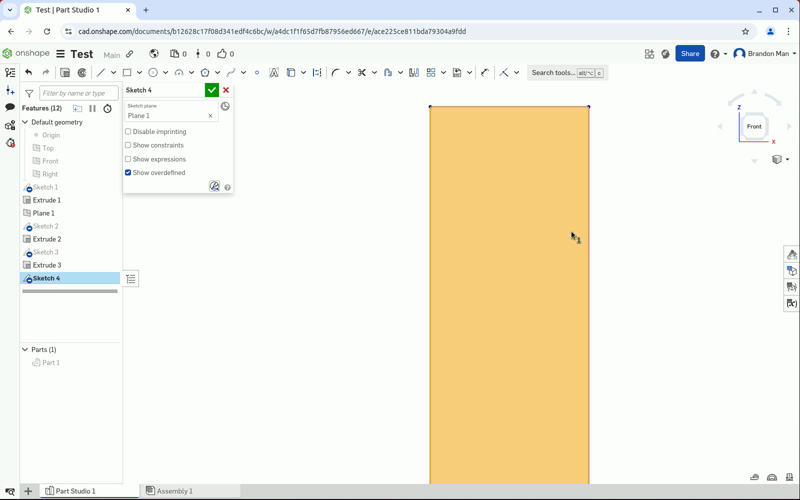
scroll(-6)
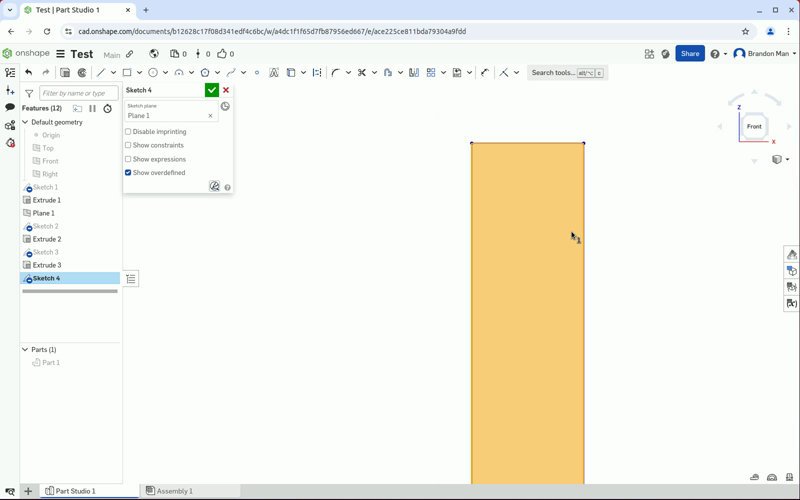
scroll(-6)
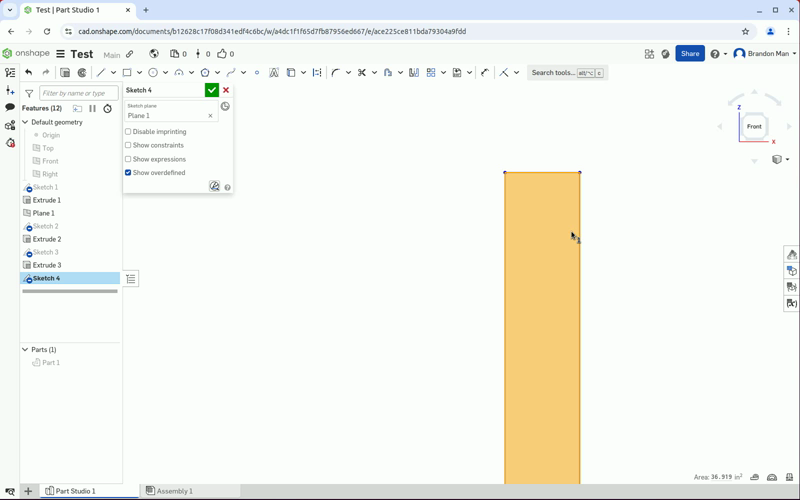
scroll(-6)
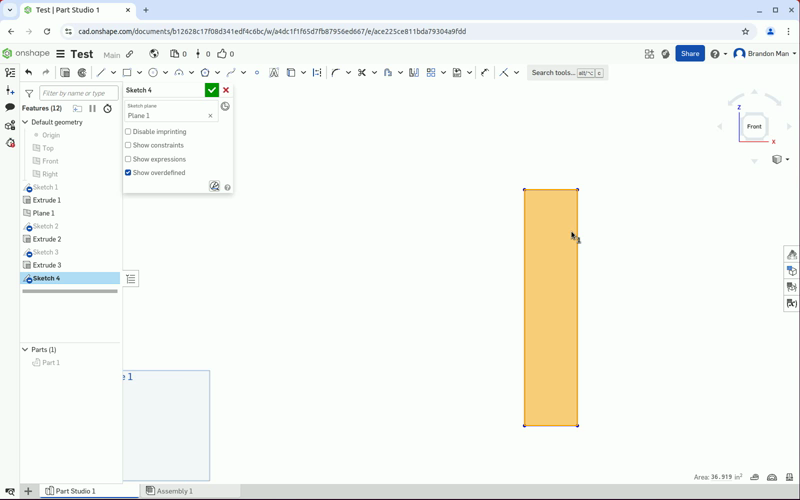
scroll(-6)
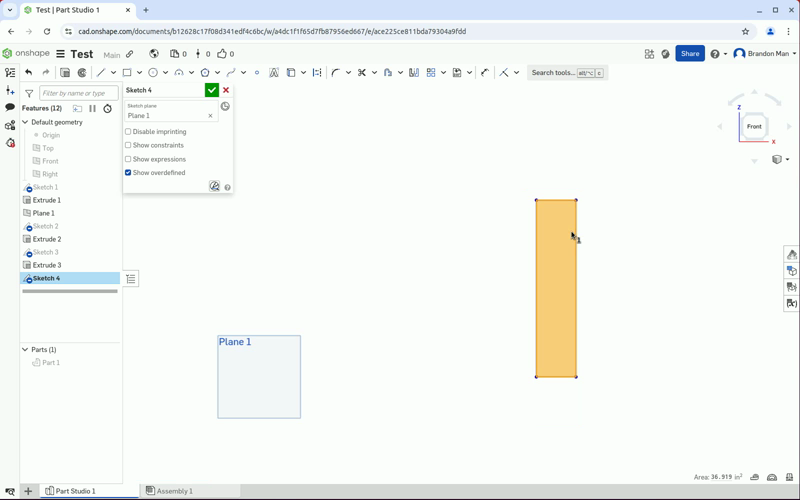
scroll(-6)
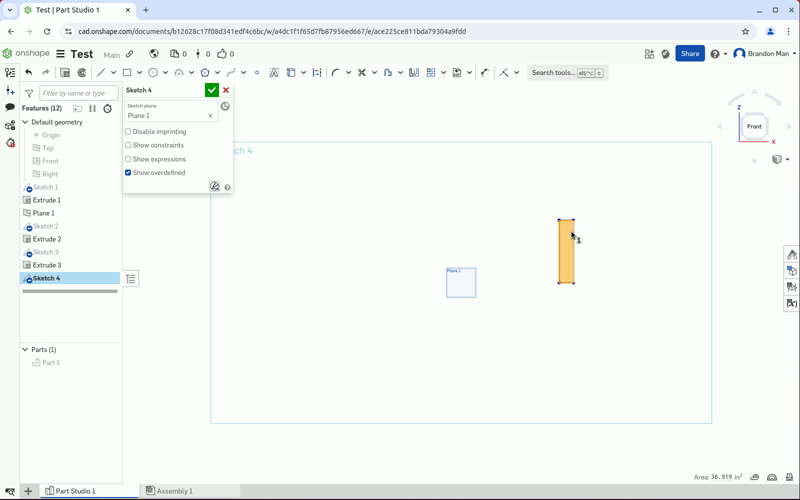
mouse_move(73, 352)
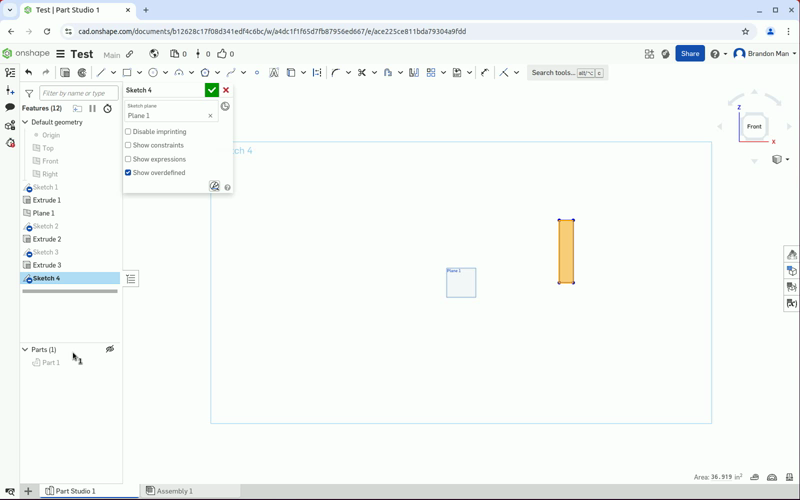
key(shift+y)
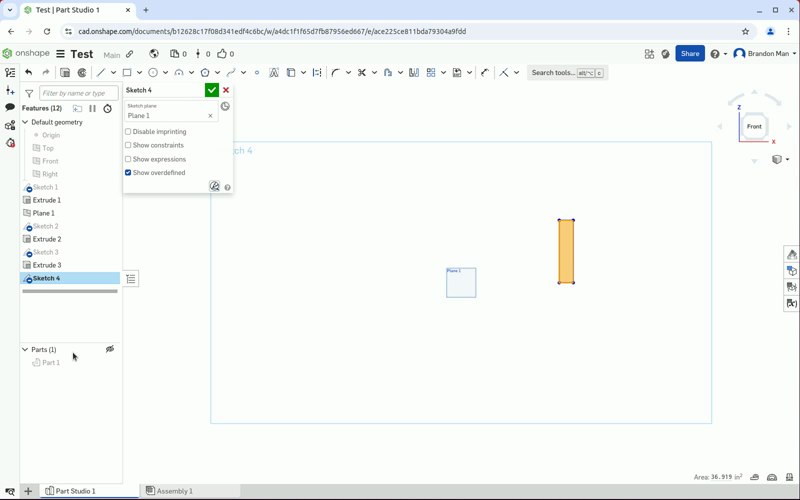
key(shift+e)
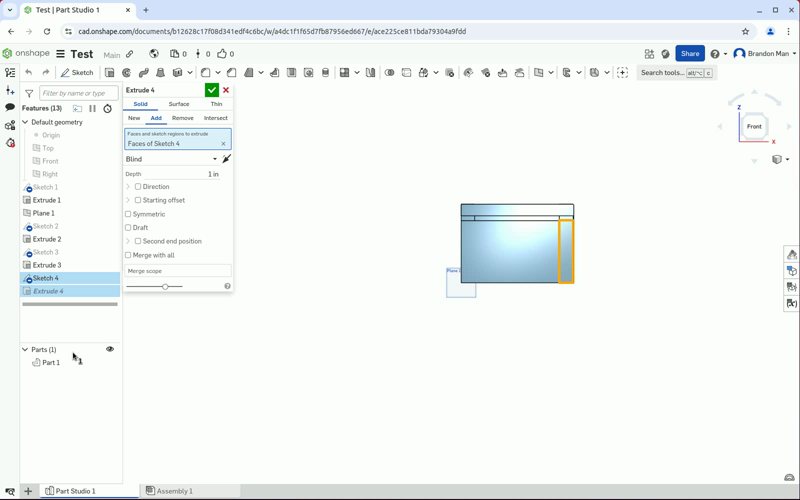
mouse_move(143, 106)
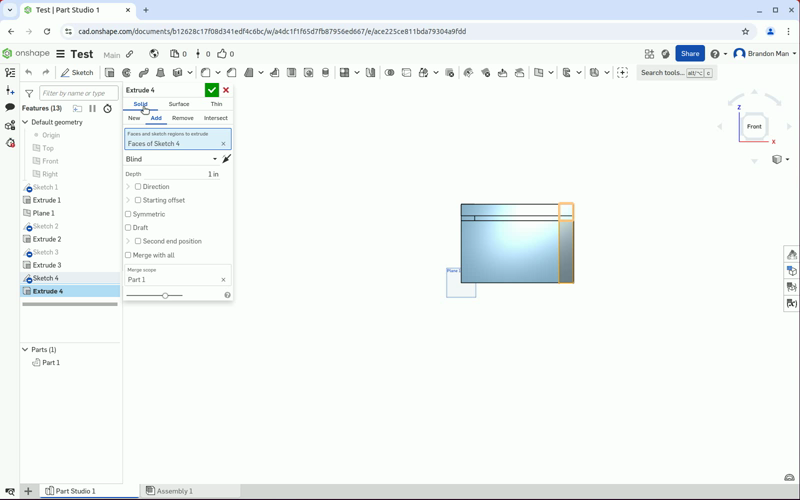
click(143, 106)
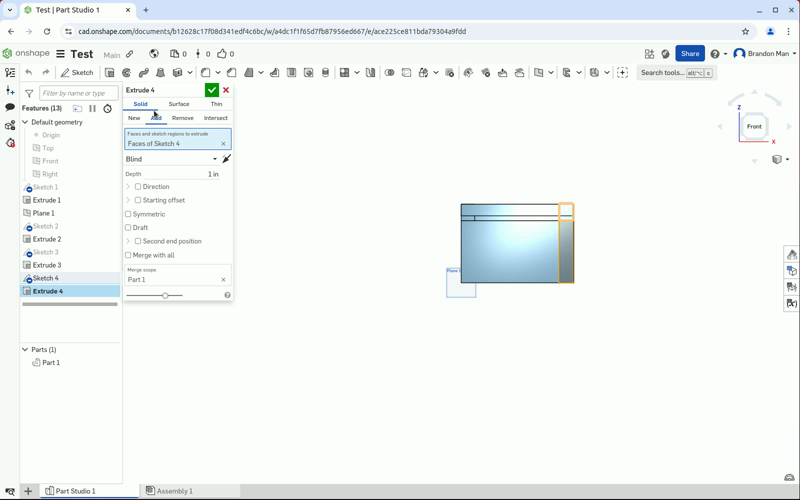
mouse_move(186, 120)
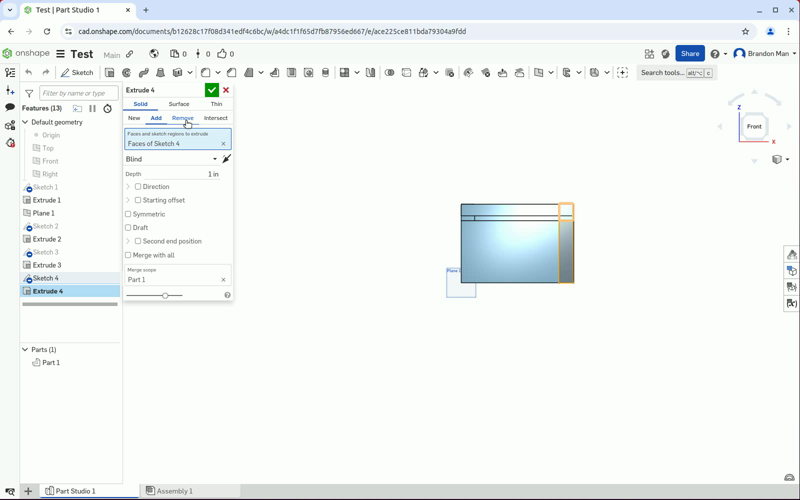
click(186, 120)
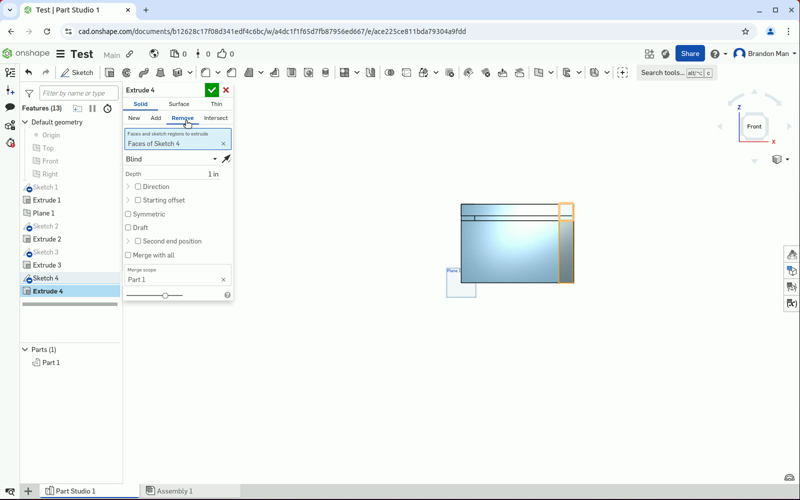
key(tab, 4)
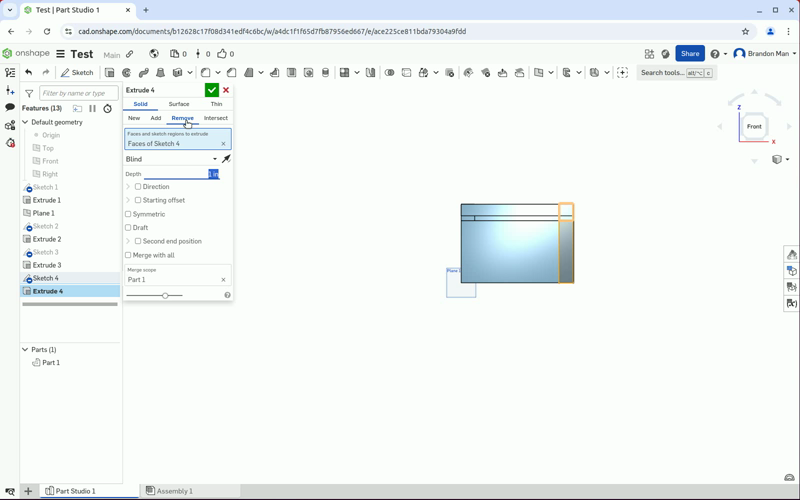
text(1.444)
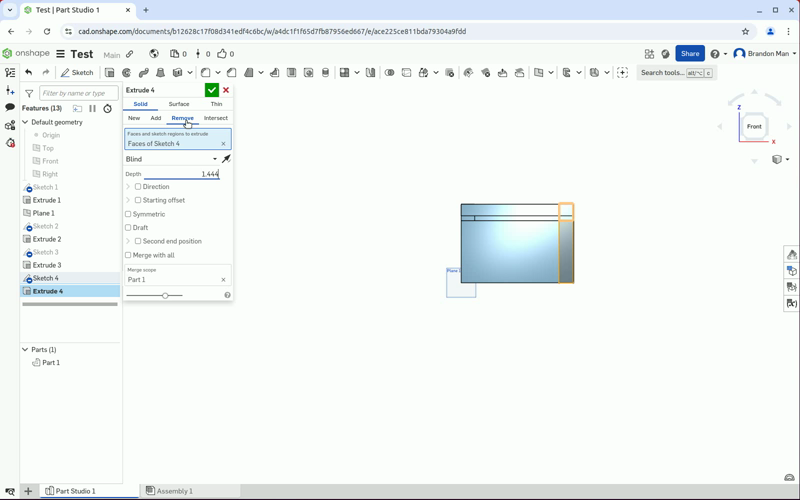
key(tab, 6)
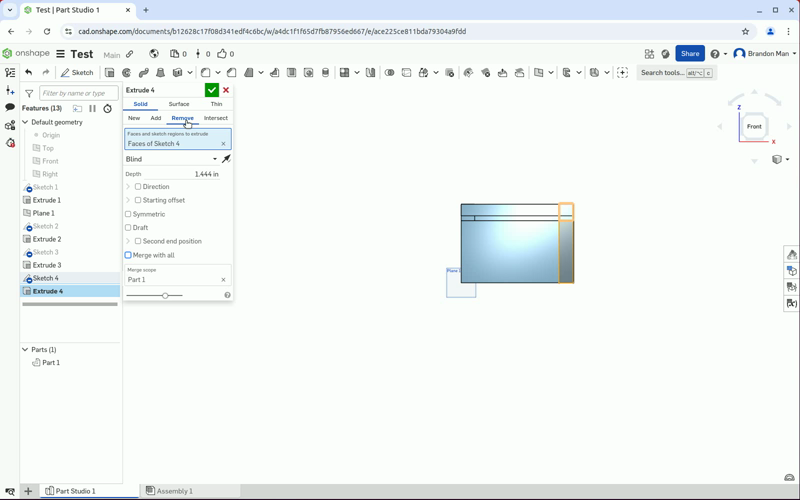
key(space)
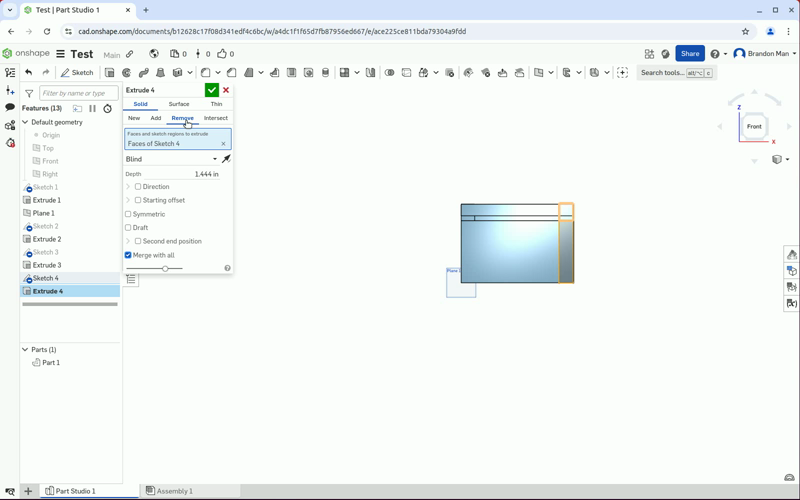
key(enter)
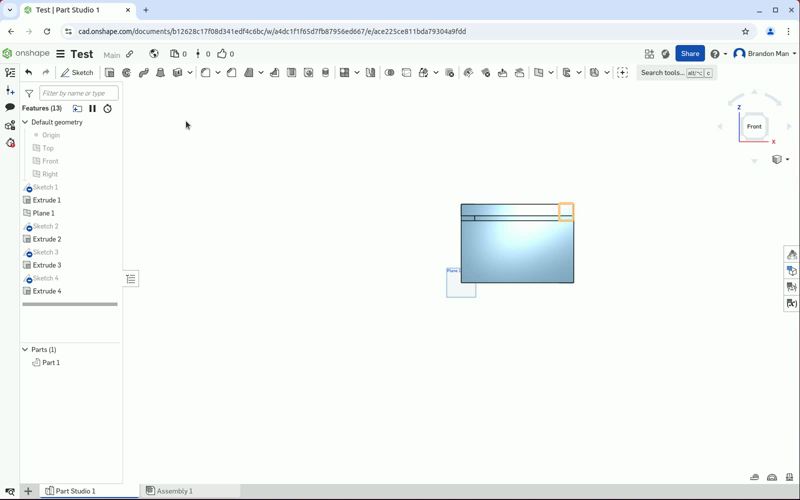
key(shift+h)
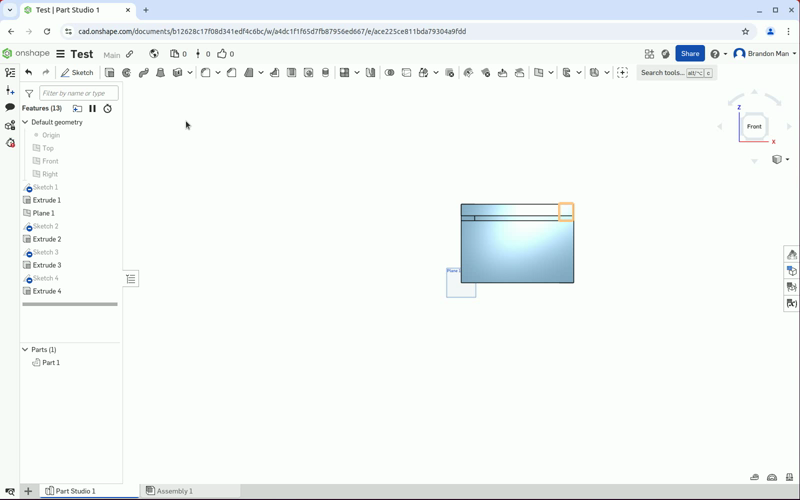
key(shift+h)
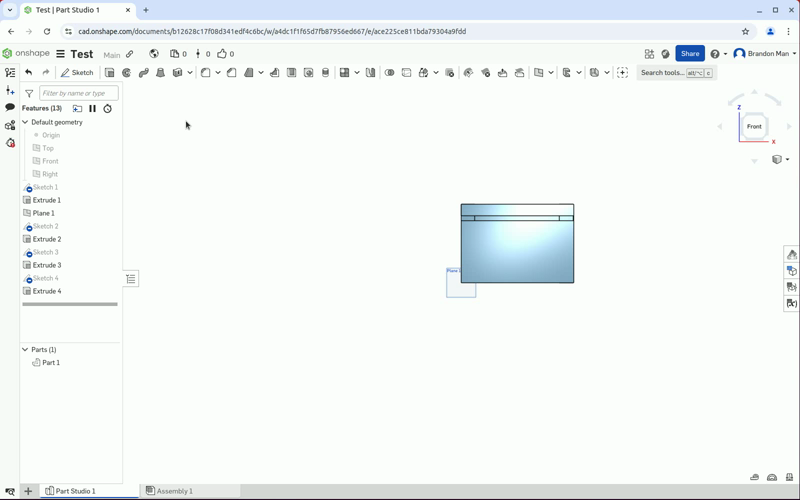
mouse_move(73, 189)
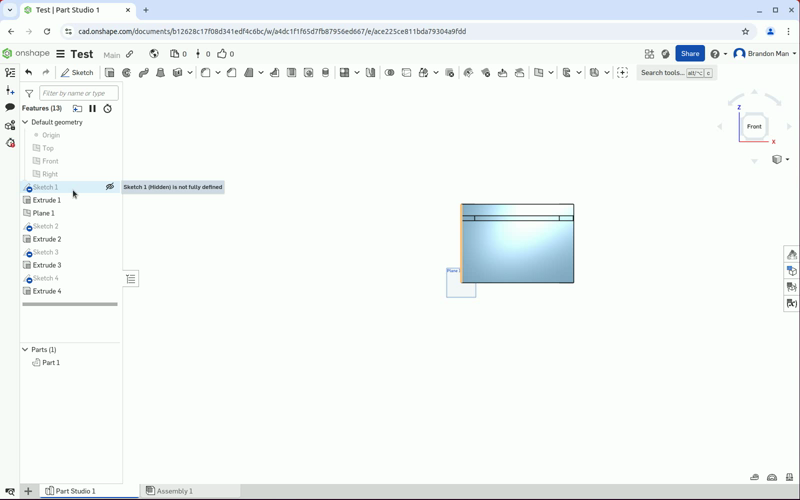
click(73, 189)
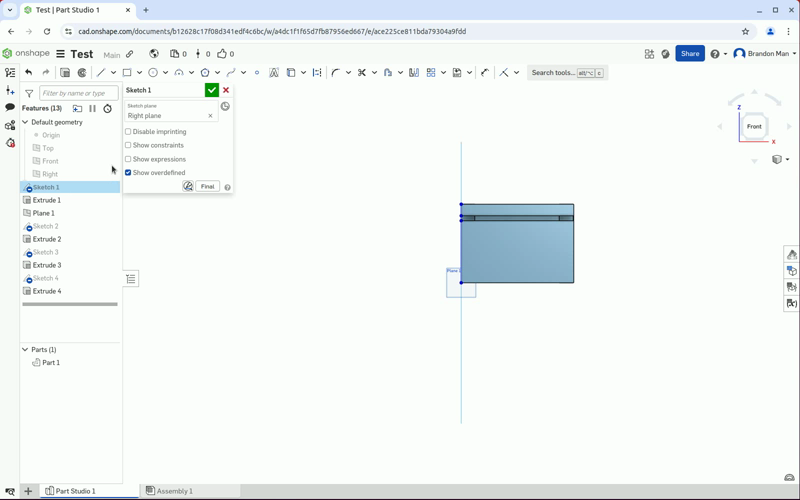
mouse_move(229, 92)
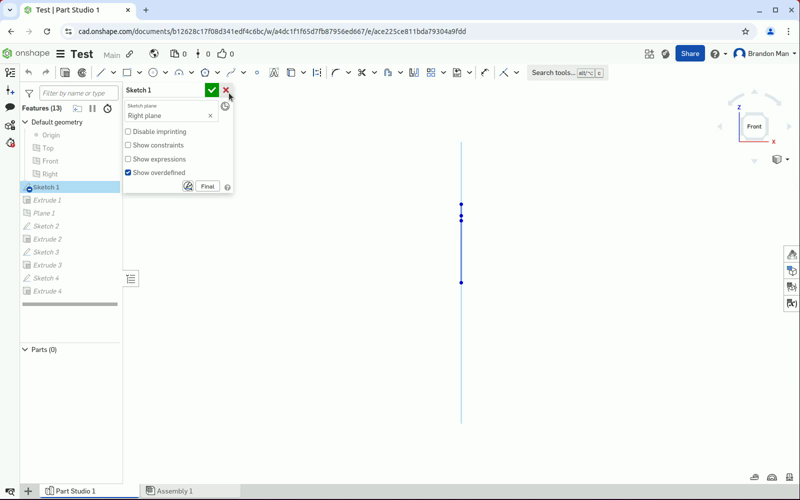
click(229, 92)
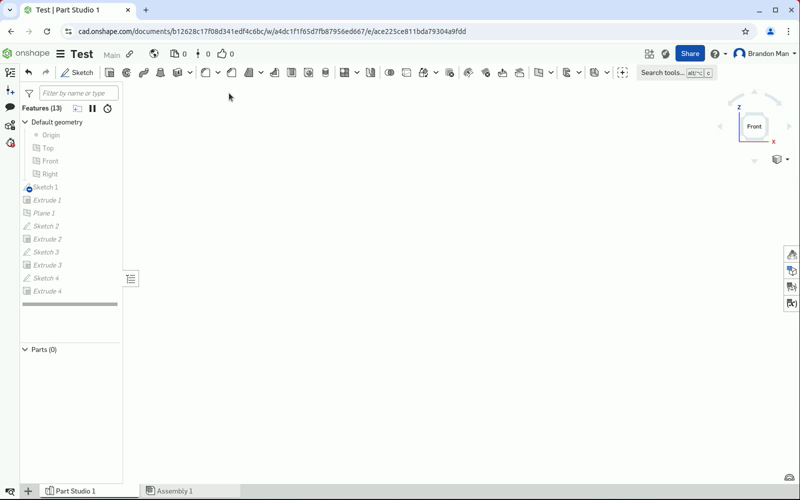
key(shift+s)
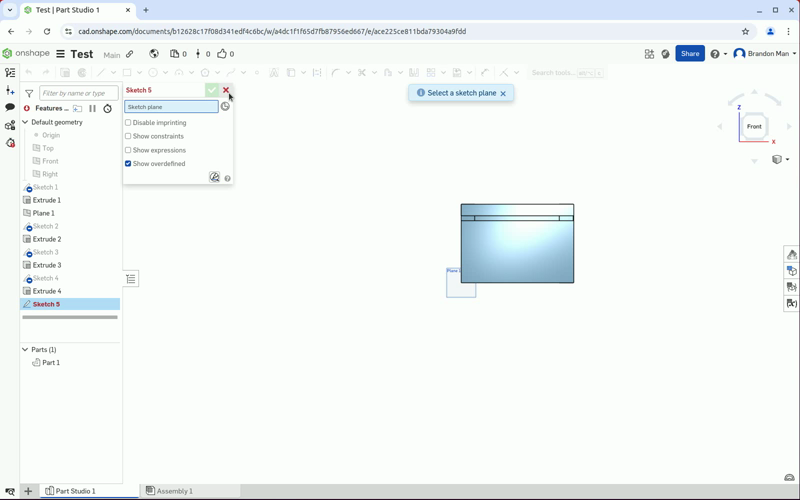
mouse_move(73, 215)
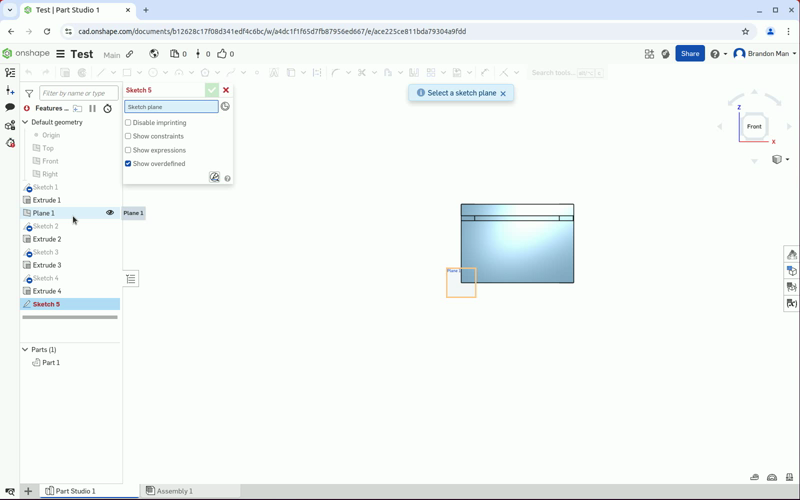
click(73, 215)
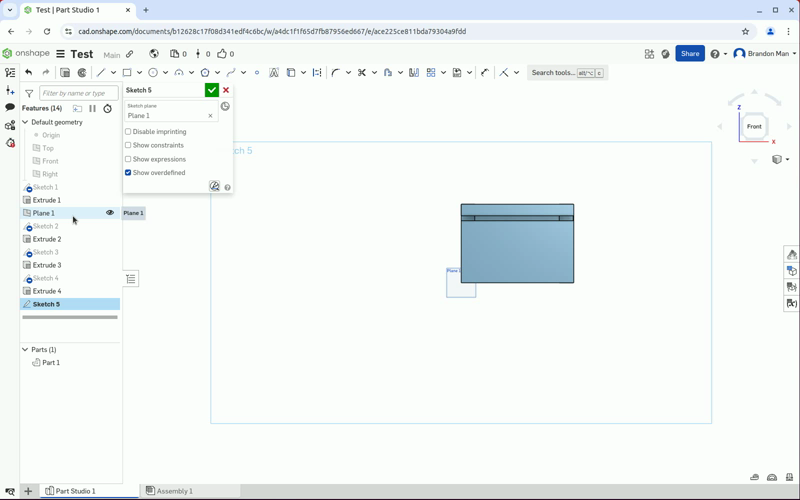
mouse_move(73, 352)
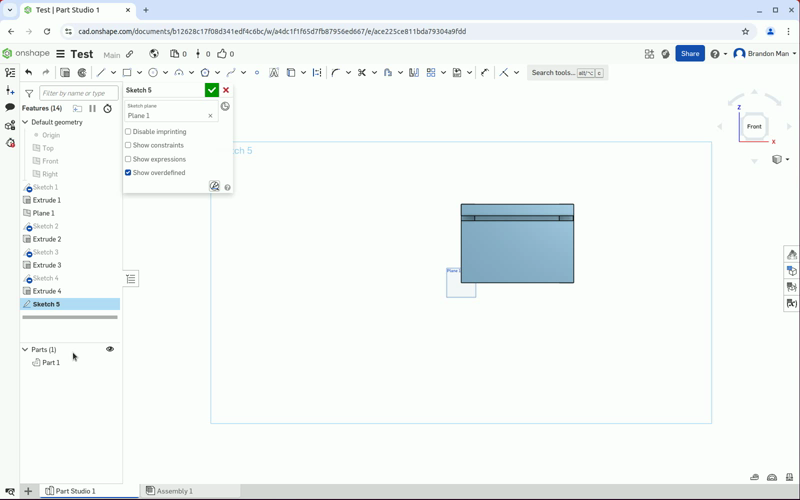
key(y)
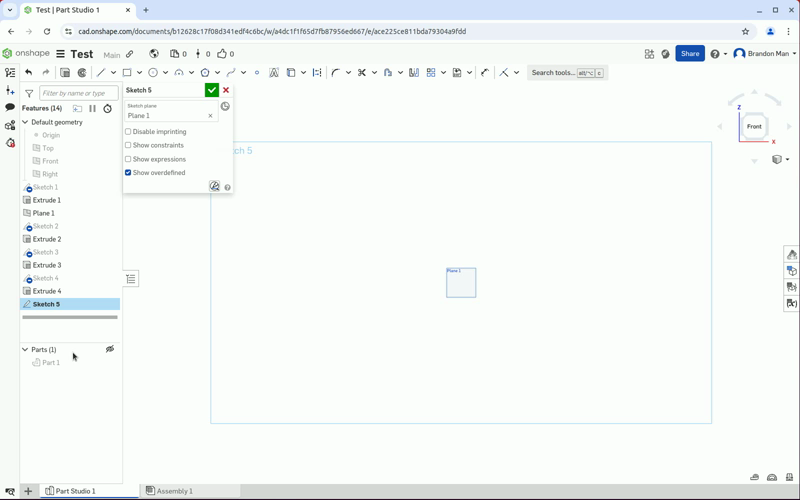
key(l)
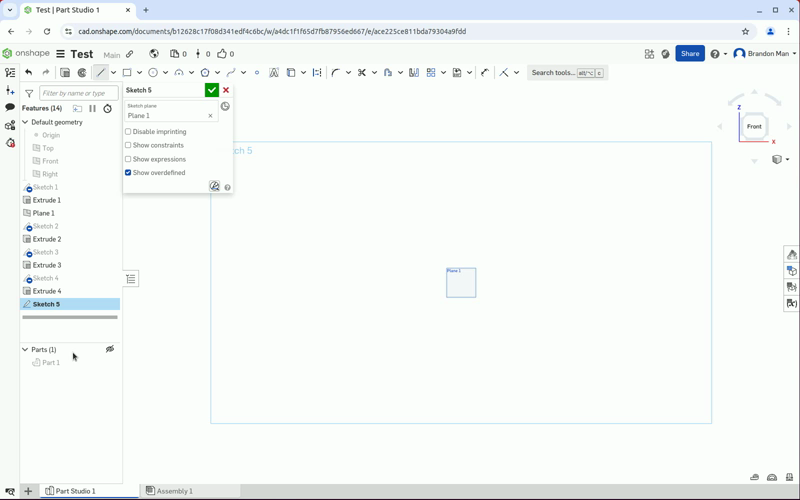
key_down(shift)
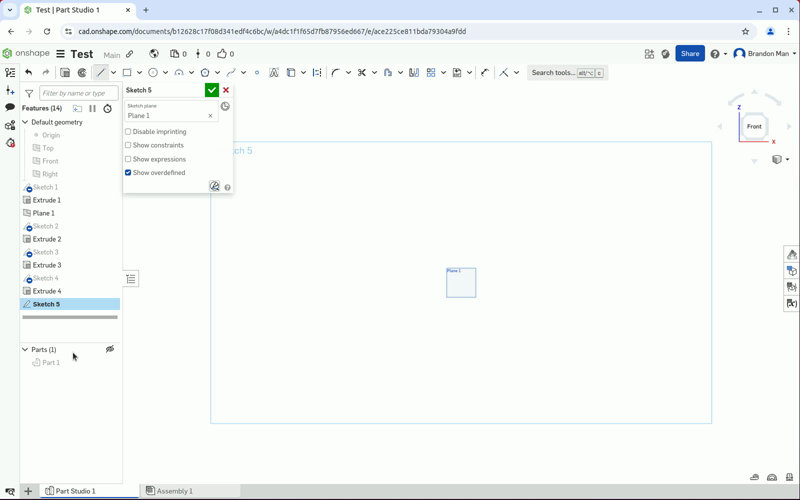
mouse_move(460, 282)
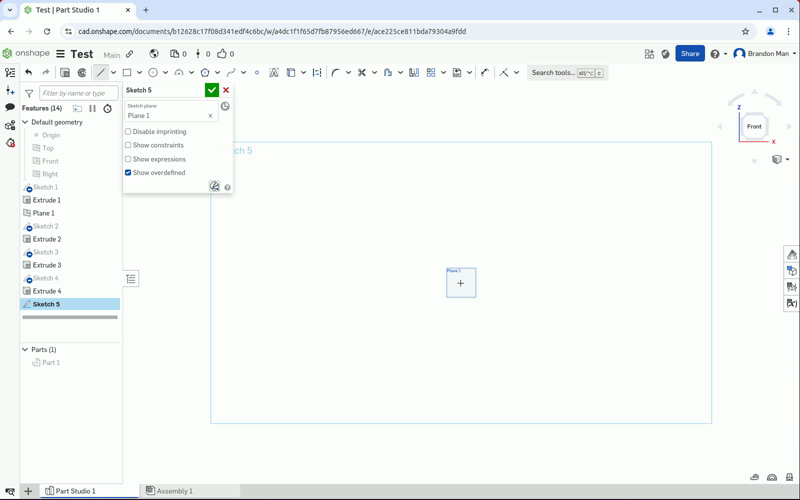
click(460, 282)
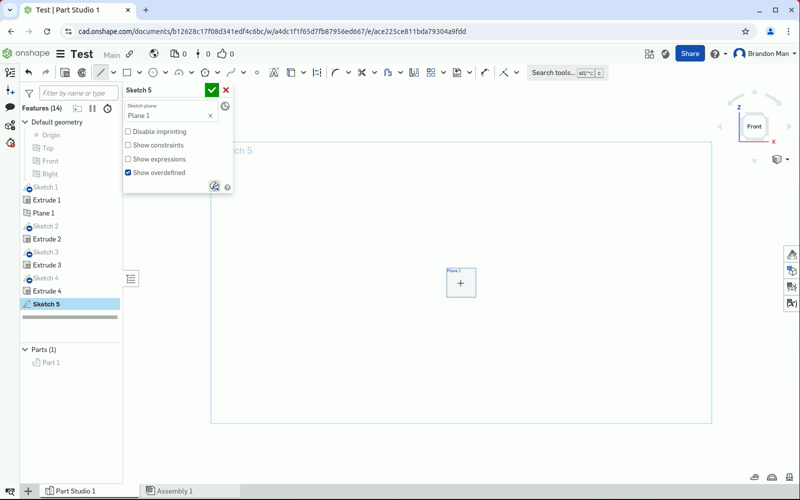
key_up(shift)
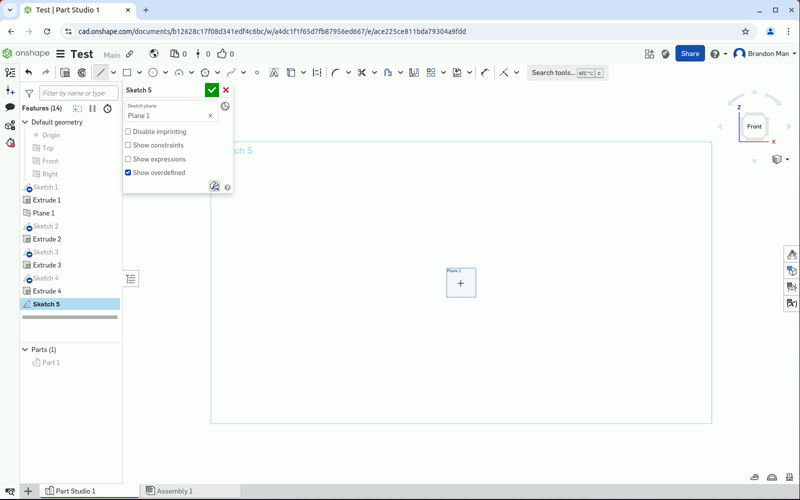
key_down(shift)
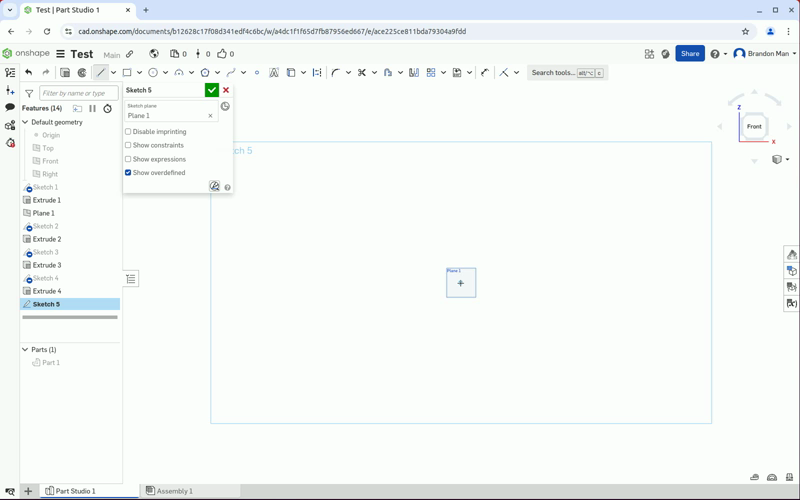
mouse_move(490, 282)
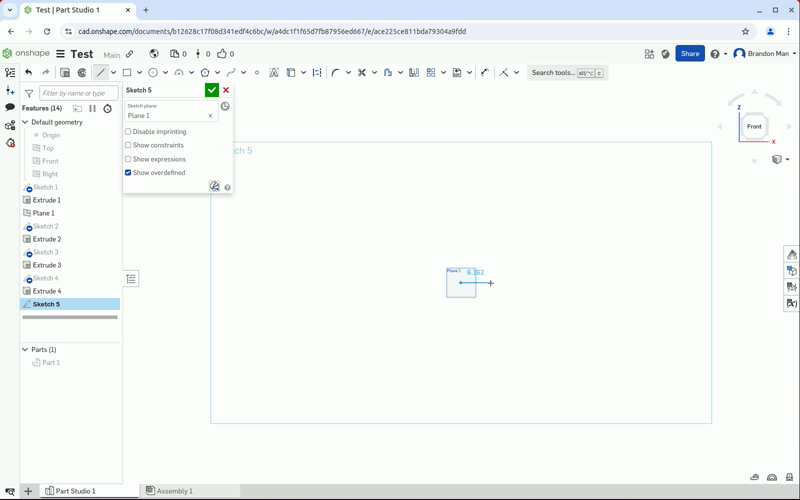
mouse_move(474, 282)
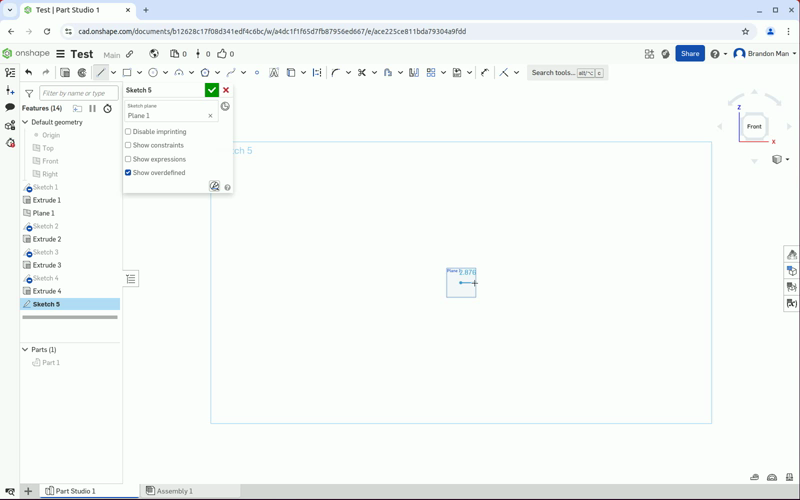
click(474, 282)
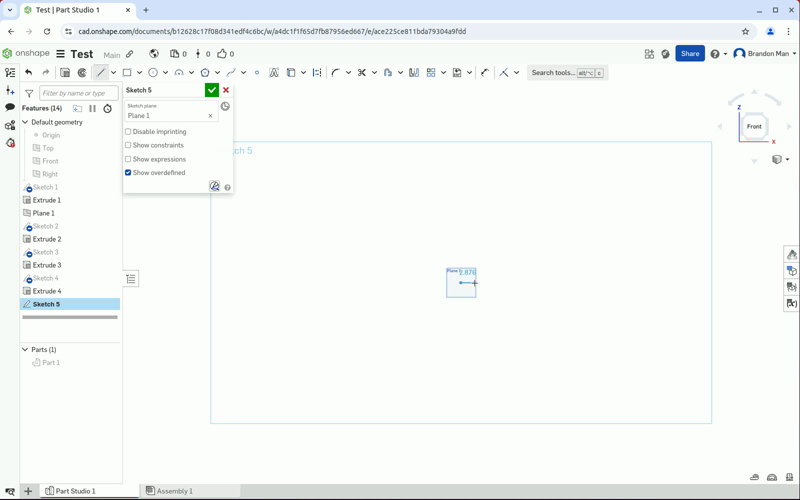
key_up(shift)
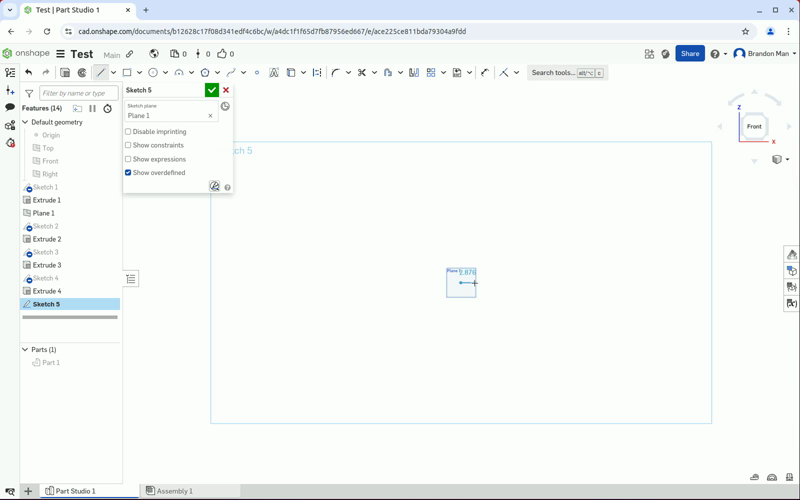
key_down(shift)
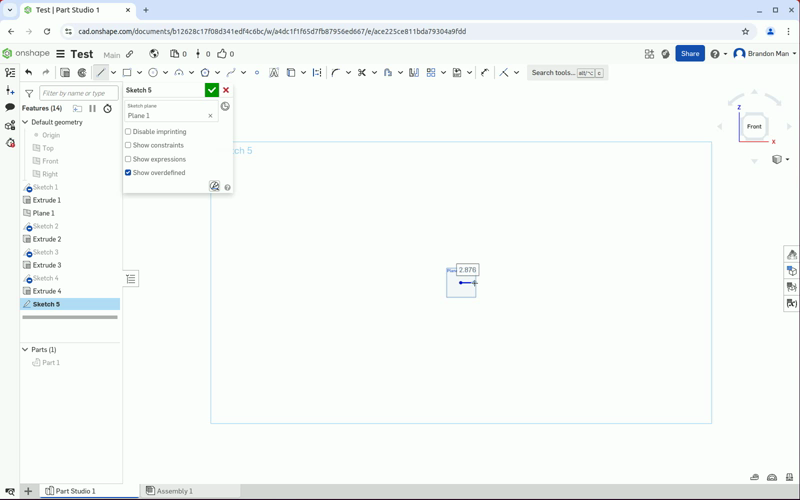
mouse_move(474, 220)
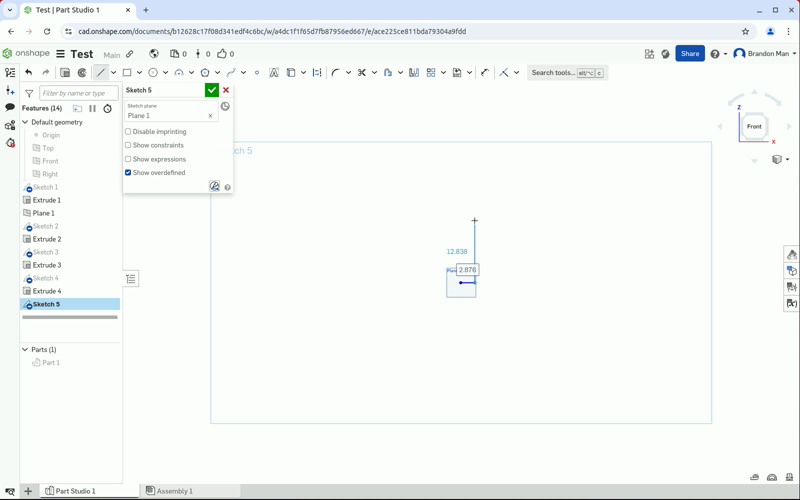
click(474, 220)
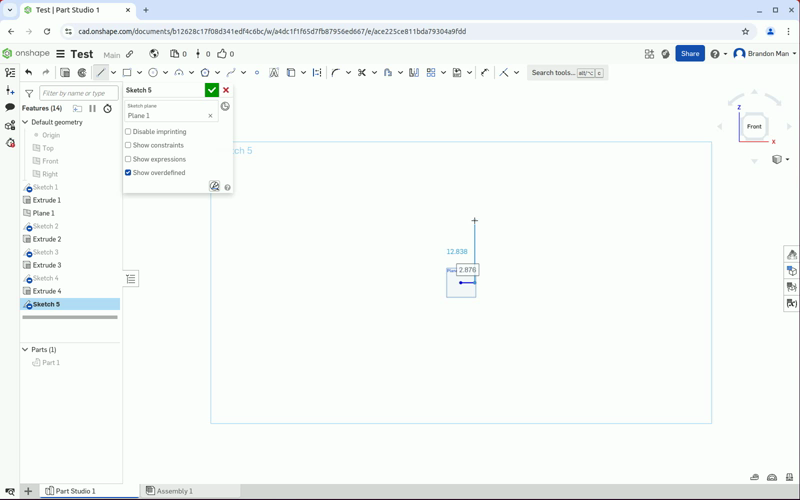
key_up(shift)
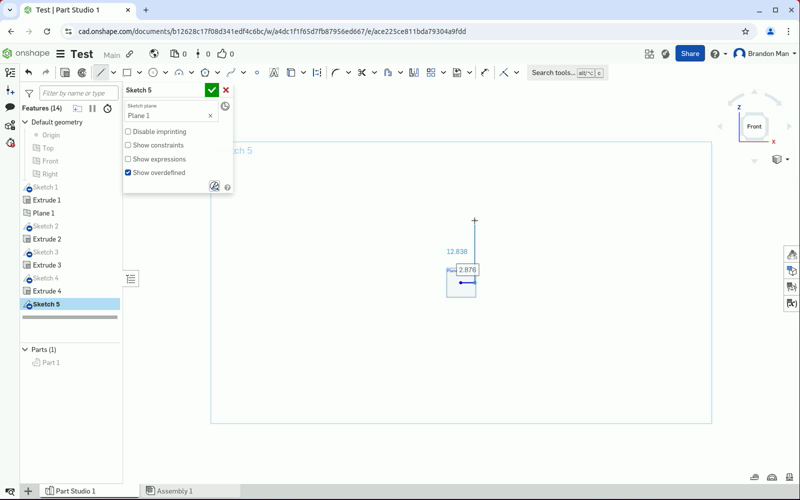
key_down(shift)
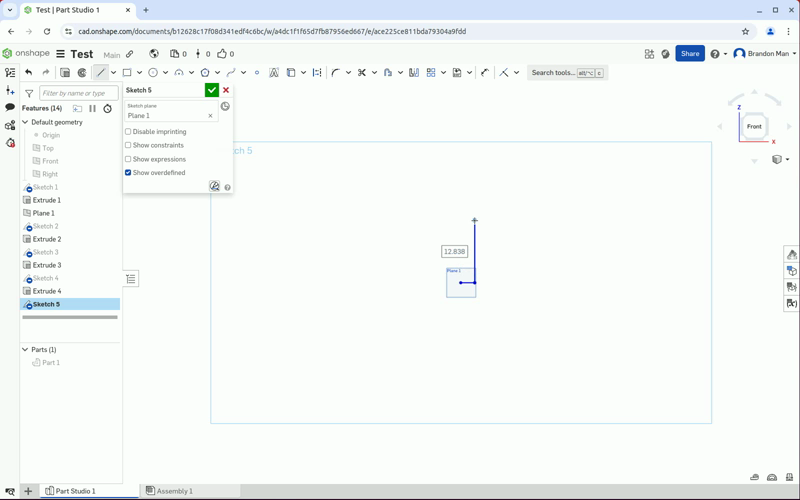
mouse_move(504, 220)
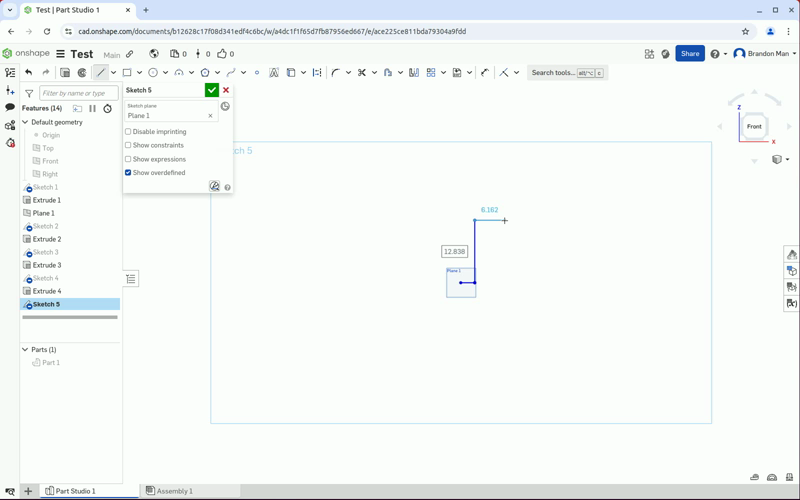
mouse_move(460, 220)
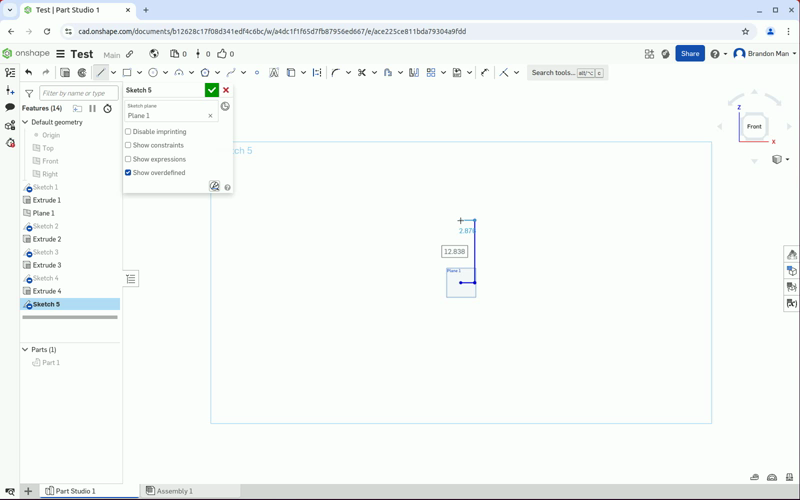
click(460, 220)
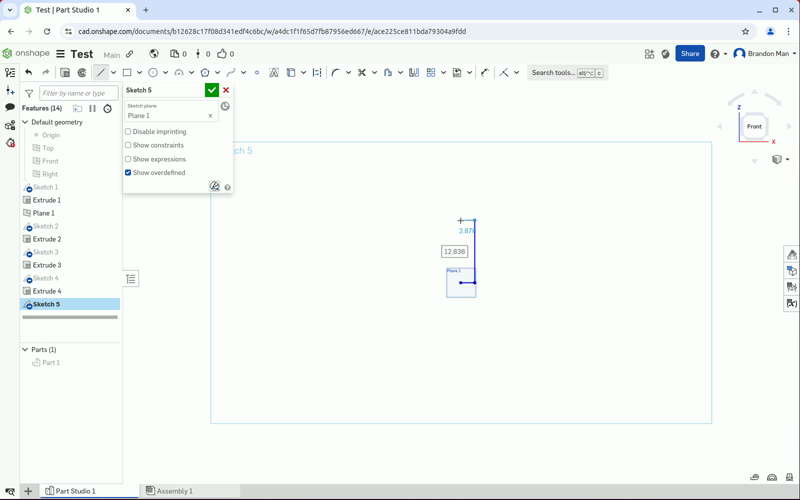
key_up(shift)
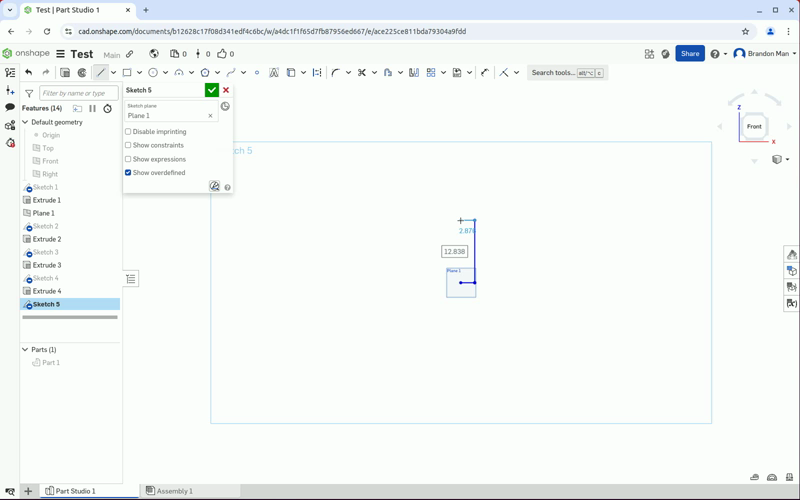
key_down(shift)
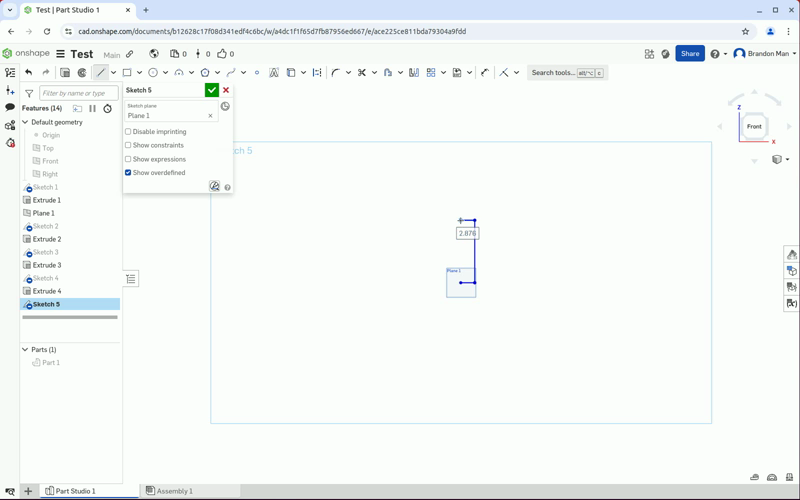
mouse_move(460, 282)
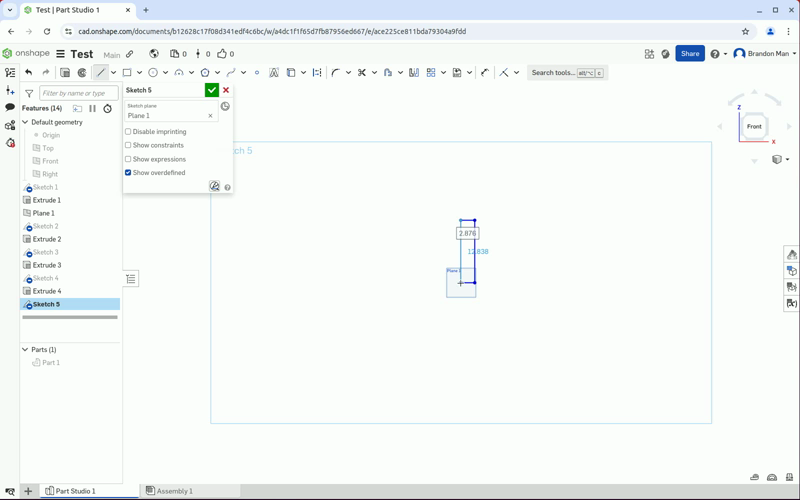
key_up(shift)
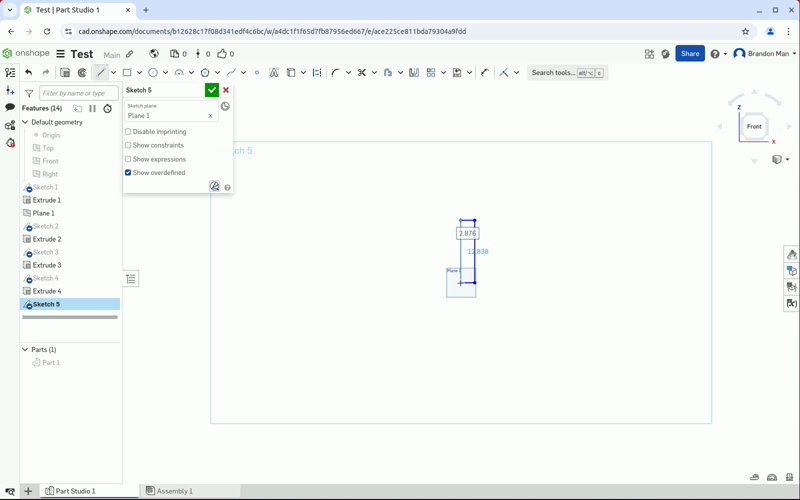
click(460, 282)
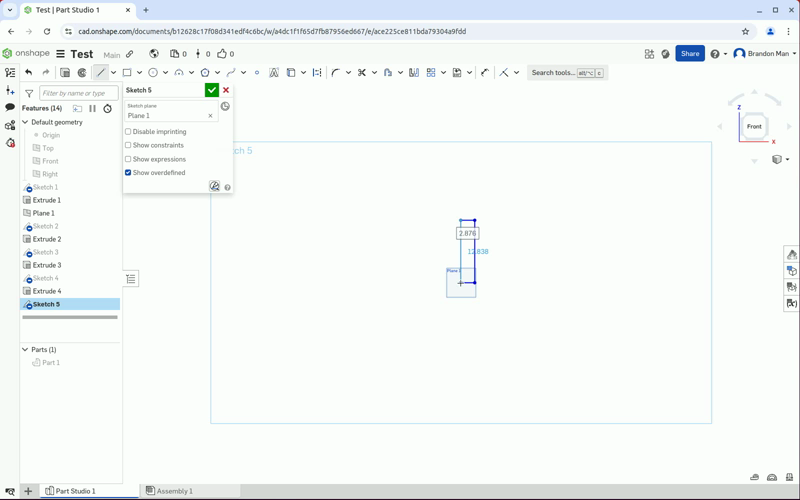
key(esc)
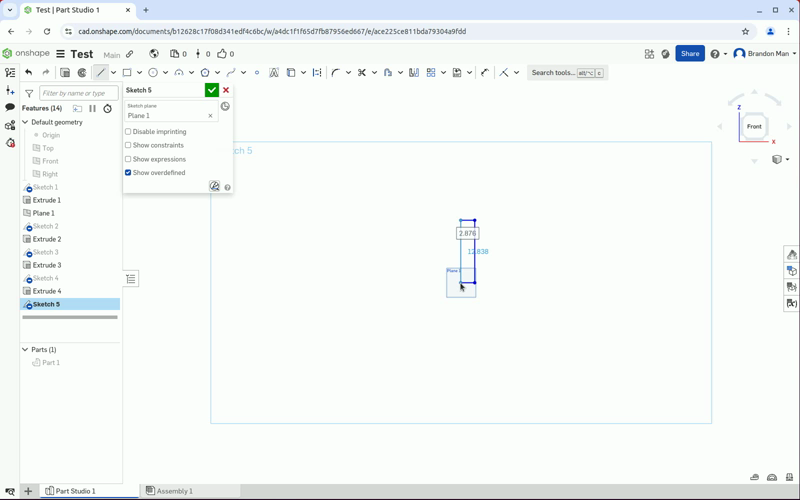
mouse_move(462, 269)
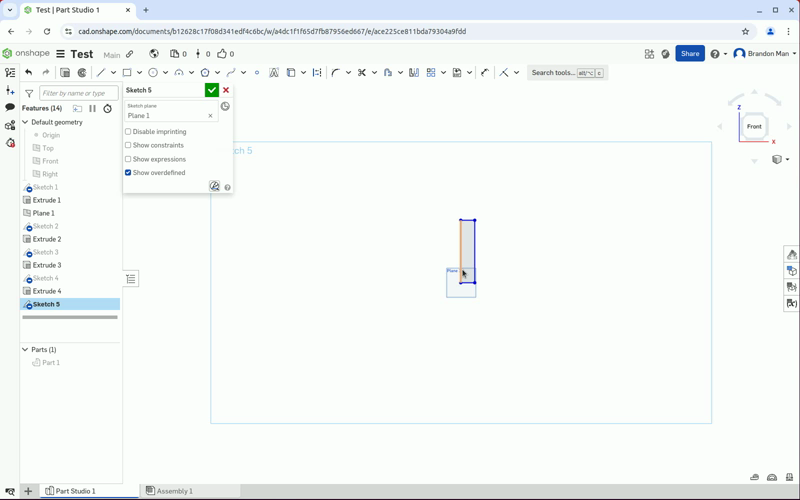
scroll(6)
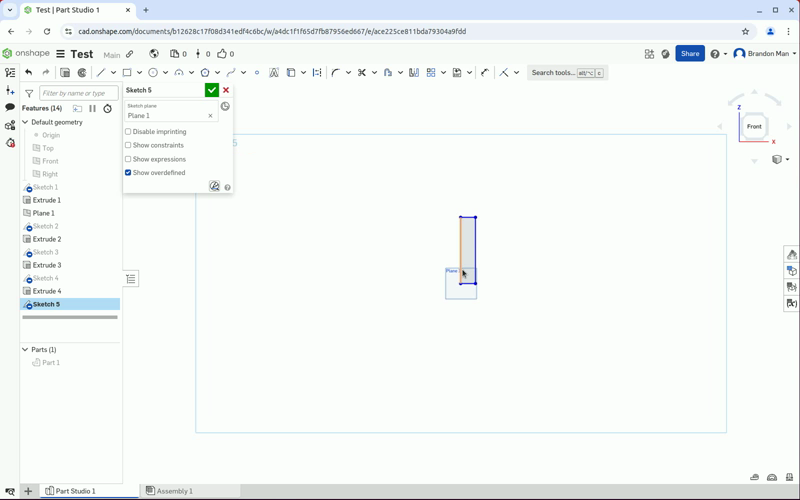
scroll(6)
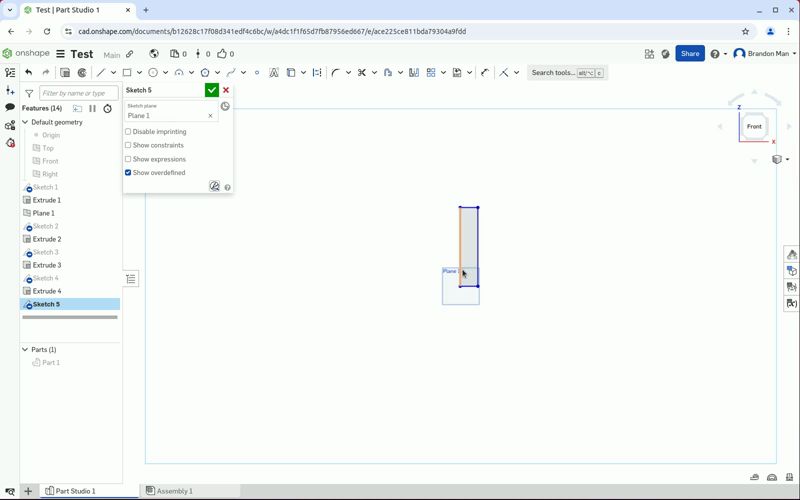
scroll(6)
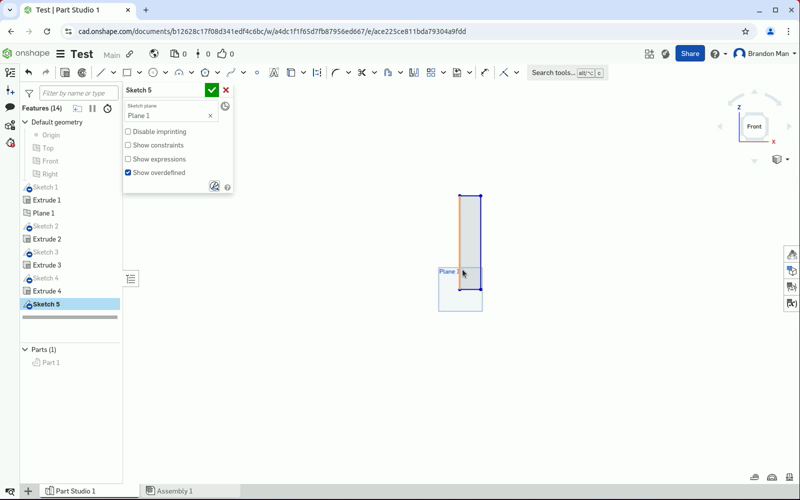
scroll(6)
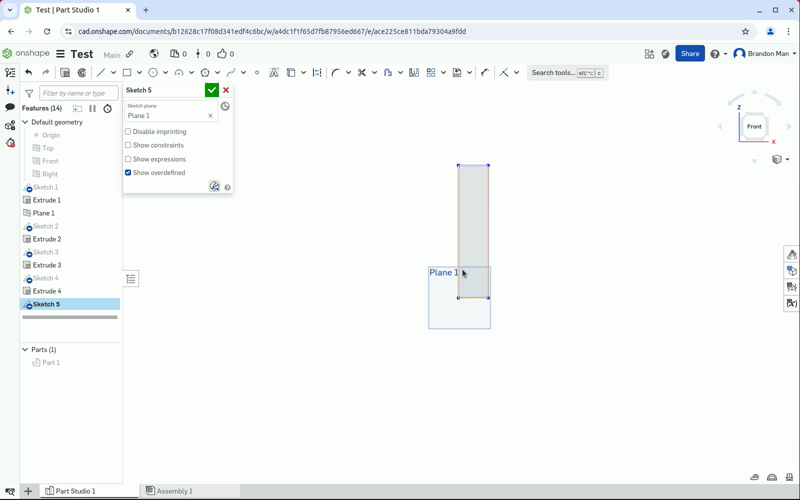
scroll(6)
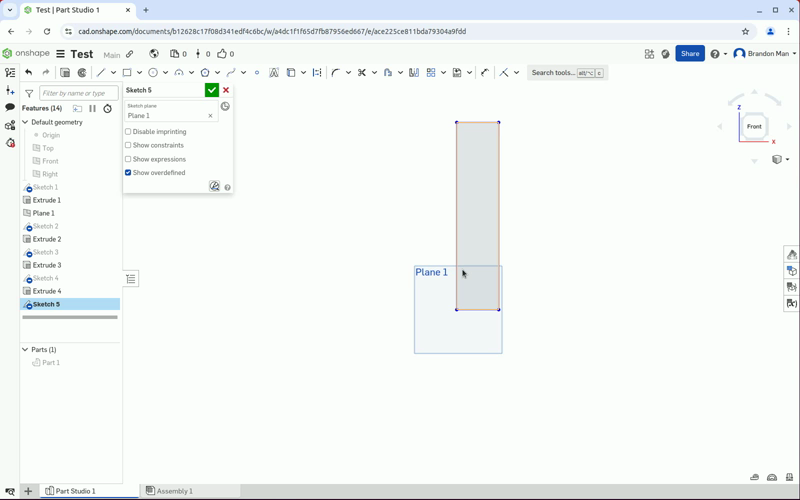
scroll(6)
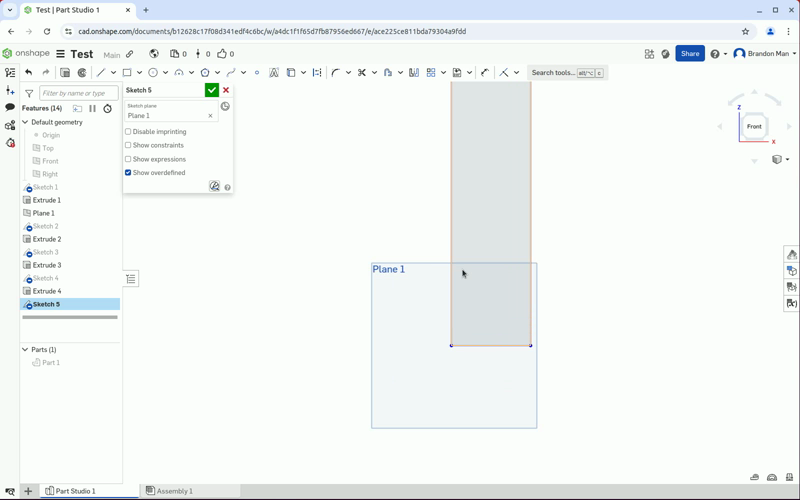
scroll(6)
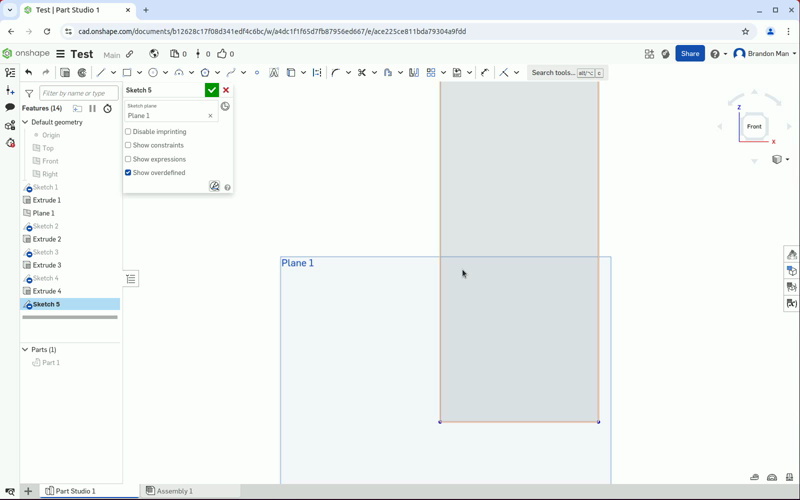
click(462, 269)
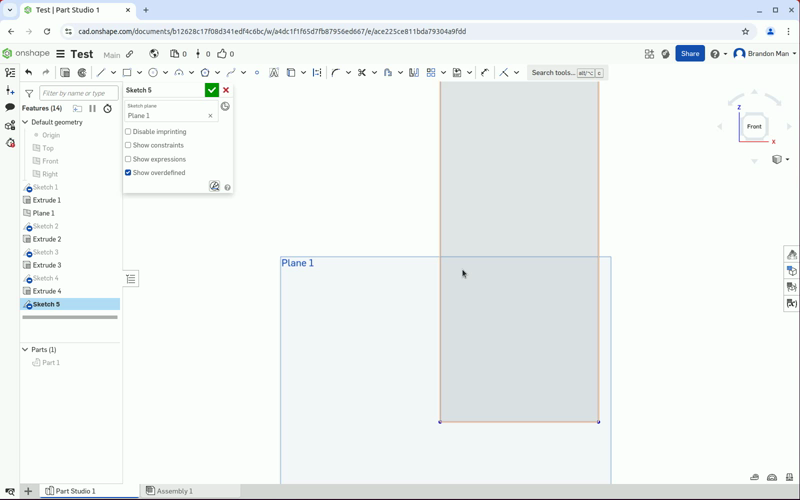
scroll(-6)
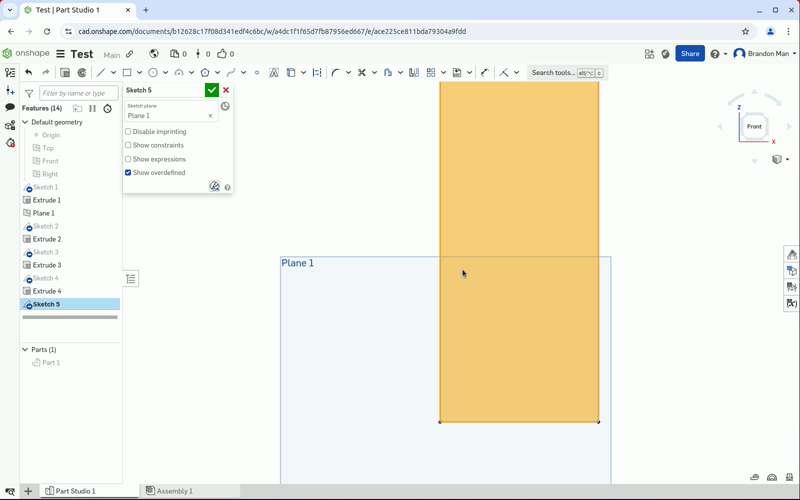
scroll(-6)
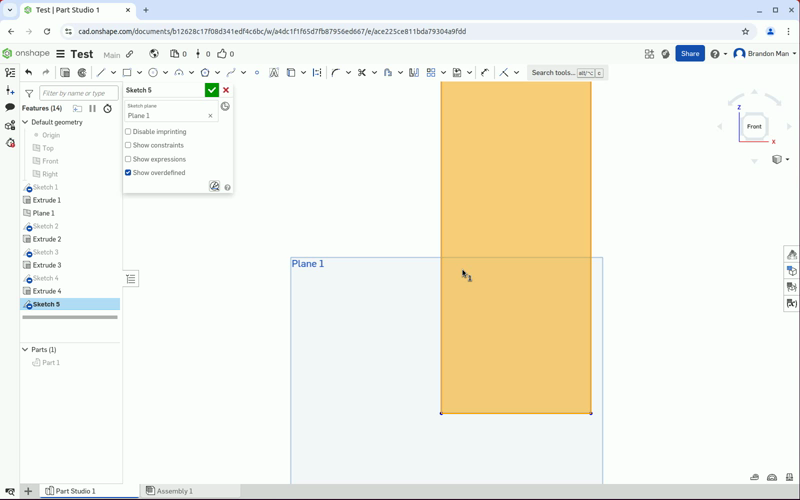
scroll(-6)
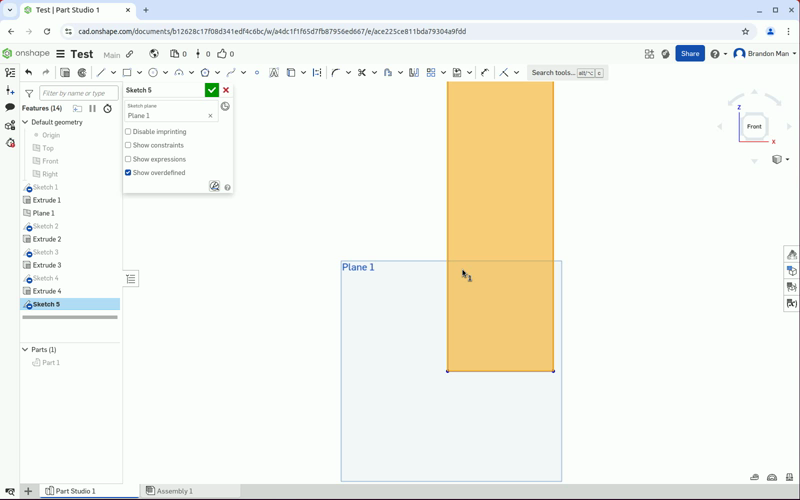
scroll(-6)
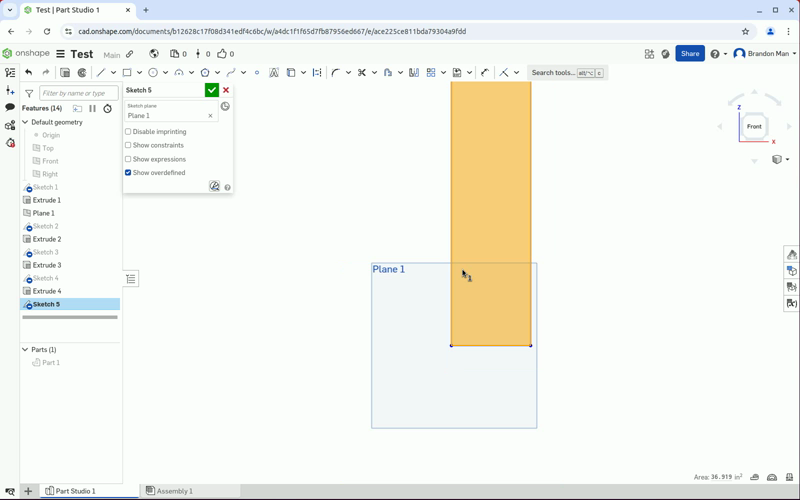
scroll(-6)
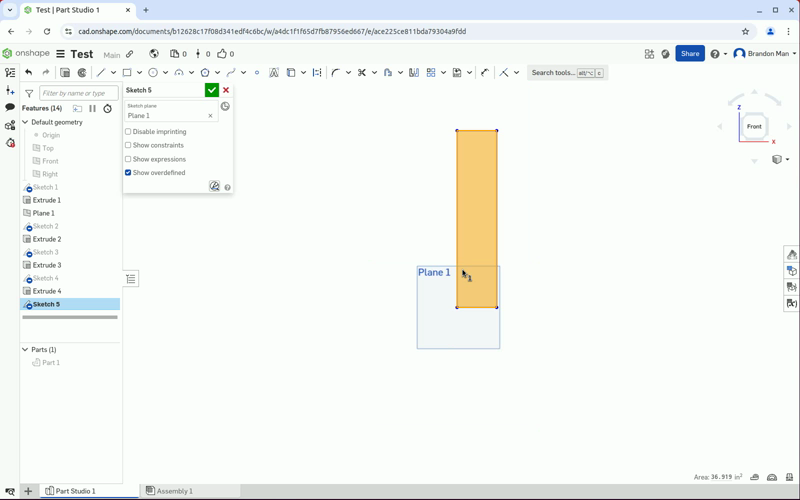
scroll(-6)
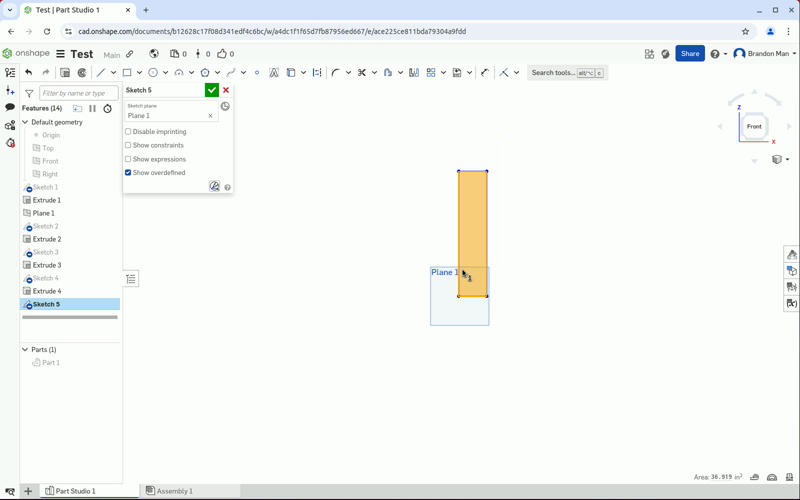
scroll(-6)
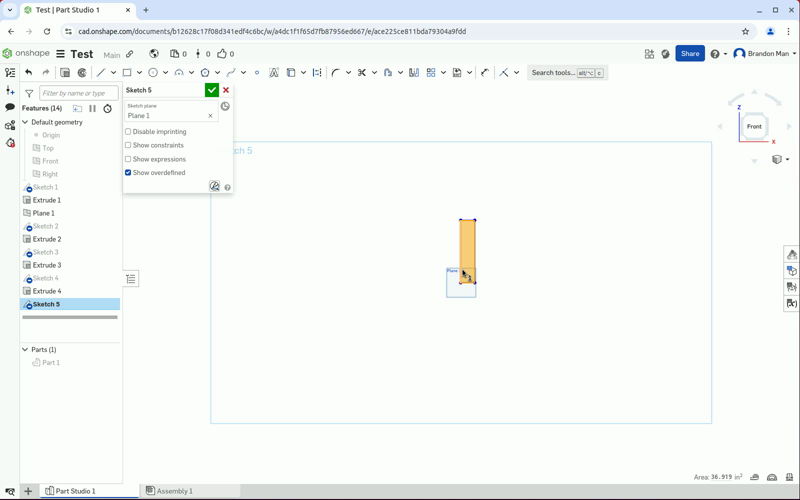
mouse_move(73, 352)
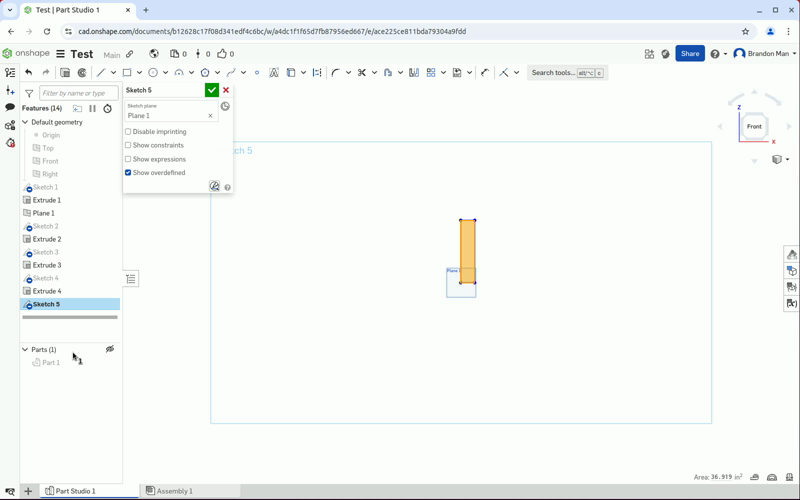
key(shift+y)
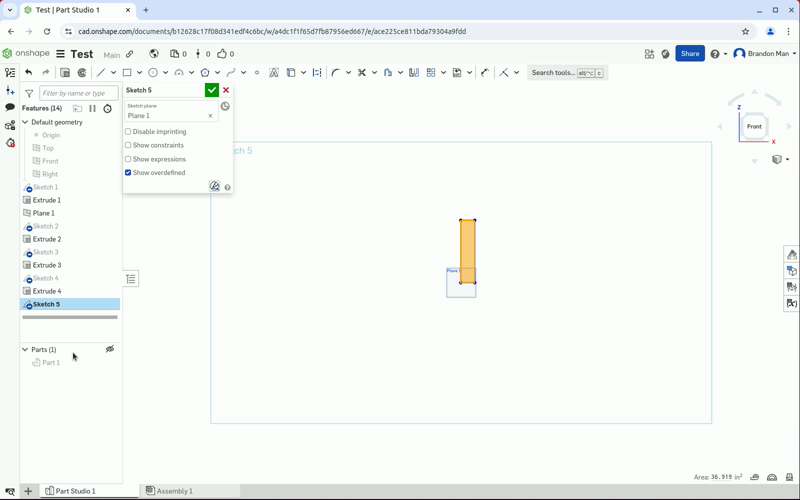
key(shift+e)
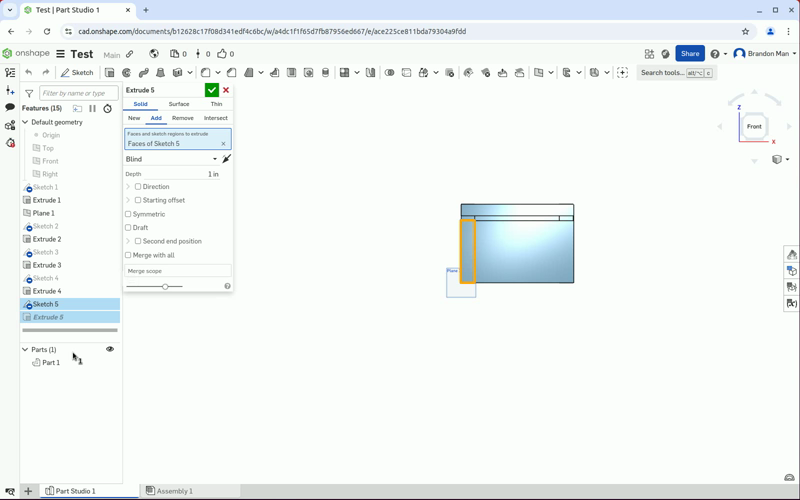
mouse_move(143, 106)
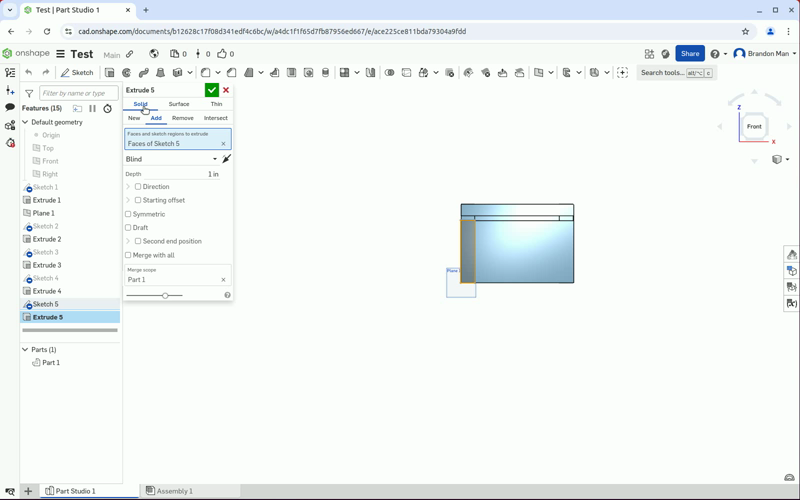
click(143, 106)
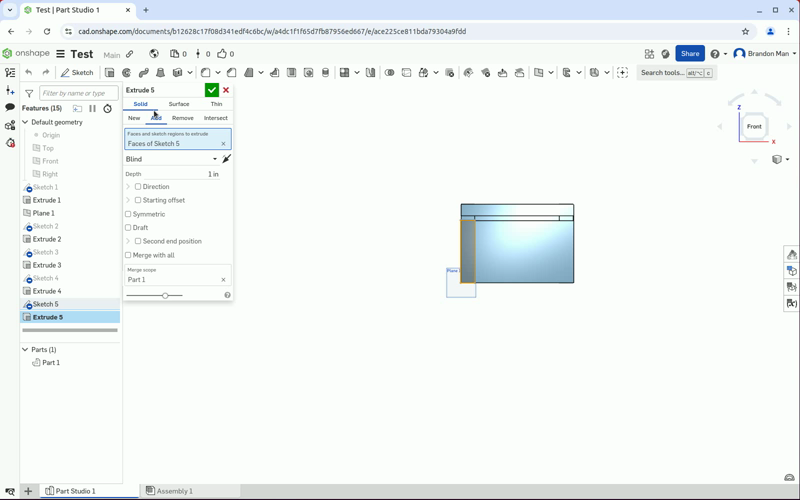
mouse_move(186, 120)
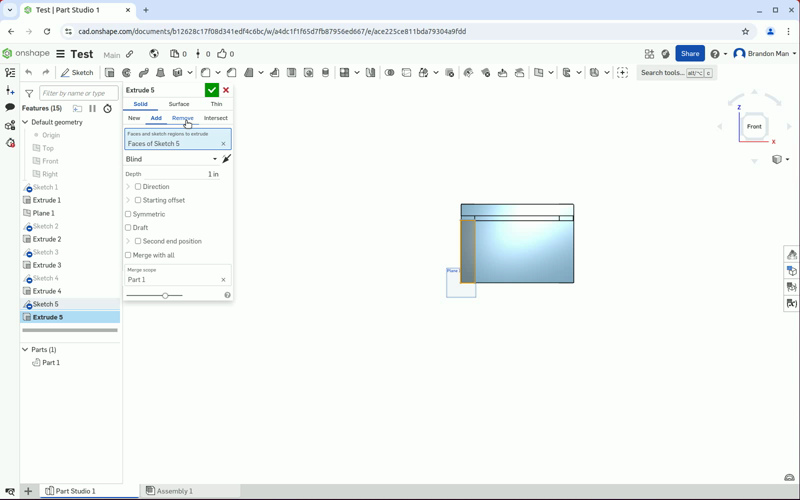
click(186, 120)
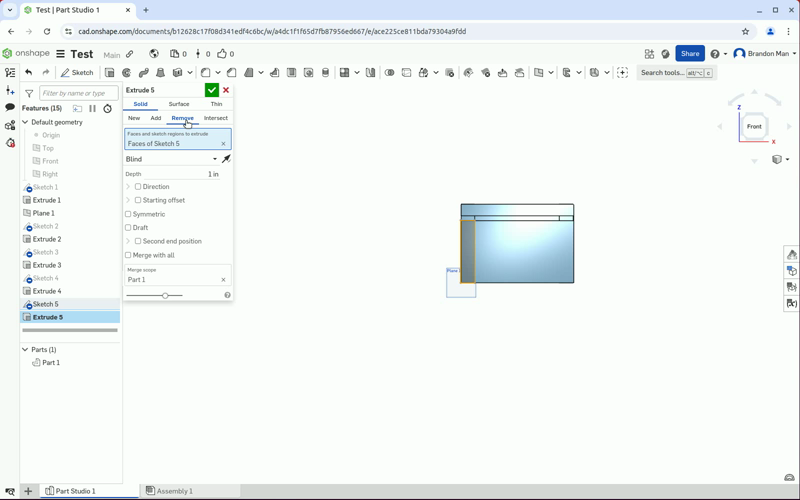
key(tab, 4)
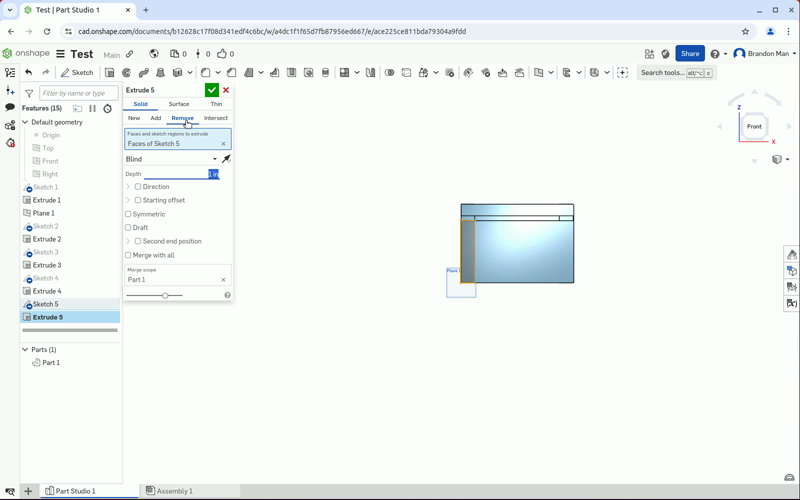
text(1.444)
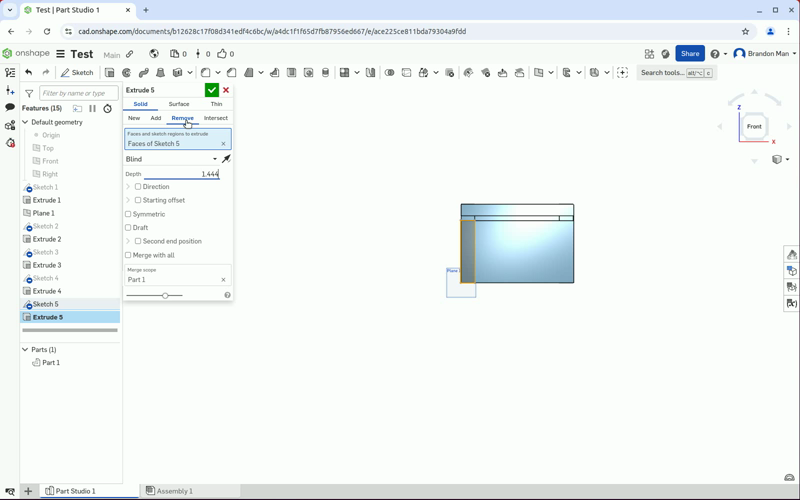
key(tab, 6)
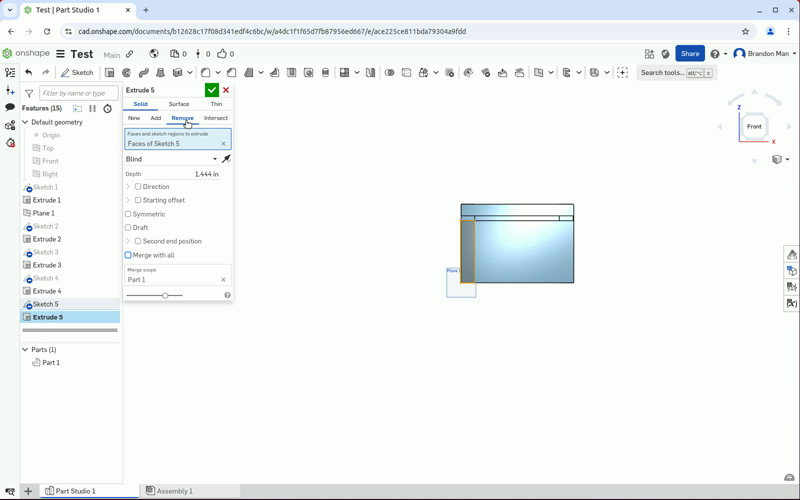
key(space)
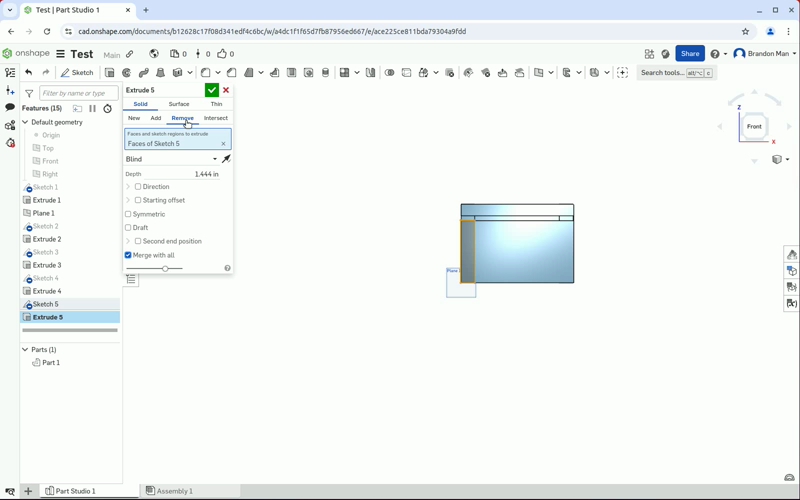
key(enter)
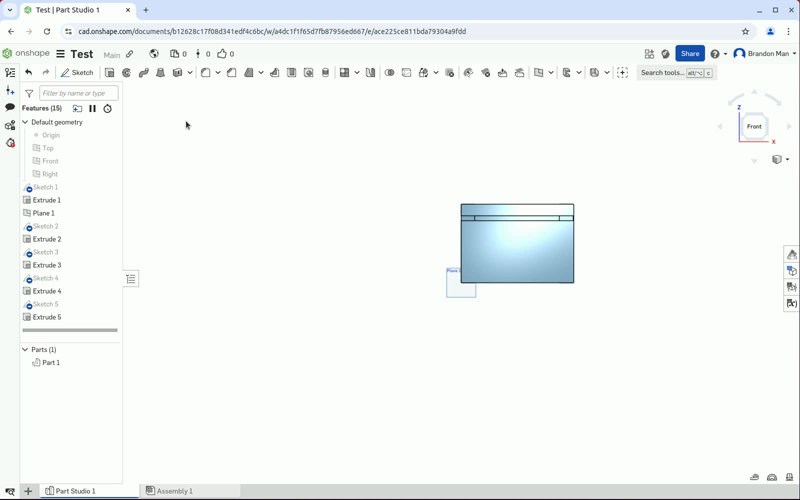
key(shift+h)
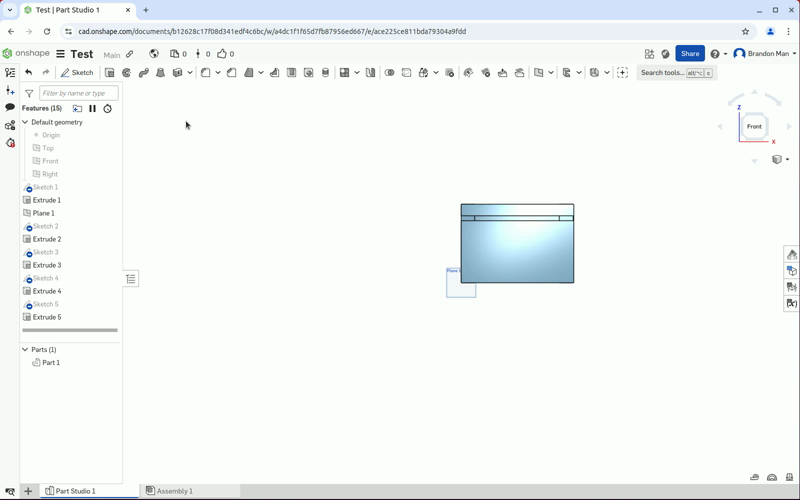
key(shift+h)
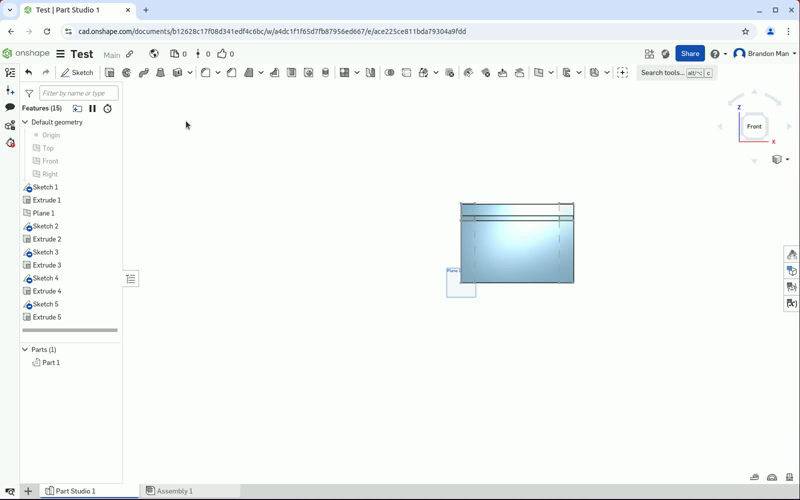
key(shift+7)
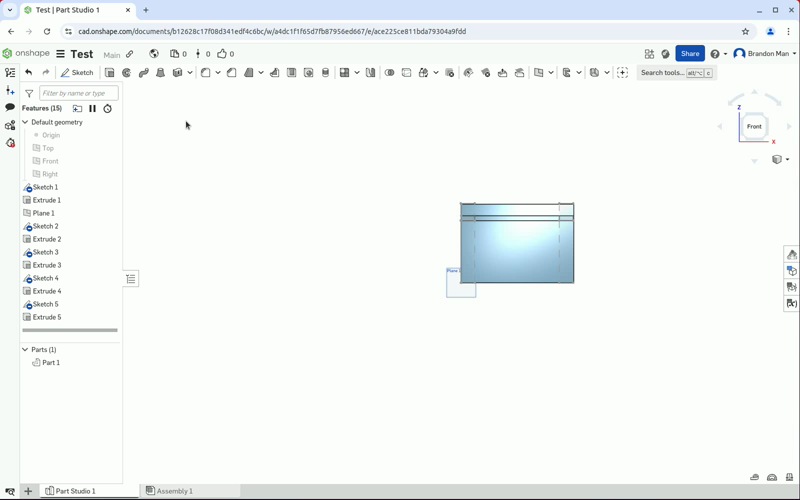
key(left, 2)
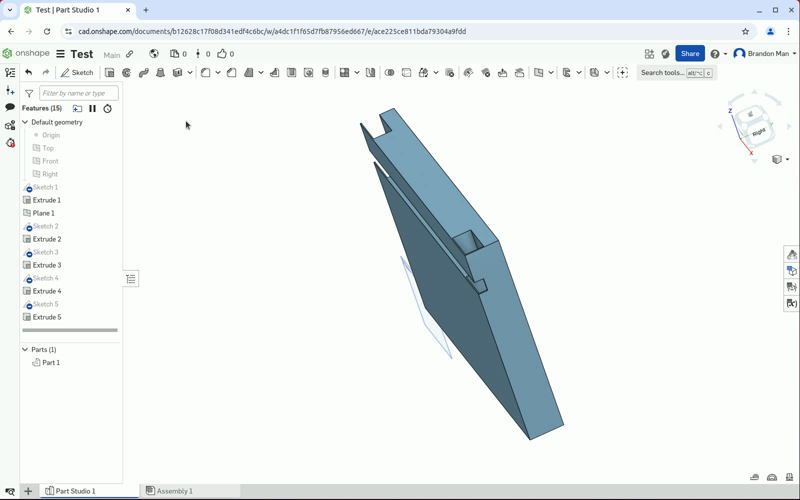
key(down, 2)
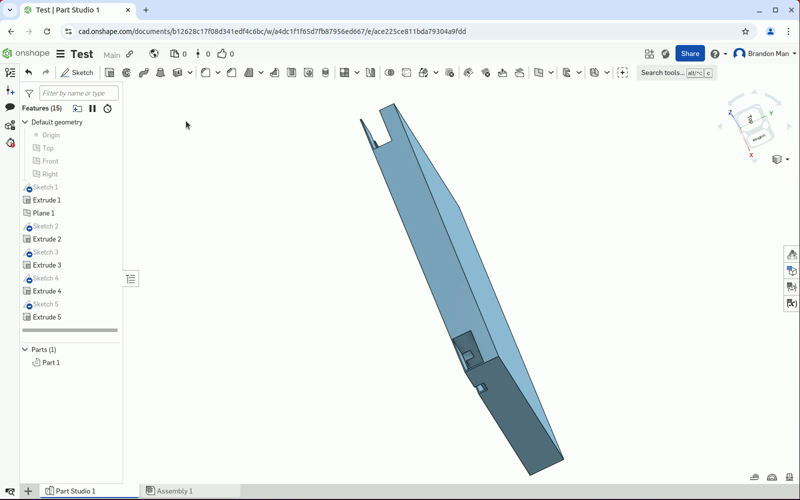
key(up, 2)
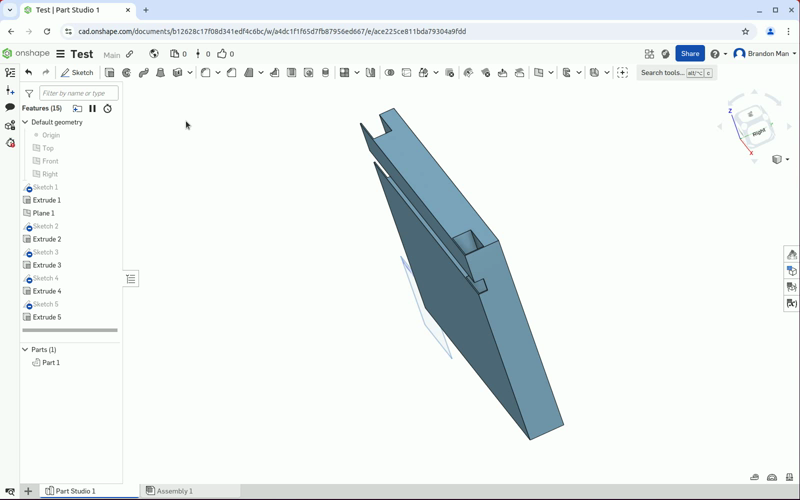
key(right, 2)
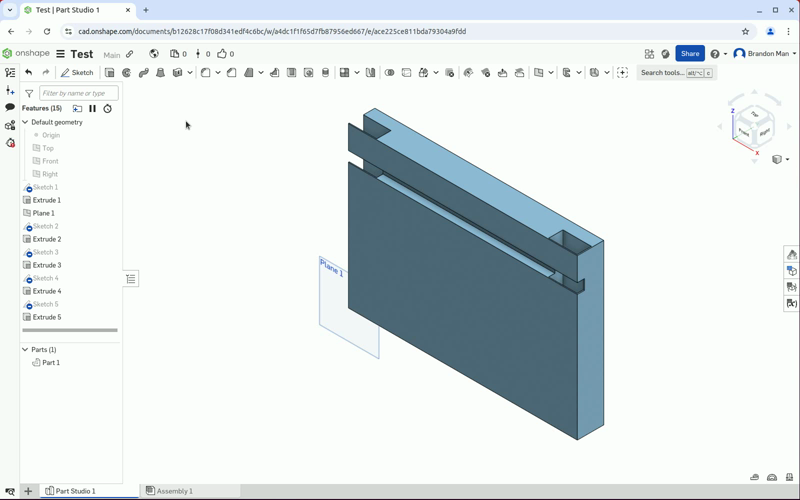
mouse_move(73, 189)
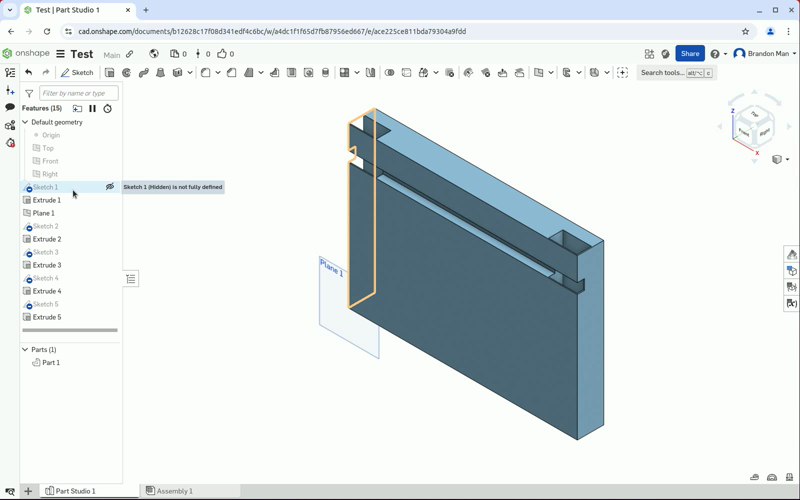
click(73, 189)